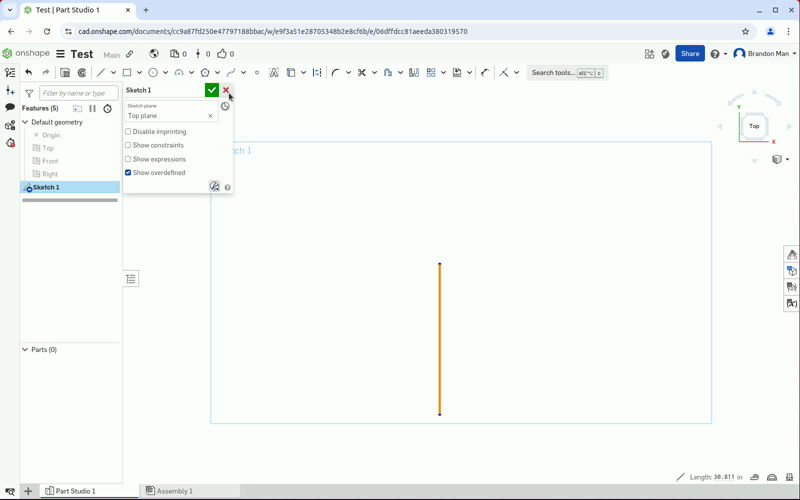
key(shift+h)
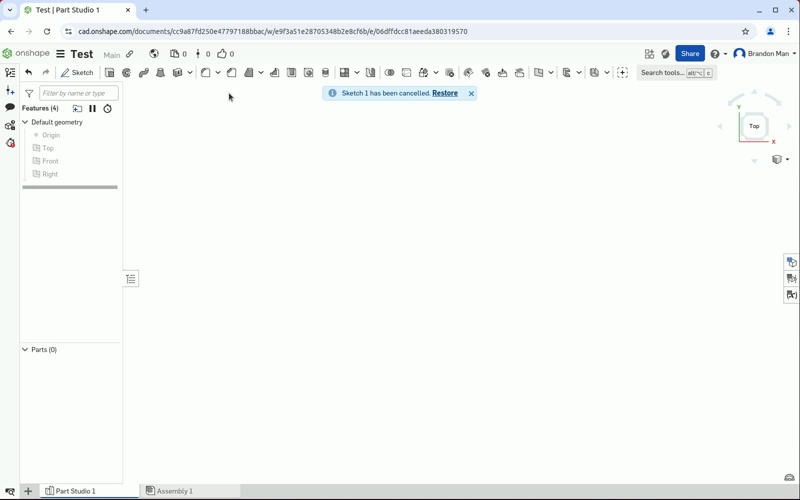
mouse_move(73, 352)
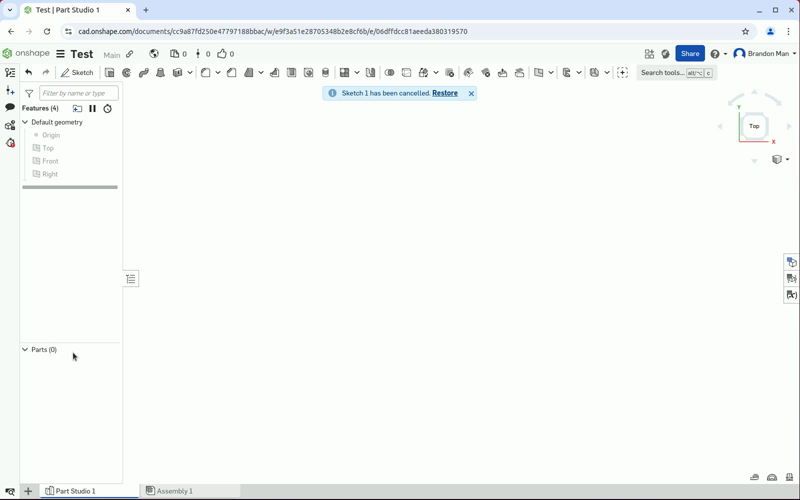
key(y)
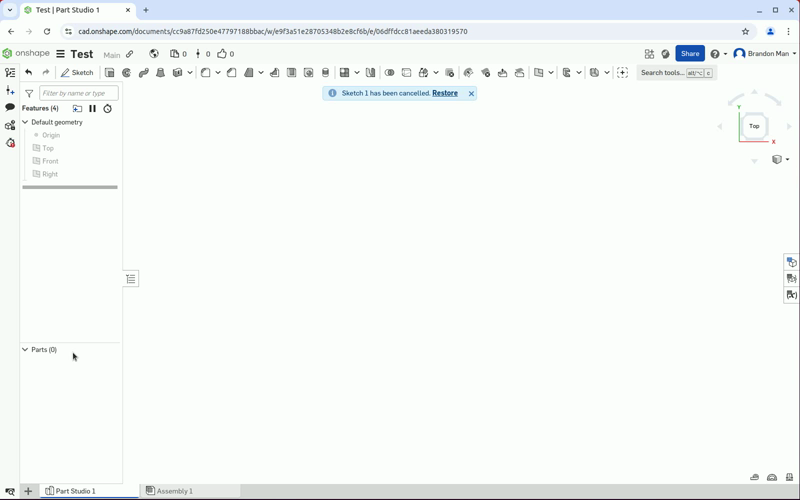
key(shift+p)
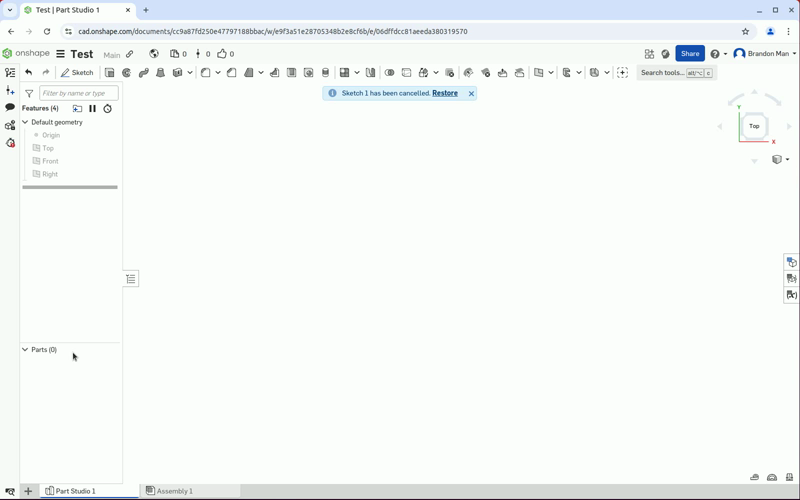
key(space)
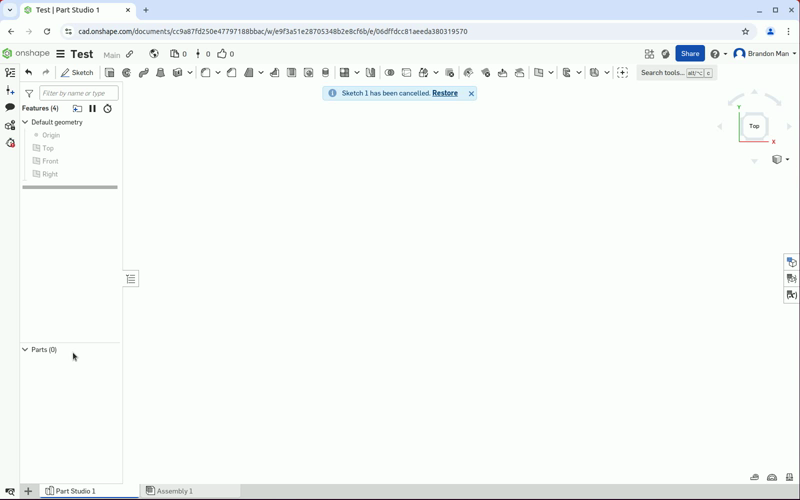
key_down(shift)
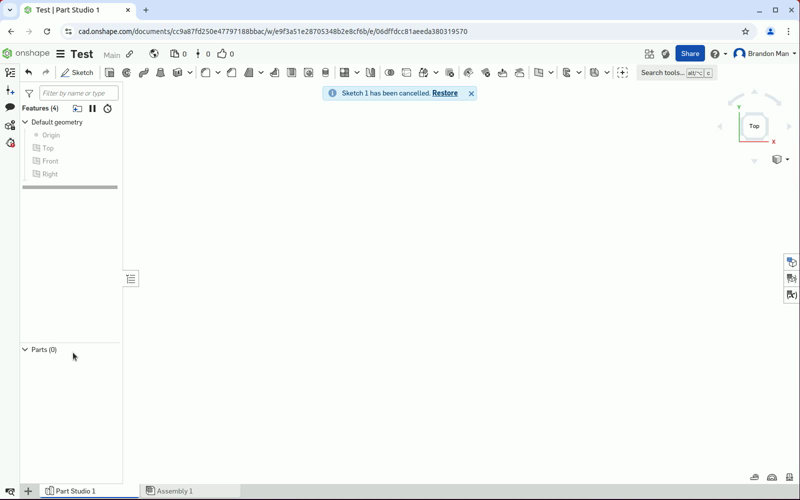
key(up)
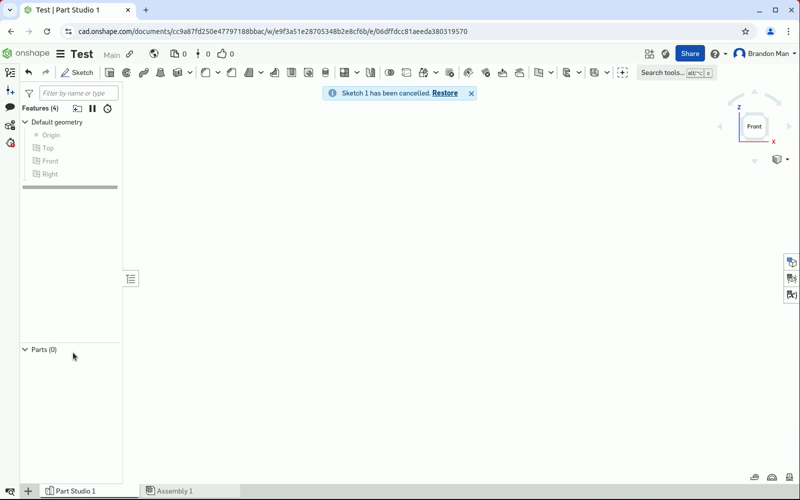
key_up(shift)
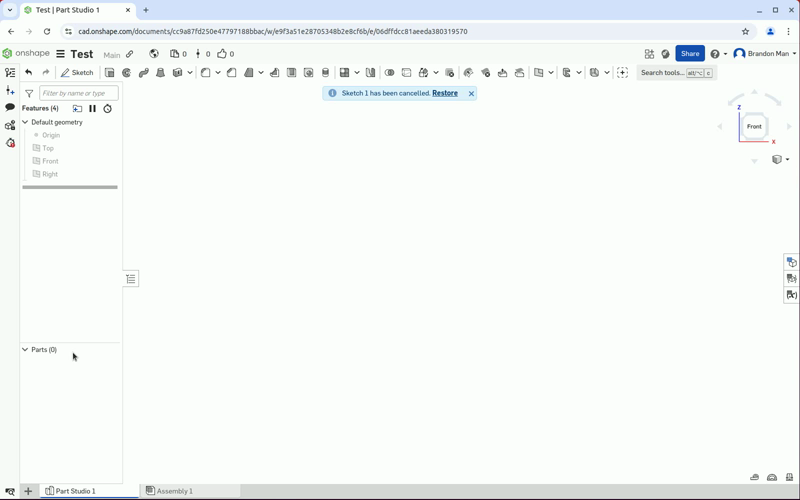
mouse_move(73, 352)
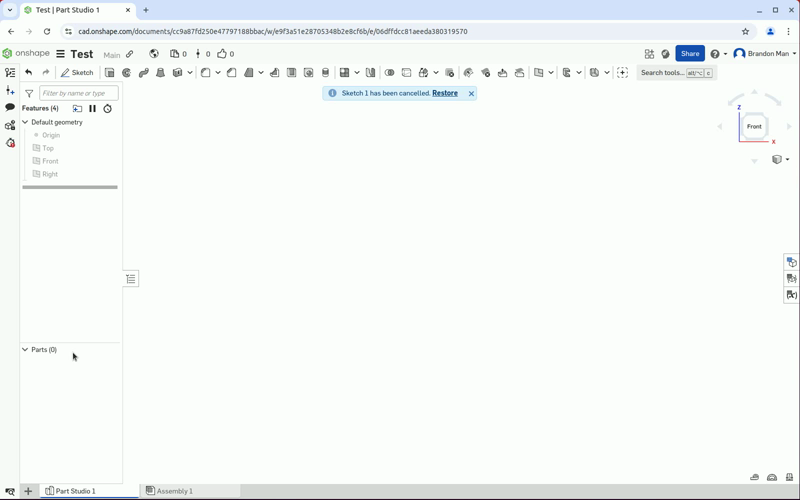
key(shift+y)
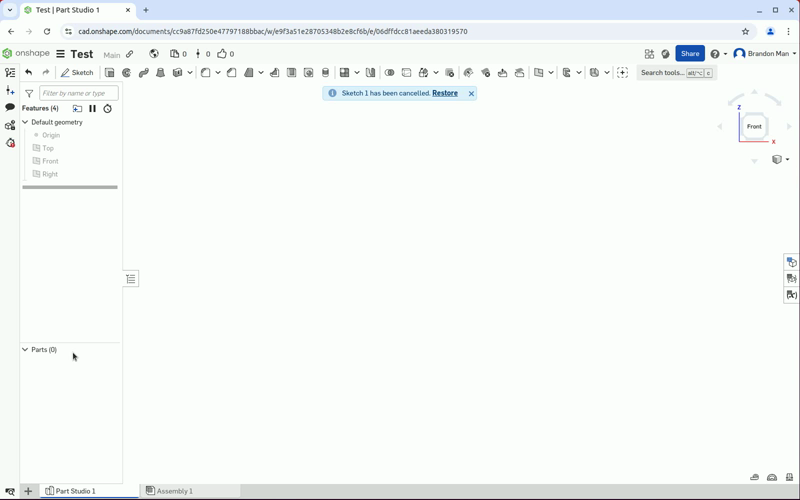
key(shift+s)
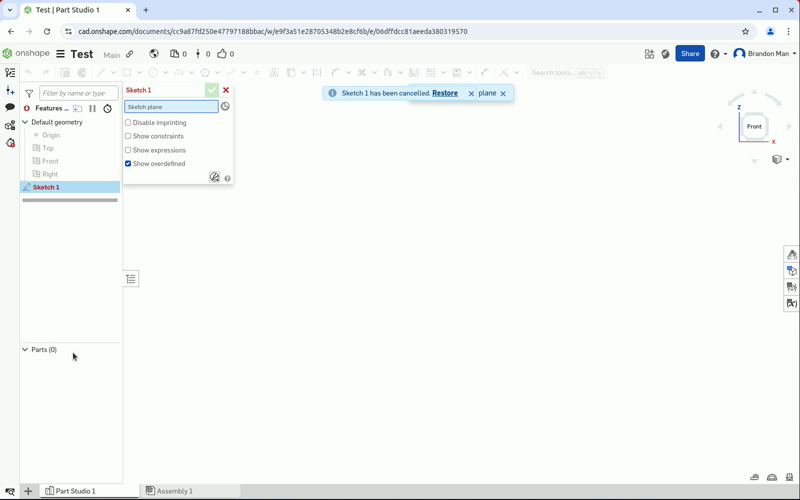
mouse_move(73, 163)
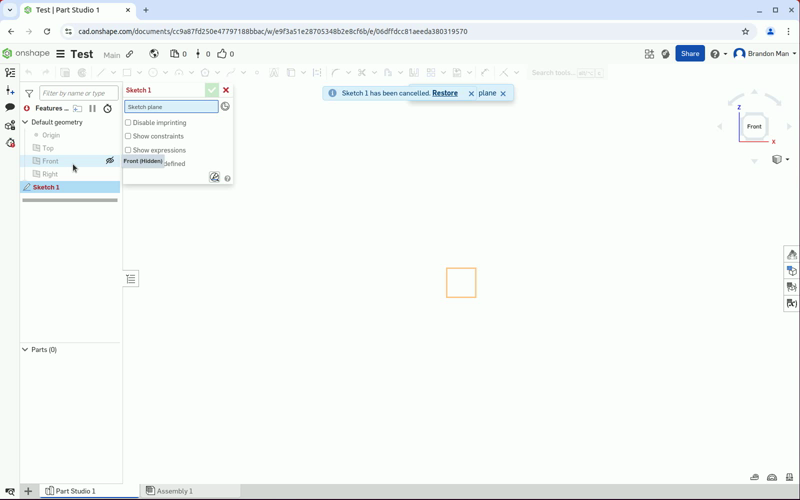
click(73, 163)
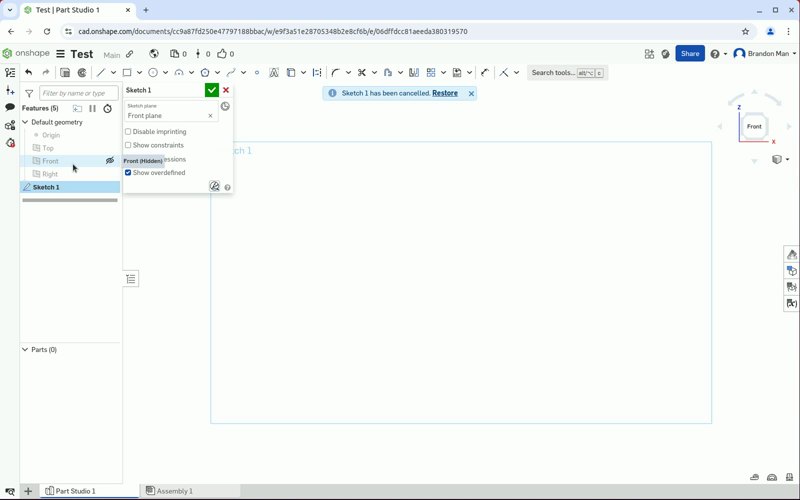
mouse_move(73, 352)
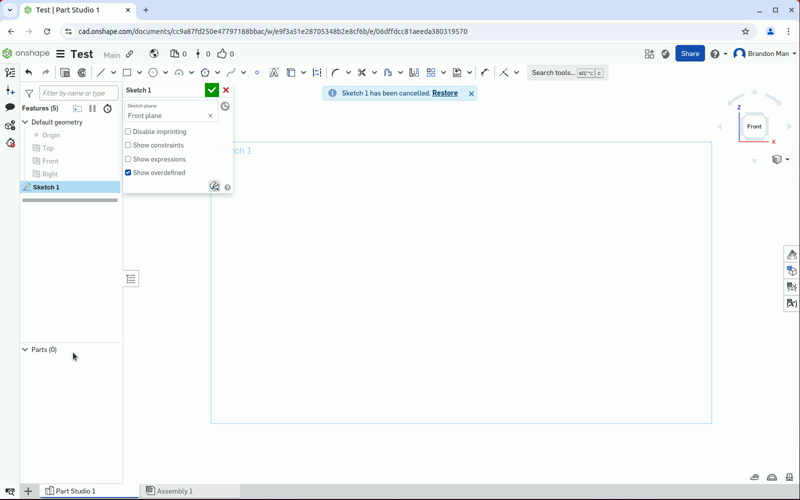
key(y)
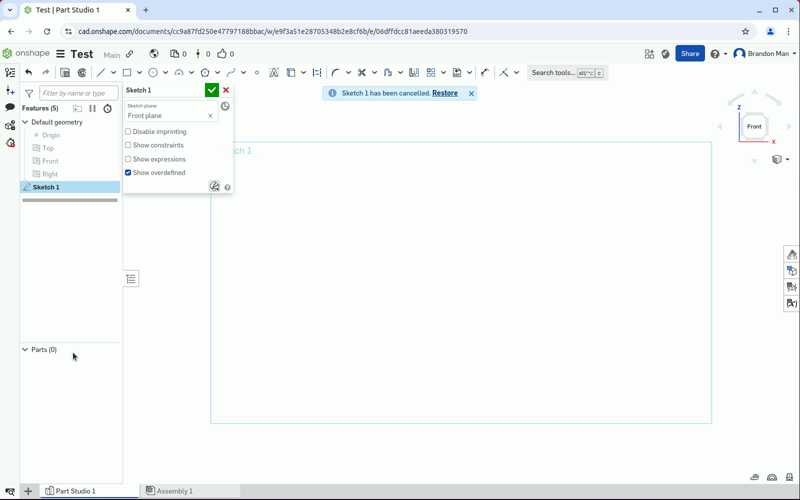
key(l)
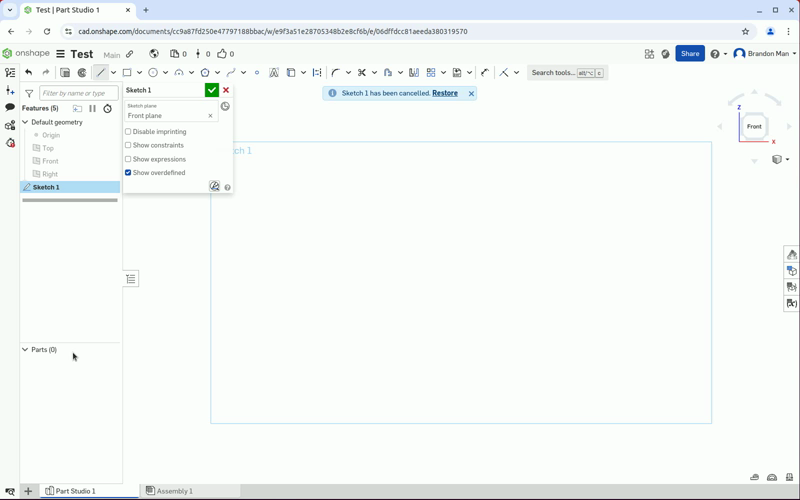
key_down(shift)
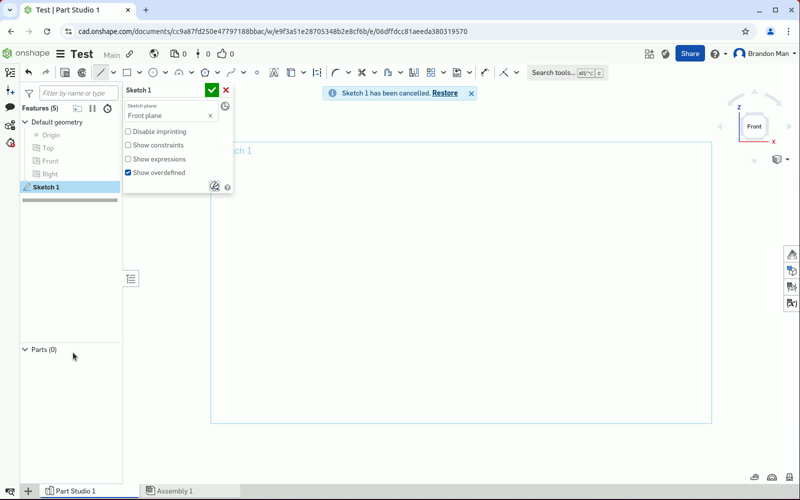
mouse_move(406, 282)
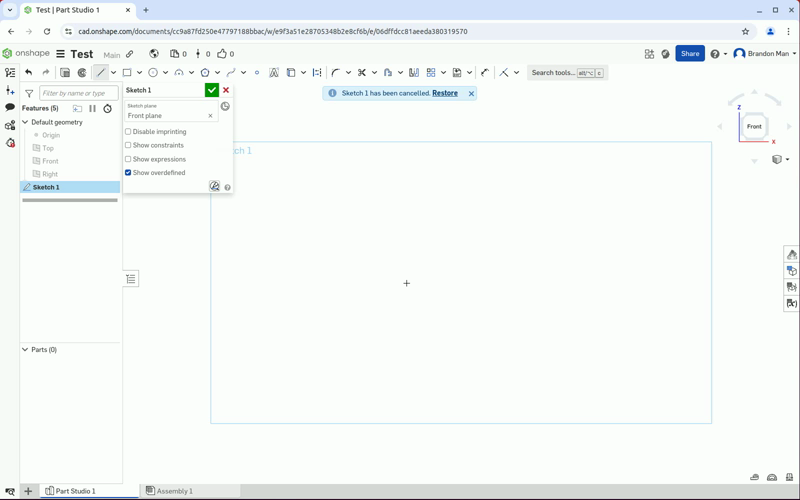
click(406, 282)
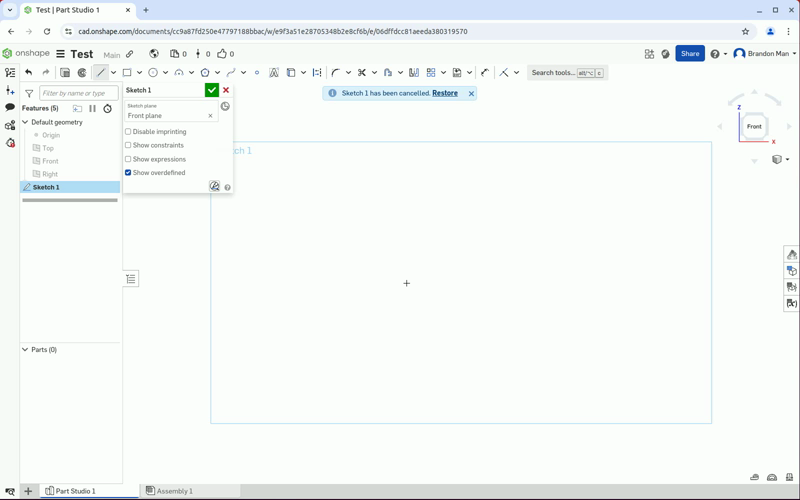
key_up(shift)
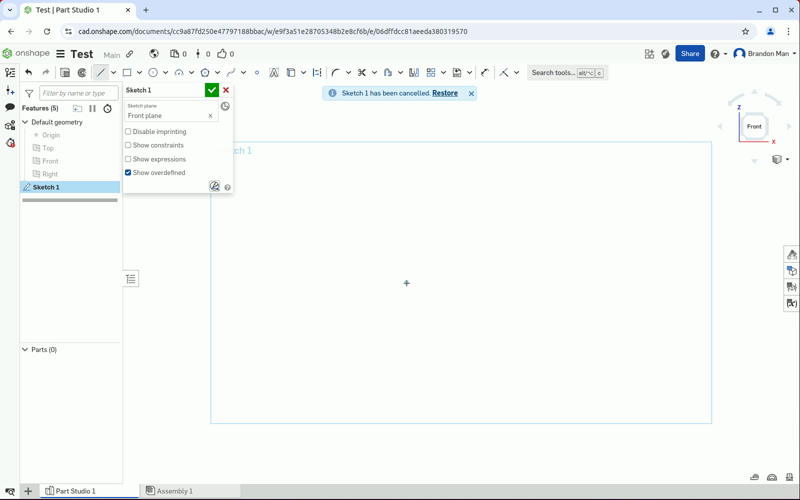
key_down(shift)
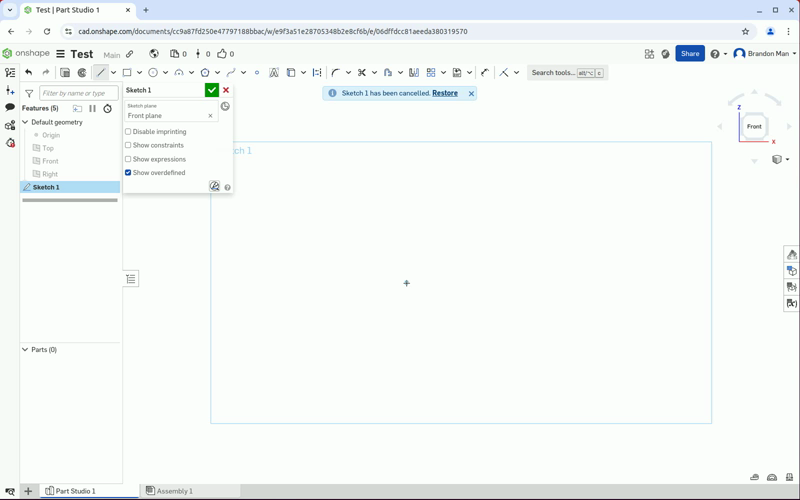
mouse_move(436, 282)
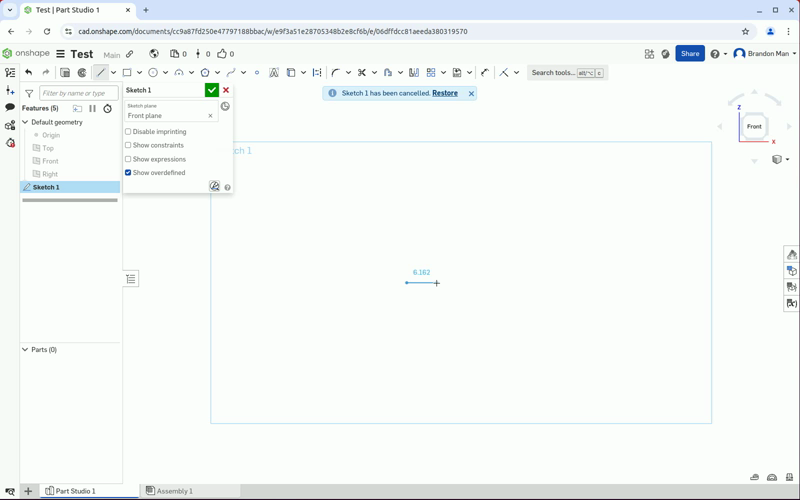
mouse_move(422, 306)
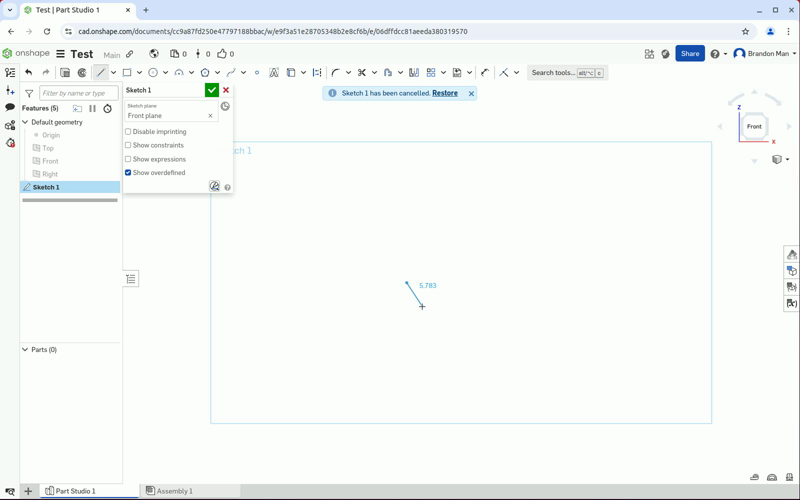
click(422, 306)
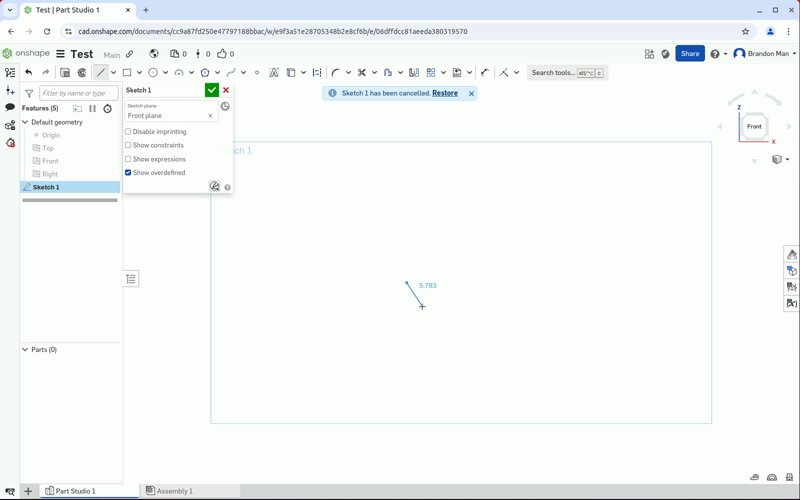
key_up(shift)
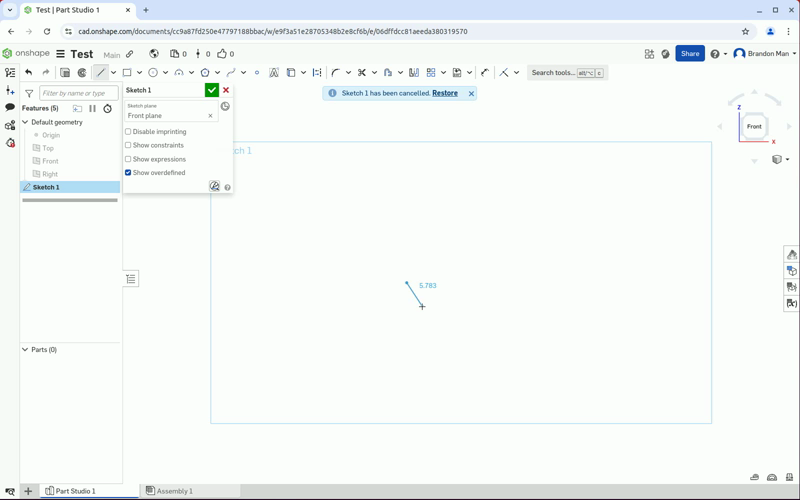
key_down(shift)
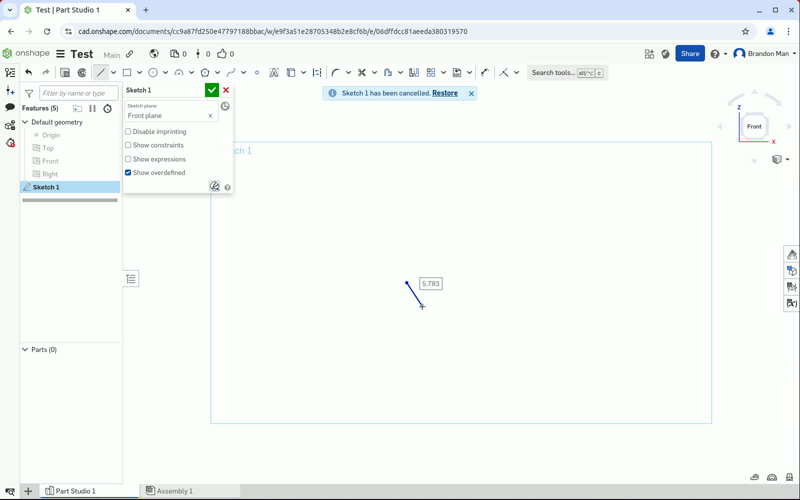
mouse_move(499, 306)
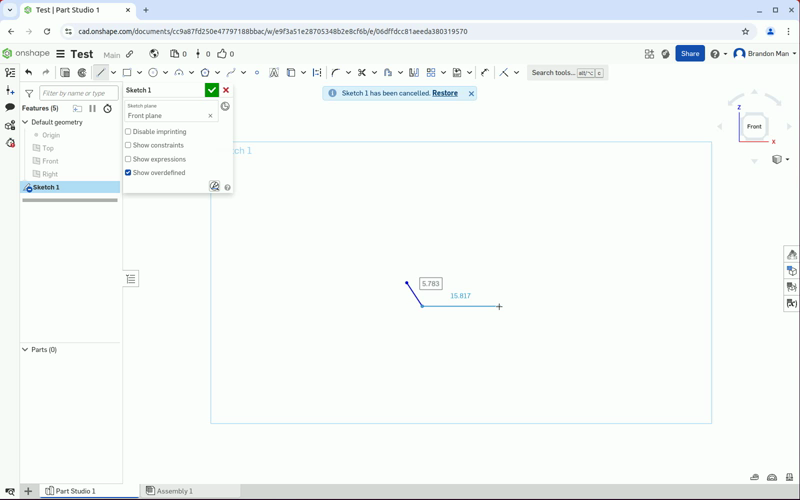
click(499, 306)
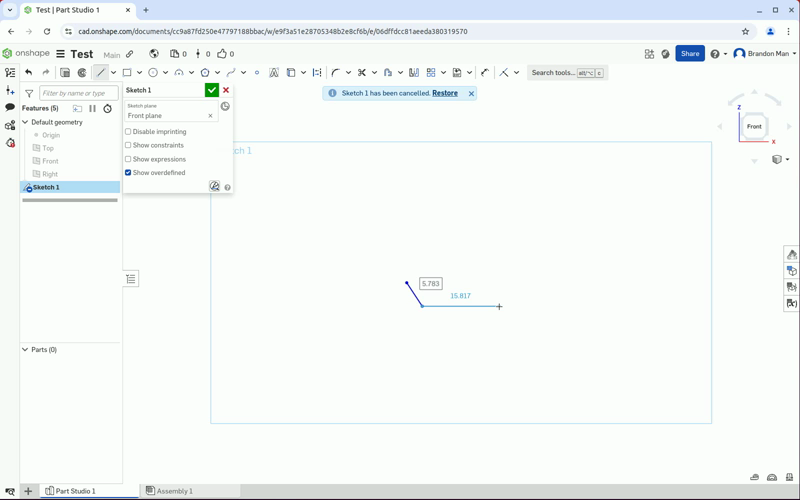
key_up(shift)
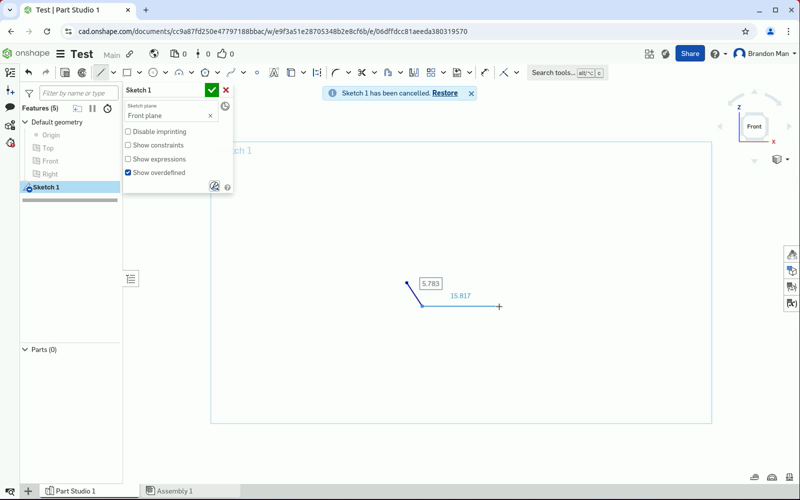
key_down(shift)
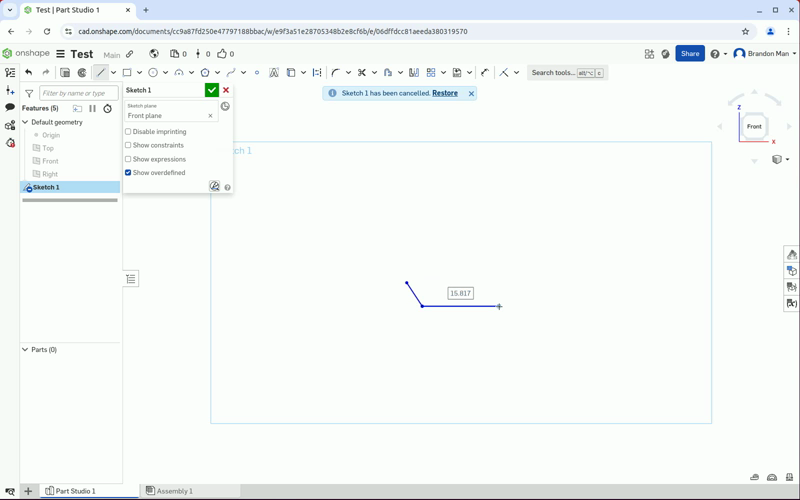
mouse_move(529, 306)
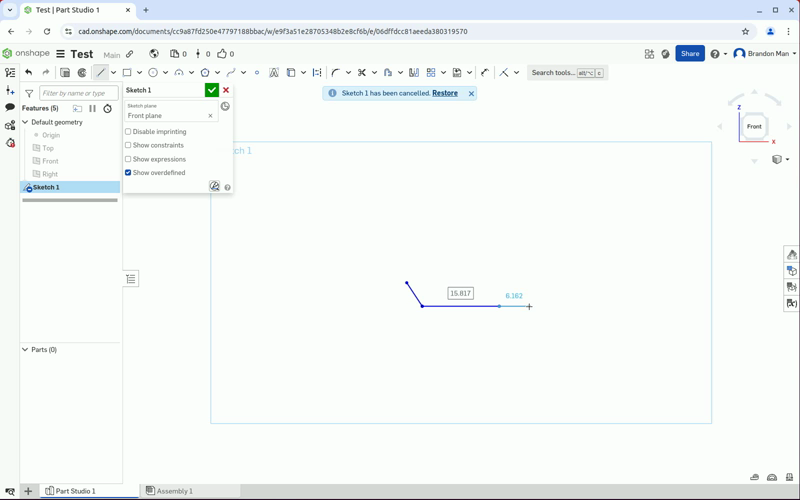
mouse_move(511, 282)
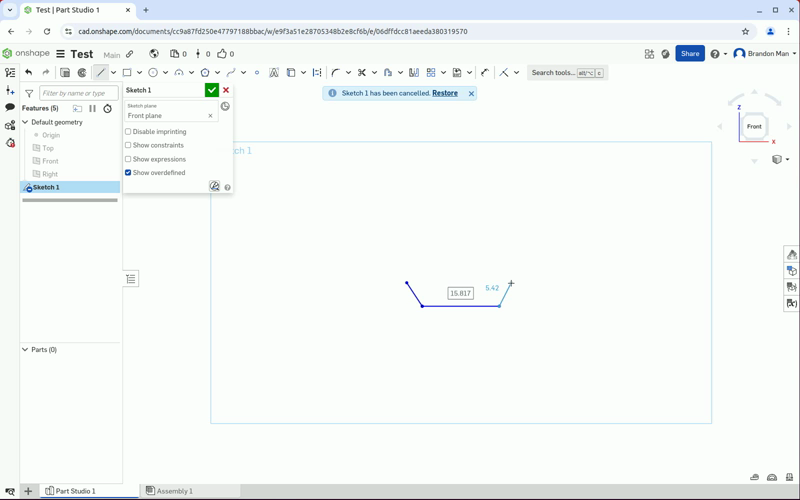
click(511, 282)
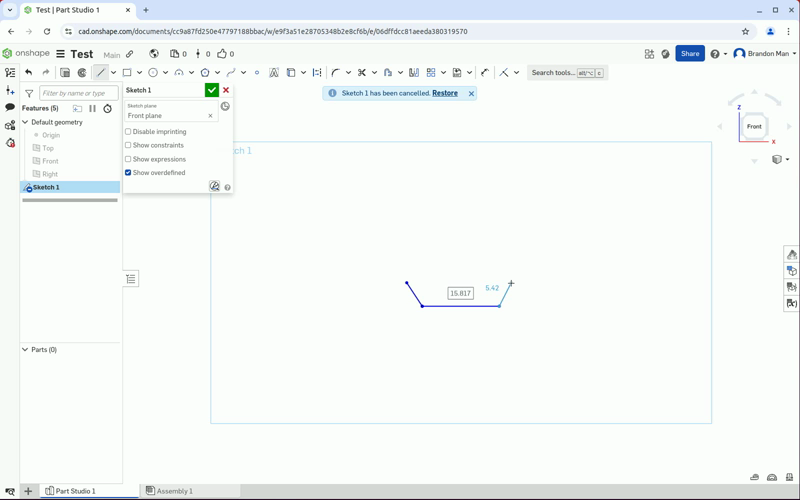
key_up(shift)
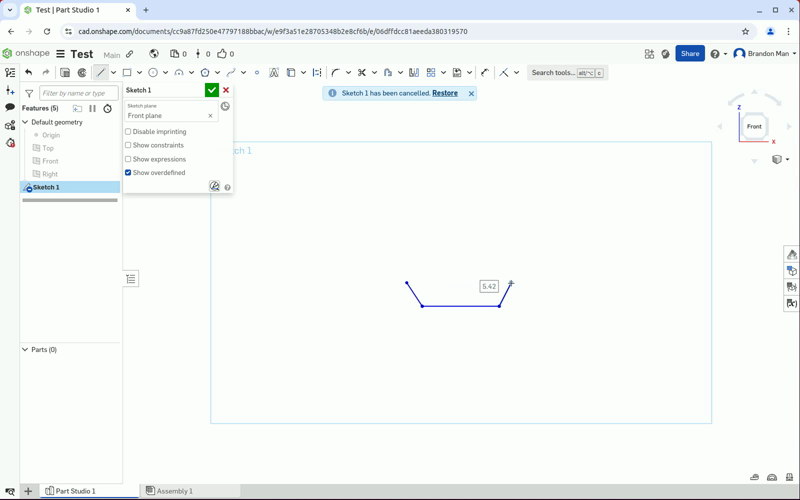
key_down(shift)
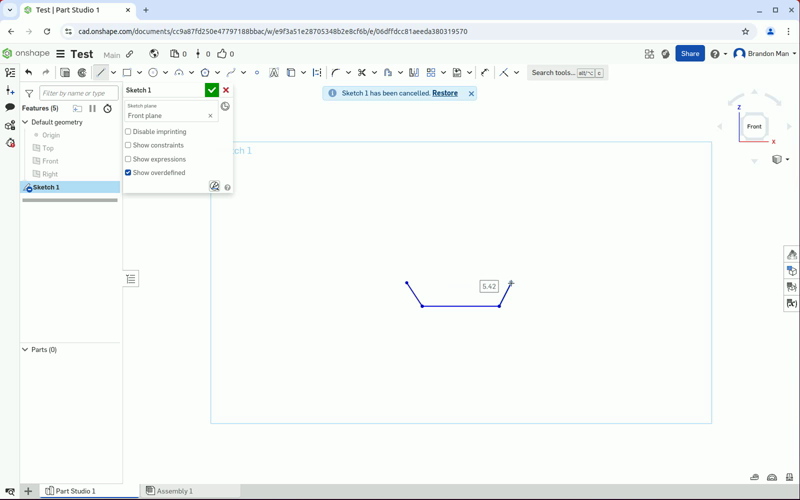
mouse_move(541, 282)
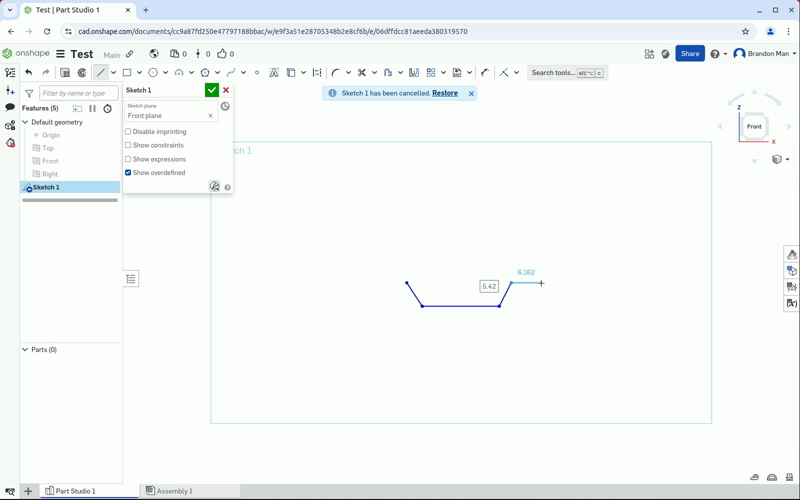
mouse_move(465, 282)
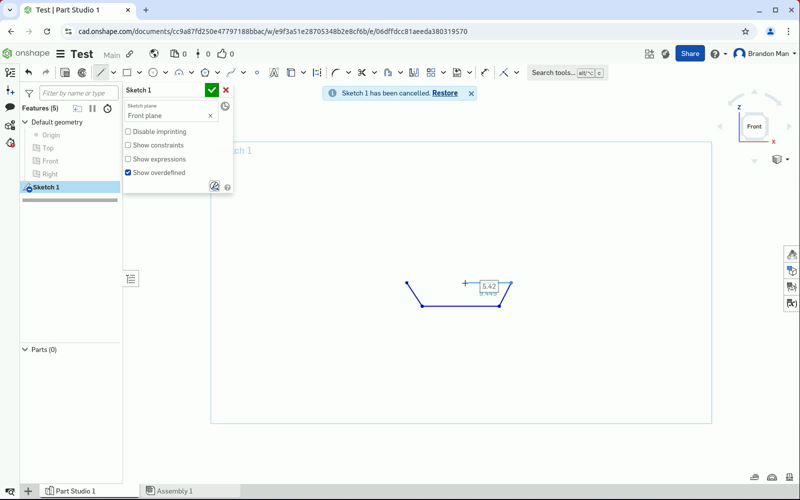
click(465, 282)
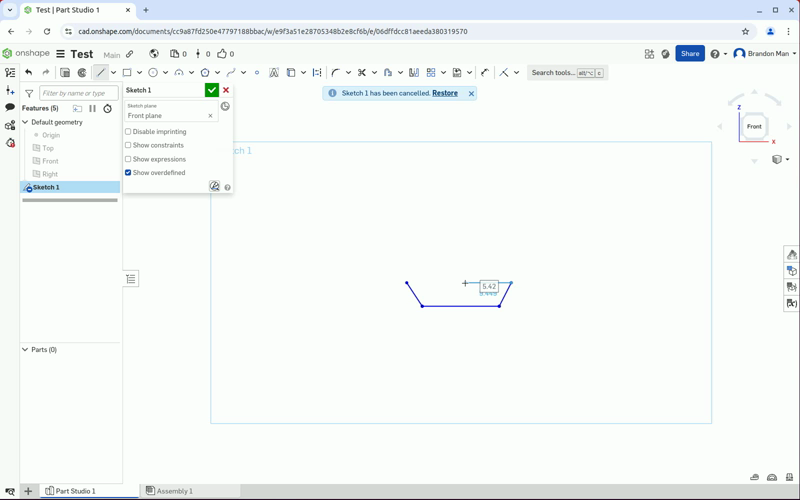
key_up(shift)
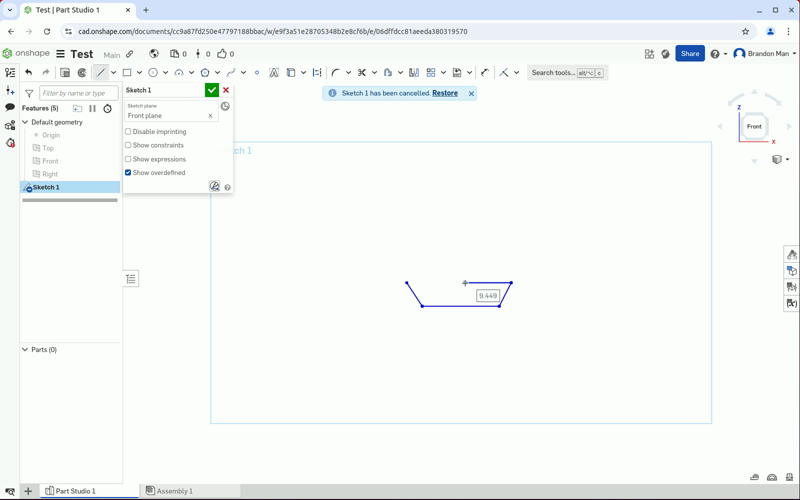
key_down(shift)
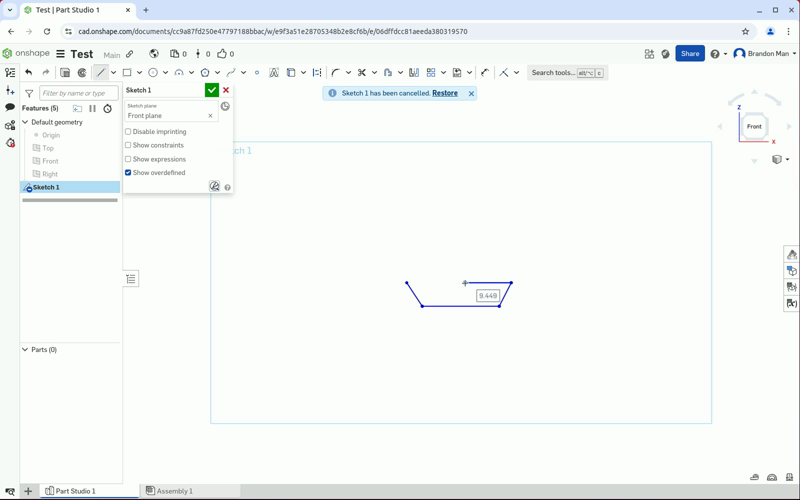
mouse_move(495, 282)
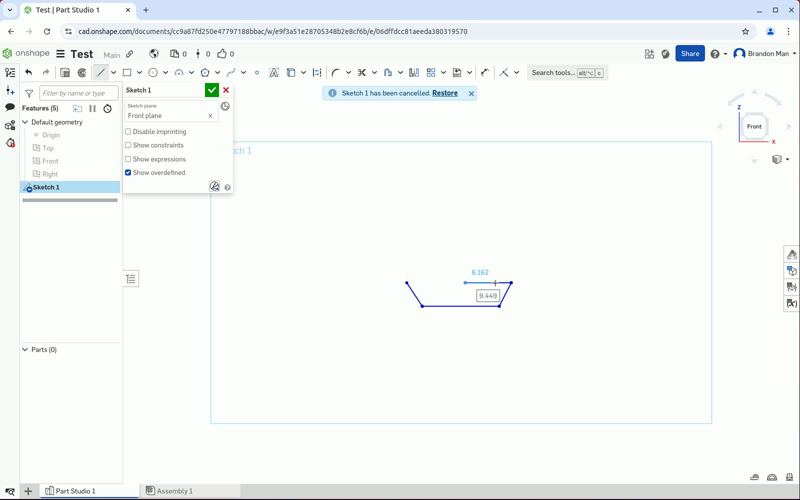
mouse_move(460, 282)
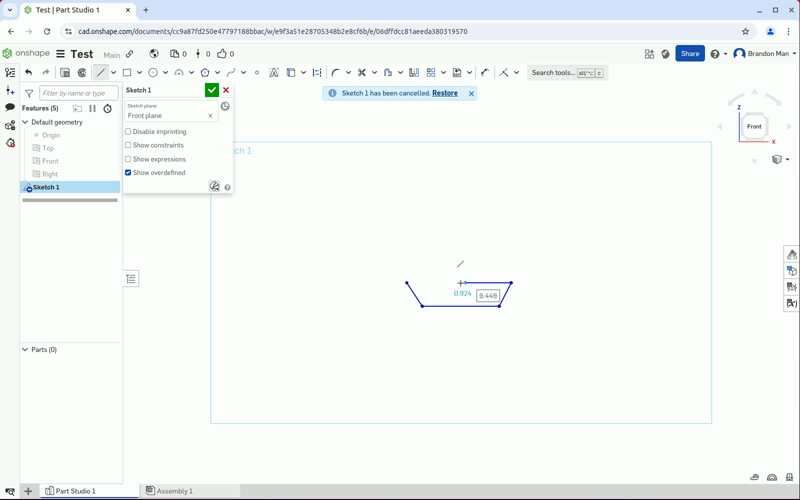
scroll(6)
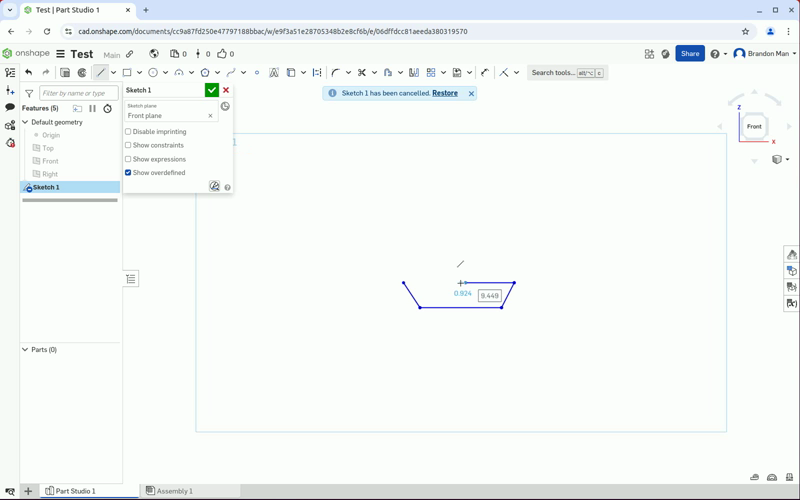
scroll(6)
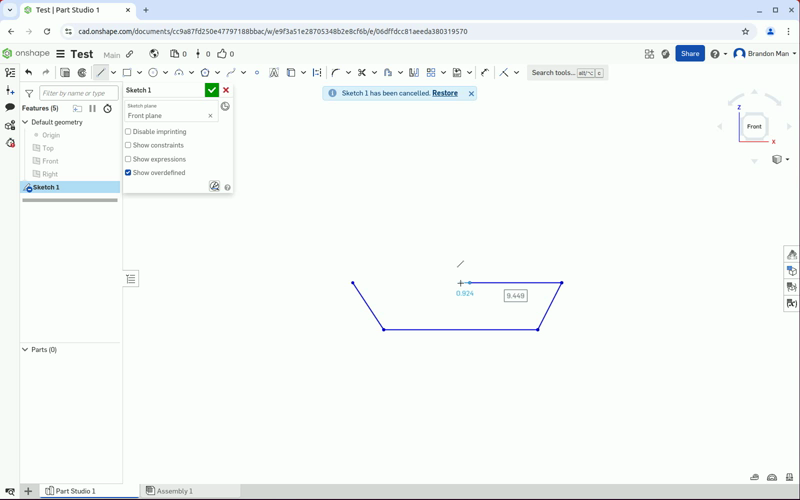
scroll(6)
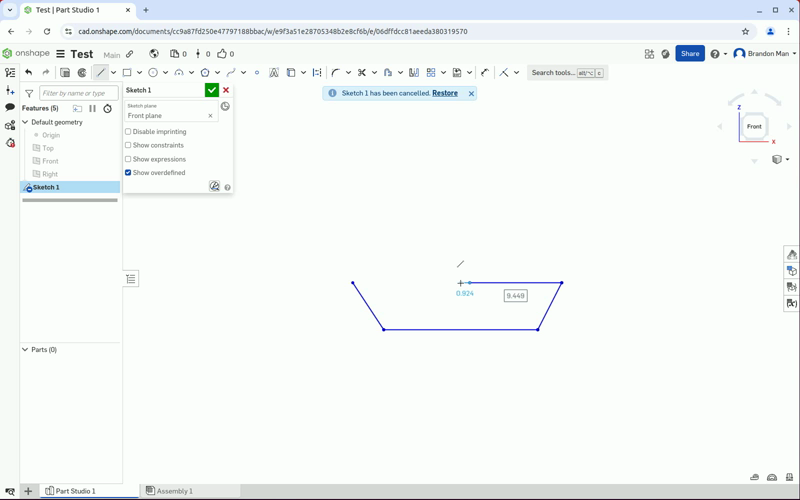
scroll(6)
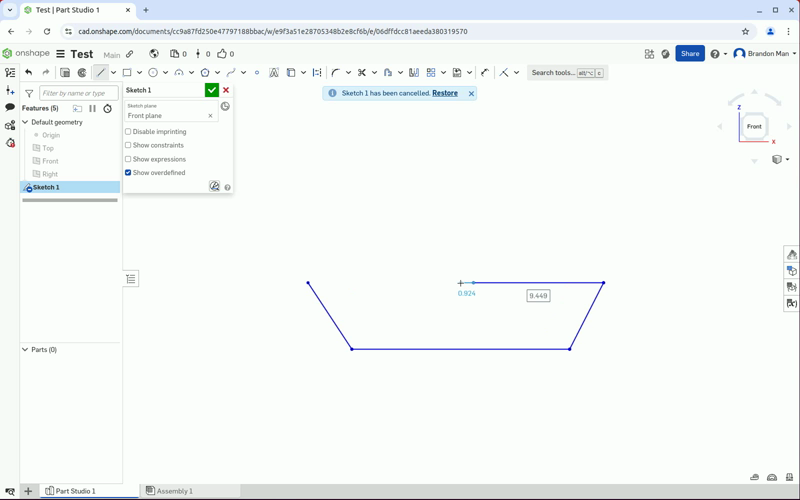
scroll(6)
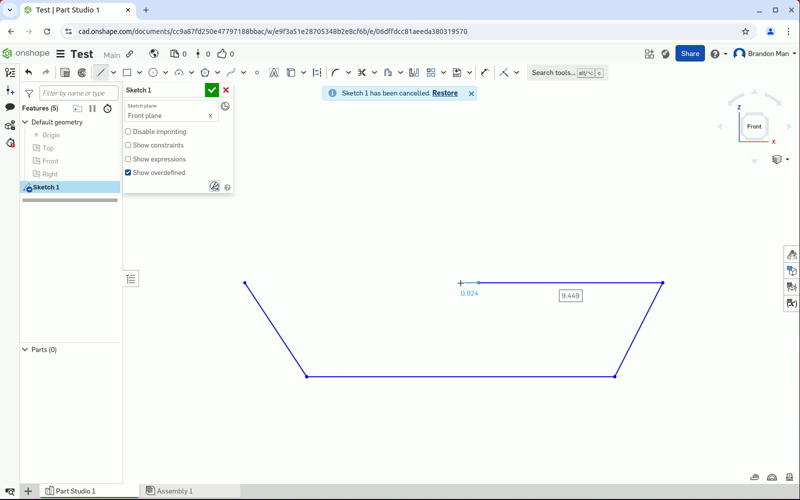
scroll(6)
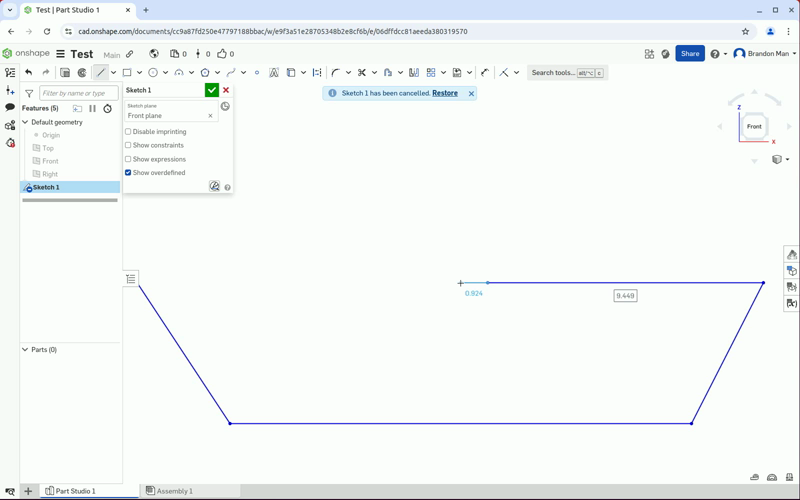
scroll(6)
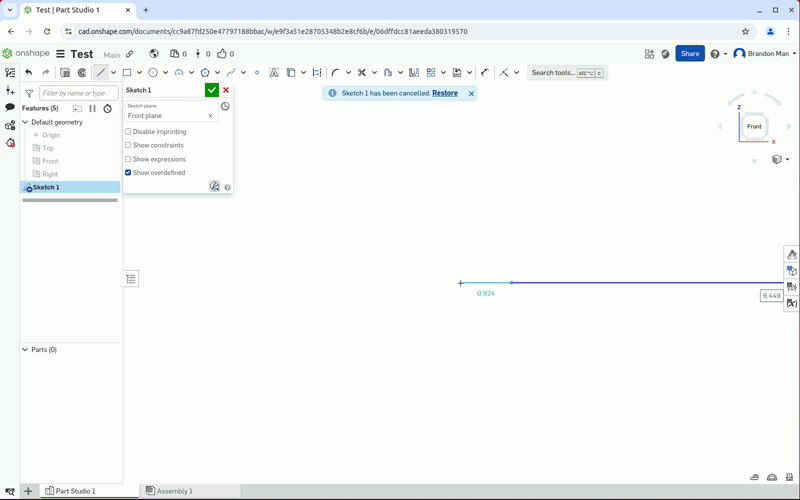
click(460, 282)
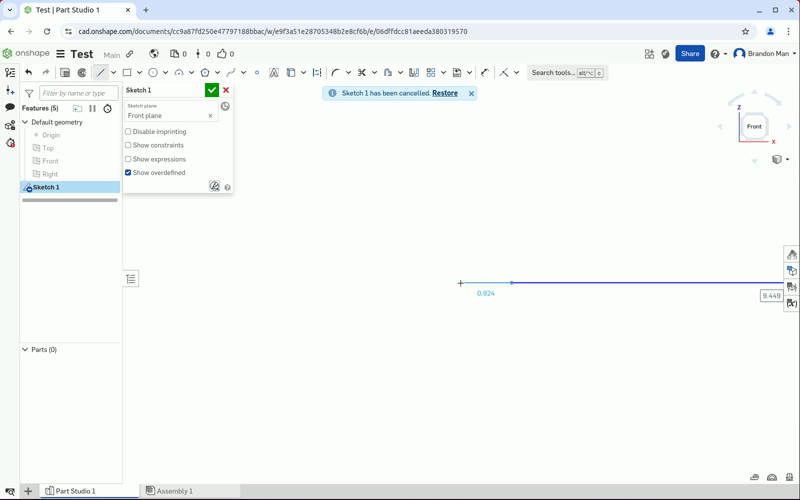
scroll(-6)
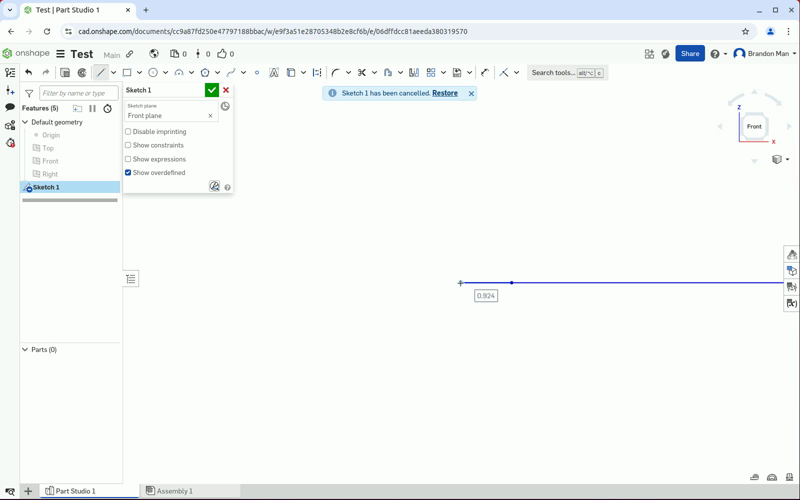
scroll(-6)
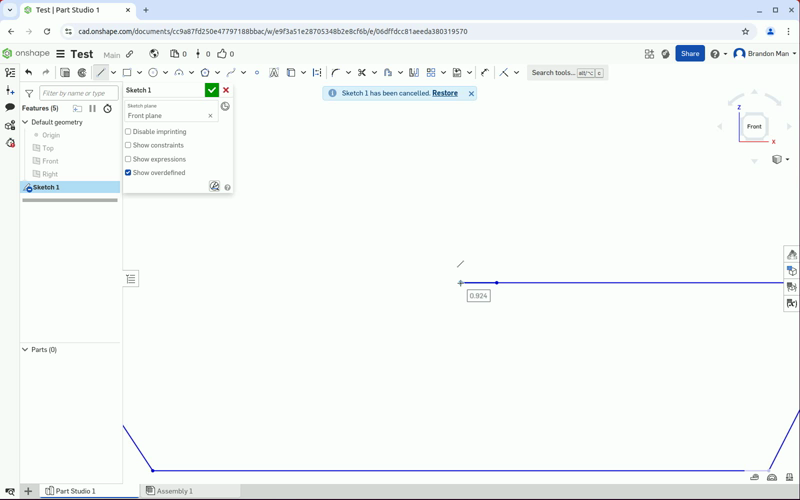
scroll(-6)
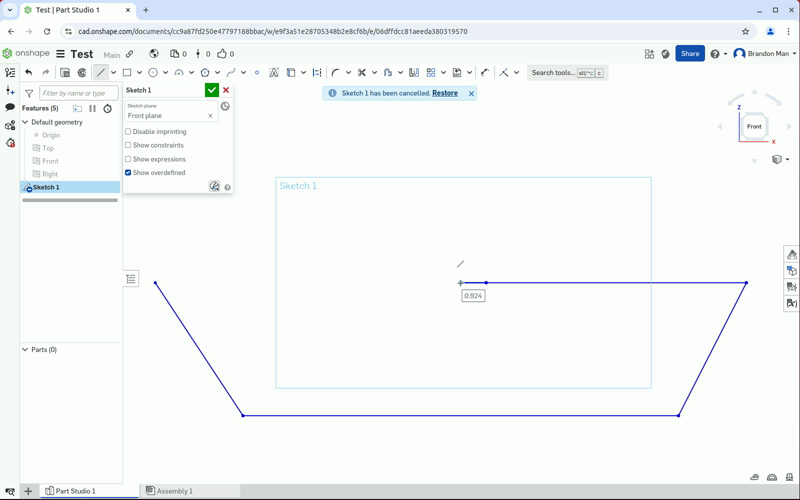
scroll(-6)
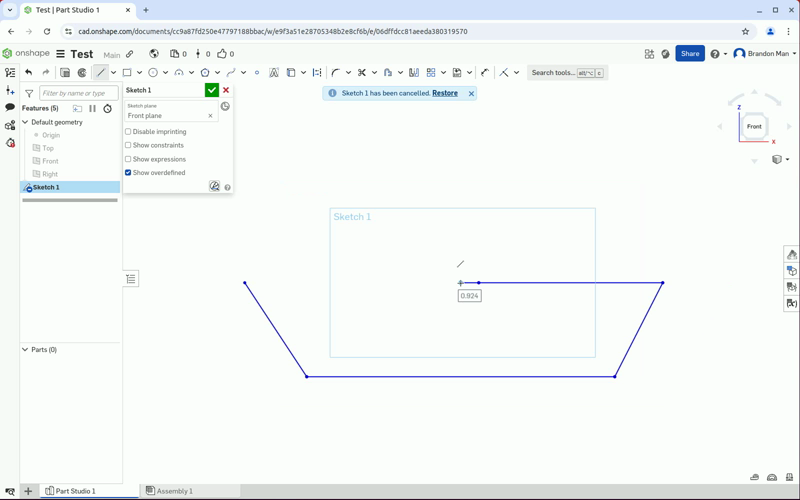
scroll(-6)
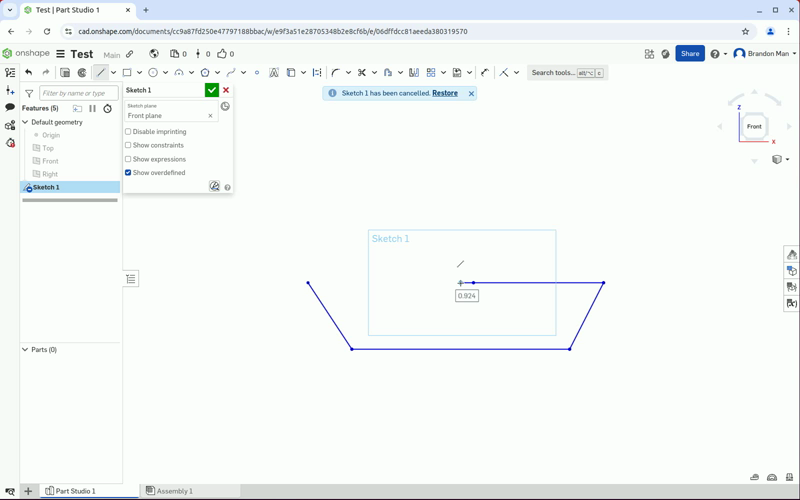
scroll(-6)
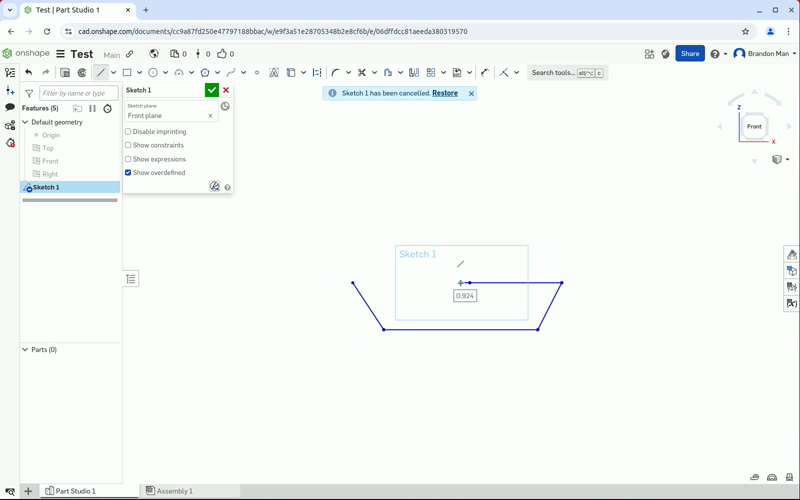
scroll(-6)
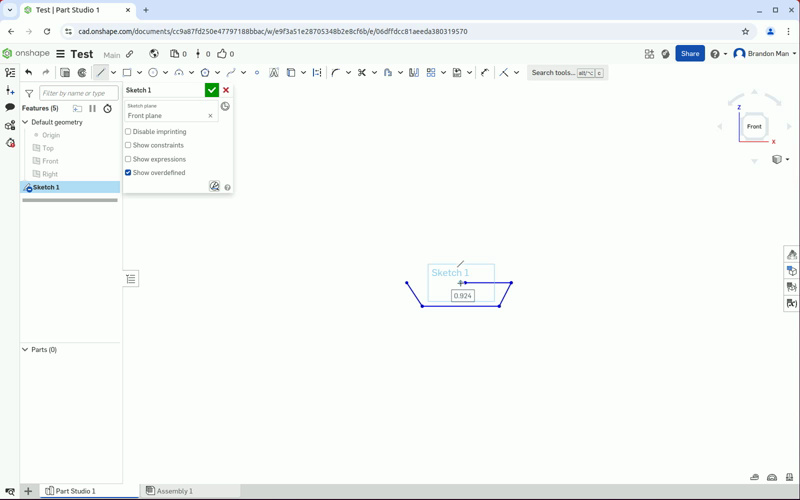
key_up(shift)
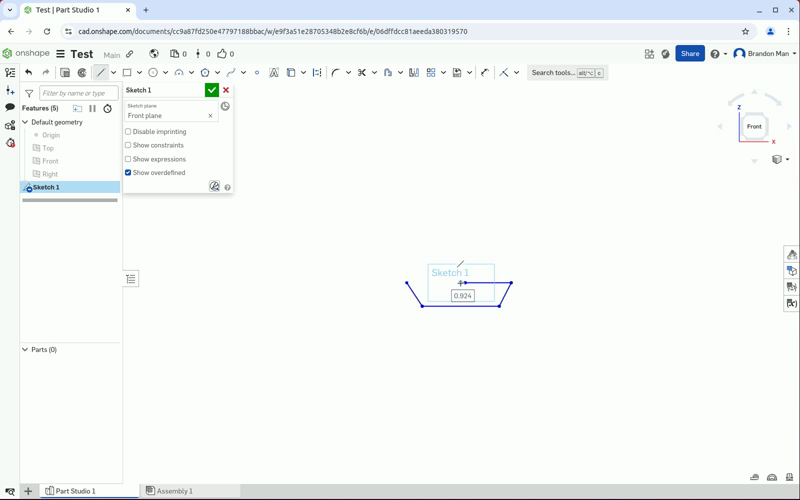
key_down(shift)
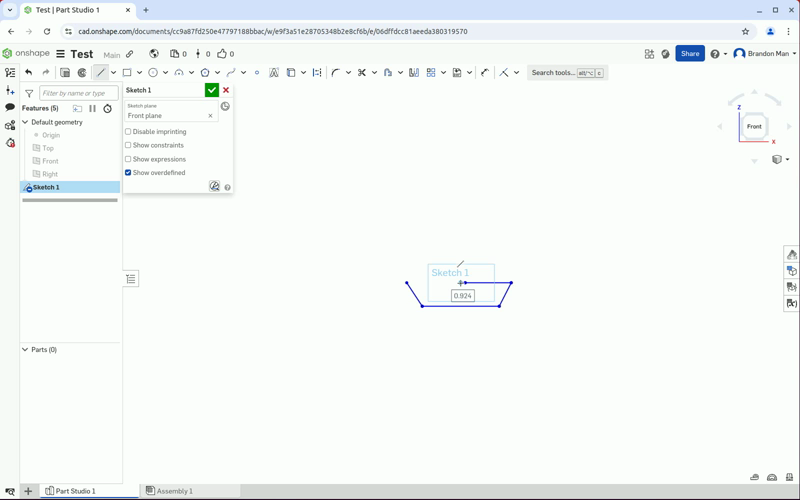
mouse_move(490, 282)
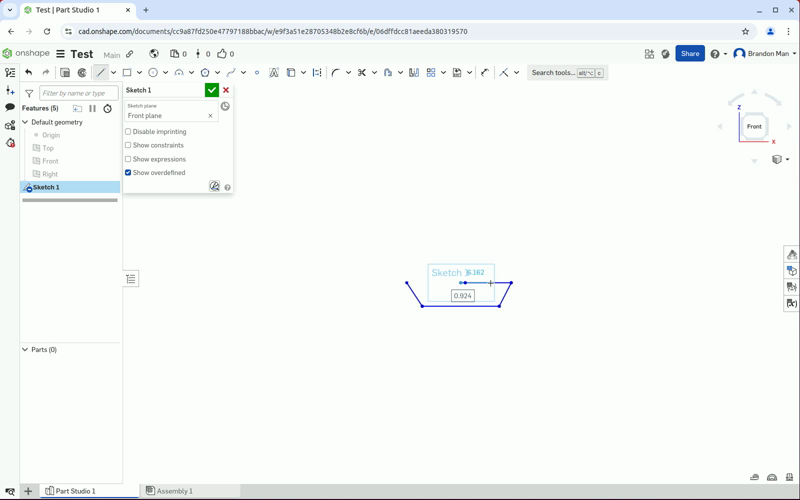
mouse_move(457, 282)
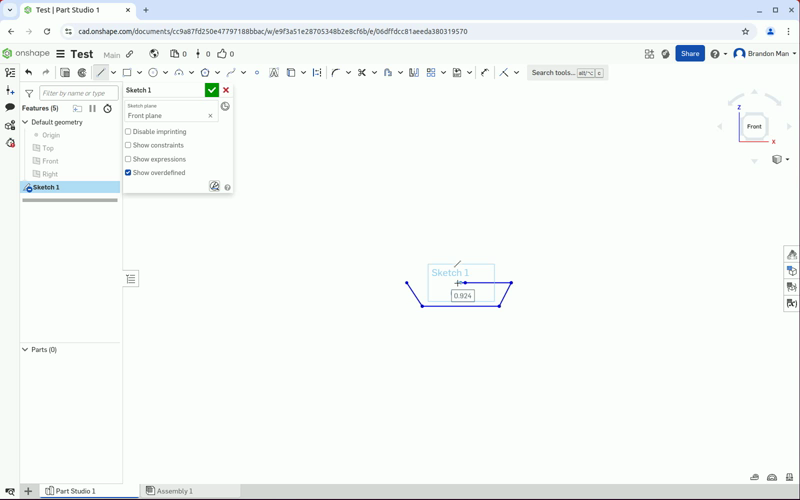
scroll(6)
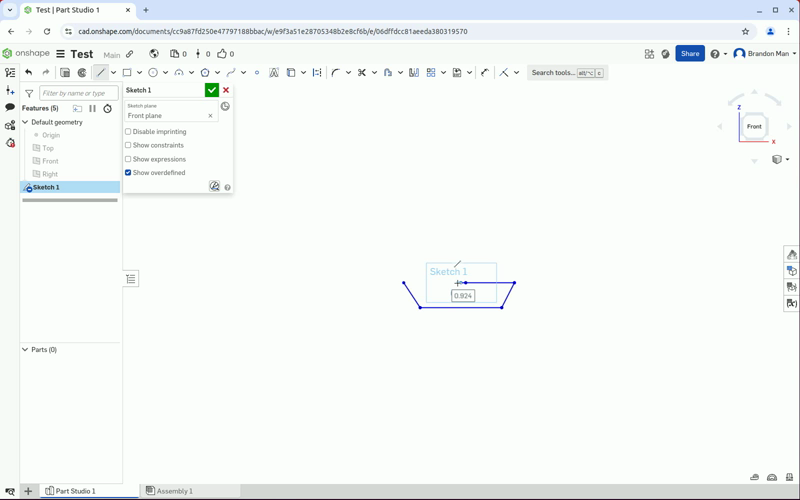
scroll(6)
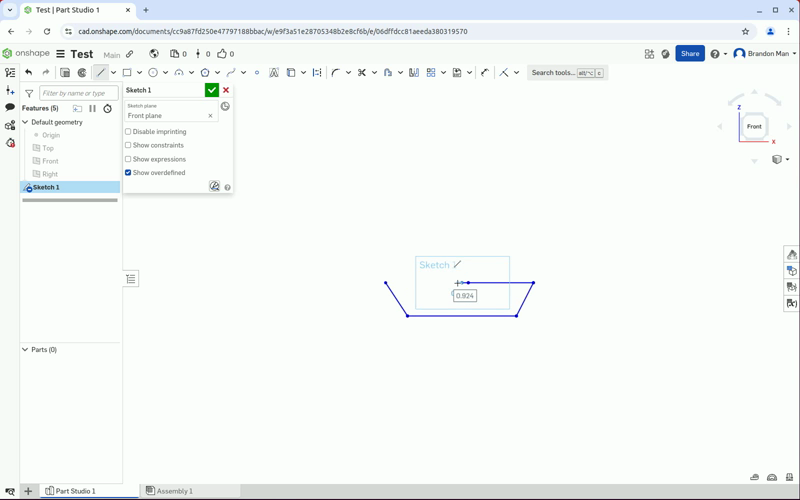
scroll(6)
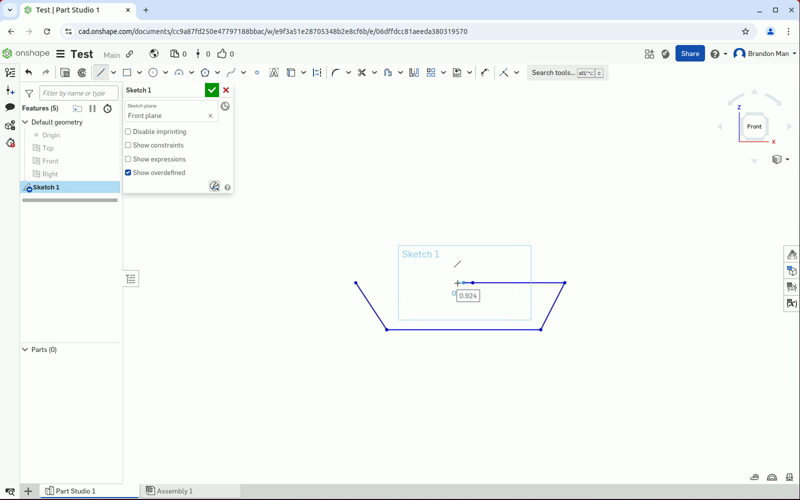
scroll(6)
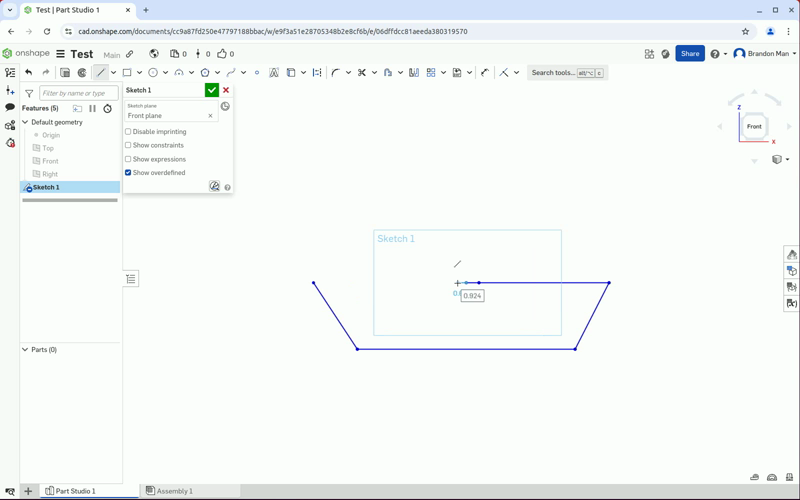
scroll(6)
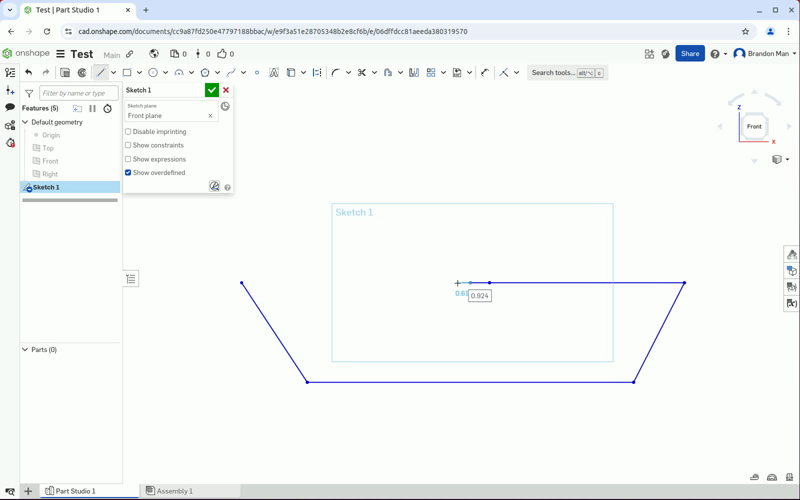
scroll(6)
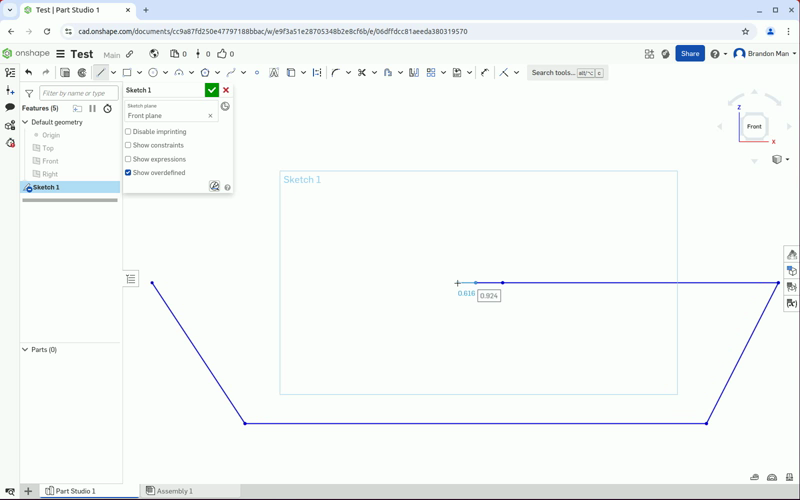
scroll(6)
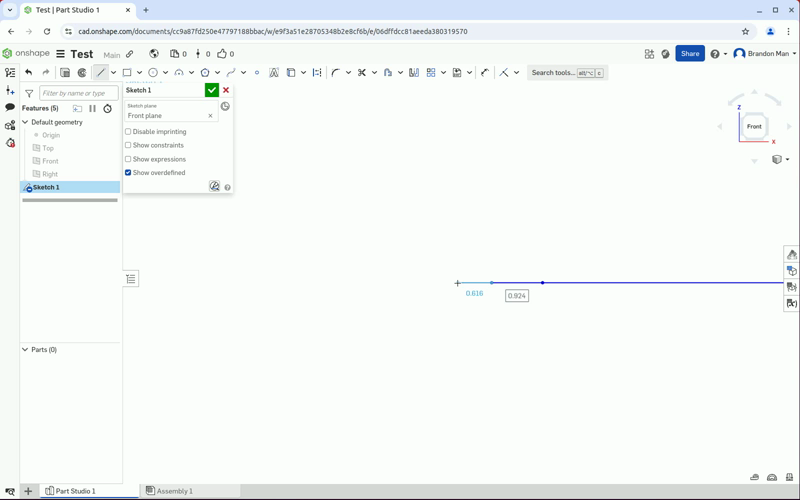
click(457, 282)
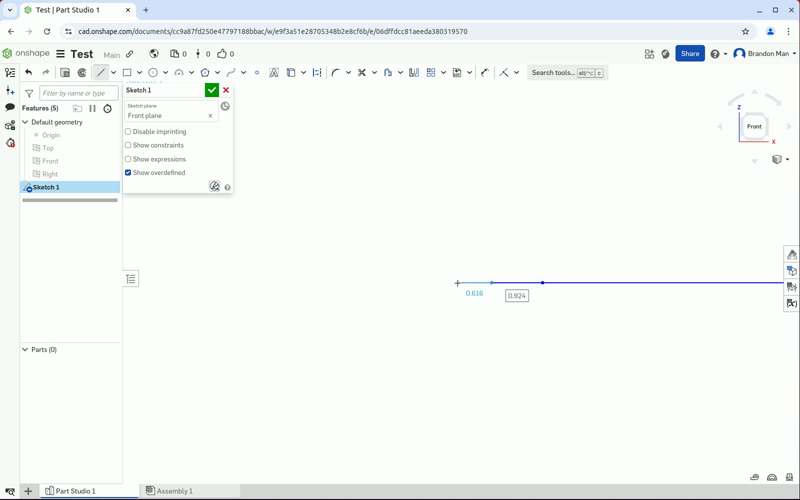
scroll(-6)
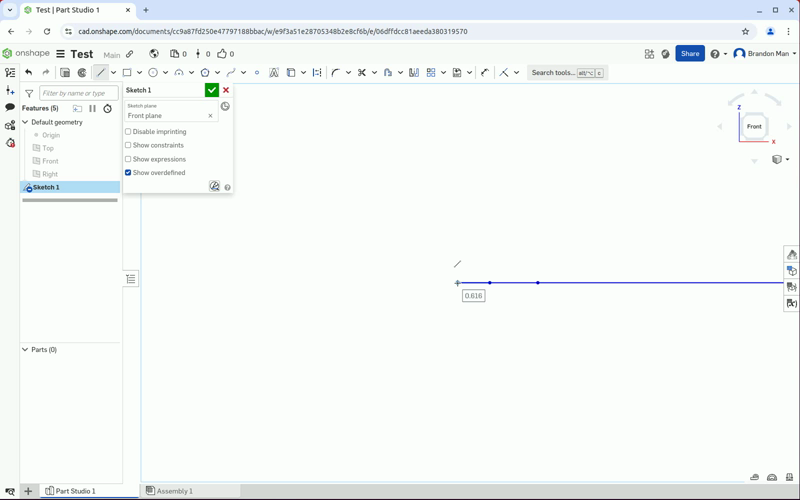
scroll(-6)
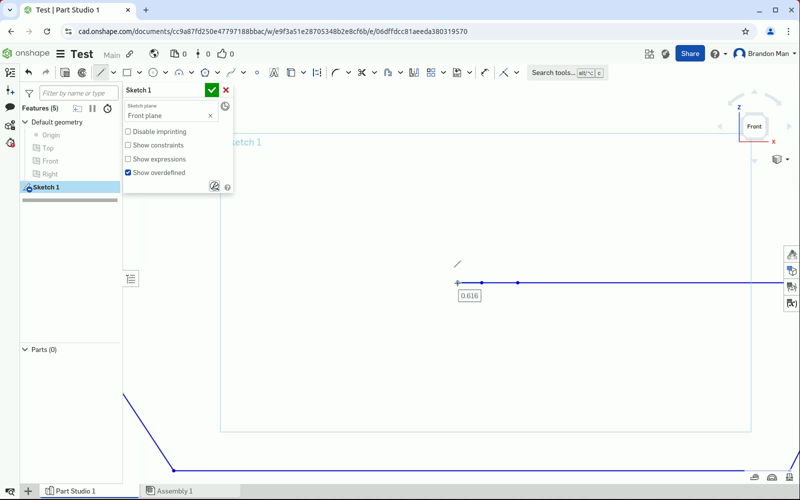
scroll(-6)
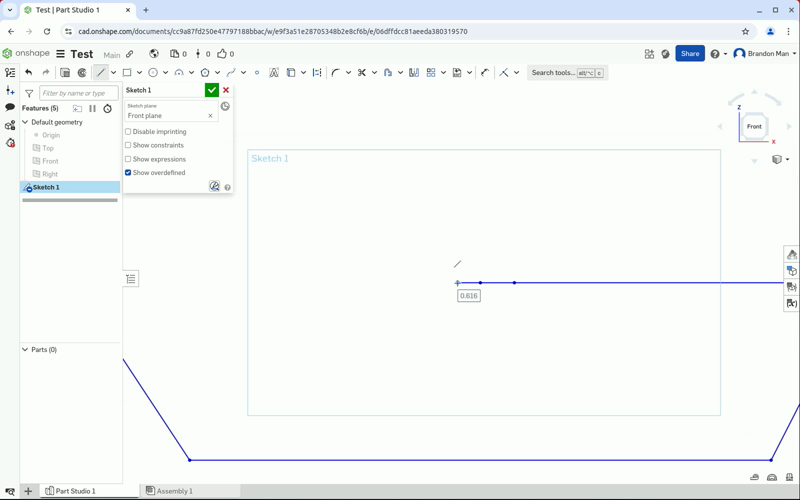
scroll(-6)
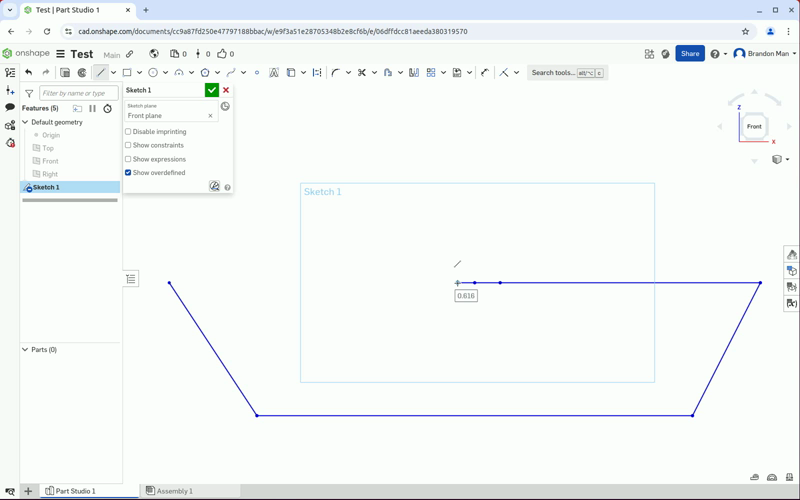
scroll(-6)
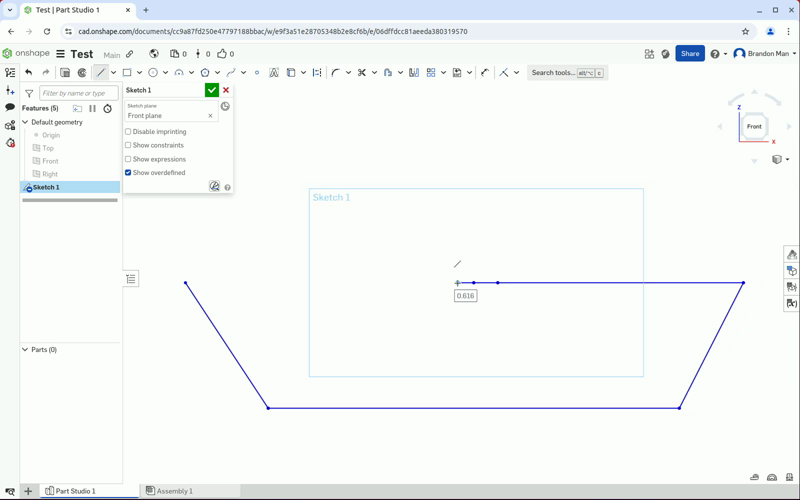
scroll(-6)
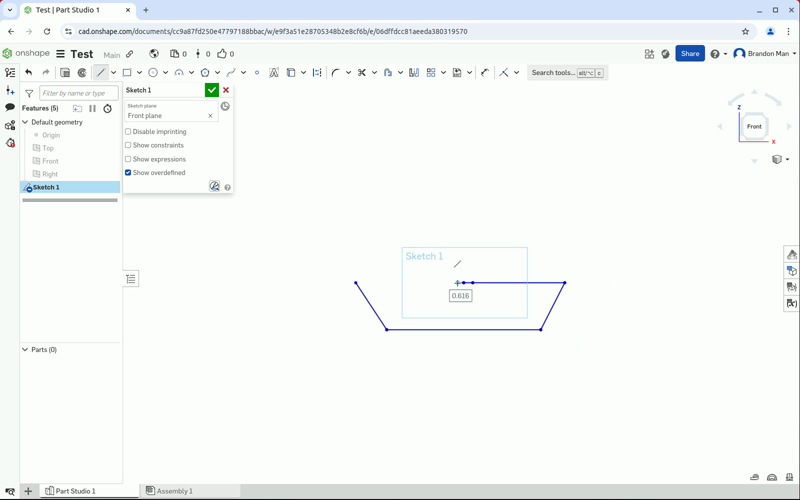
scroll(-6)
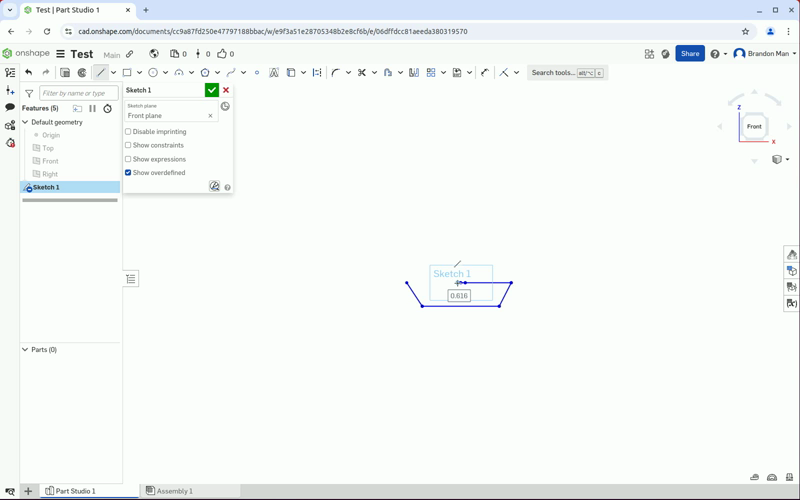
key_up(shift)
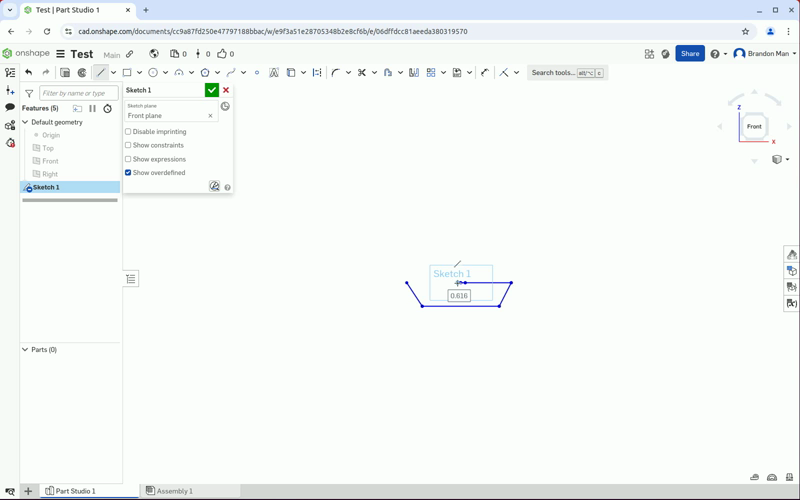
mouse_move(487, 282)
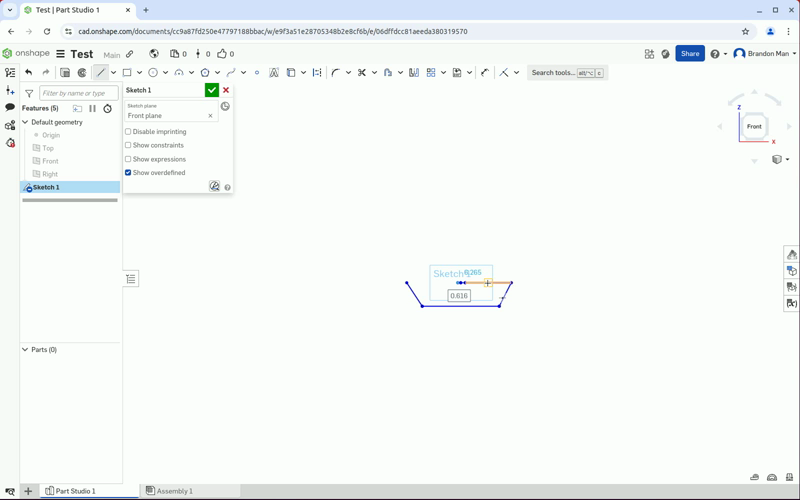
key_down(shift)
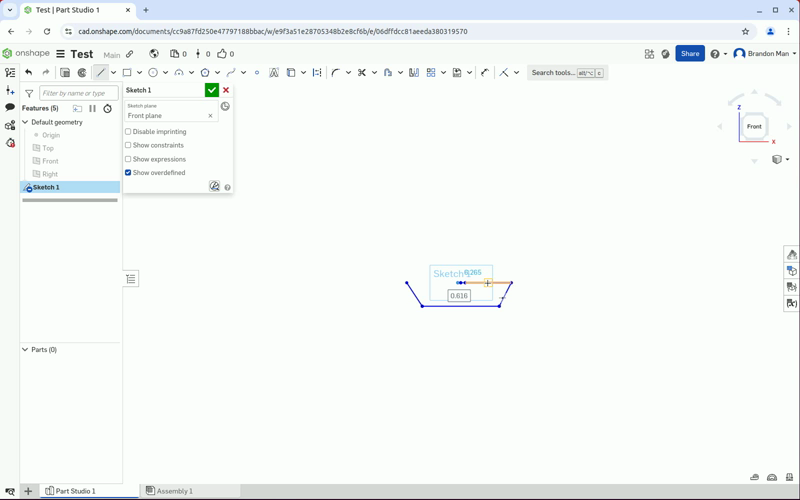
mouse_move(406, 282)
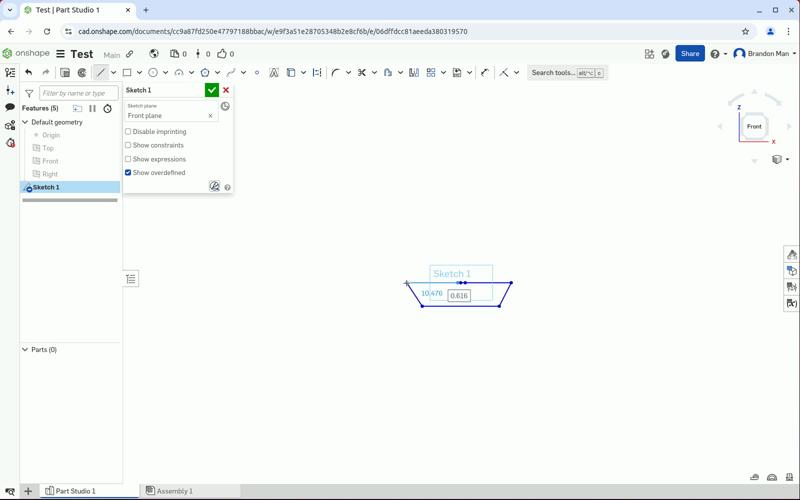
key_up(shift)
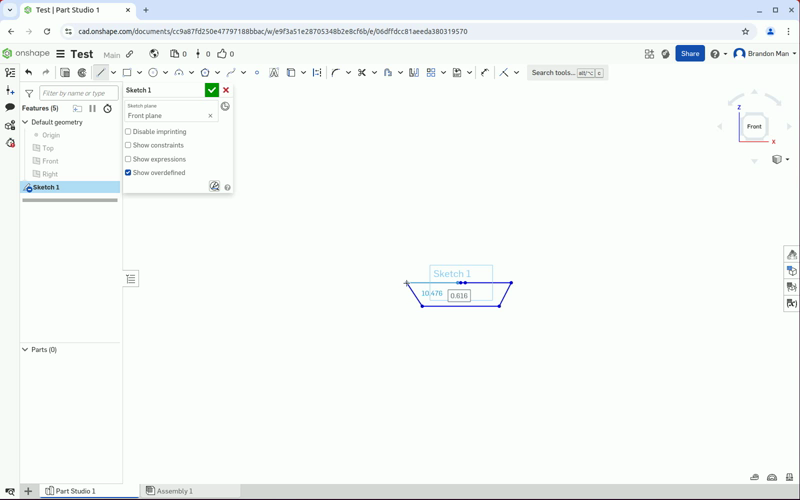
click(406, 282)
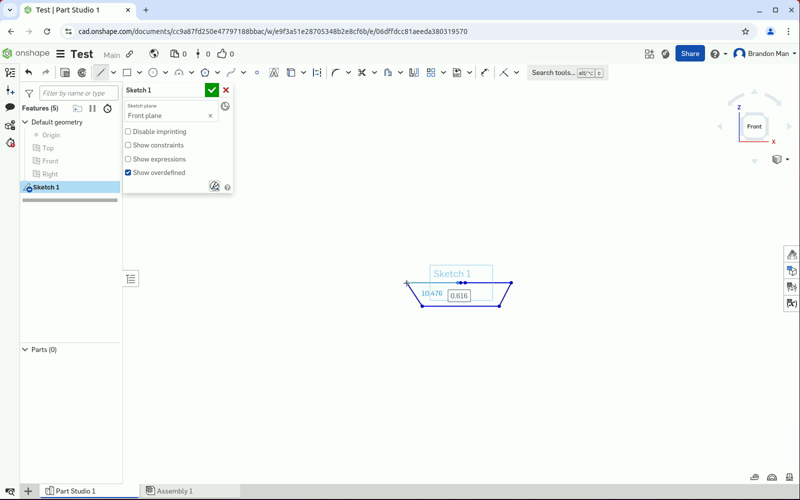
key(esc)
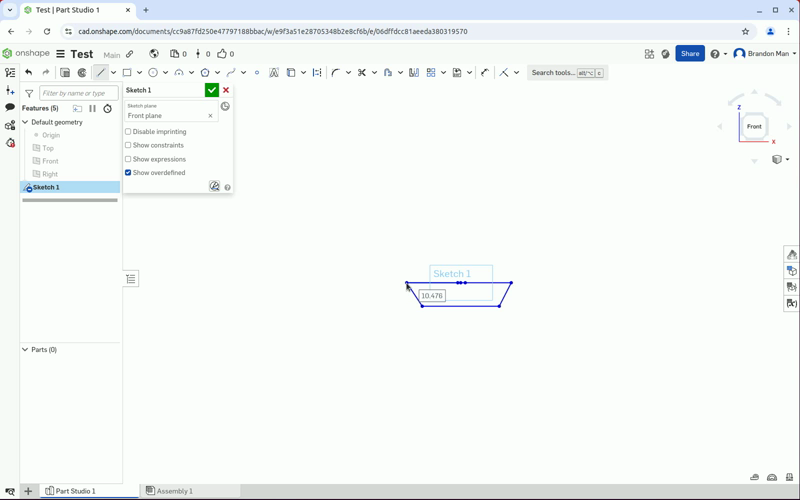
key(l)
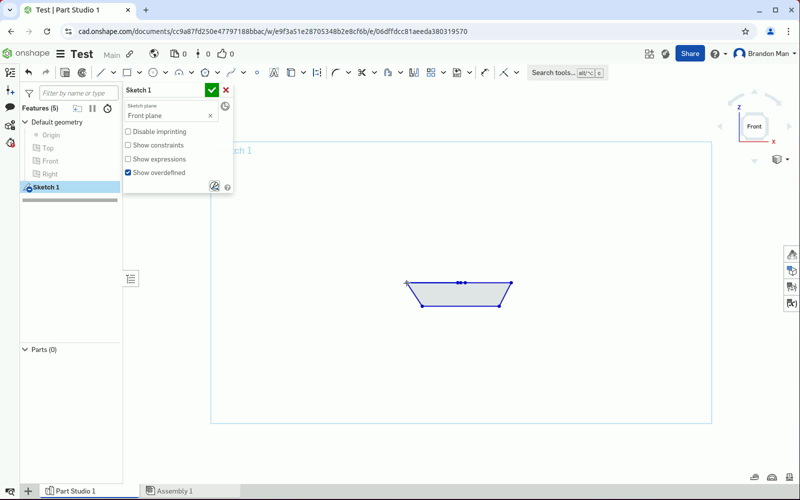
key_down(shift)
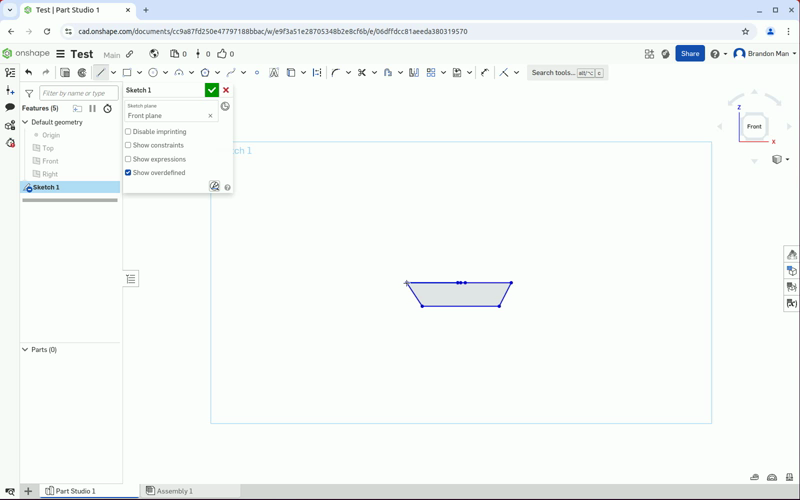
mouse_move(414, 287)
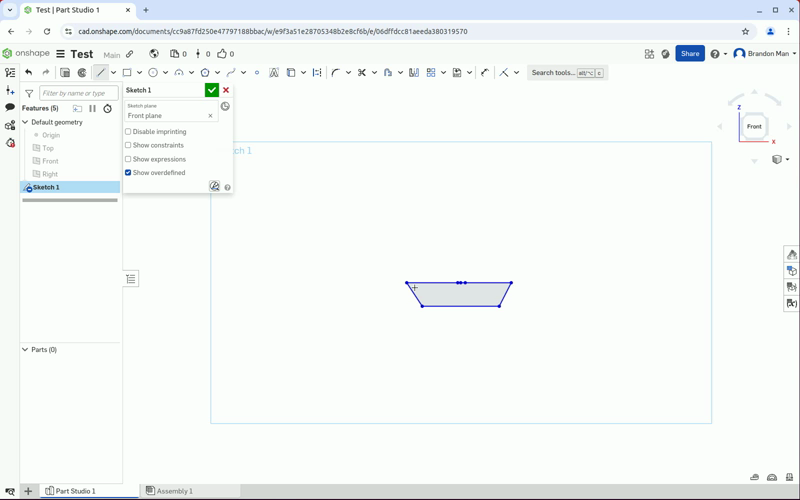
click(414, 287)
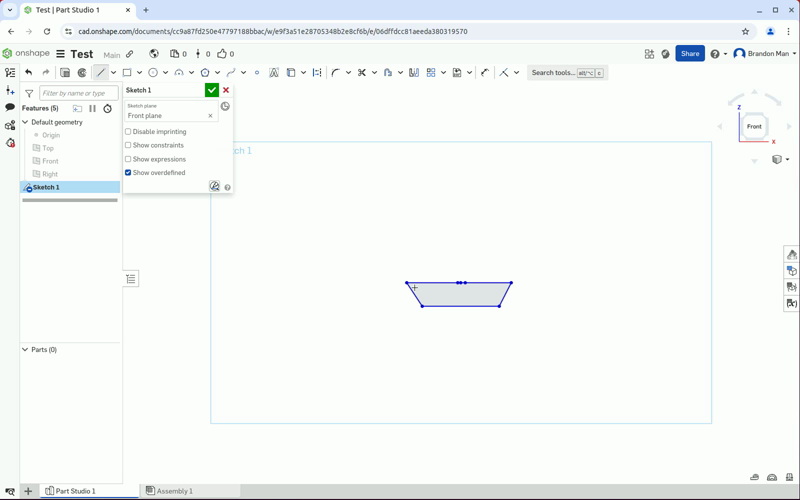
key_up(shift)
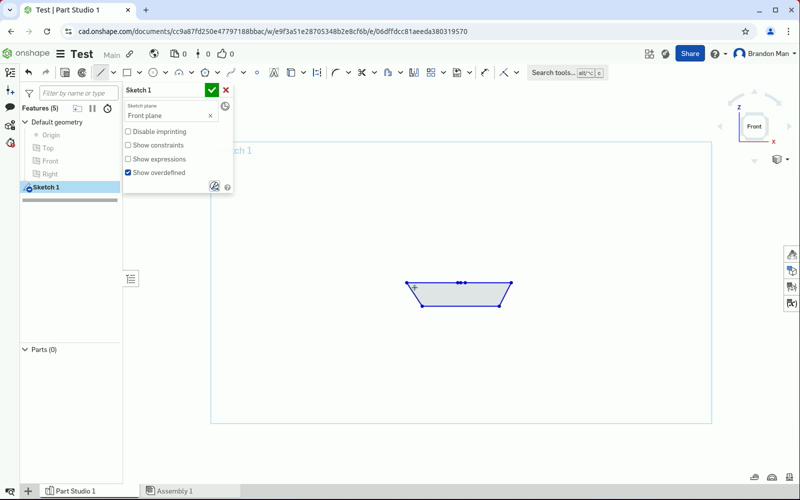
key_down(shift)
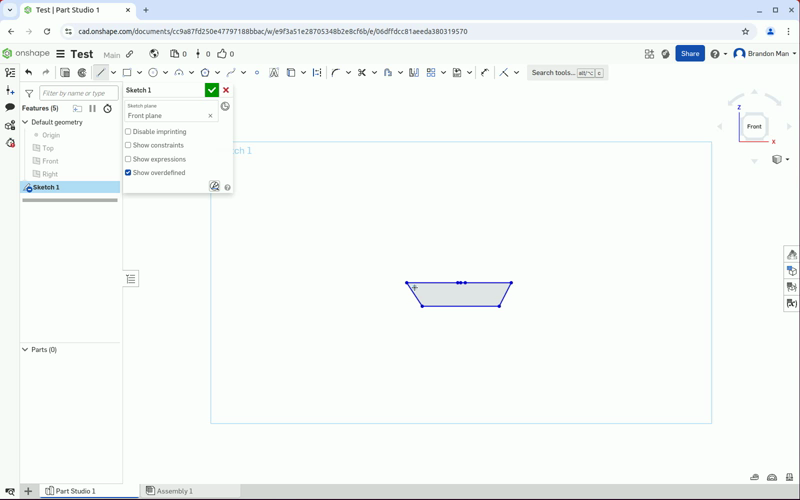
mouse_move(444, 287)
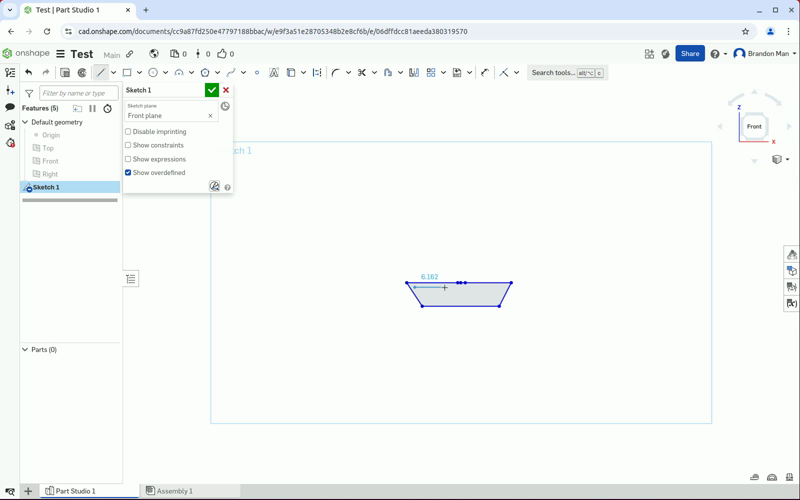
mouse_move(424, 302)
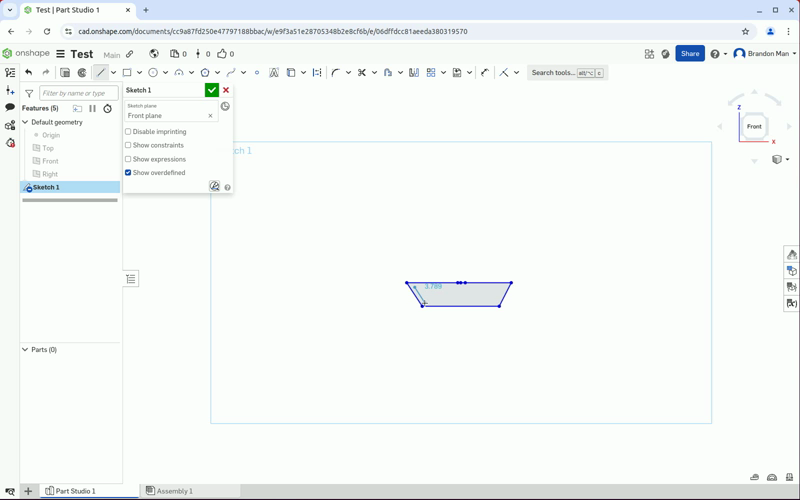
scroll(6)
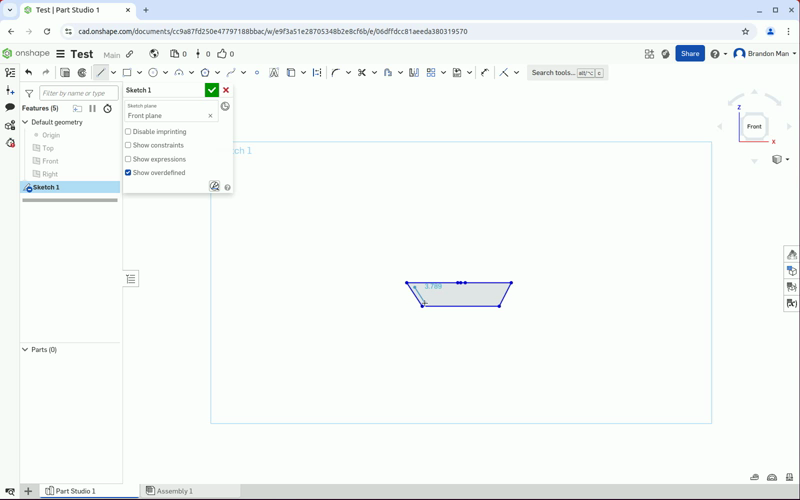
scroll(6)
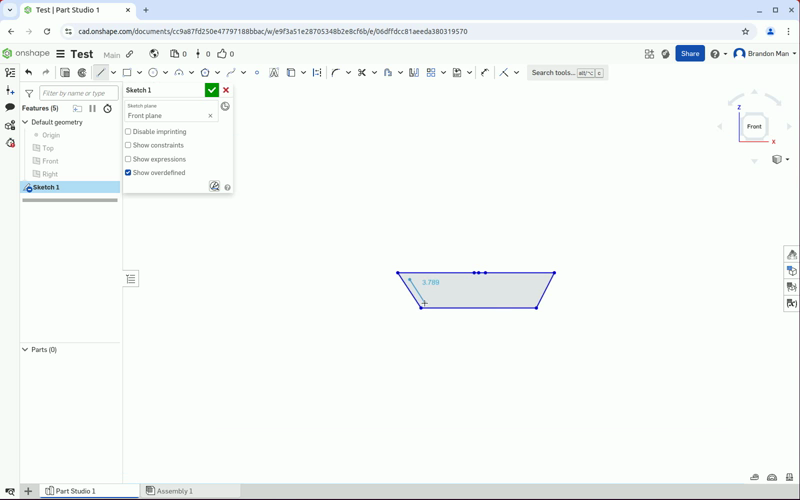
scroll(6)
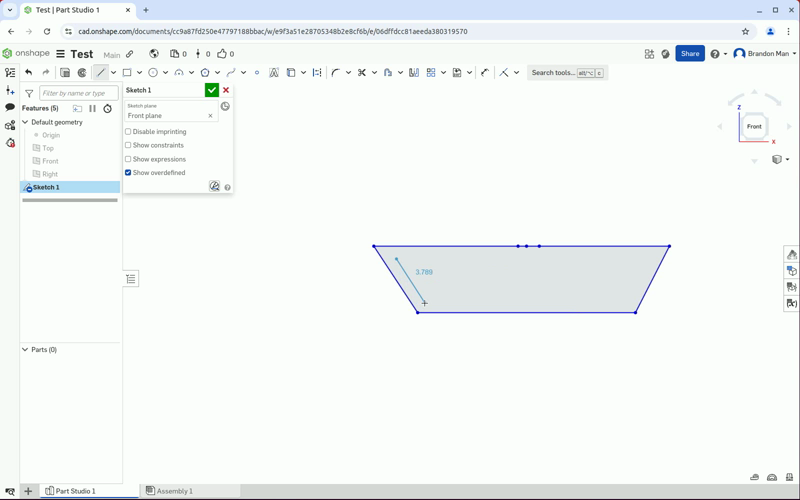
scroll(6)
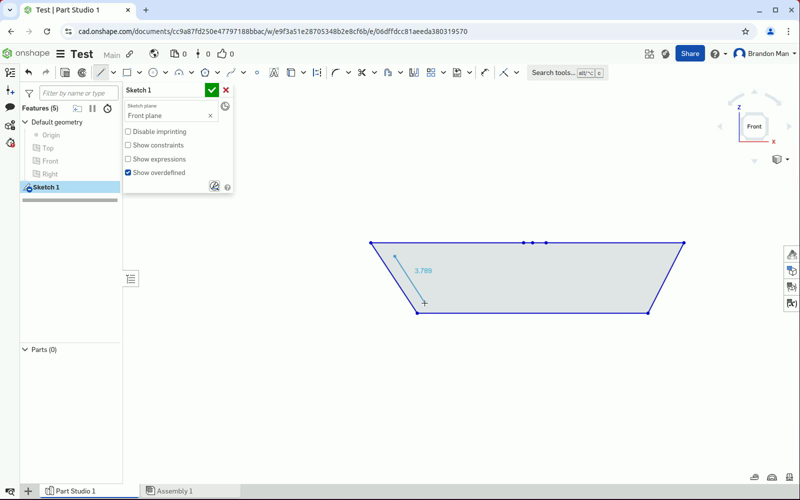
scroll(6)
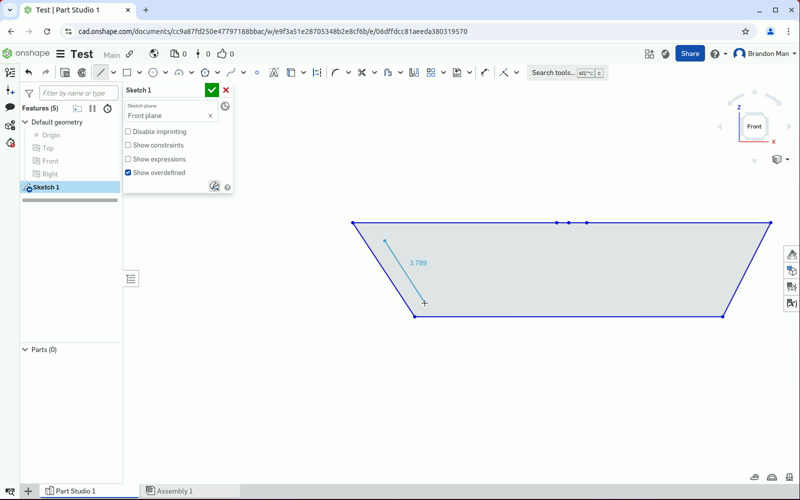
scroll(6)
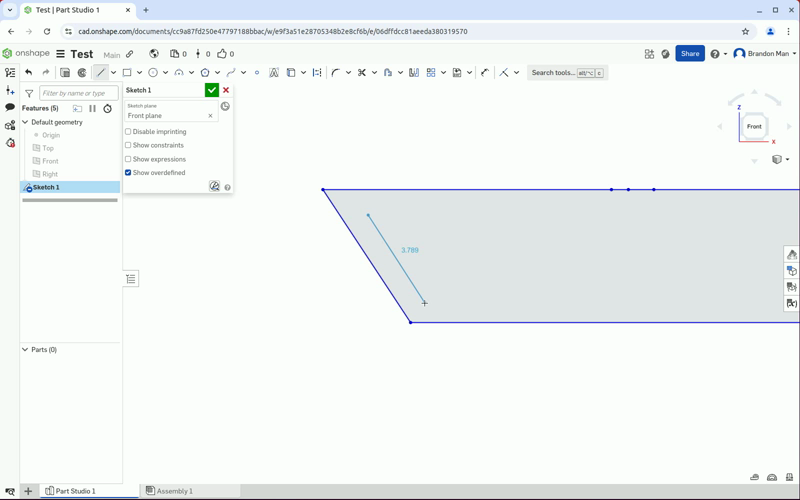
scroll(6)
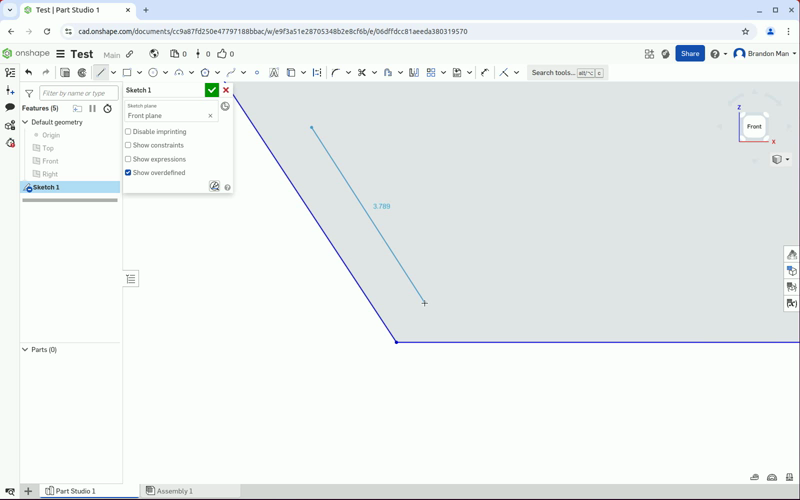
click(424, 302)
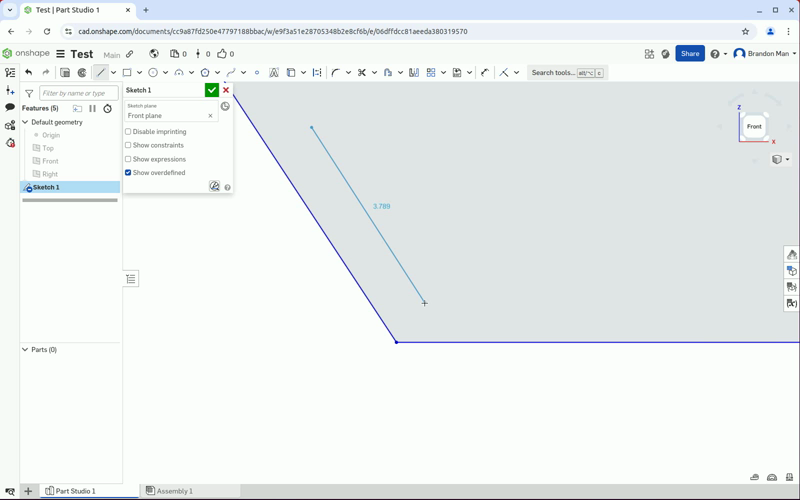
scroll(-6)
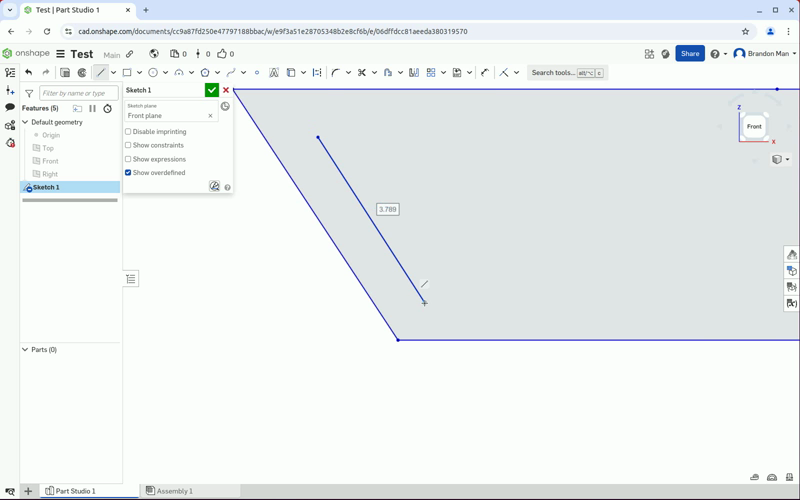
scroll(-6)
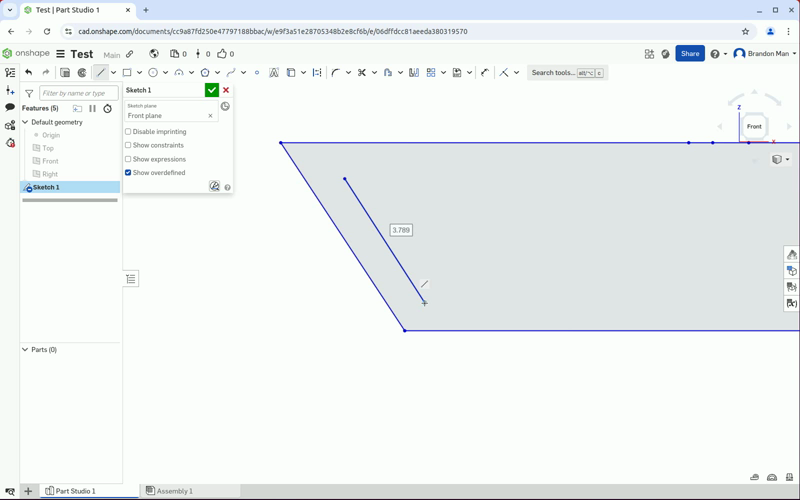
scroll(-6)
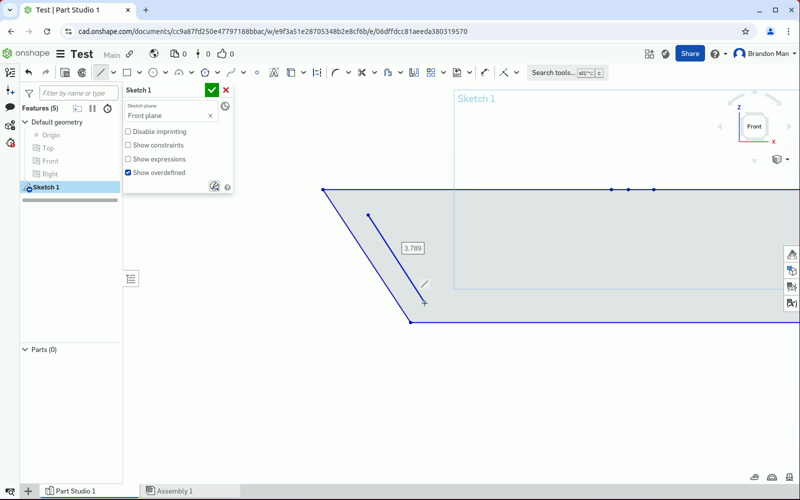
scroll(-6)
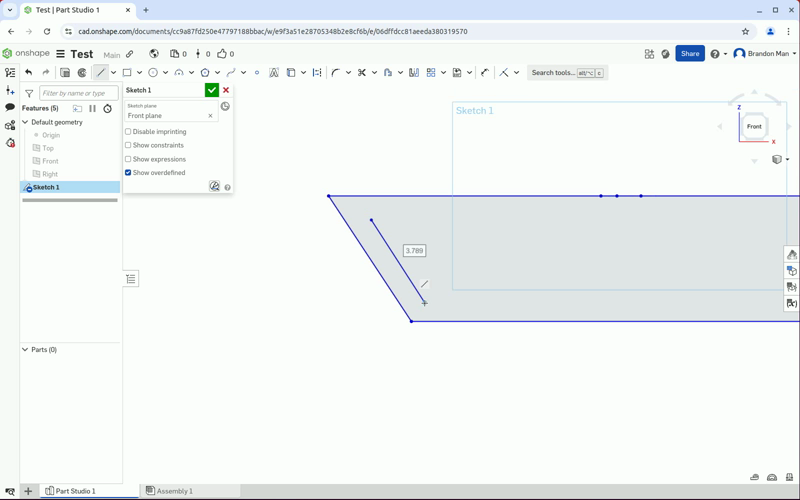
scroll(-6)
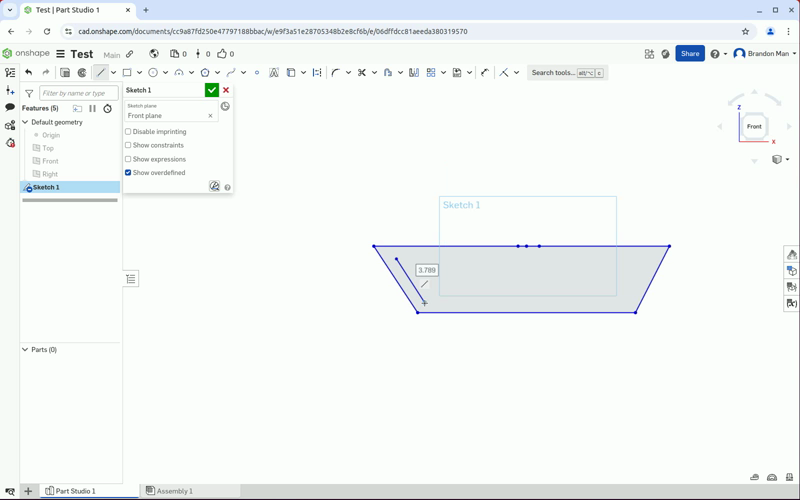
scroll(-6)
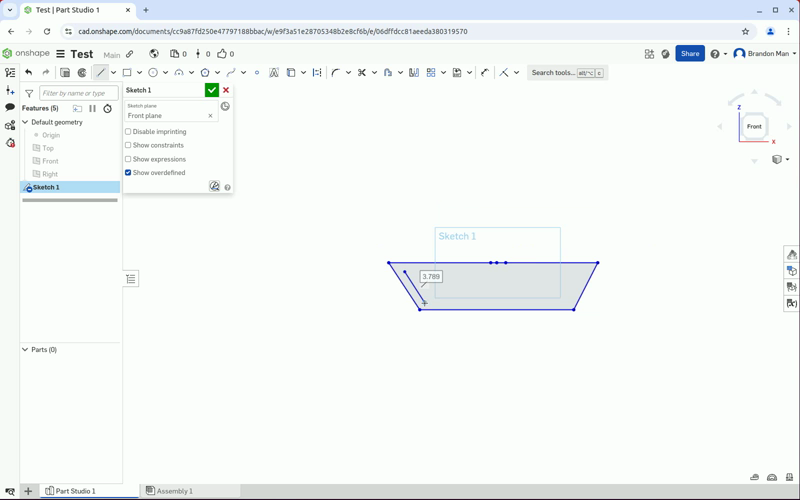
scroll(-6)
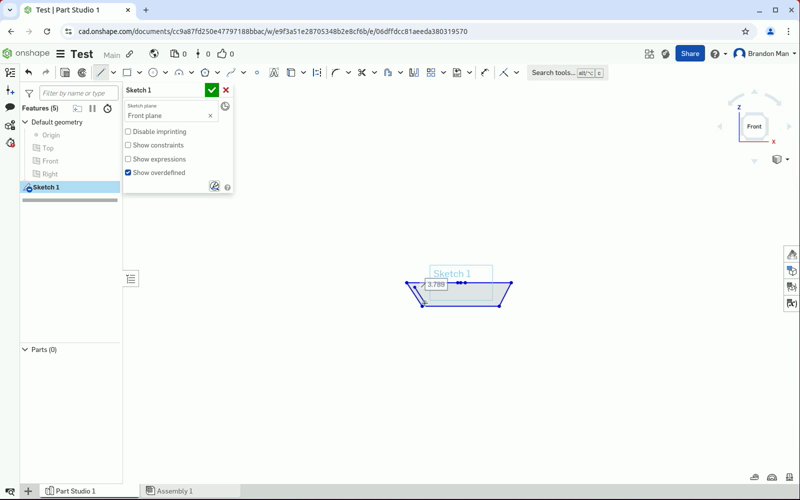
key_up(shift)
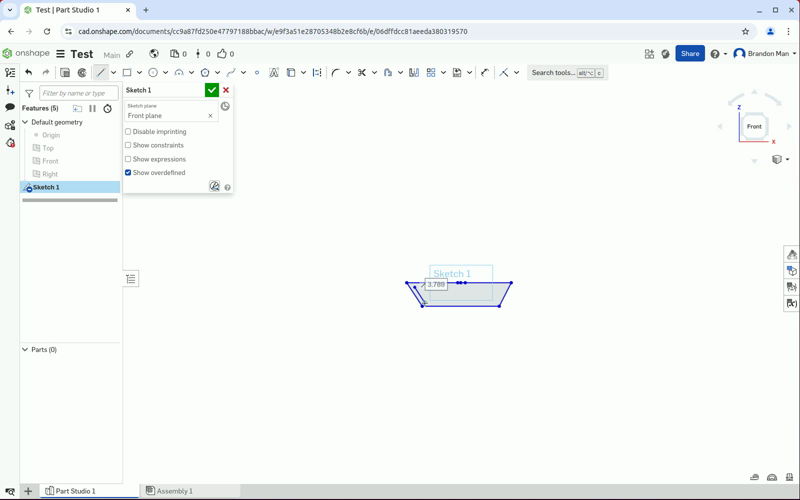
key_down(shift)
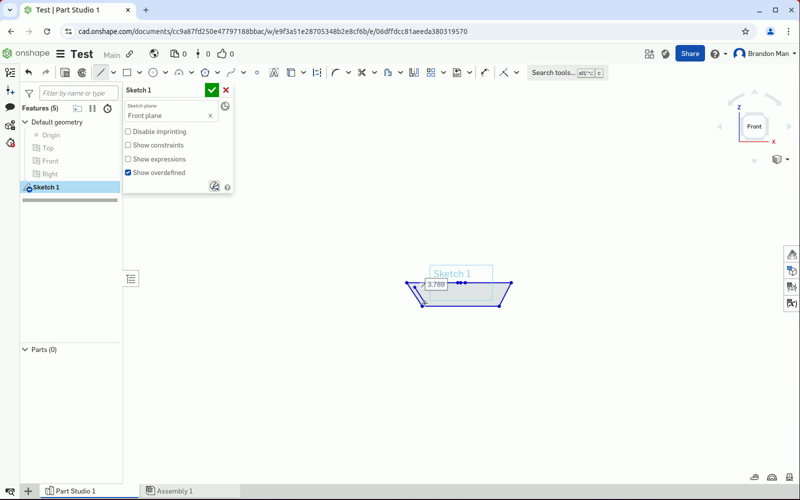
mouse_move(497, 302)
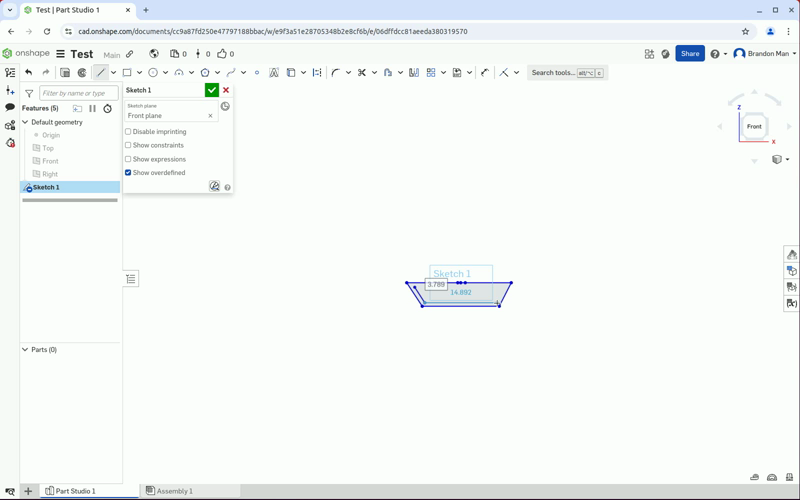
scroll(6)
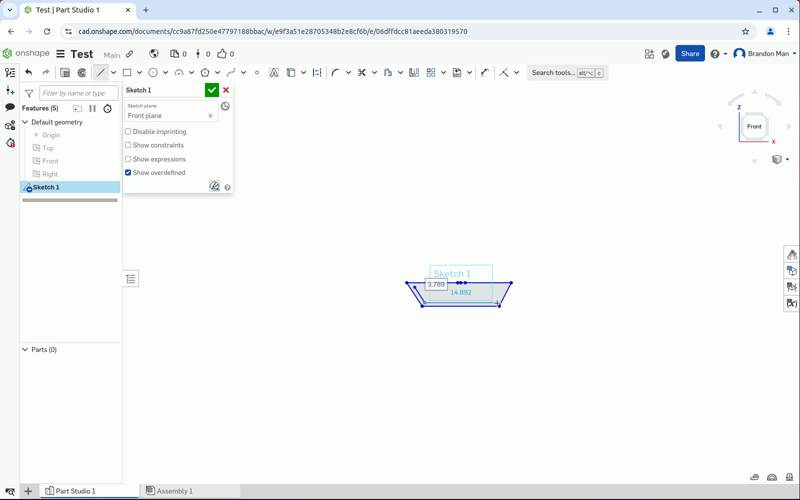
scroll(6)
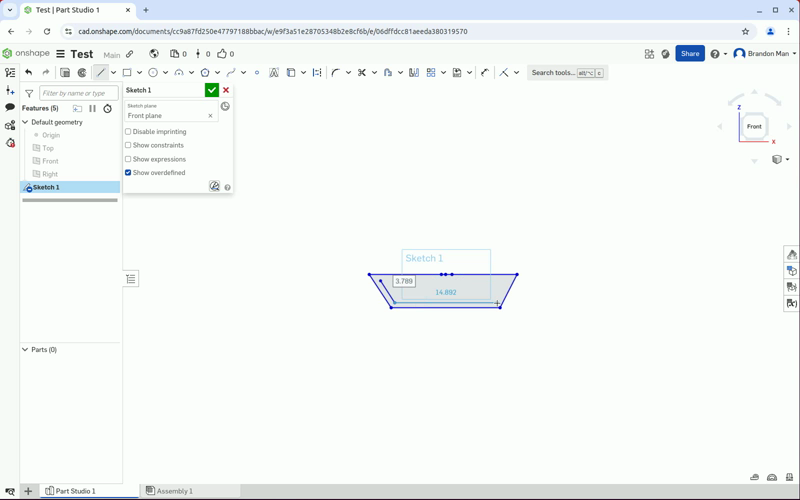
scroll(6)
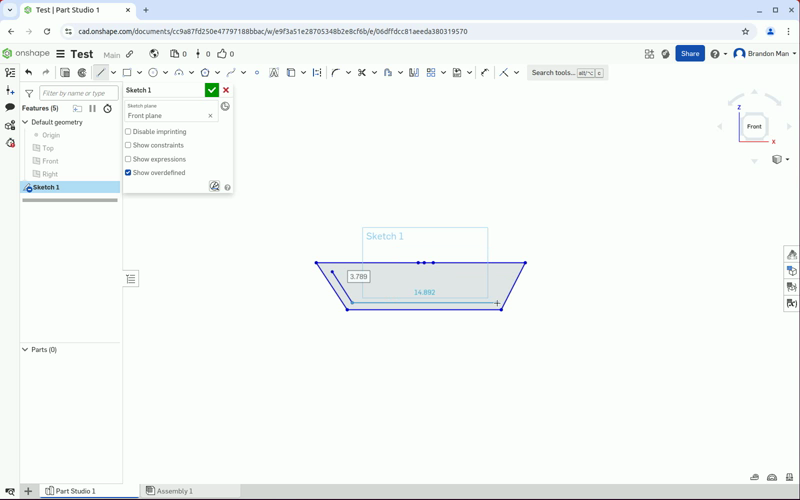
scroll(6)
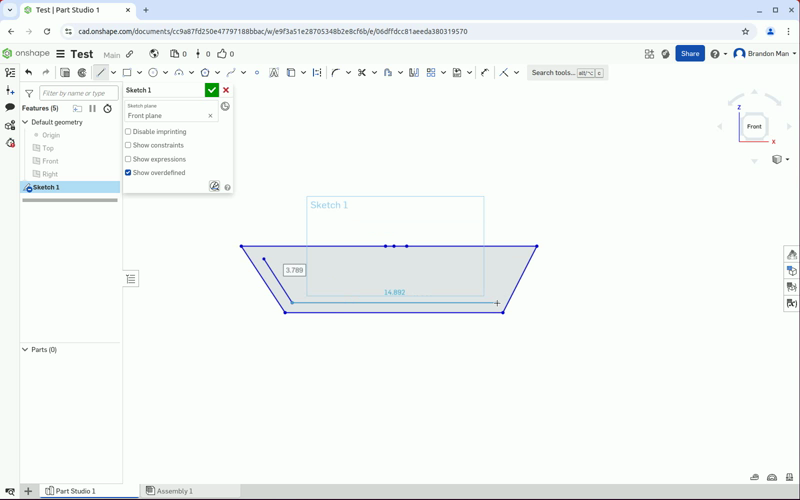
scroll(6)
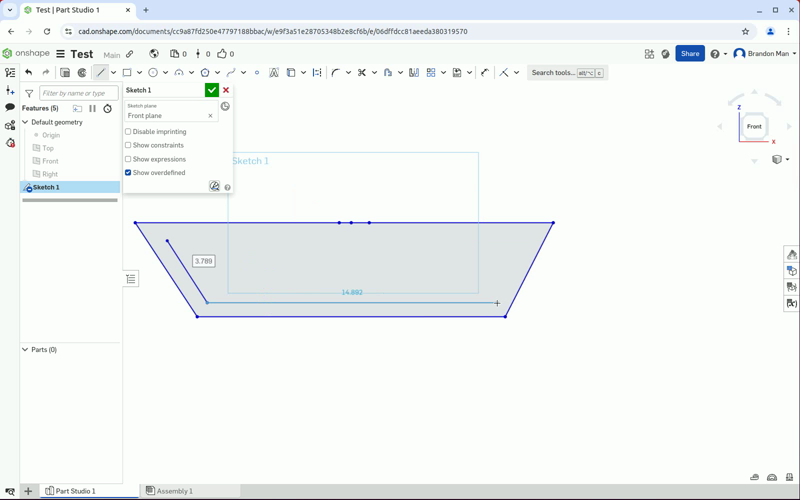
scroll(6)
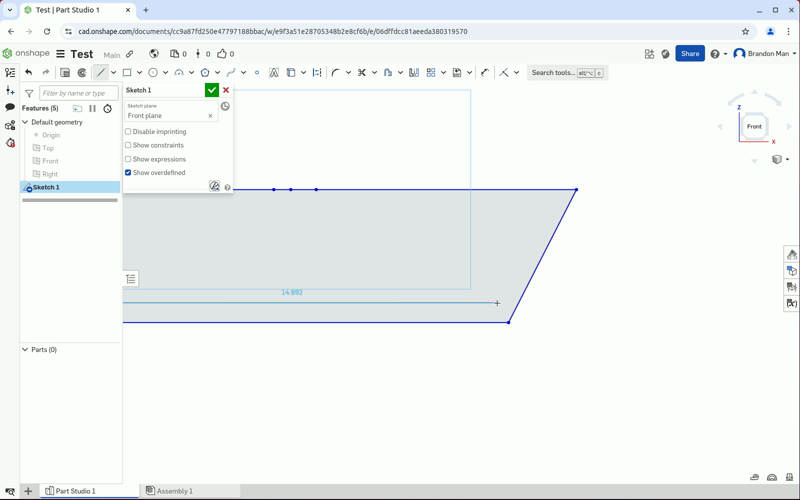
scroll(6)
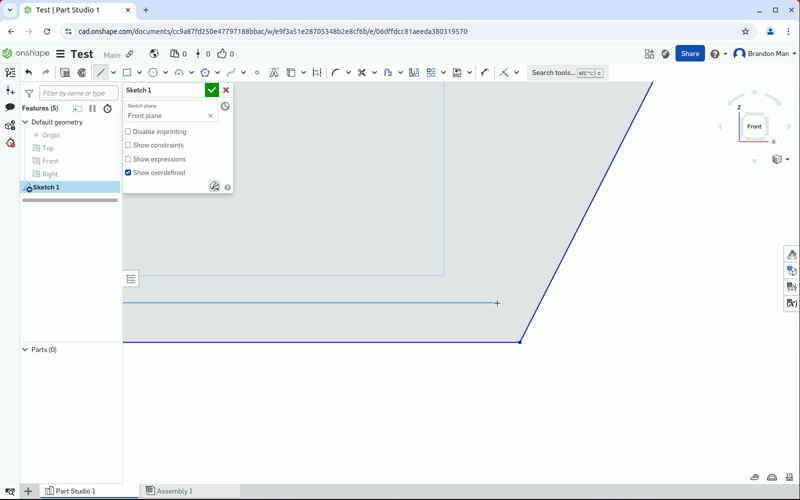
click(497, 302)
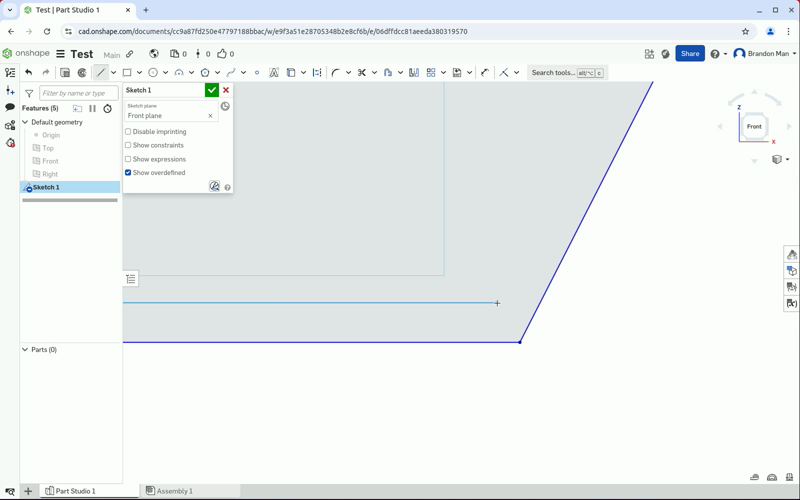
scroll(-6)
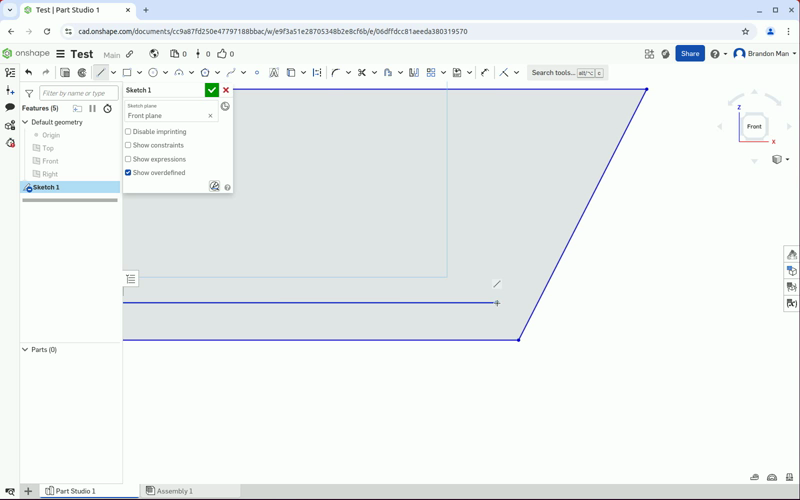
scroll(-6)
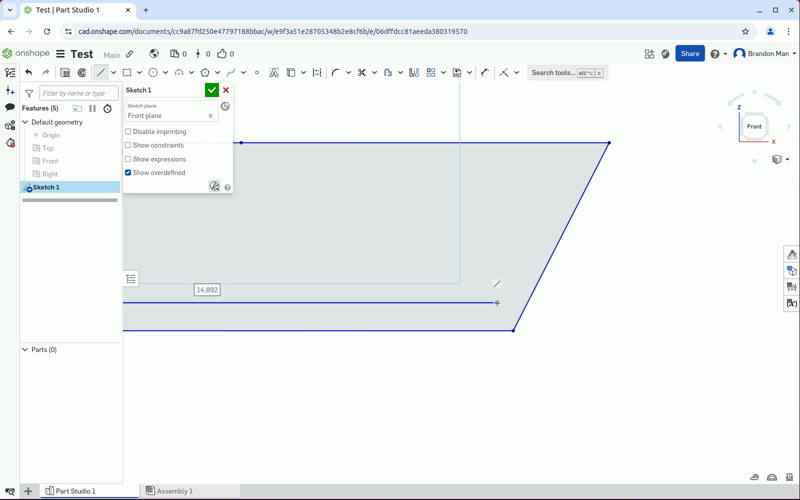
scroll(-6)
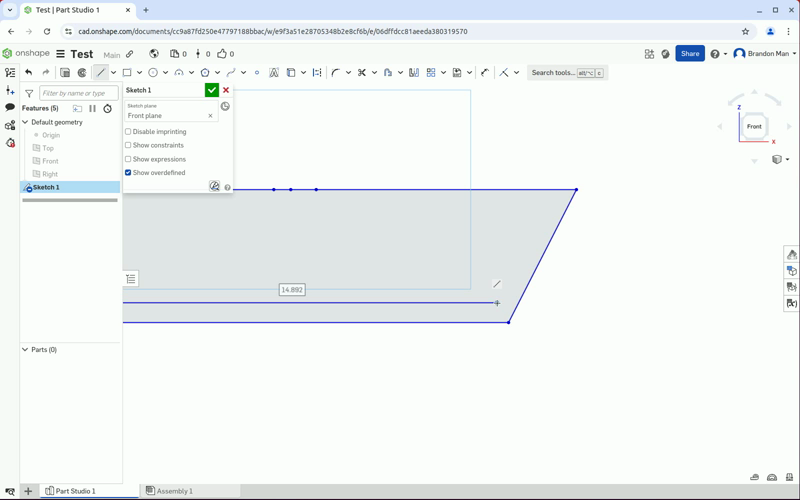
scroll(-6)
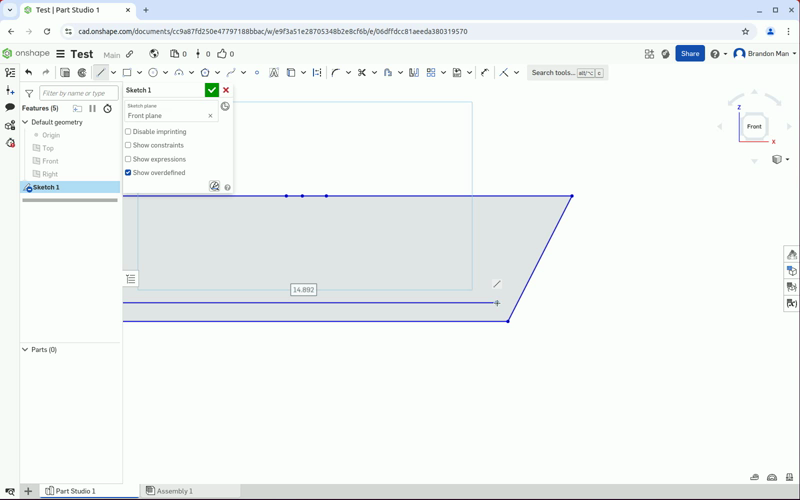
scroll(-6)
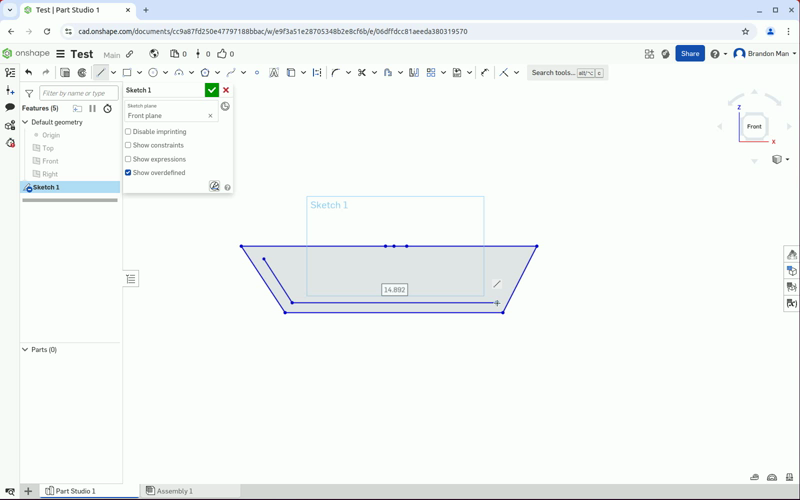
scroll(-6)
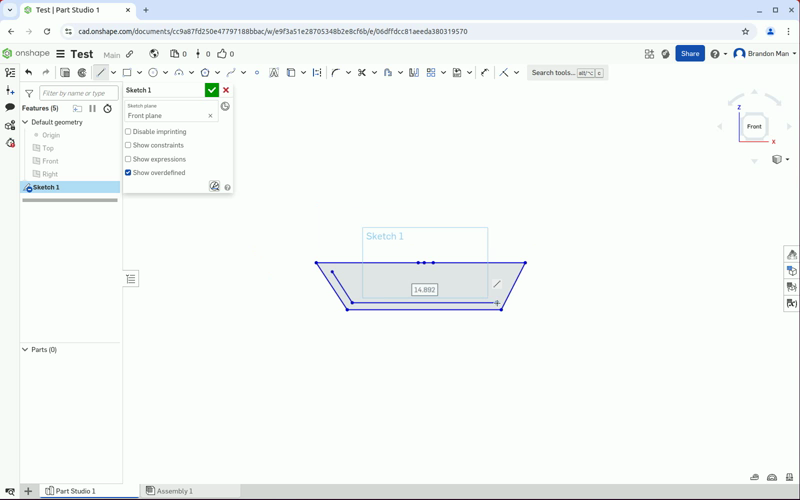
scroll(-6)
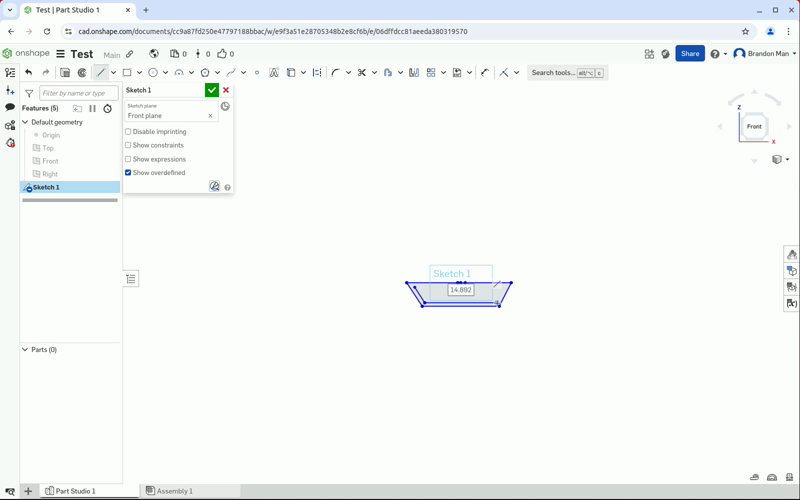
key_up(shift)
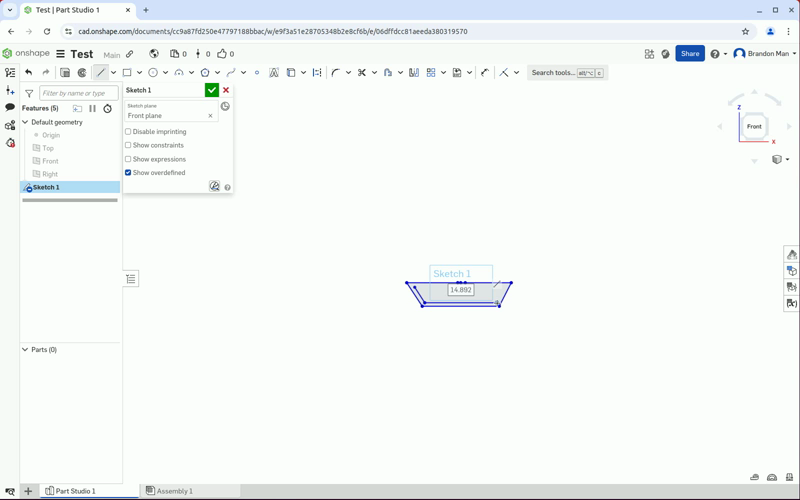
key_down(shift)
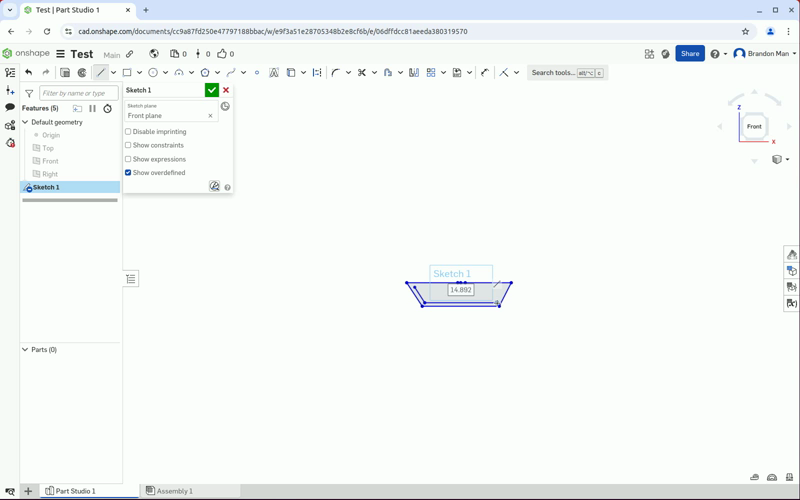
mouse_move(527, 302)
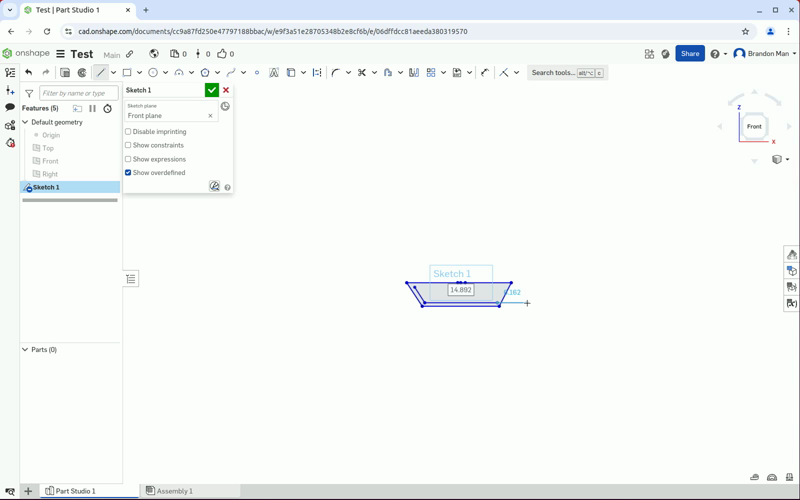
mouse_move(504, 287)
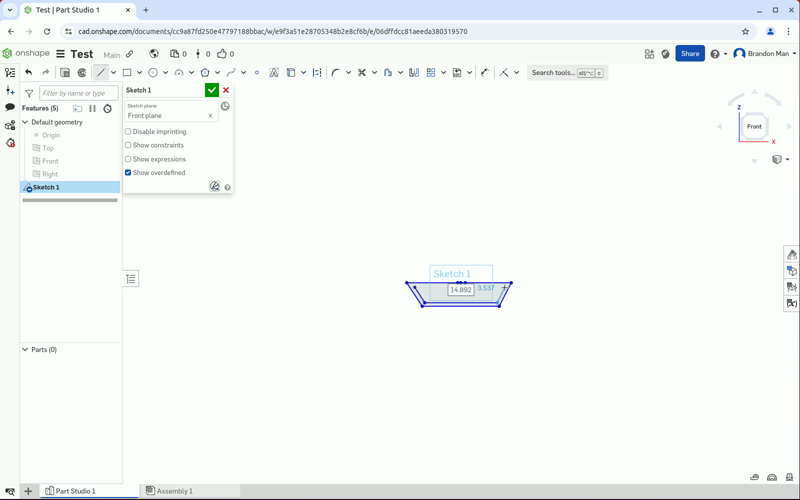
click(504, 287)
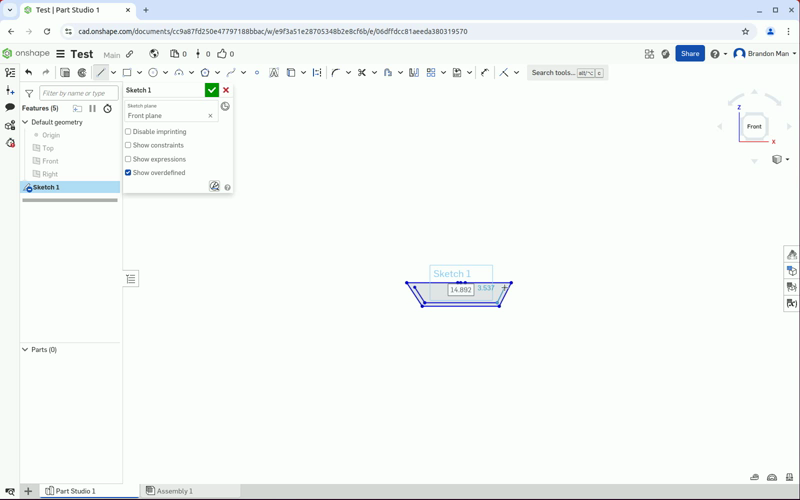
key_up(shift)
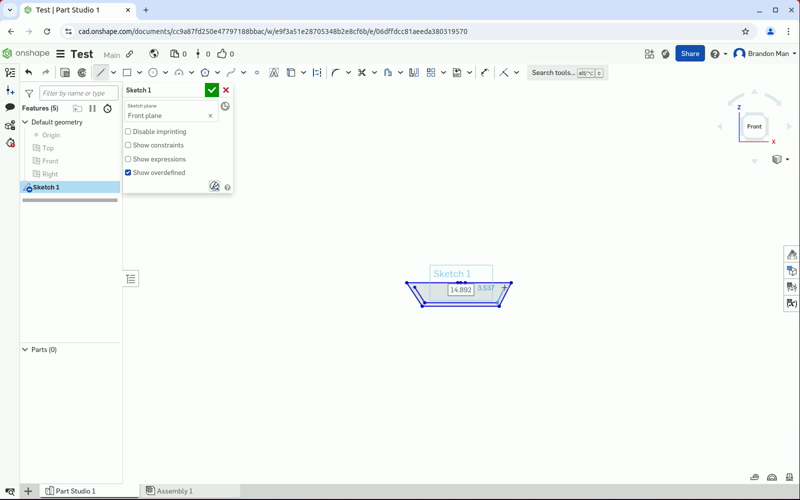
key_down(shift)
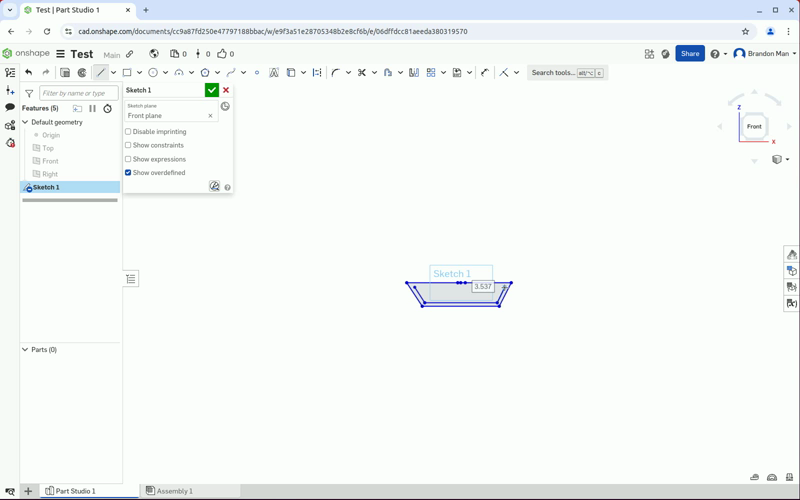
mouse_move(414, 287)
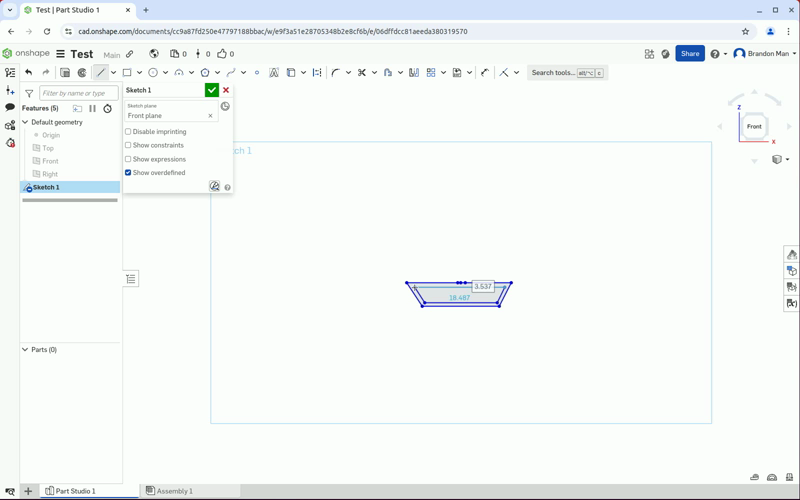
key_up(shift)
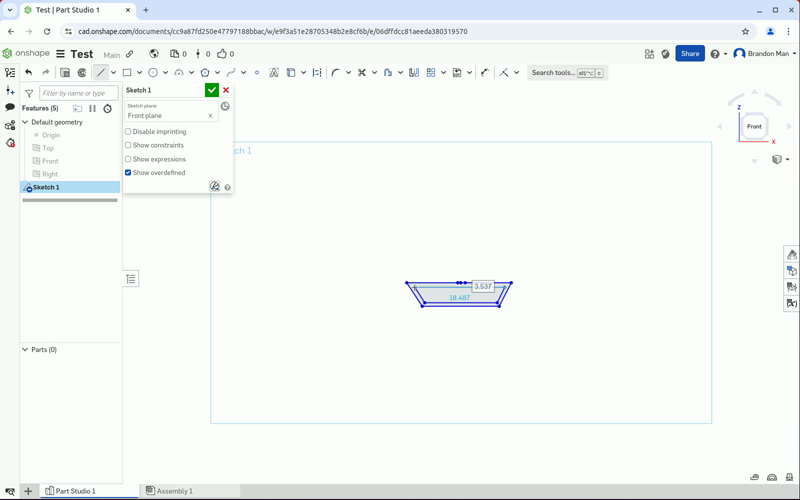
click(414, 287)
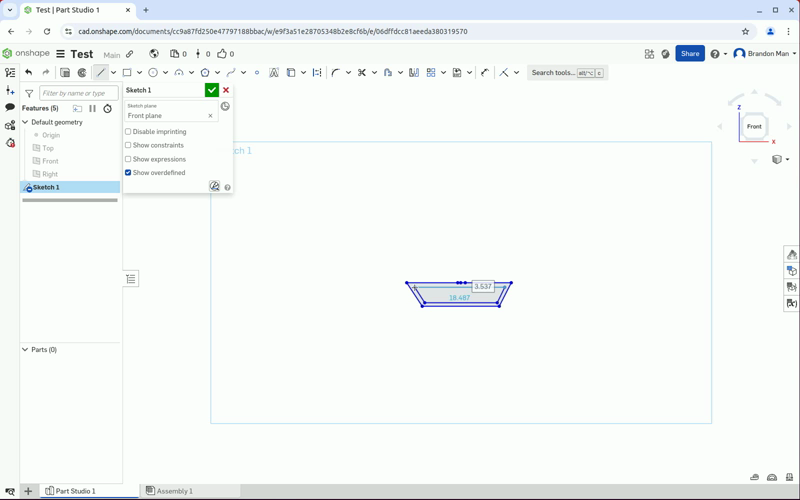
key(esc)
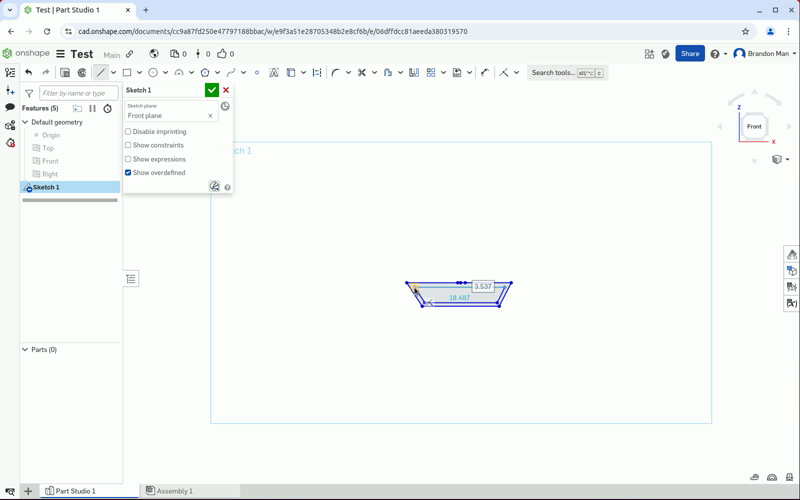
mouse_move(456, 284)
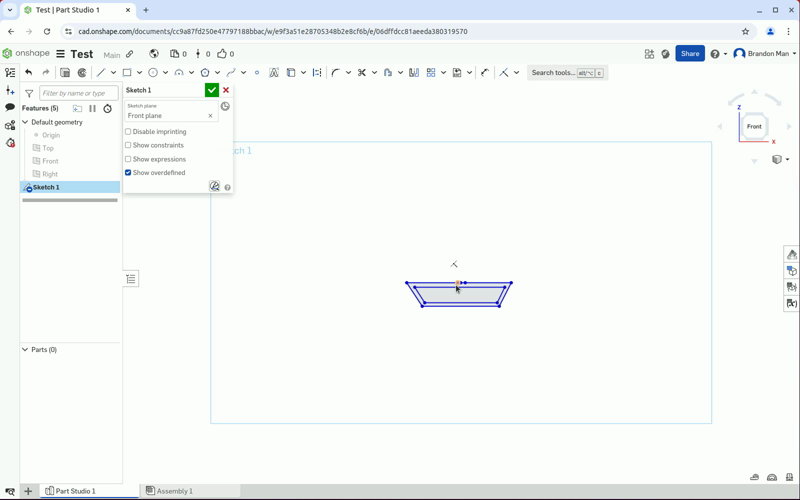
scroll(6)
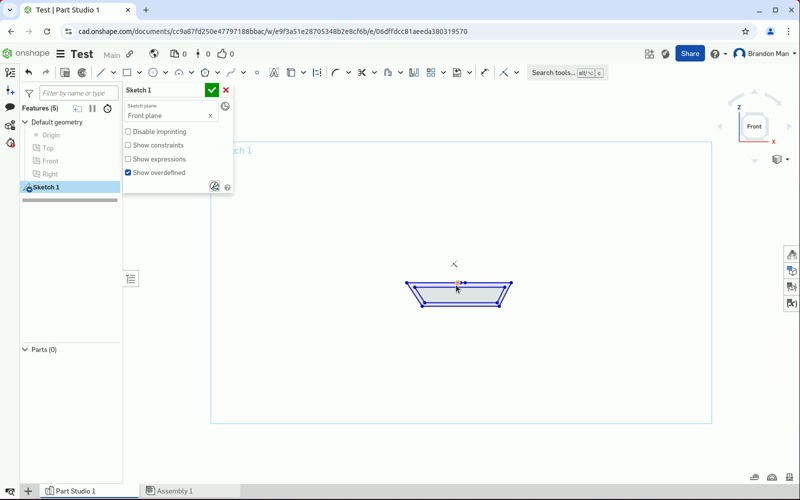
scroll(6)
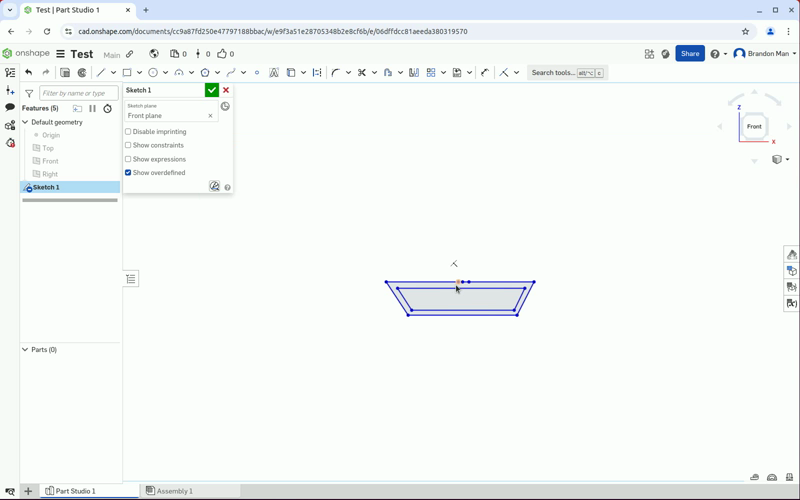
scroll(6)
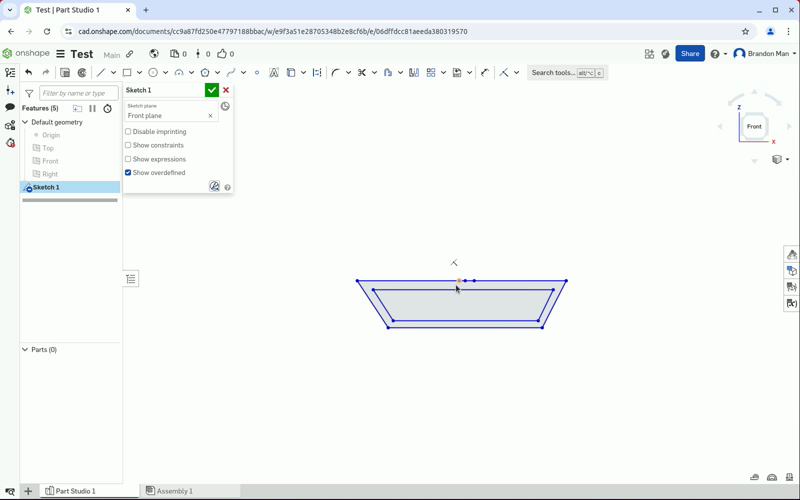
scroll(6)
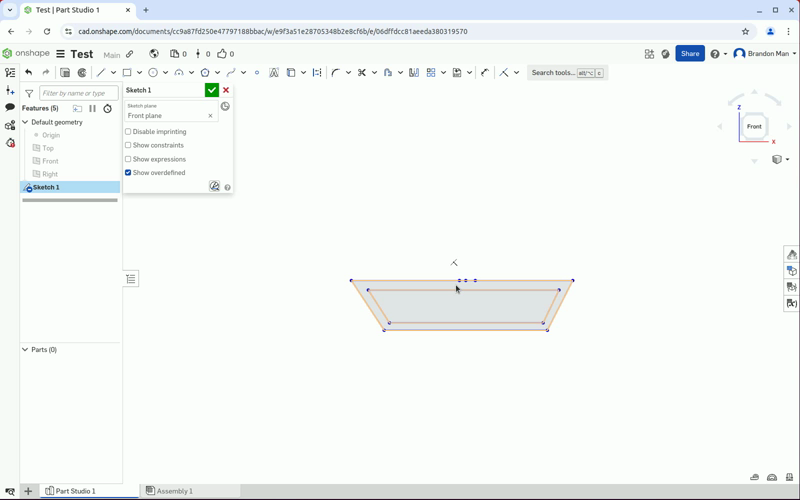
scroll(6)
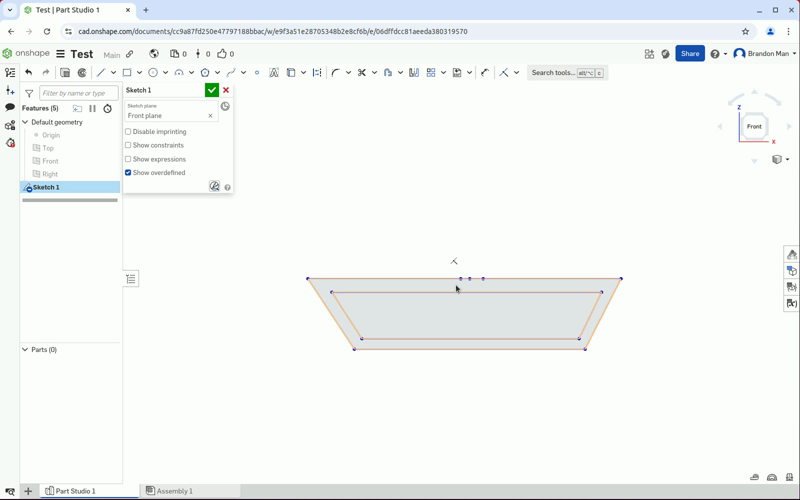
scroll(6)
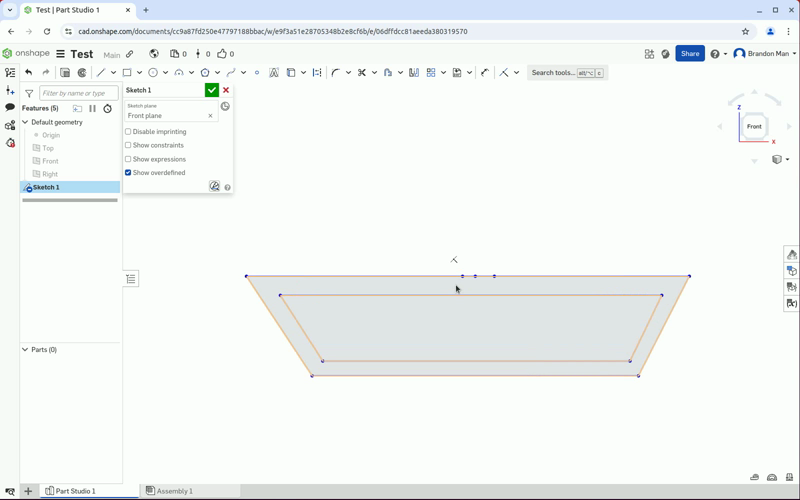
scroll(6)
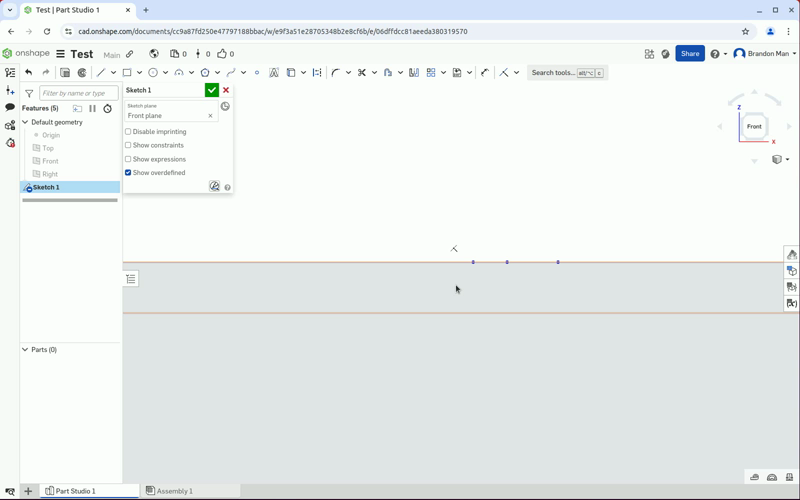
click(456, 284)
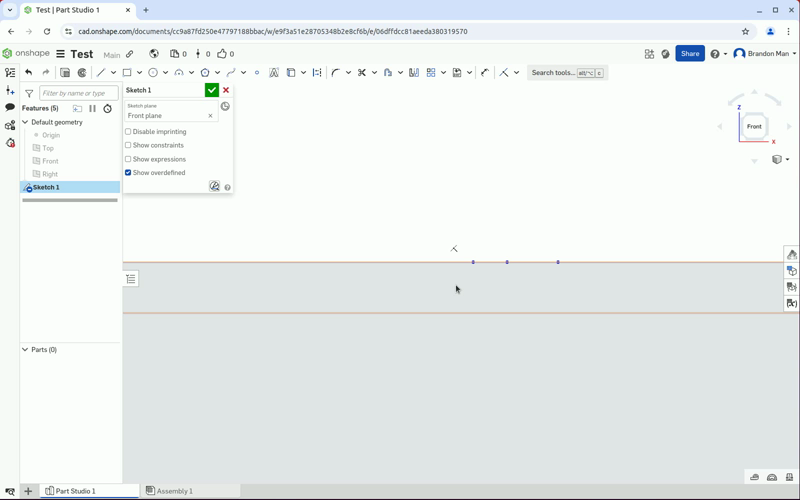
scroll(-6)
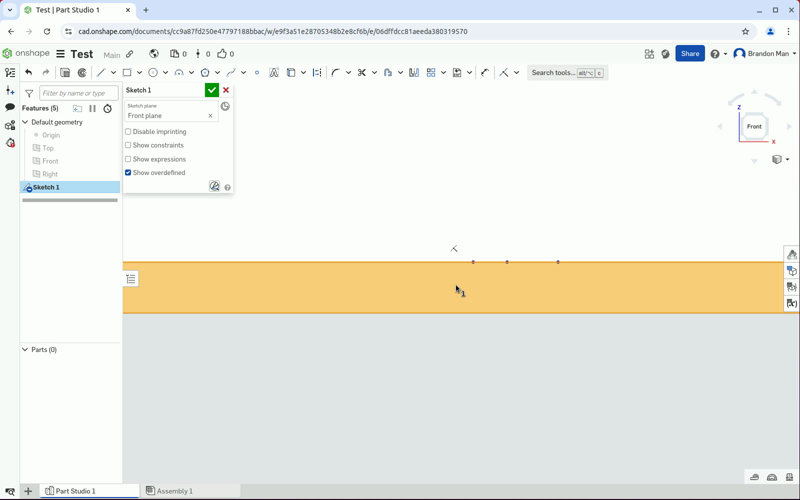
scroll(-6)
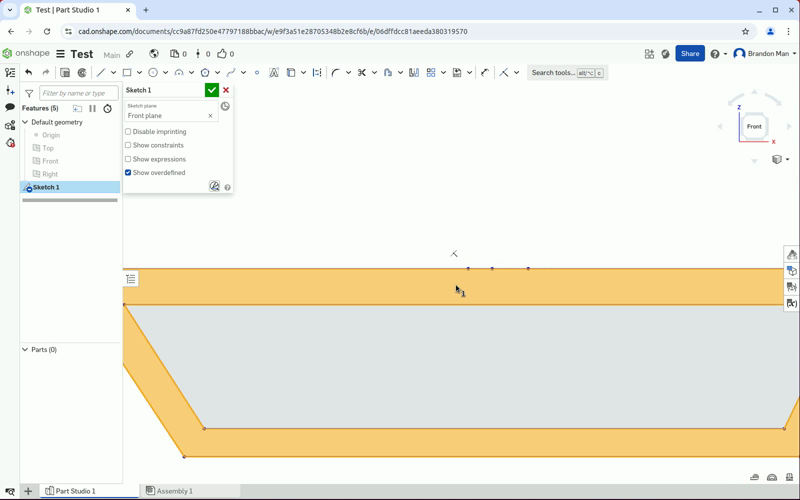
scroll(-6)
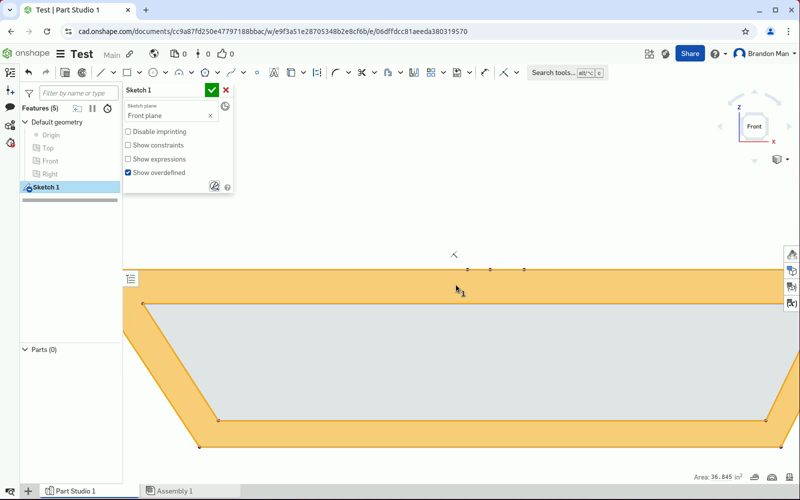
scroll(-6)
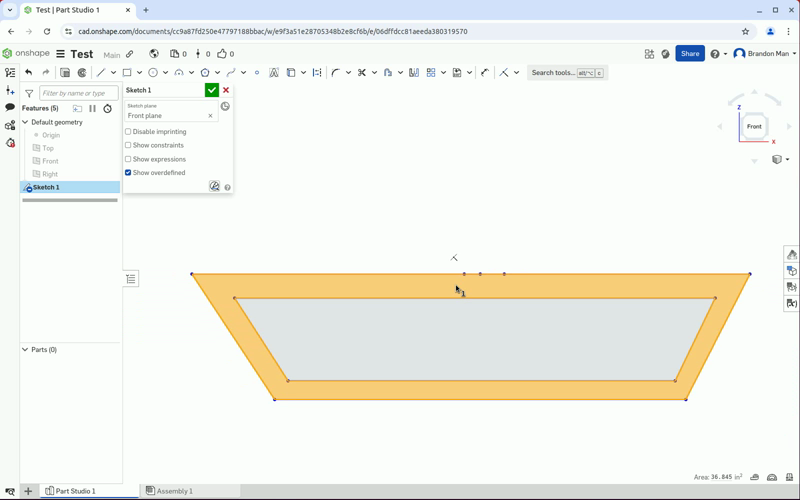
scroll(-6)
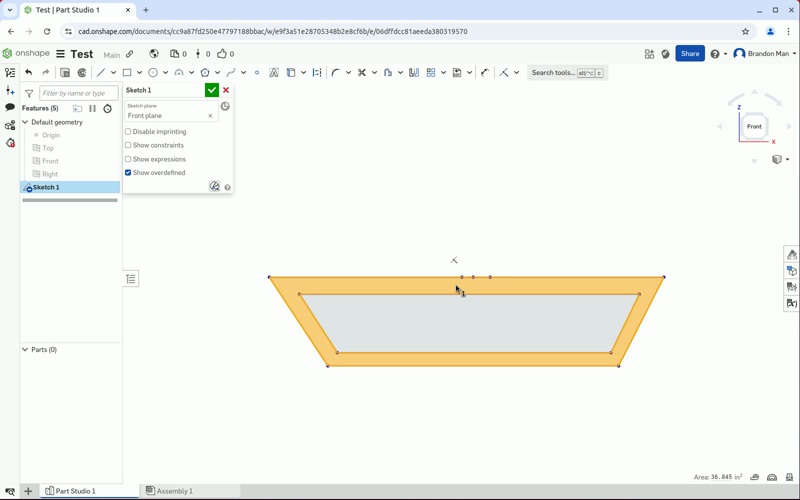
scroll(-6)
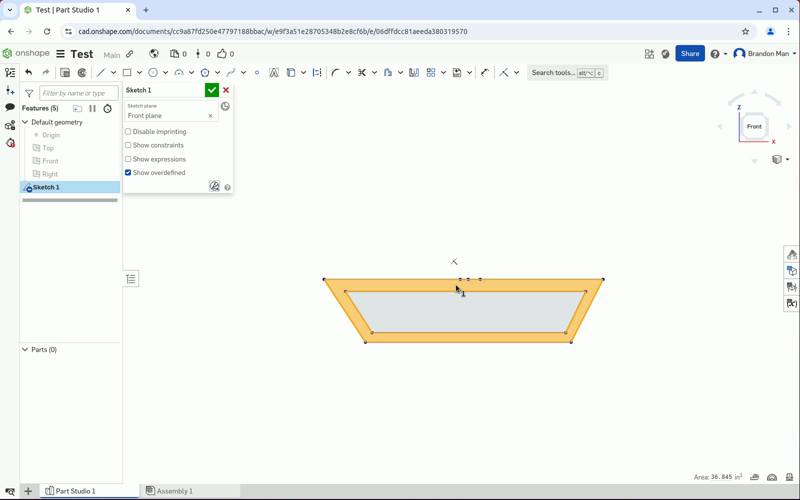
scroll(-6)
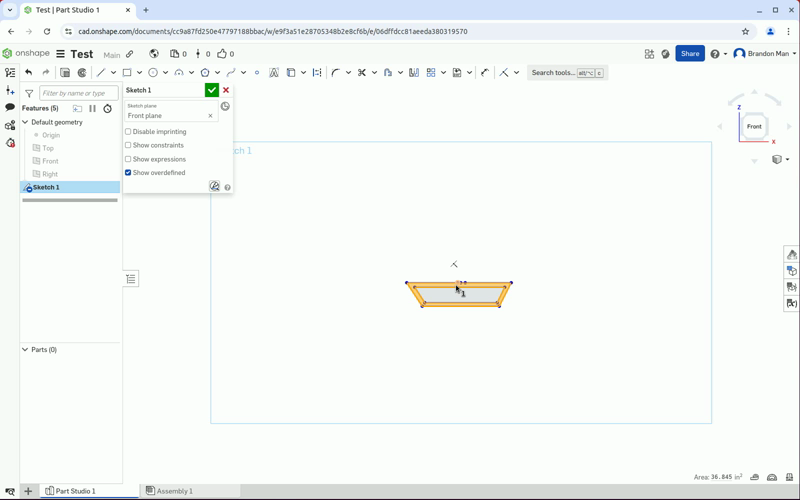
mouse_move(73, 352)
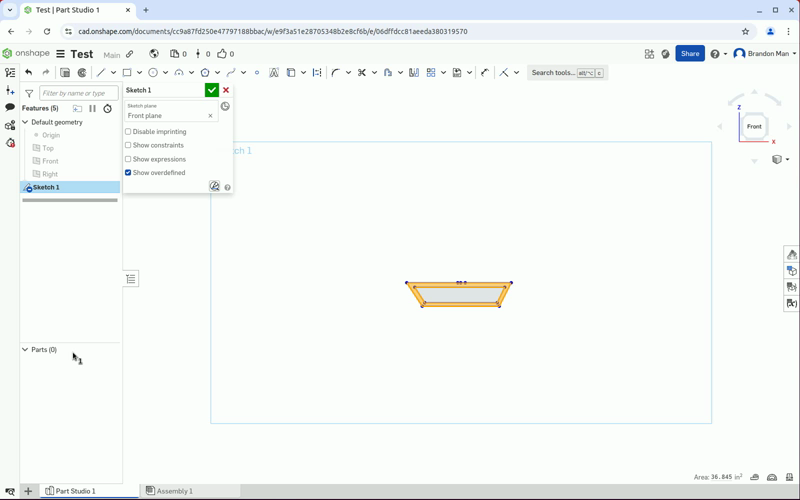
key(shift+y)
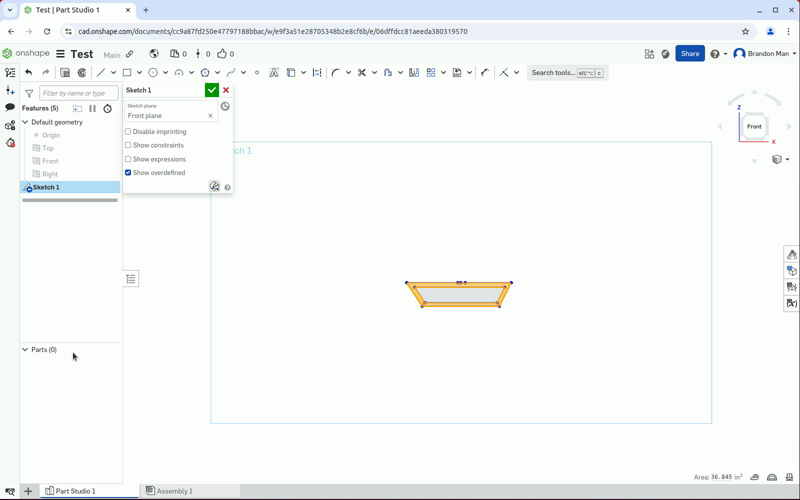
key(shift+e)
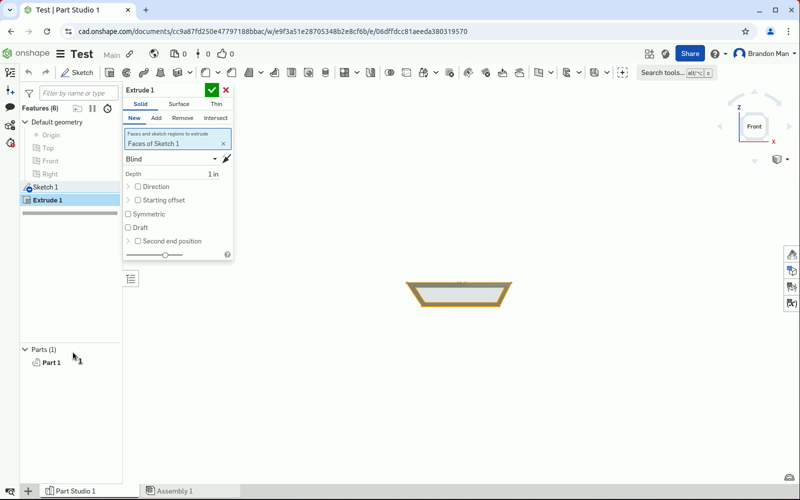
mouse_move(143, 106)
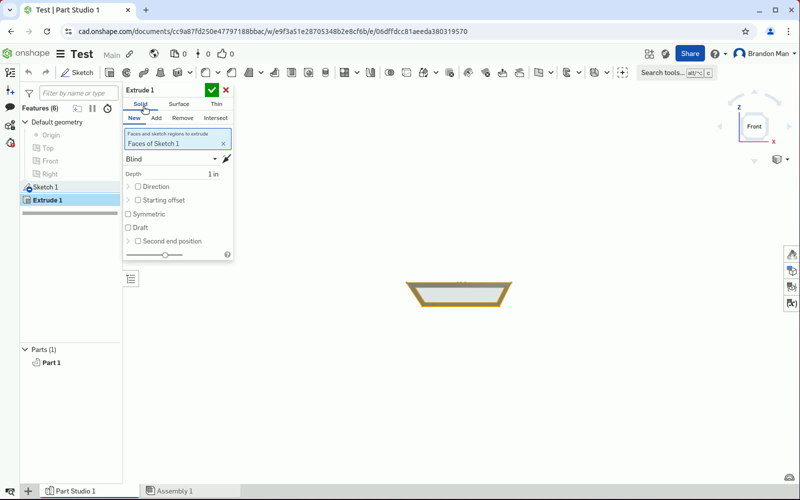
click(143, 106)
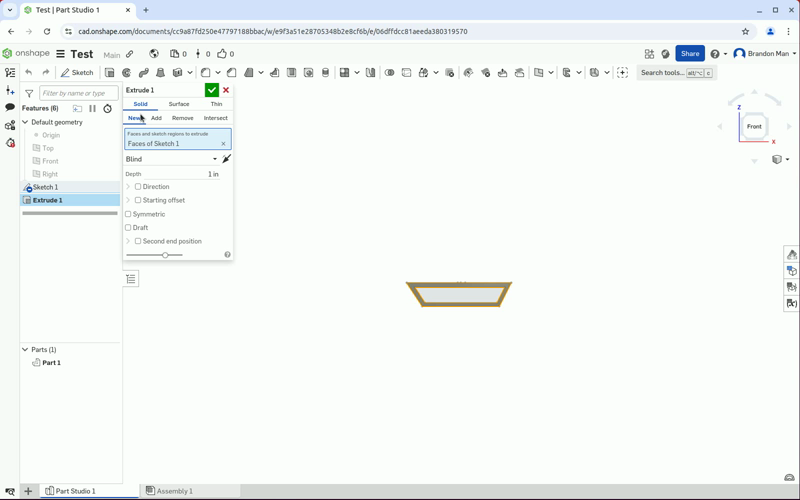
mouse_move(137, 120)
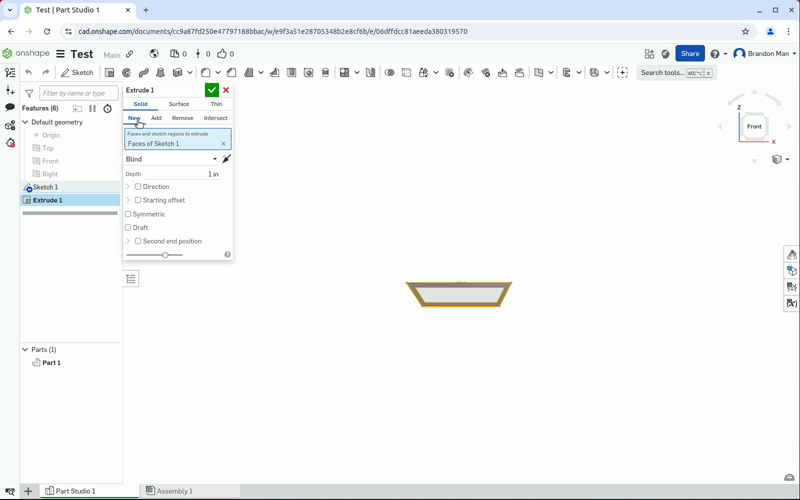
click(137, 120)
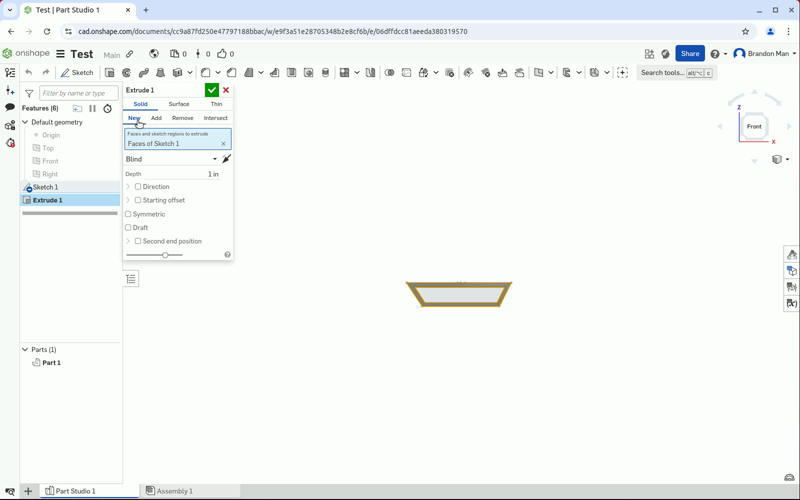
key(tab, 4)
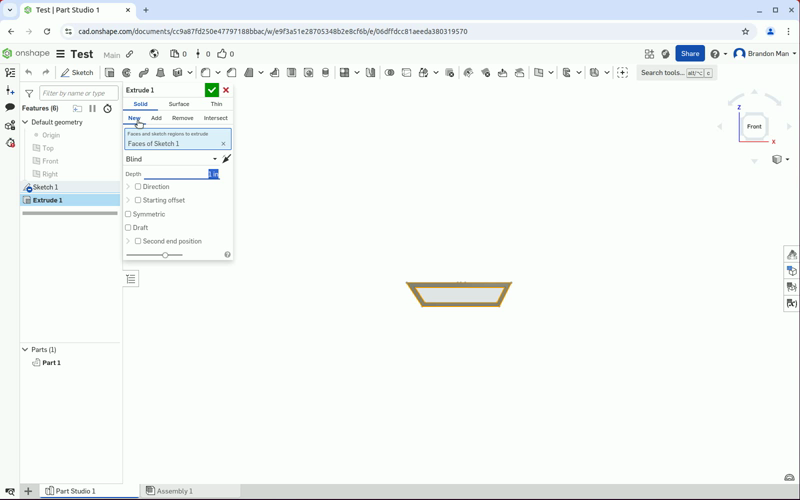
text(5.778)
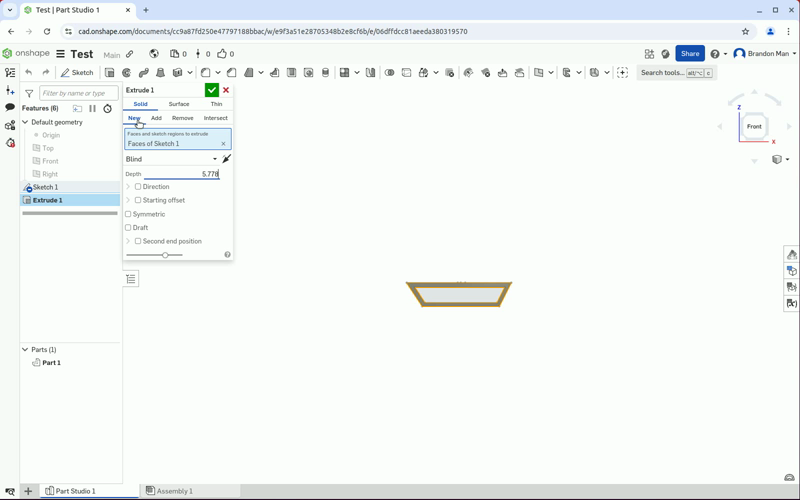
key(tab, 3)
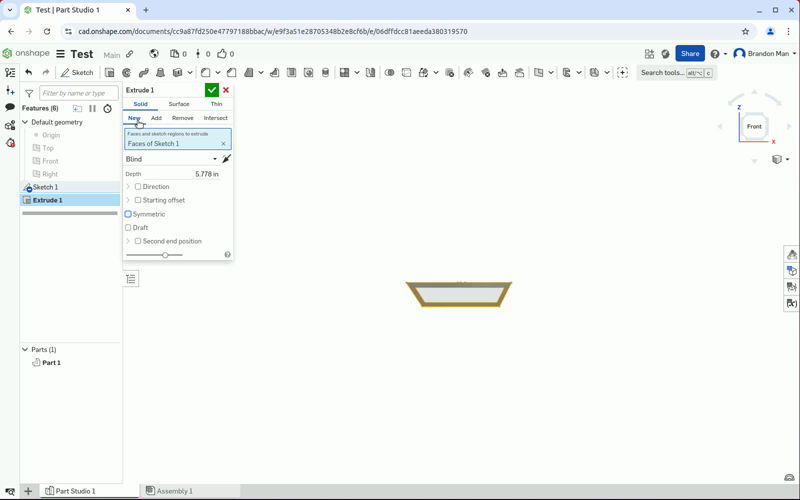
key(space)
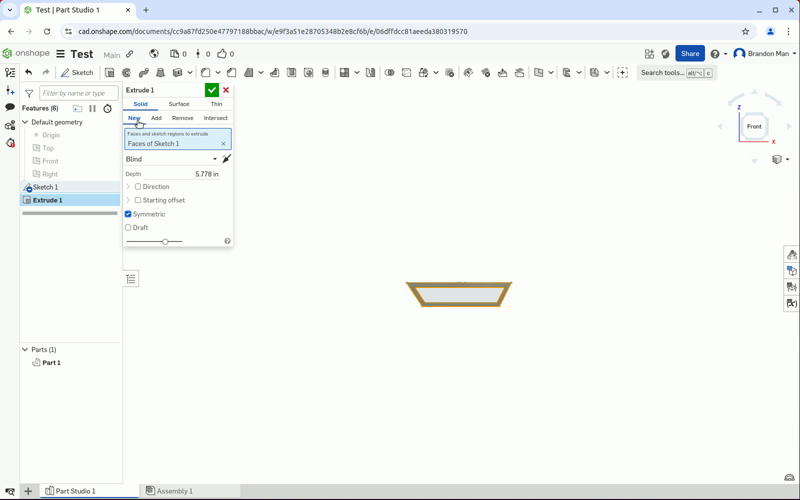
key(enter)
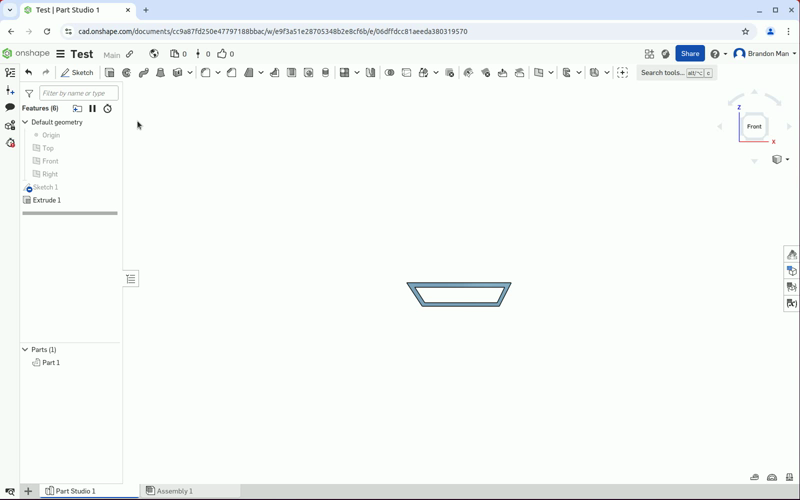
key(shift+h)
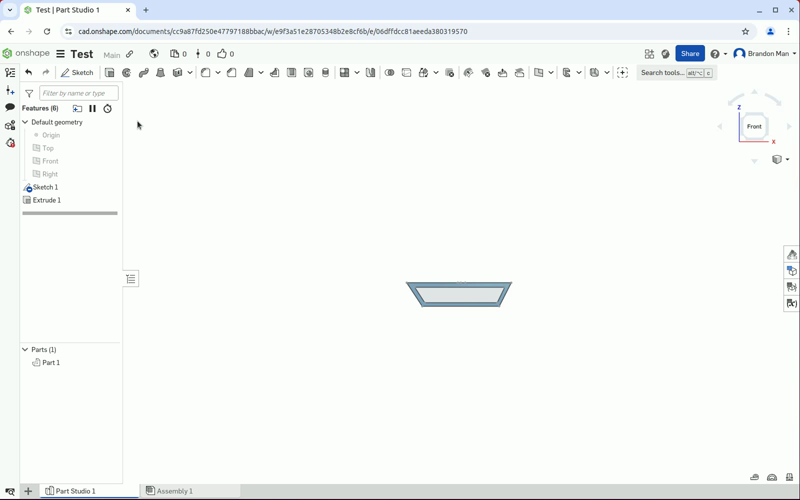
key(shift+h)
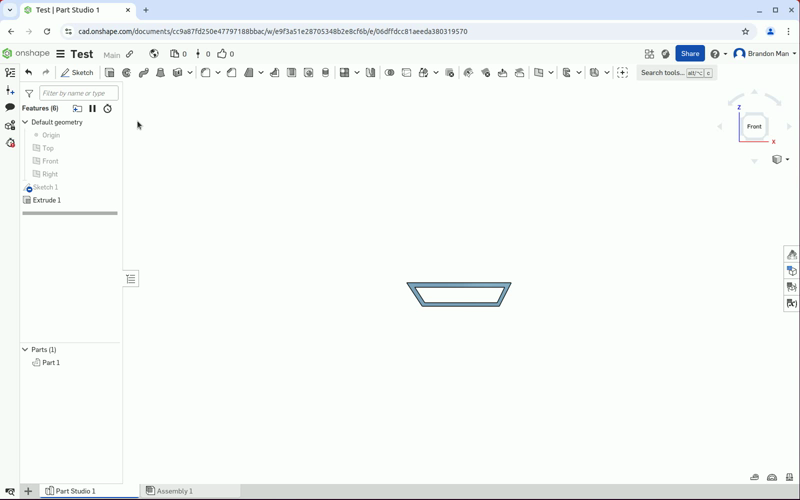
mouse_move(73, 189)
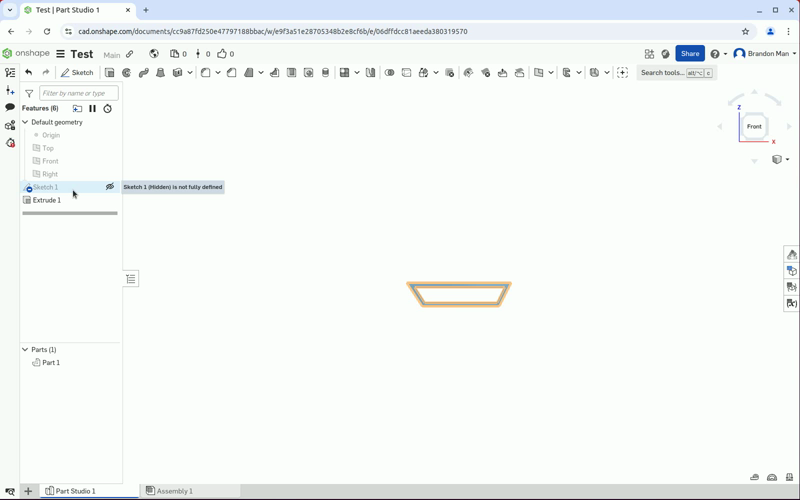
click(73, 189)
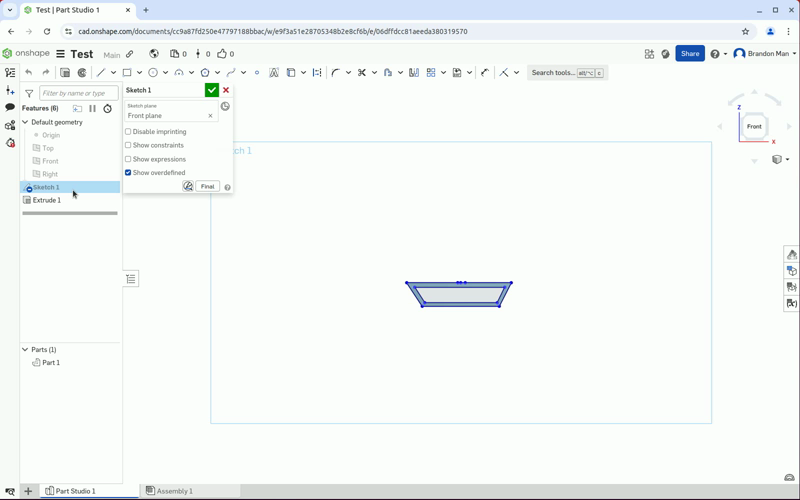
mouse_move(229, 92)
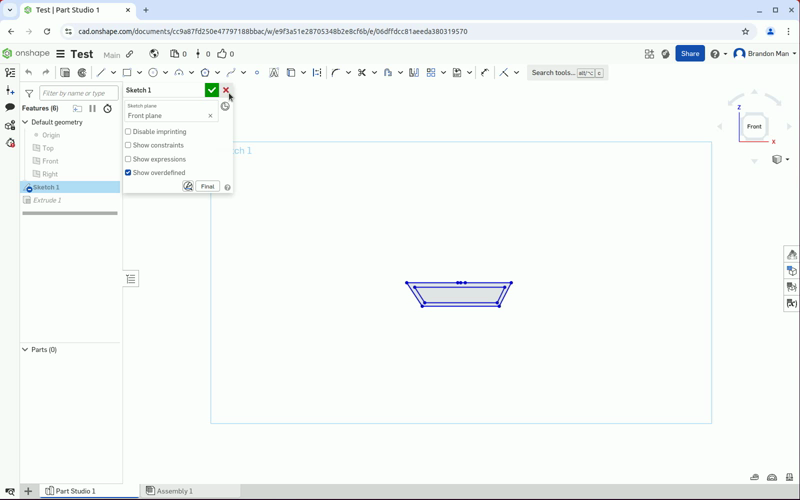
click(229, 92)
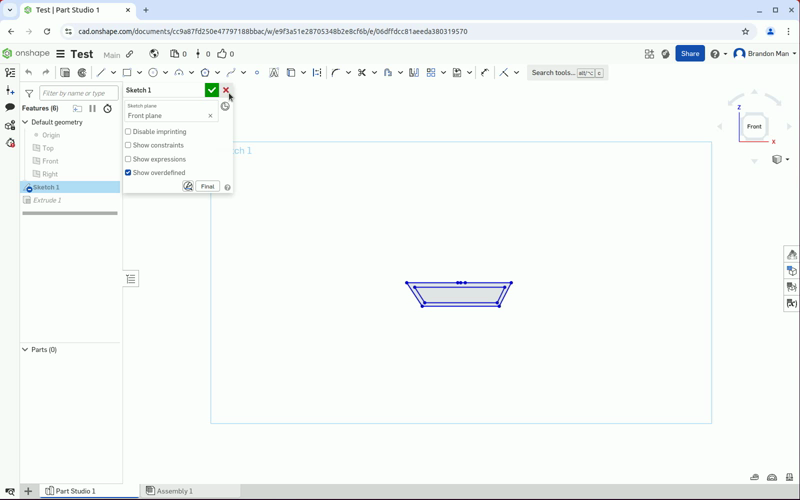
key(shift+s)
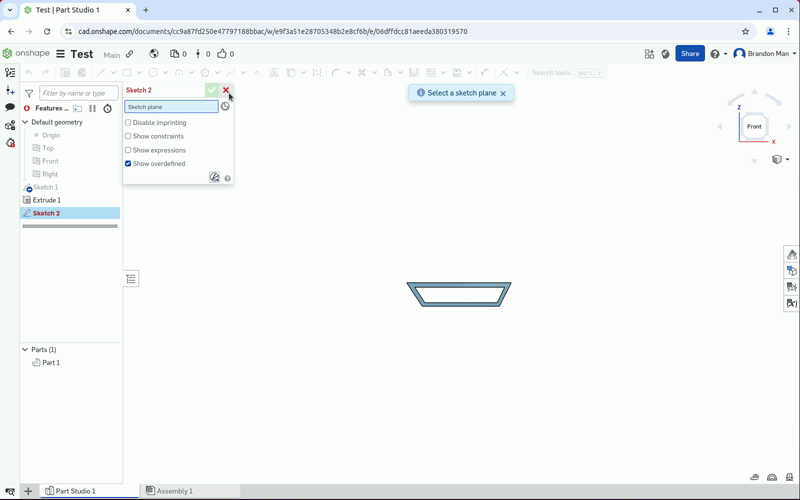
mouse_move(73, 163)
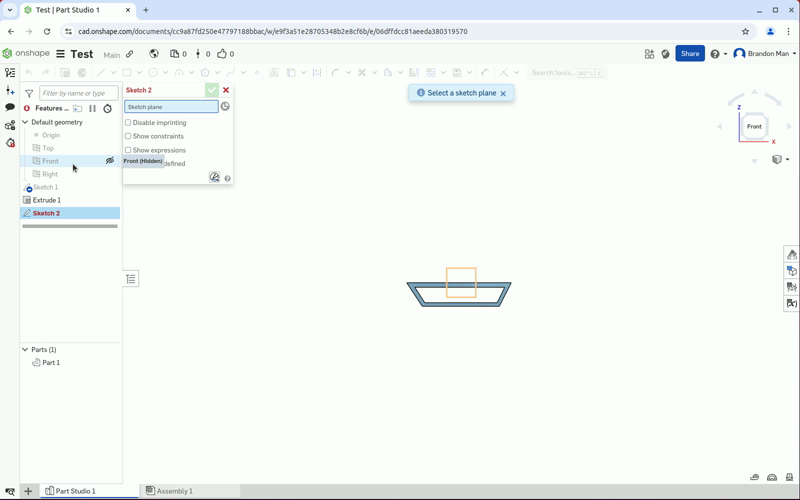
click(73, 163)
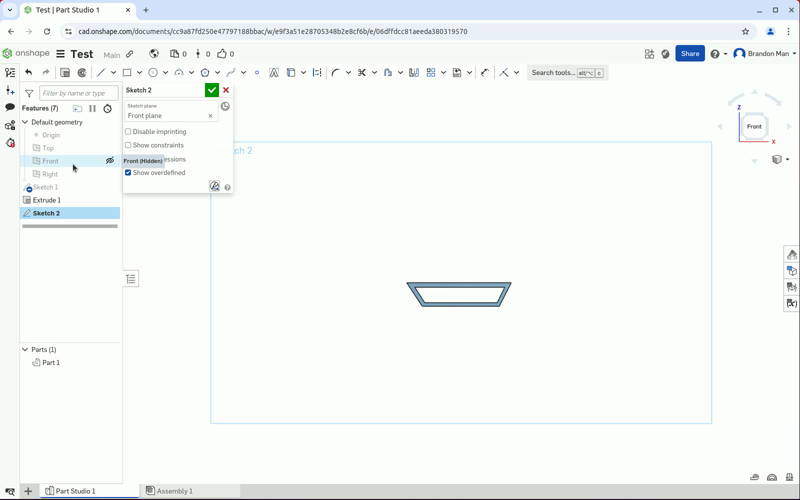
mouse_move(73, 352)
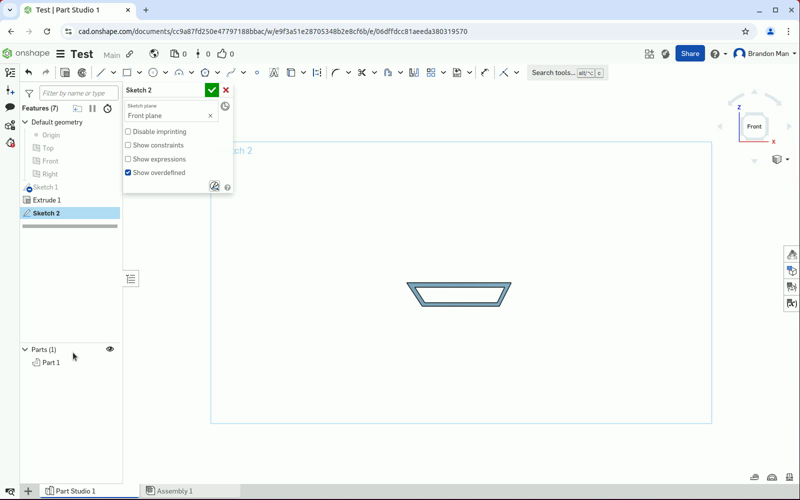
key(y)
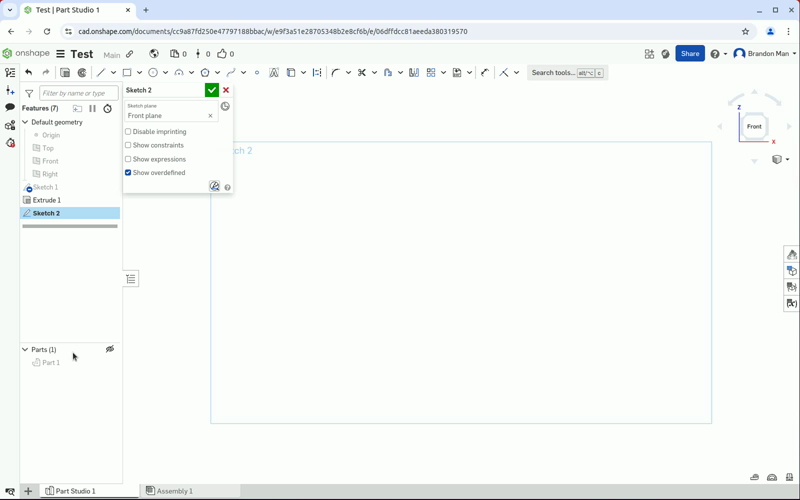
key(l)
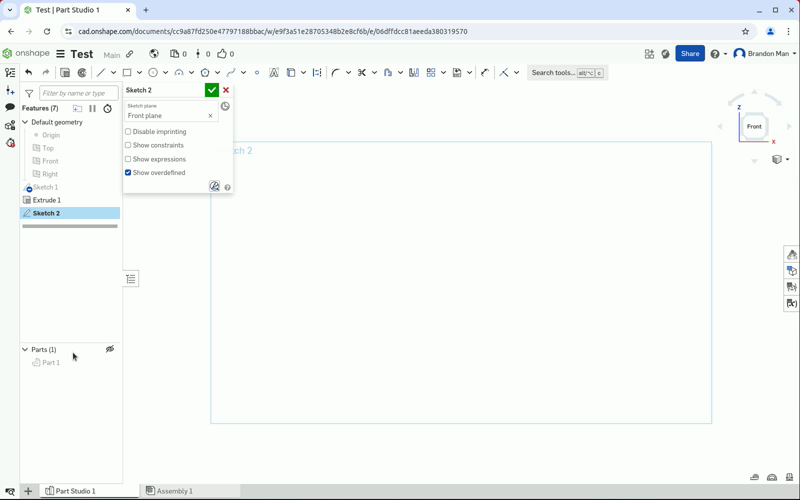
key_down(shift)
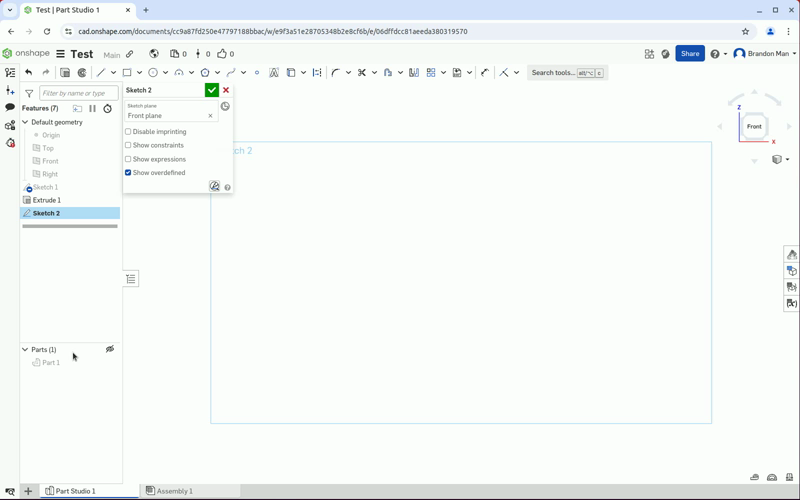
mouse_move(383, 275)
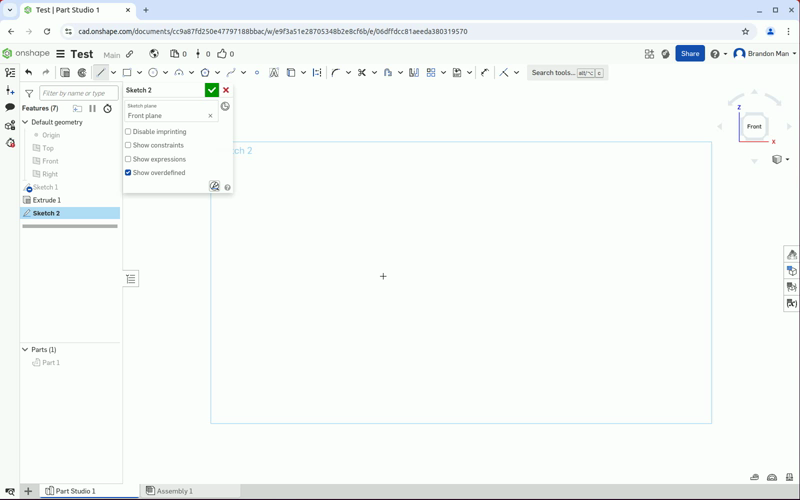
click(383, 275)
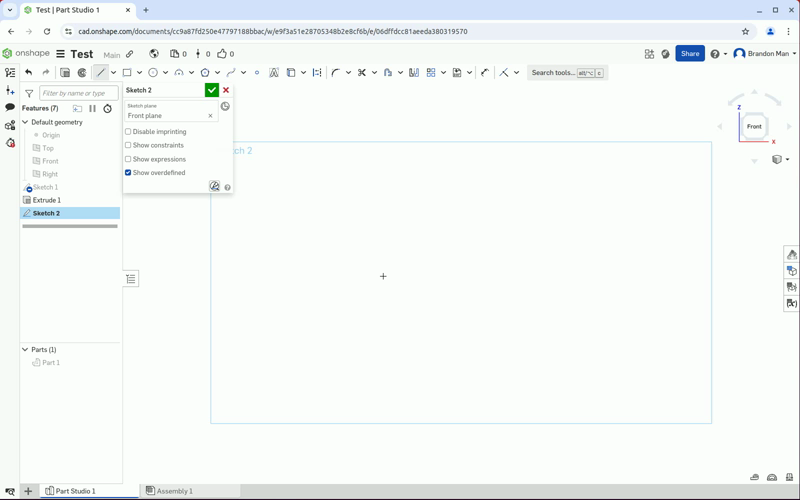
key_up(shift)
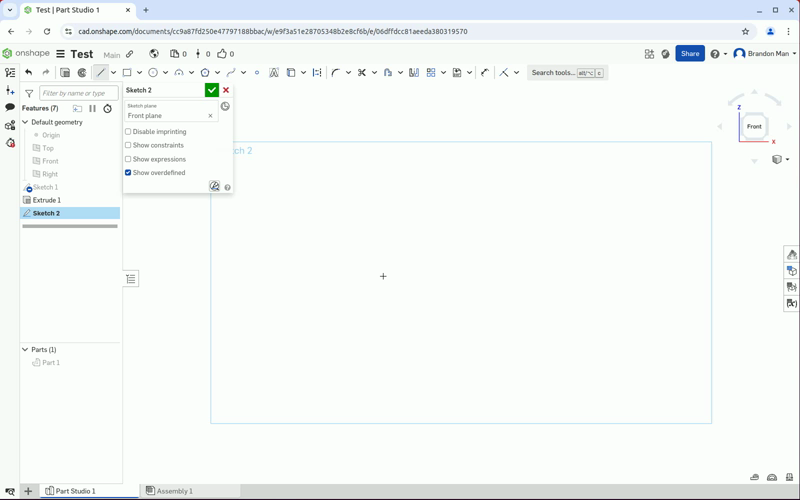
key_down(shift)
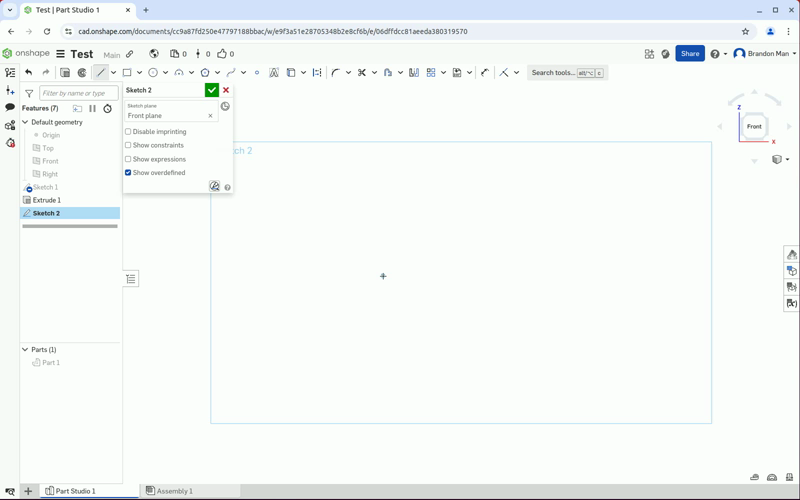
mouse_move(456, 276)
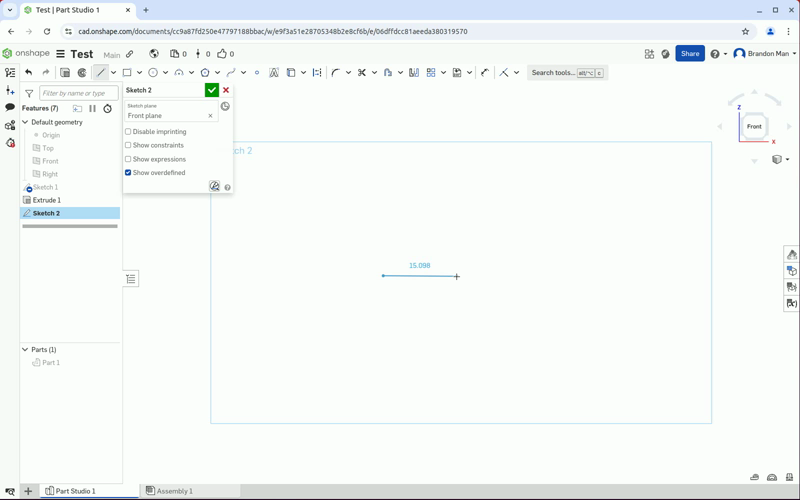
click(456, 276)
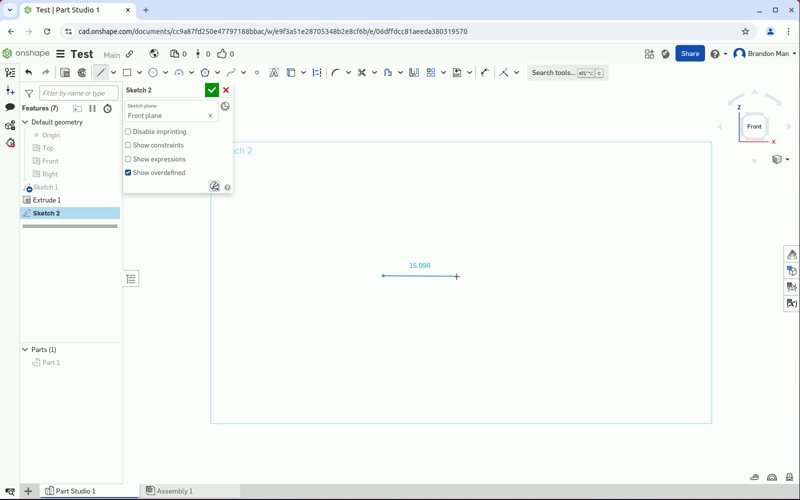
key_up(shift)
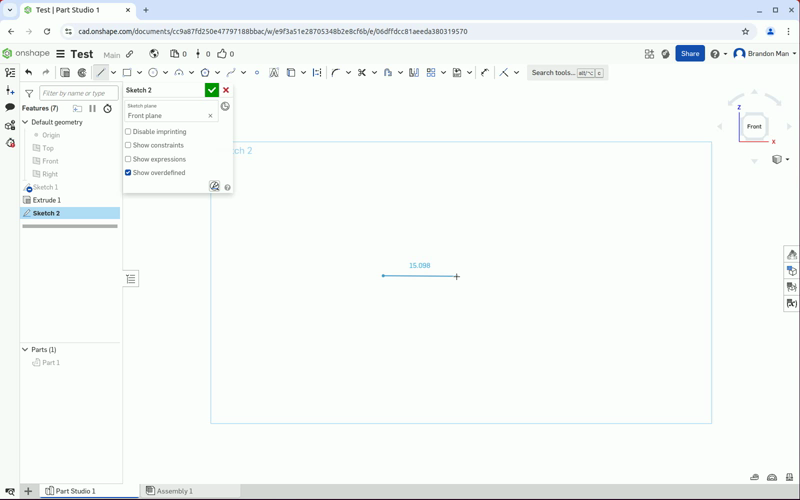
key_down(shift)
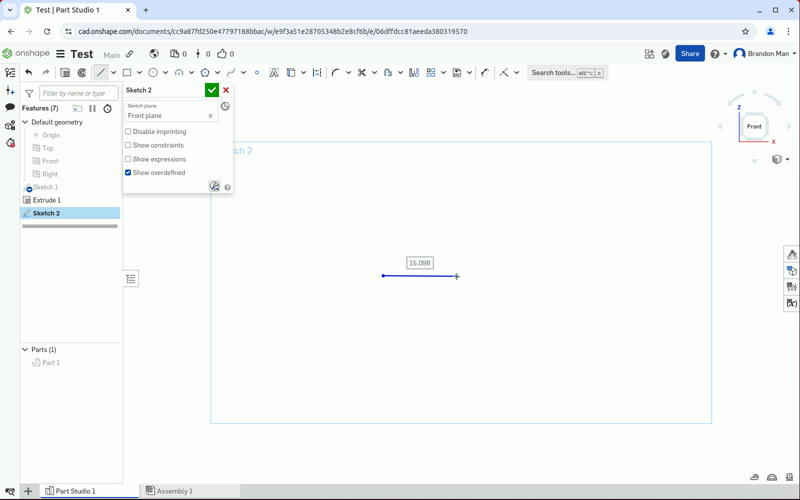
mouse_move(486, 276)
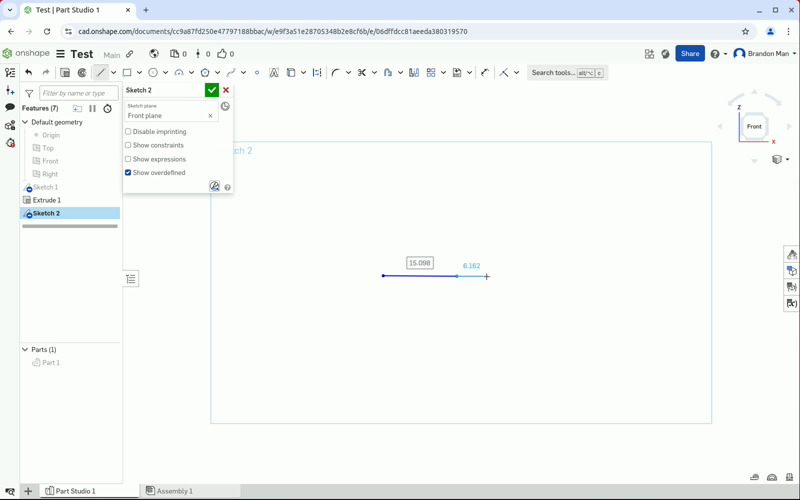
mouse_move(456, 282)
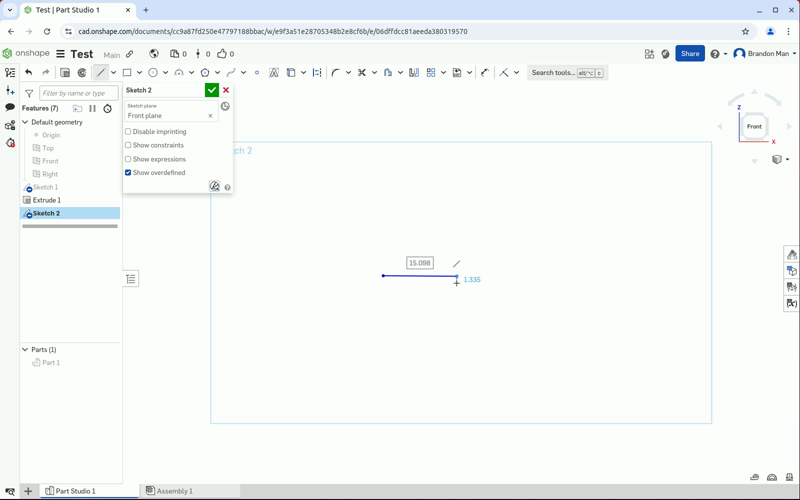
scroll(6)
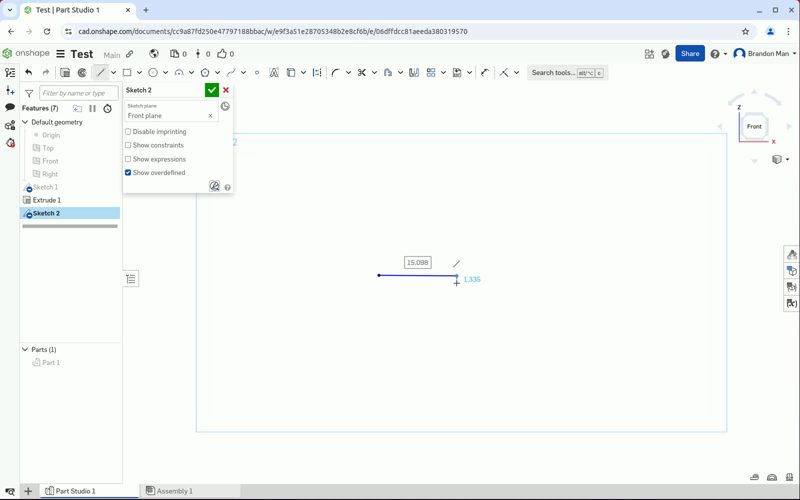
scroll(6)
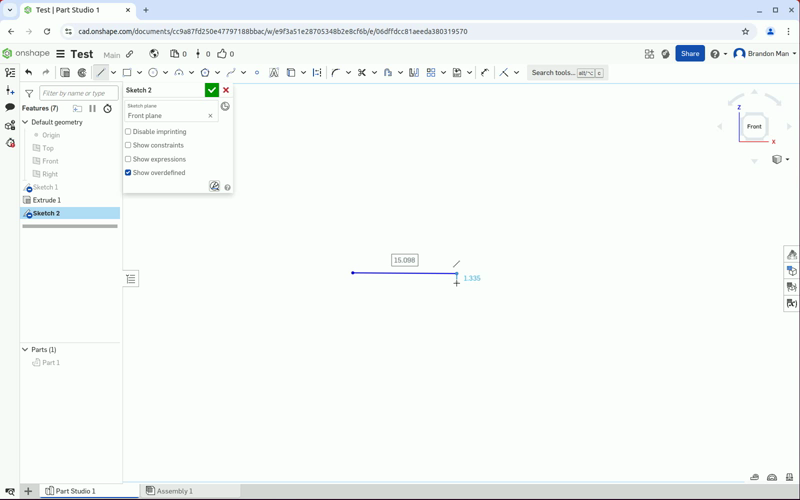
scroll(6)
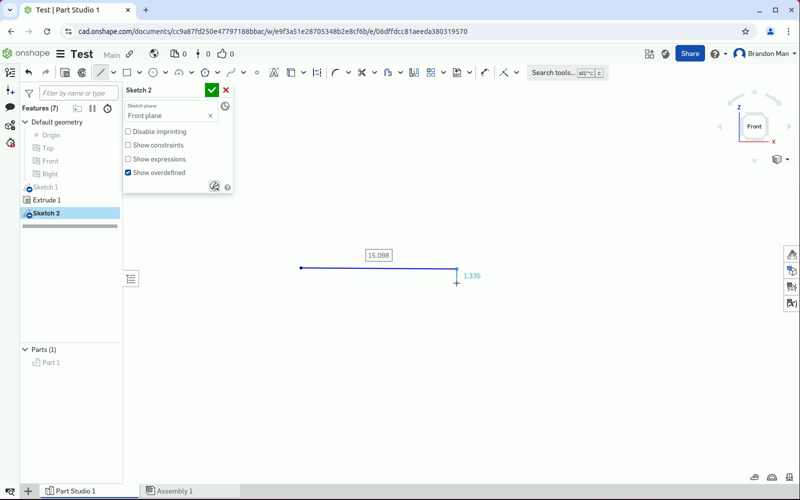
scroll(6)
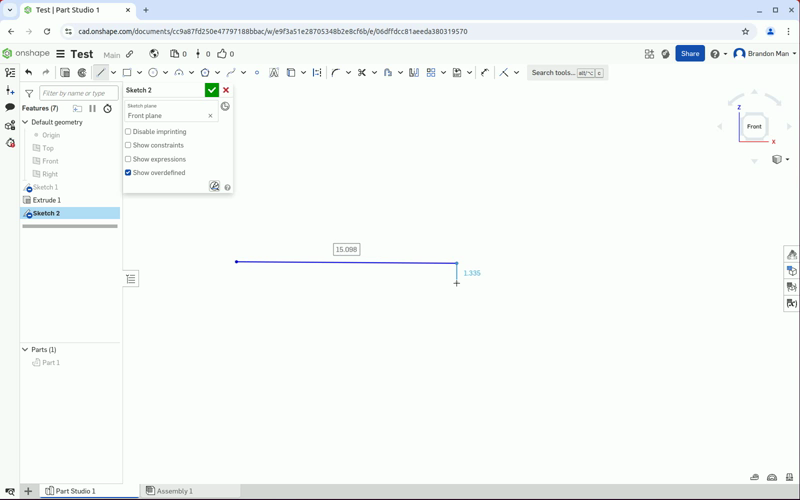
scroll(6)
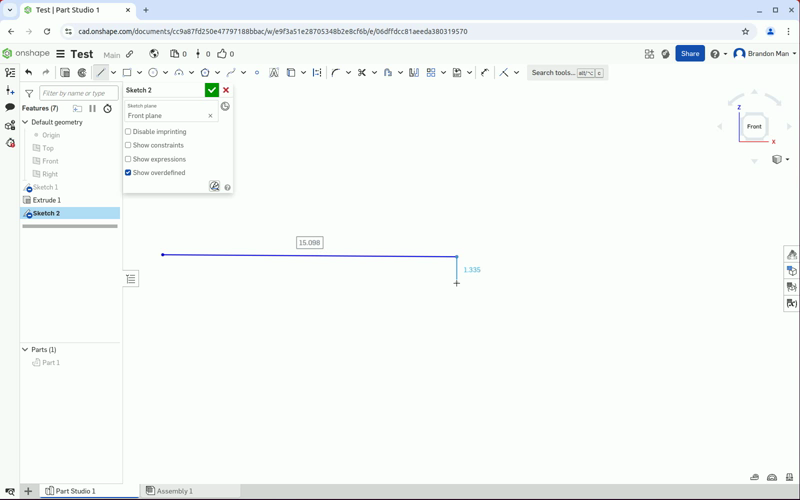
scroll(6)
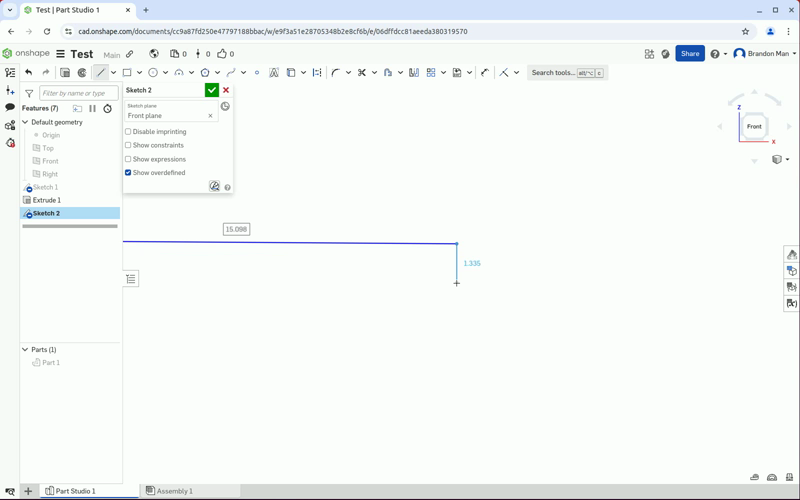
scroll(6)
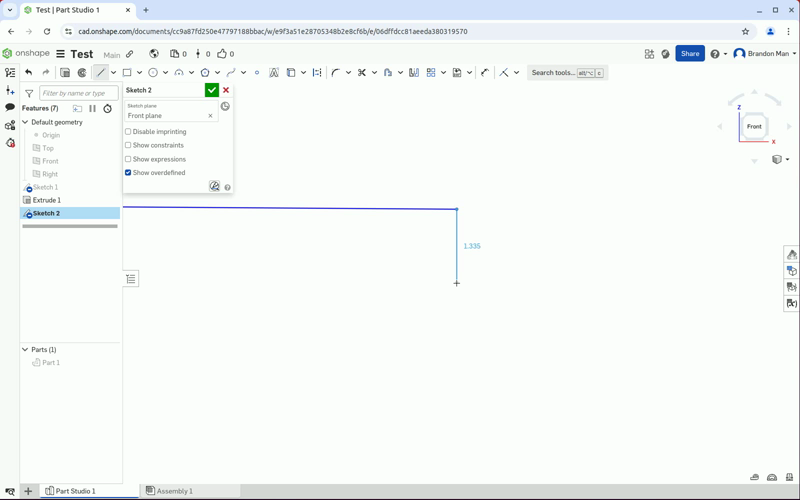
click(456, 282)
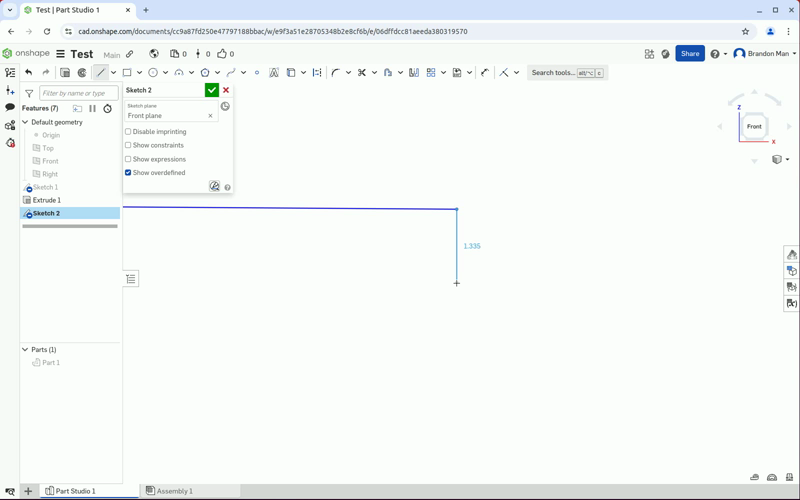
scroll(-6)
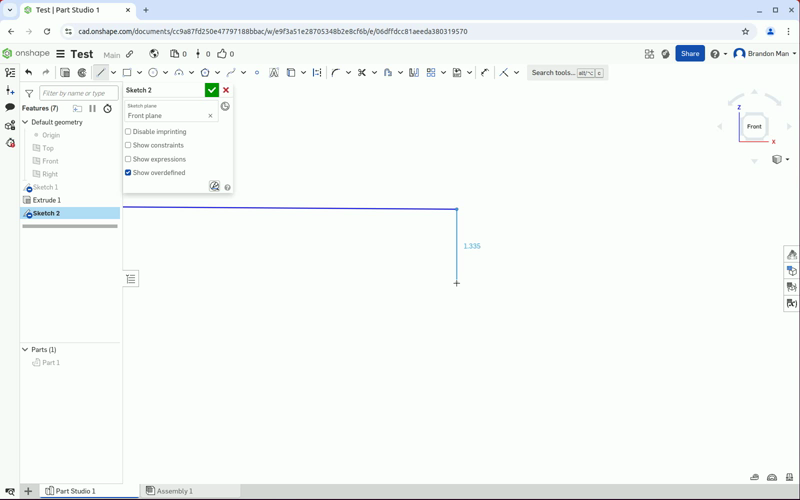
scroll(-6)
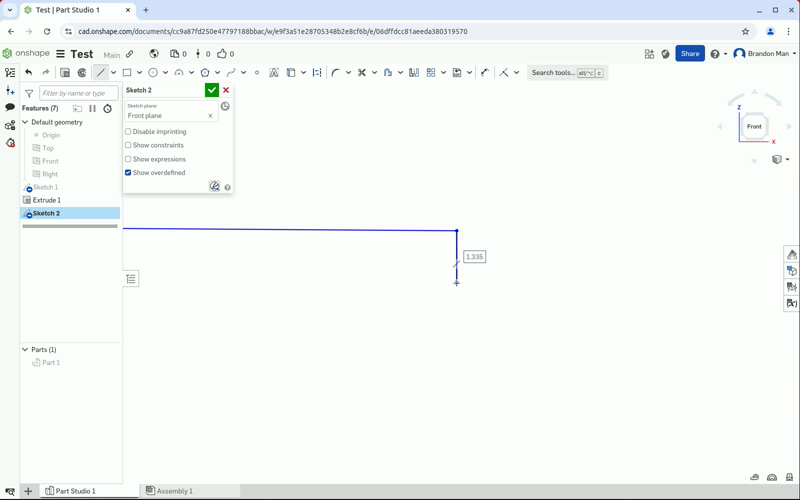
scroll(-6)
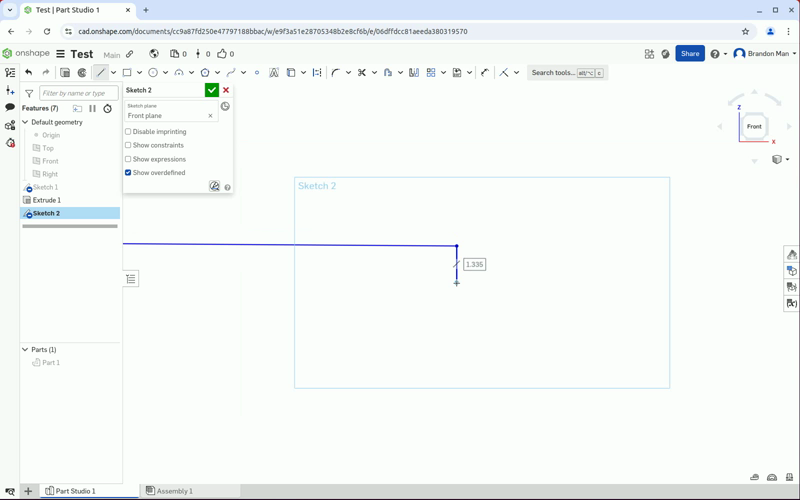
scroll(-6)
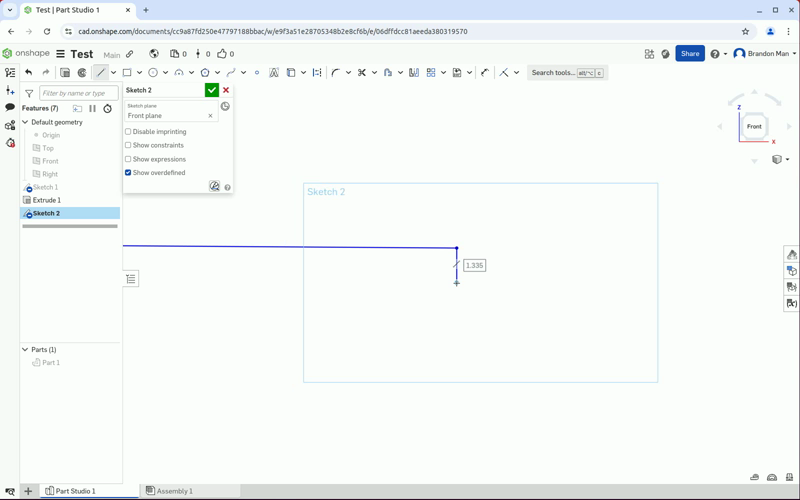
scroll(-6)
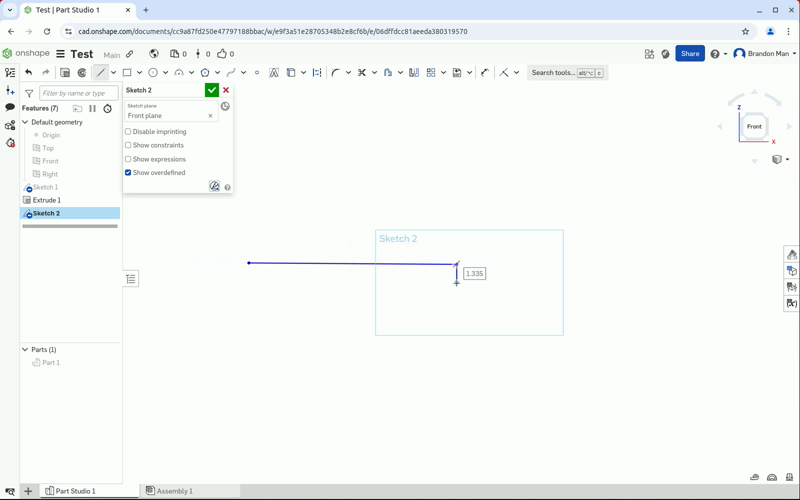
scroll(-6)
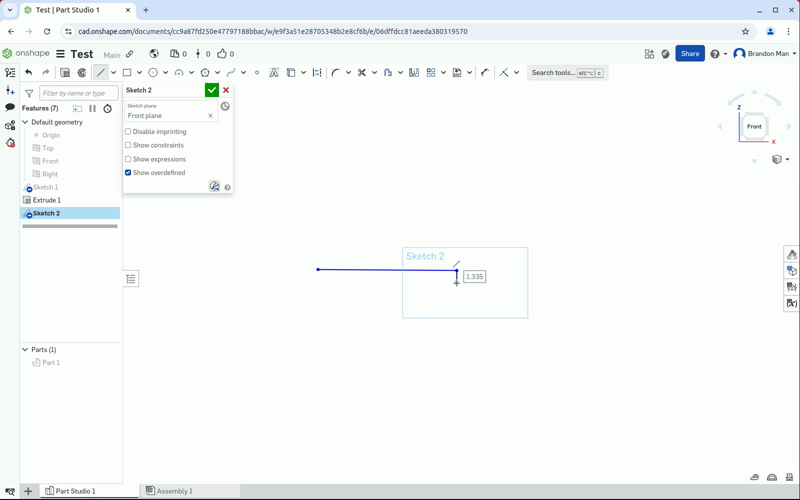
scroll(-6)
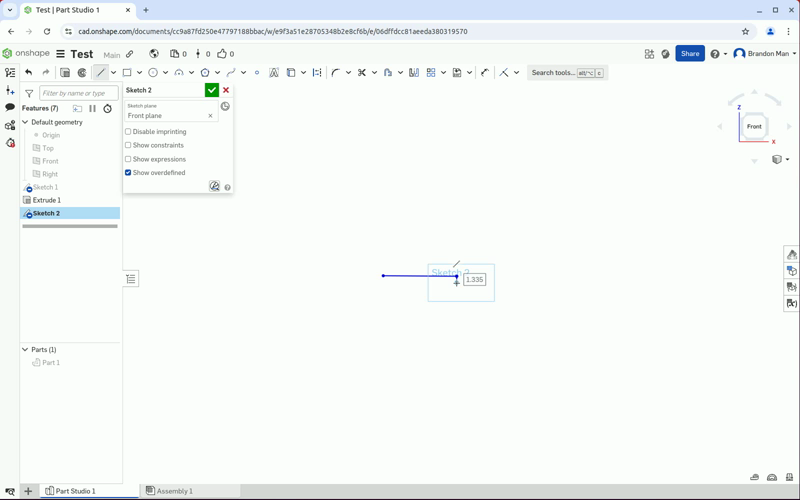
key_up(shift)
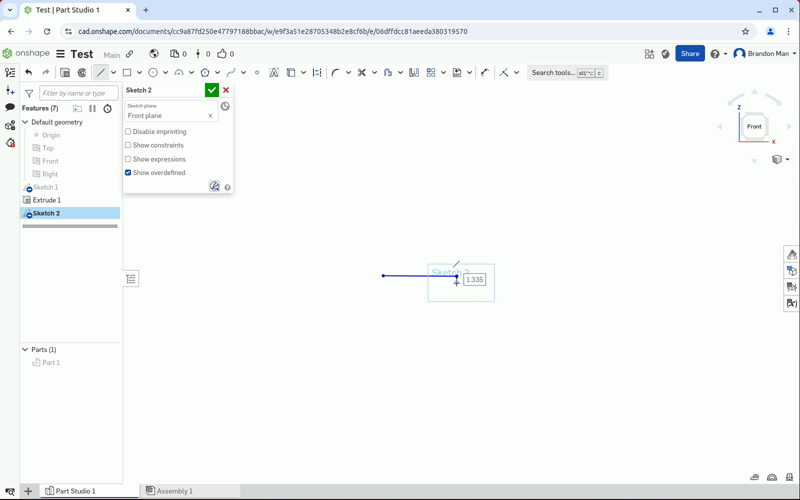
key_down(shift)
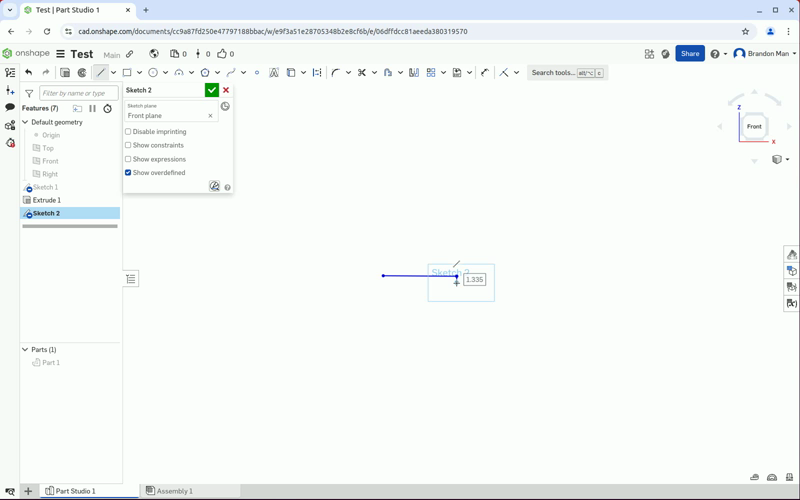
mouse_move(486, 282)
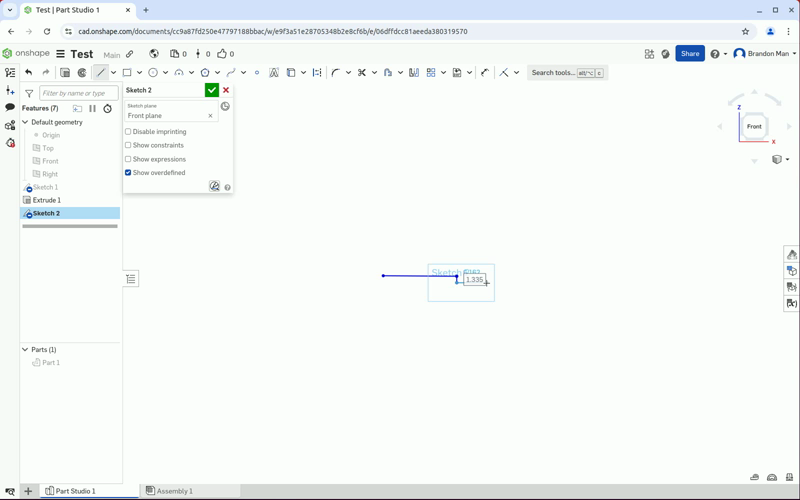
mouse_move(461, 282)
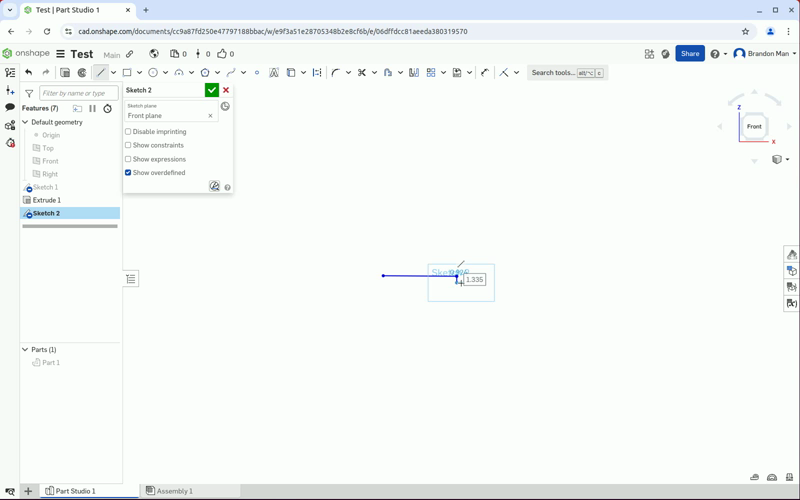
scroll(6)
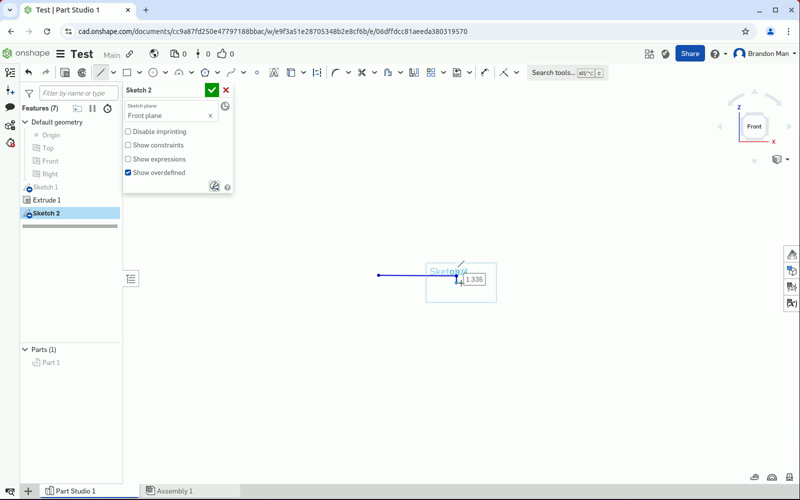
scroll(6)
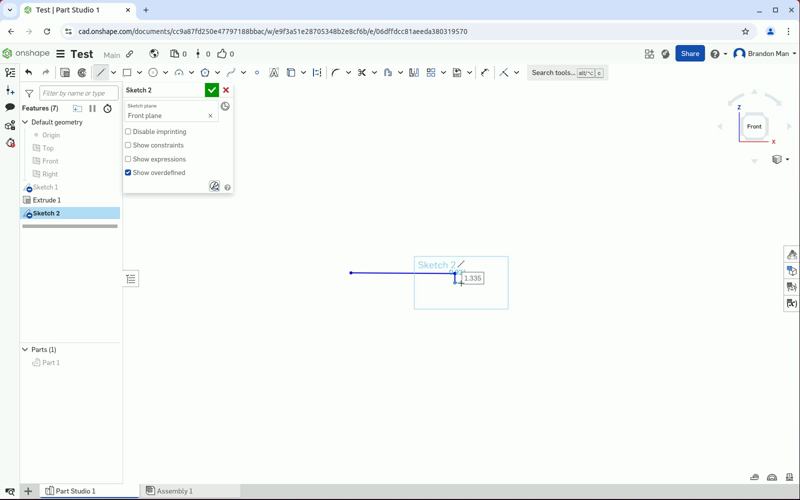
scroll(6)
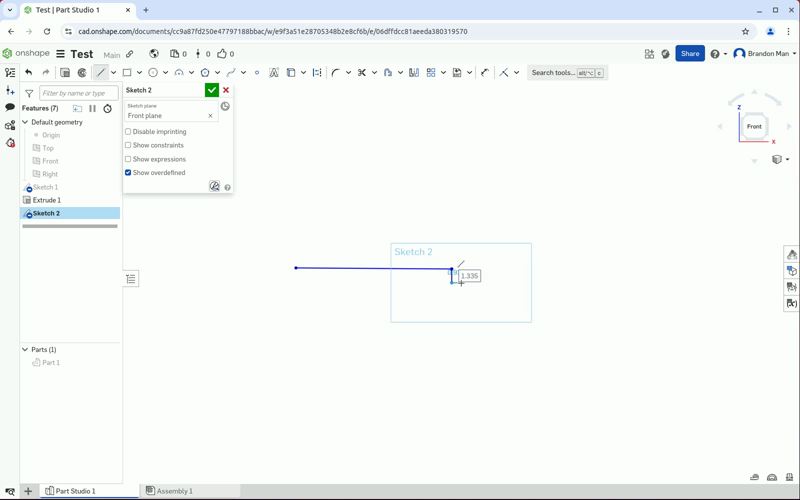
scroll(6)
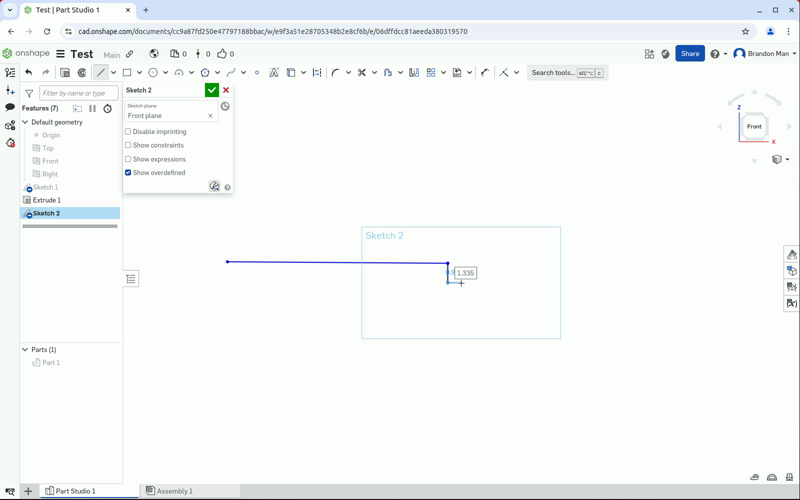
scroll(6)
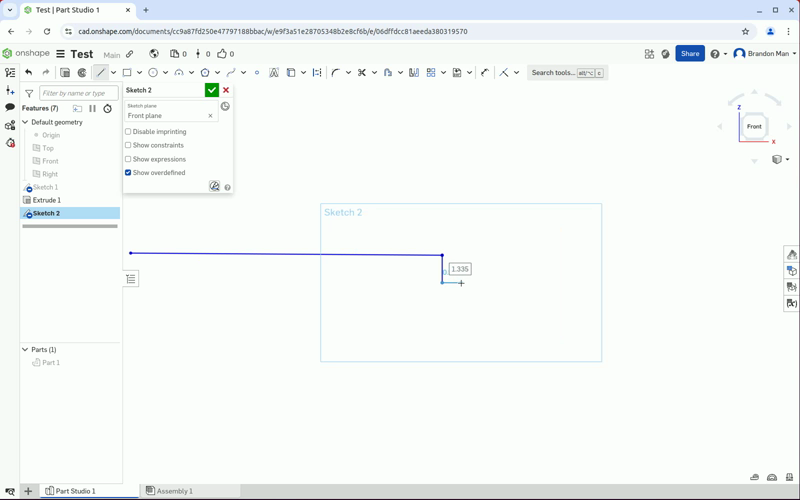
scroll(6)
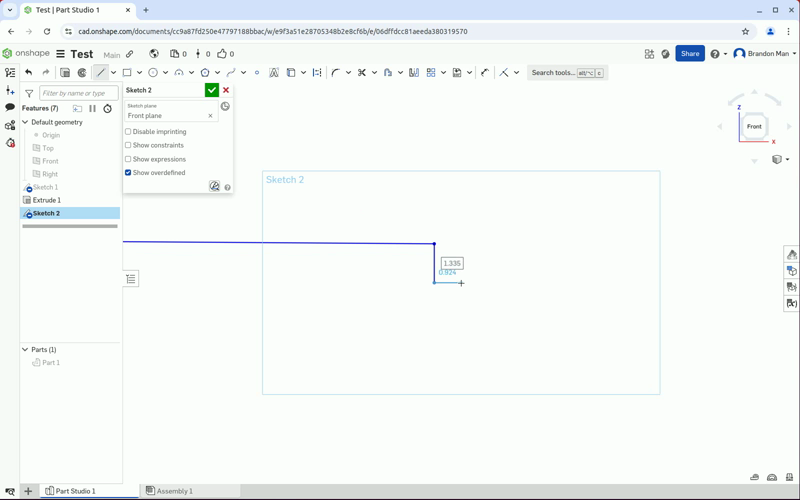
scroll(6)
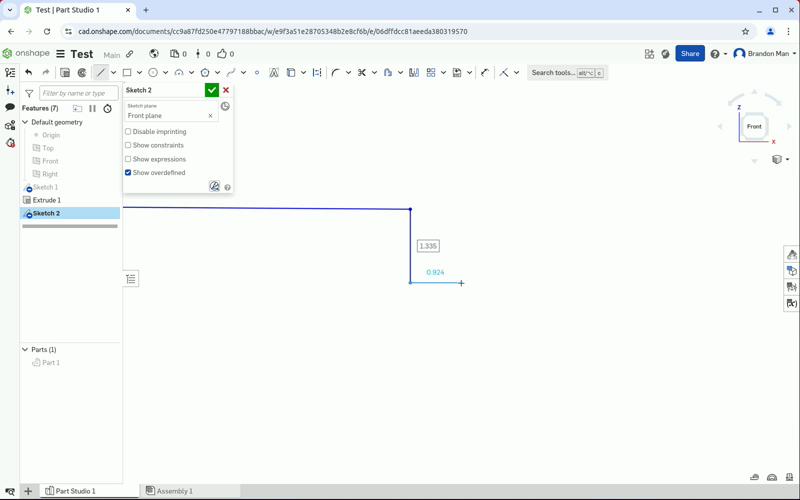
click(461, 282)
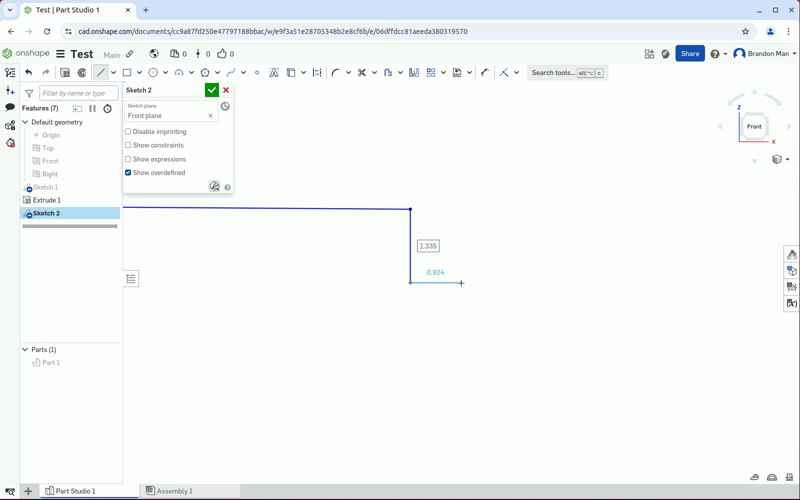
scroll(-6)
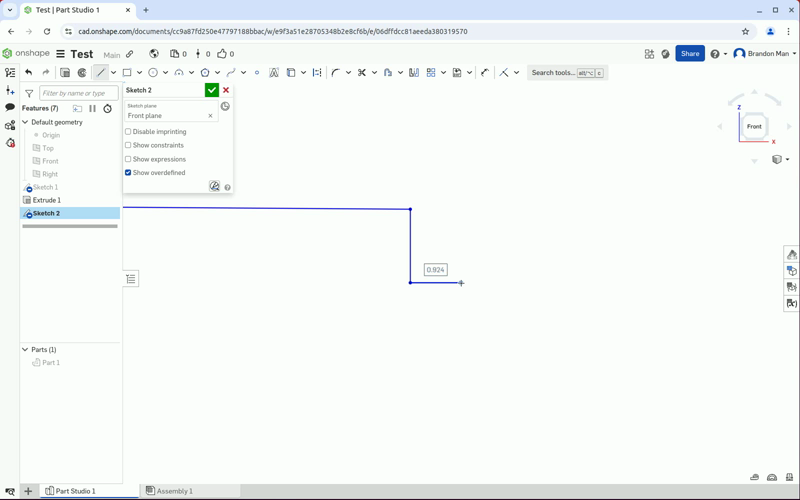
scroll(-6)
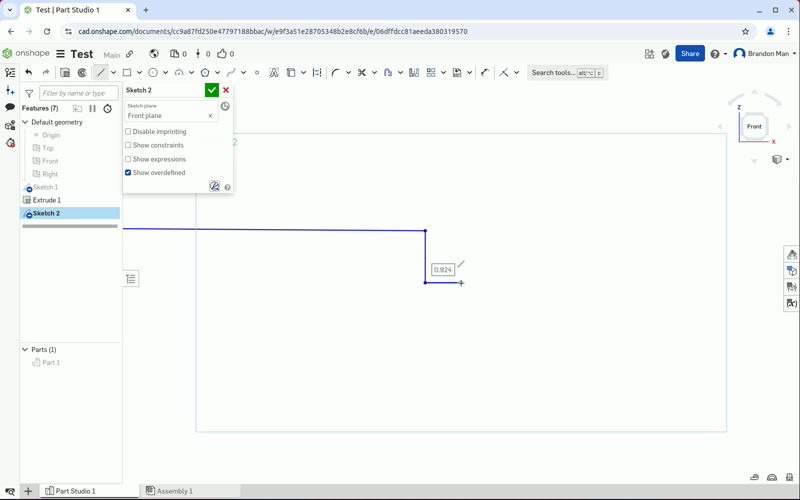
scroll(-6)
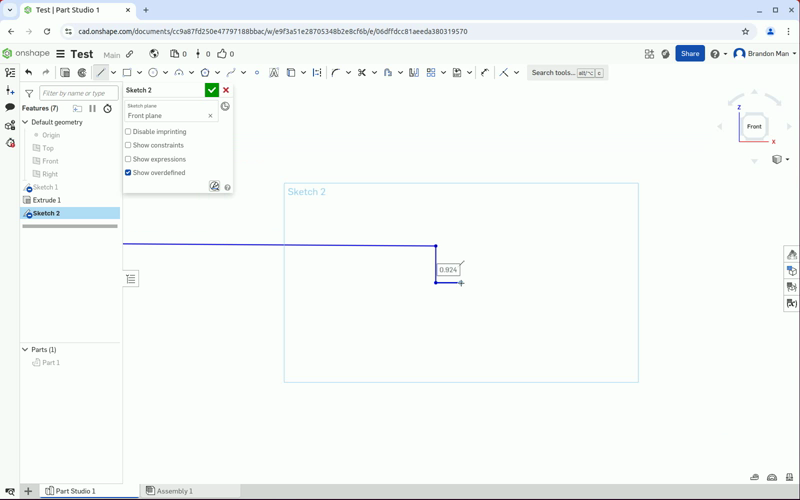
scroll(-6)
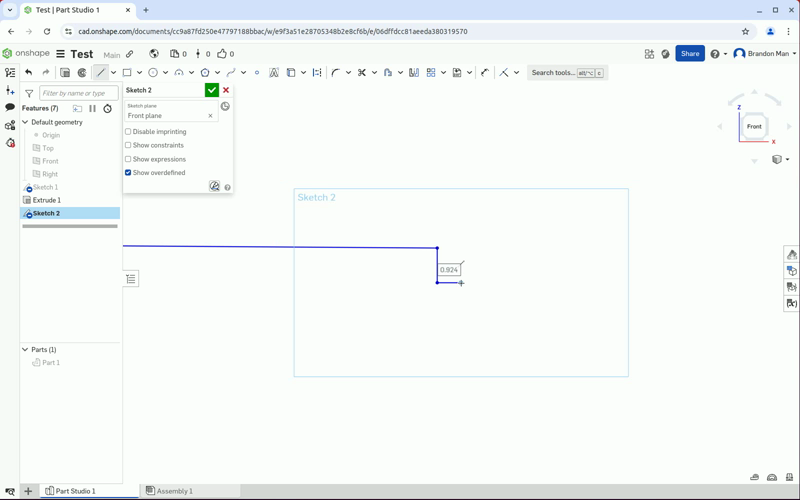
scroll(-6)
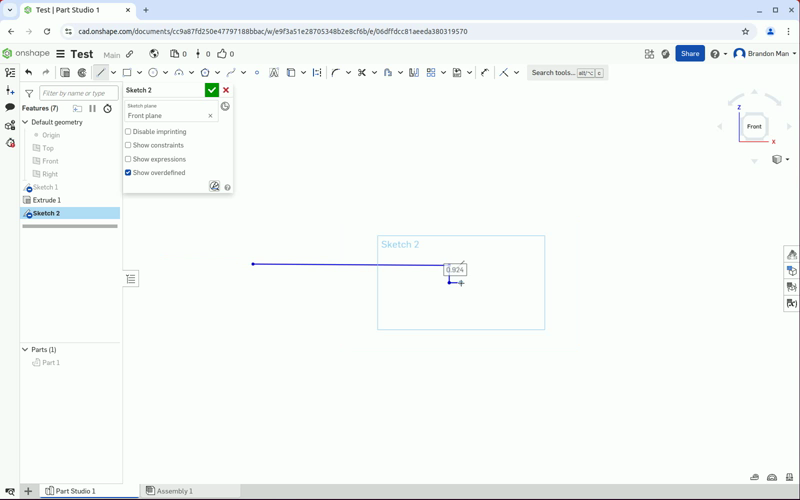
scroll(-6)
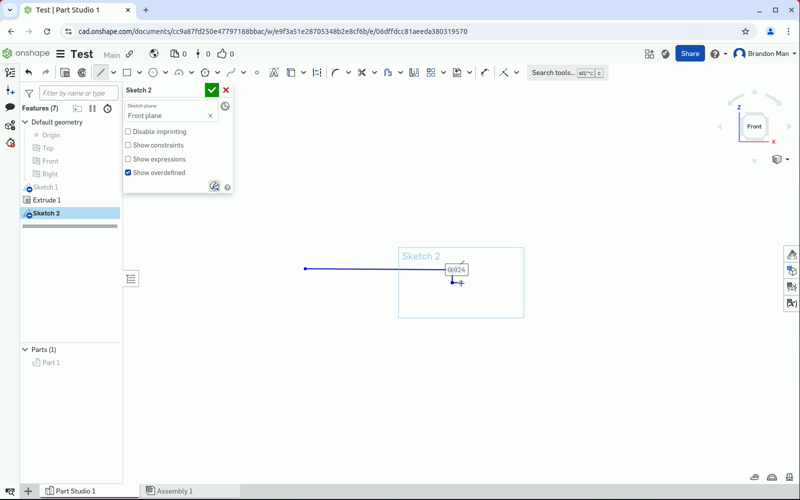
scroll(-6)
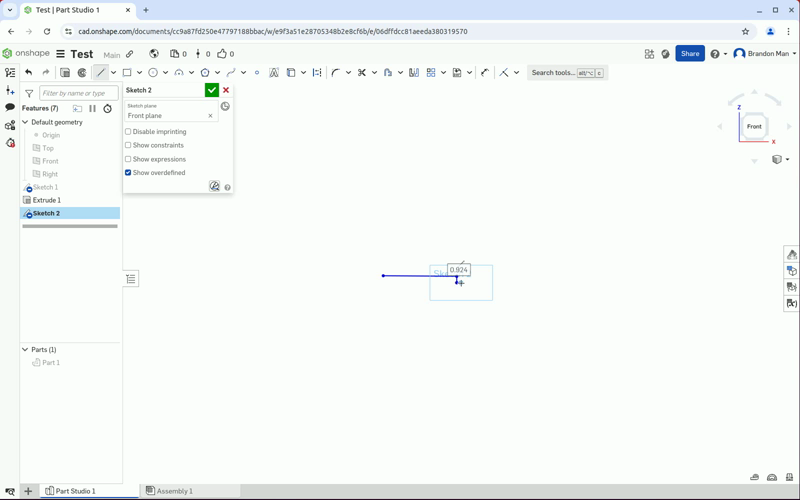
key_up(shift)
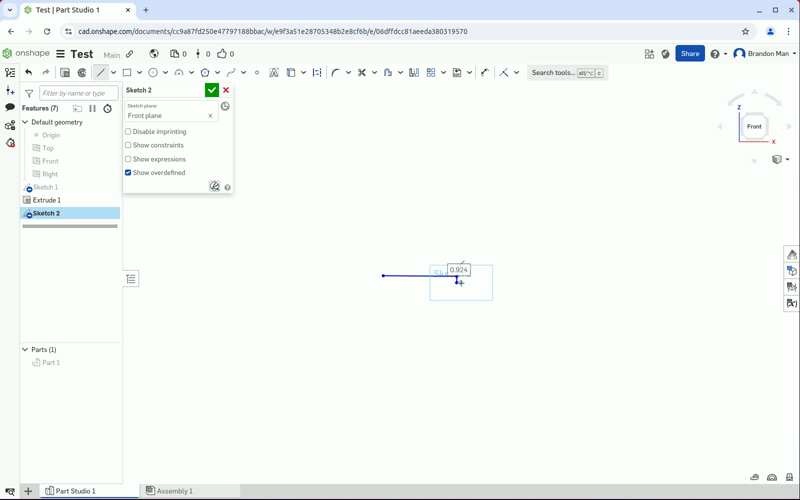
key_down(shift)
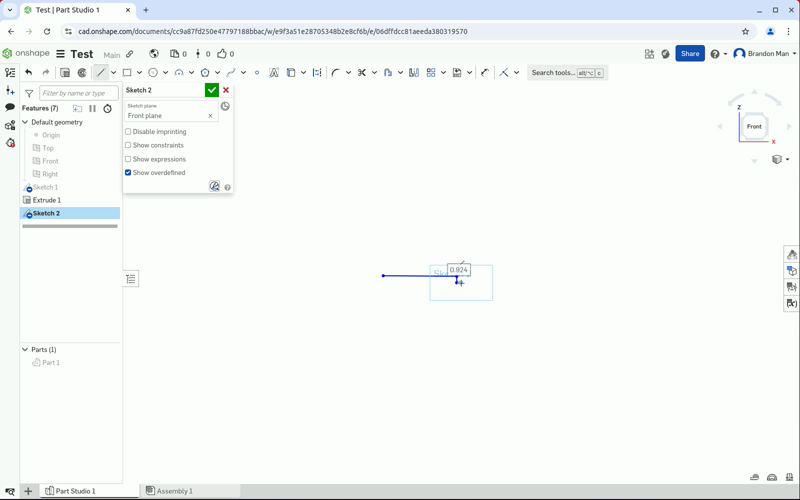
mouse_move(461, 204)
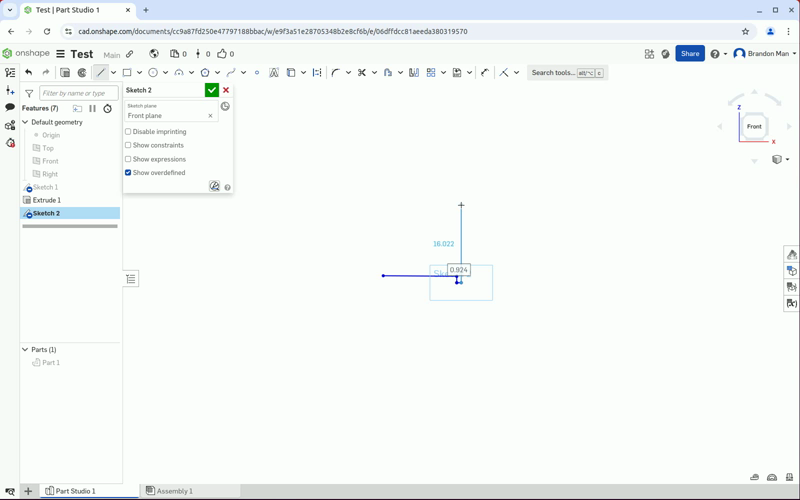
click(461, 204)
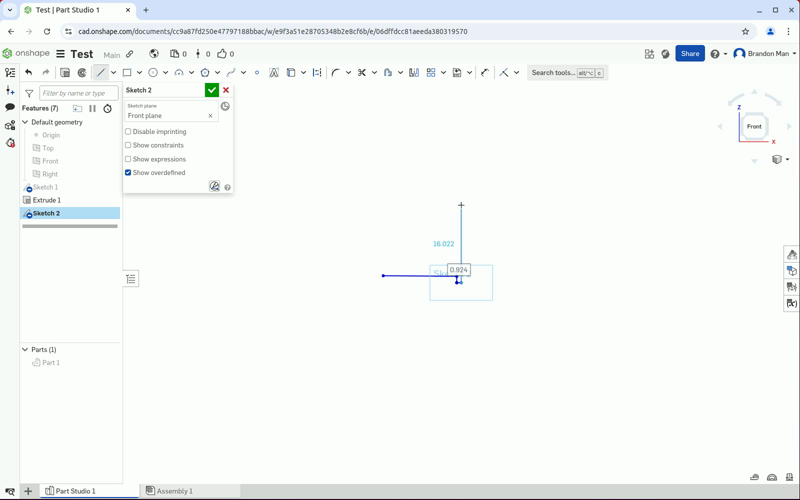
key_up(shift)
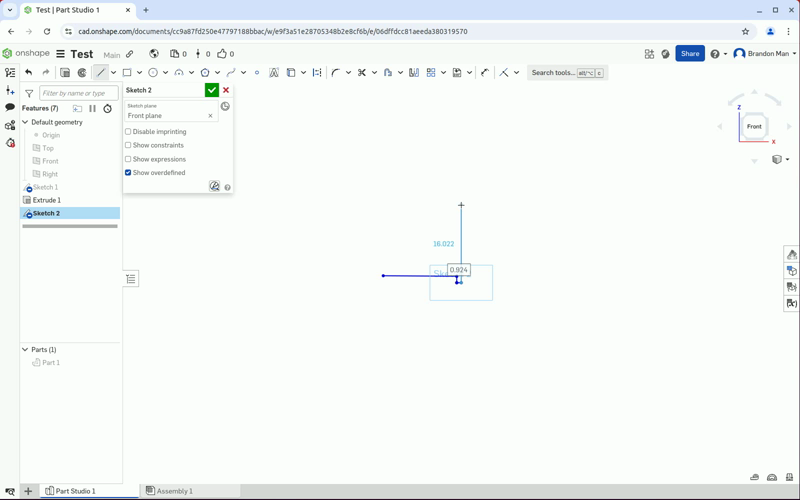
key_down(shift)
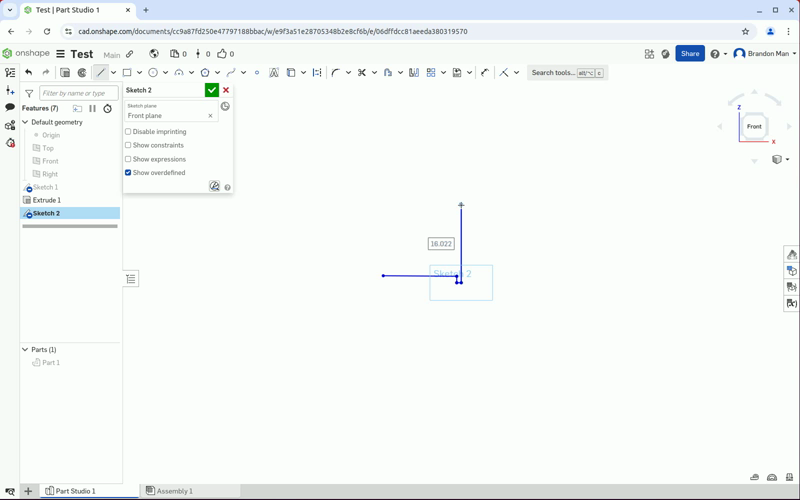
mouse_move(491, 204)
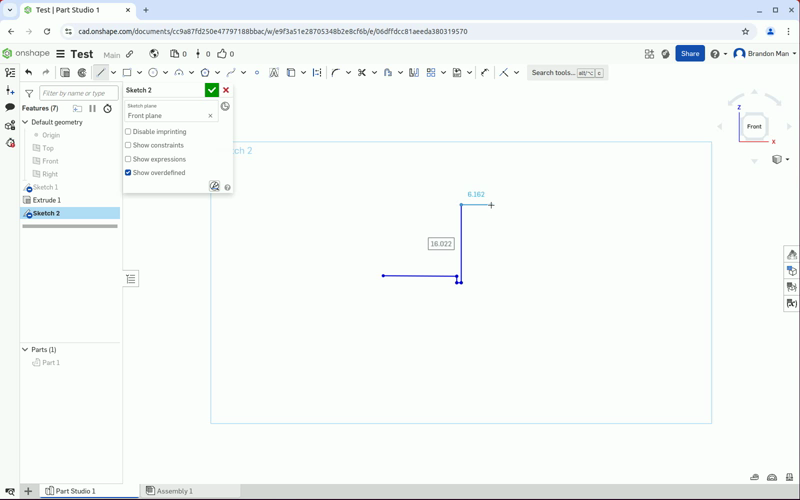
mouse_move(461, 170)
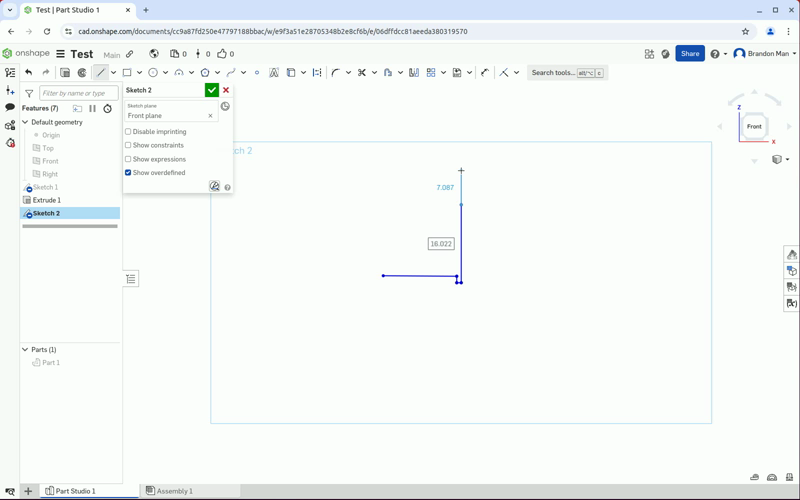
click(461, 170)
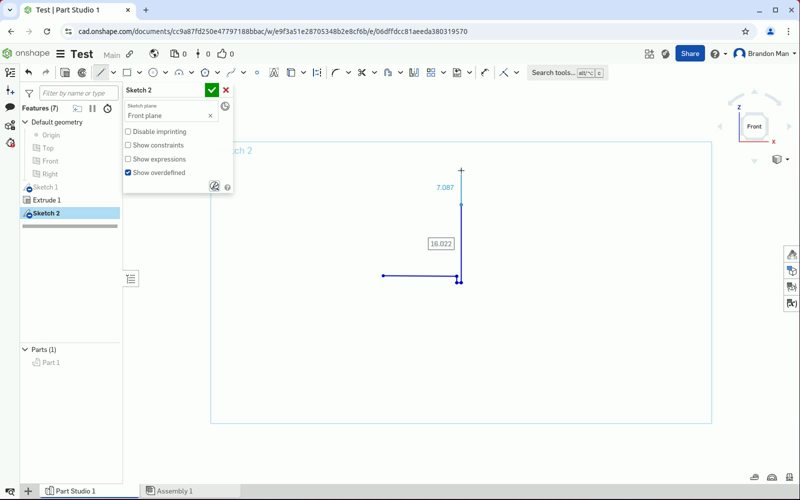
key_up(shift)
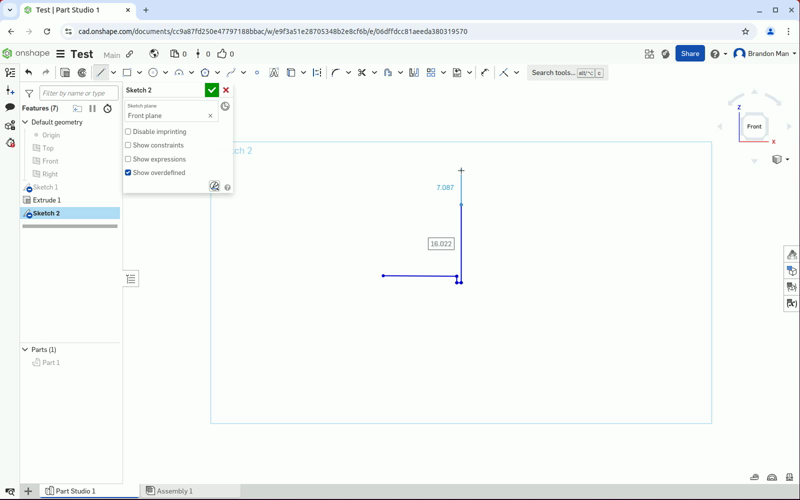
key_down(shift)
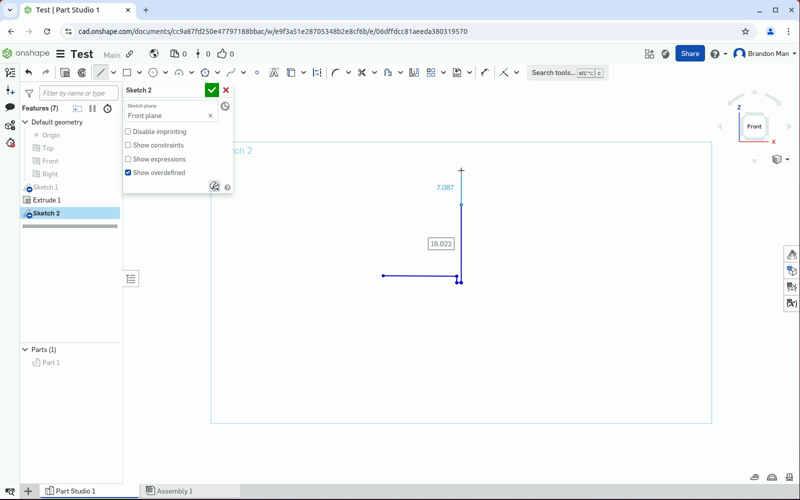
mouse_move(383, 275)
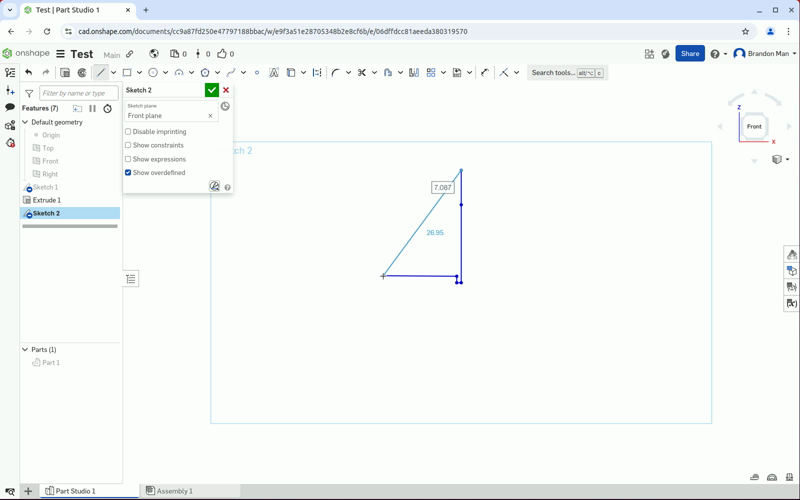
key_up(shift)
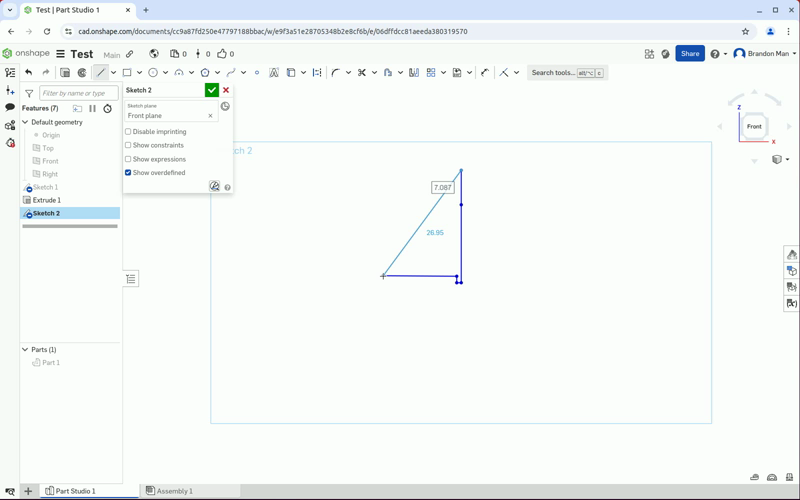
click(383, 275)
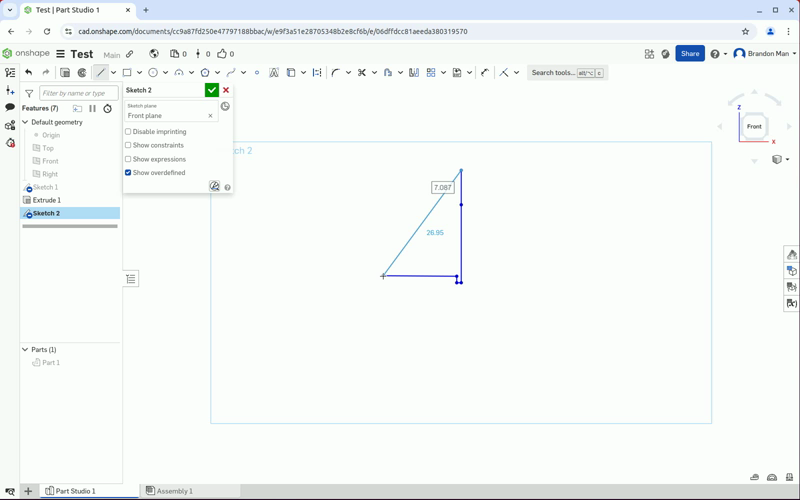
key(esc)
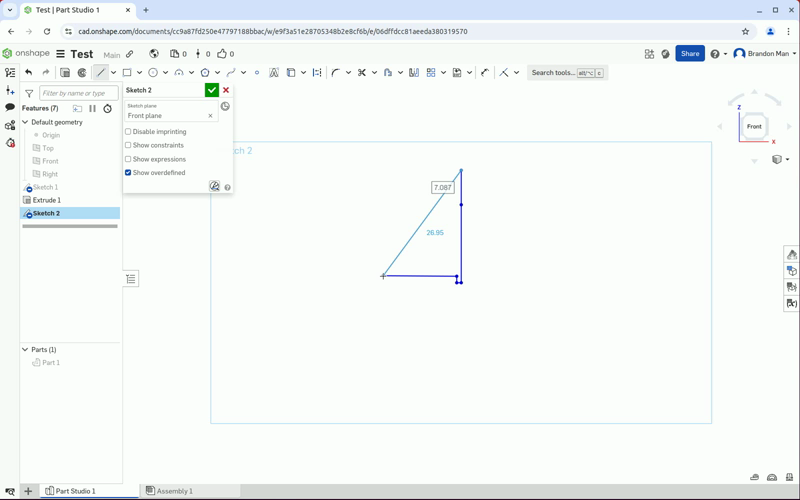
key(l)
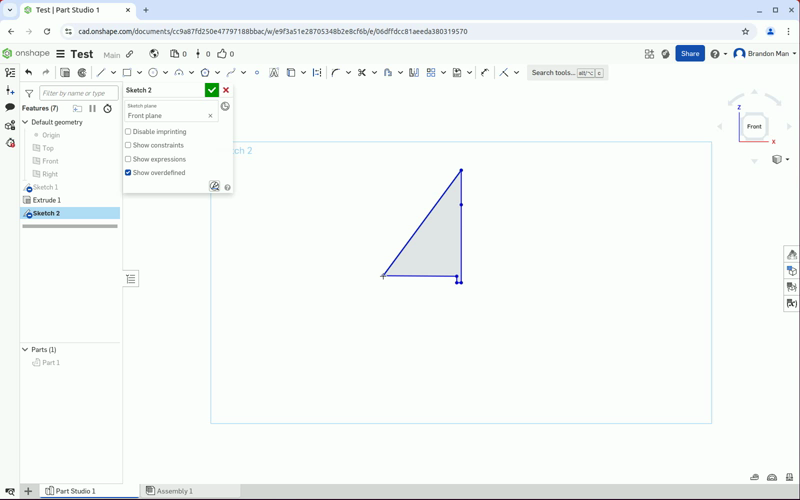
key_down(shift)
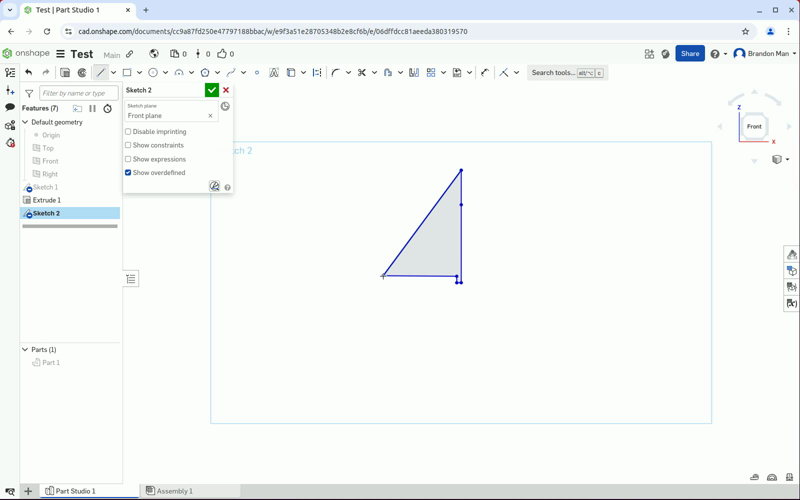
mouse_move(391, 272)
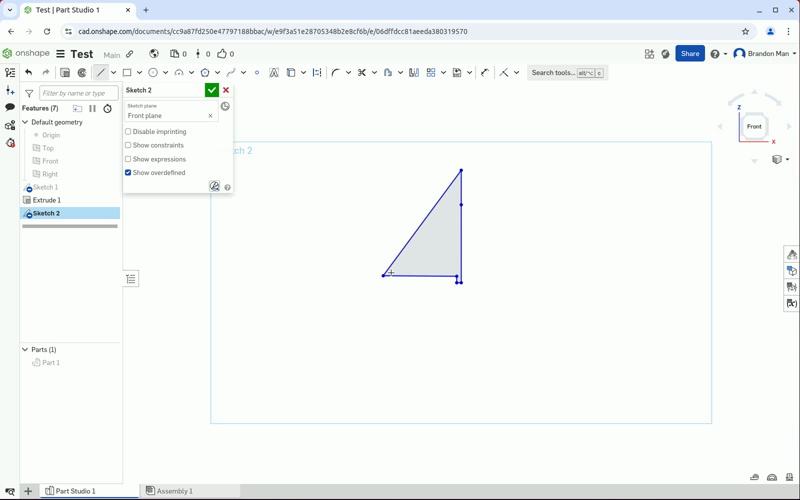
click(391, 272)
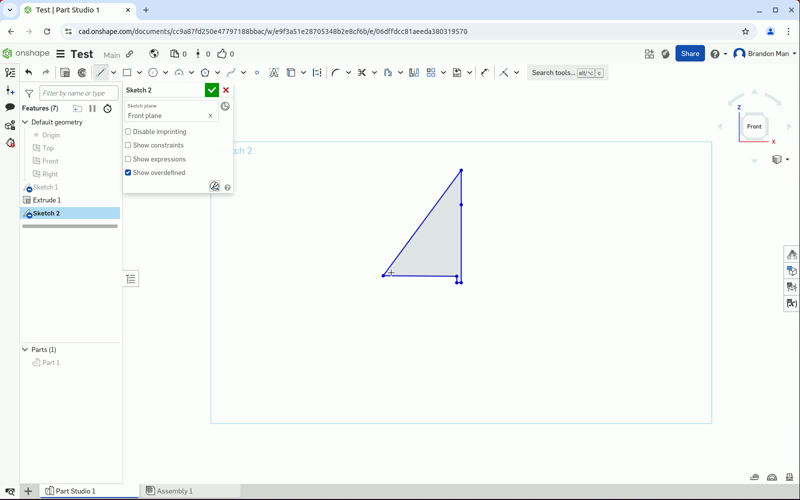
key_up(shift)
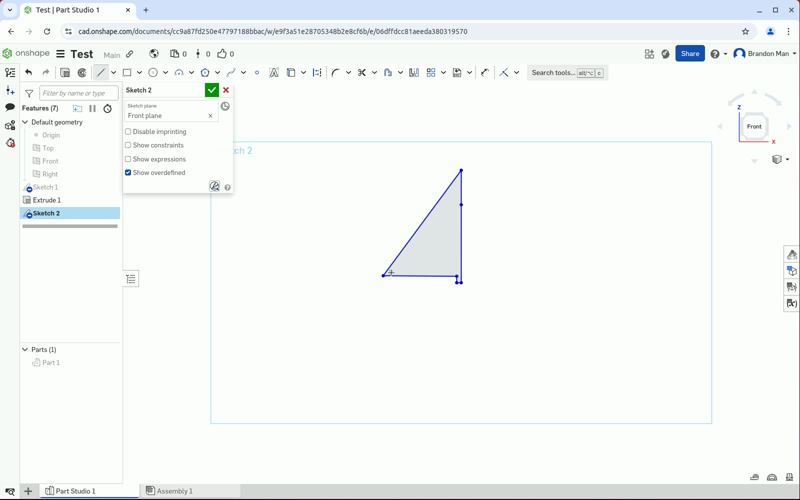
key_down(shift)
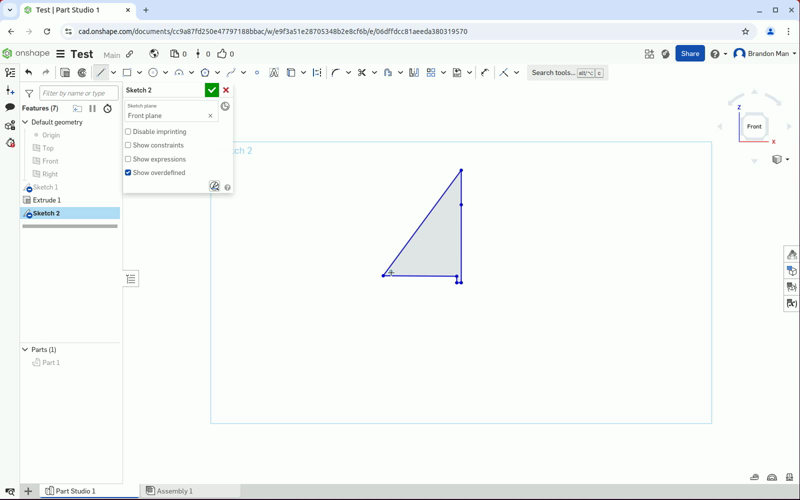
mouse_move(456, 272)
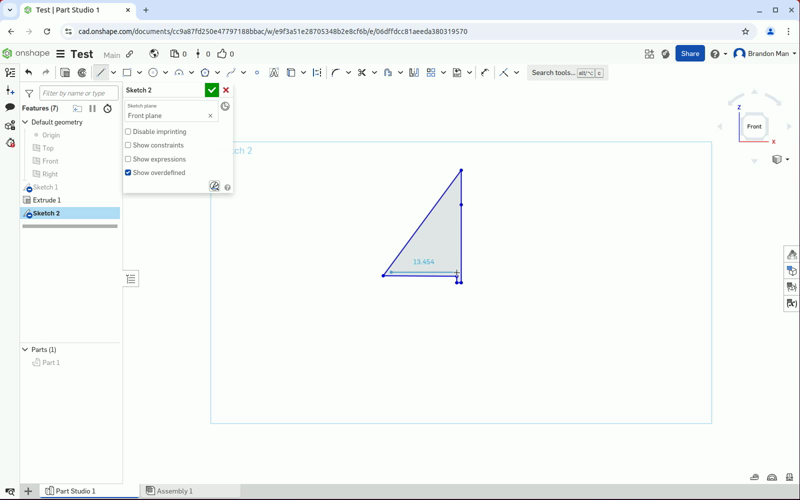
scroll(6)
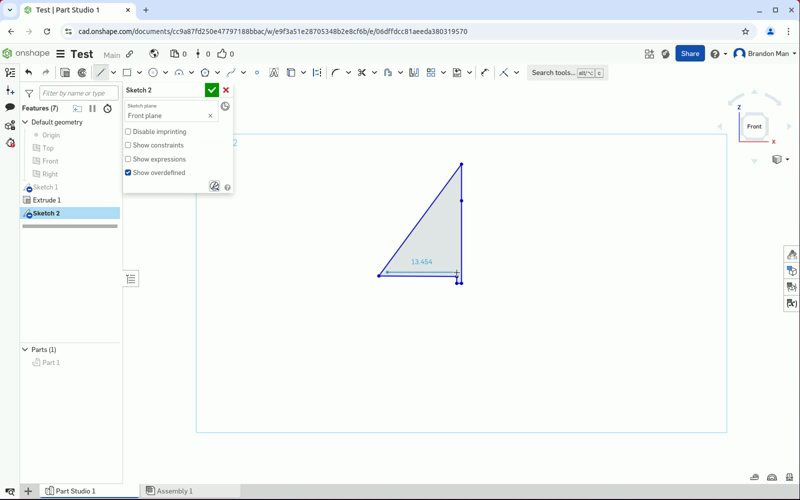
scroll(6)
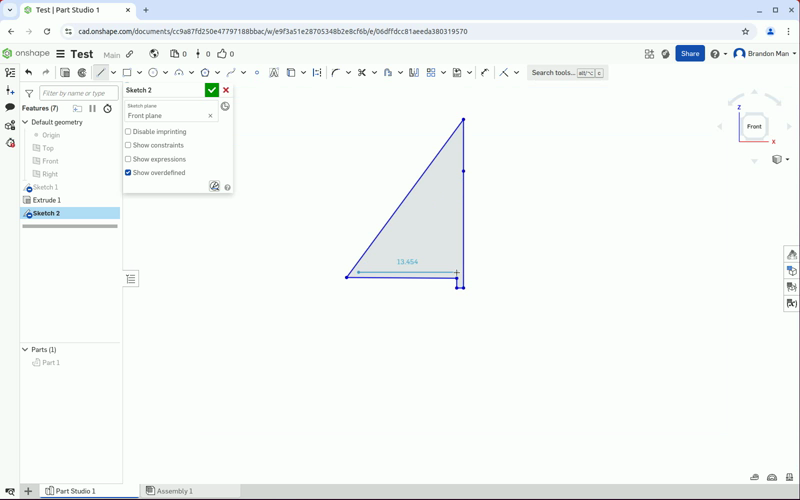
scroll(6)
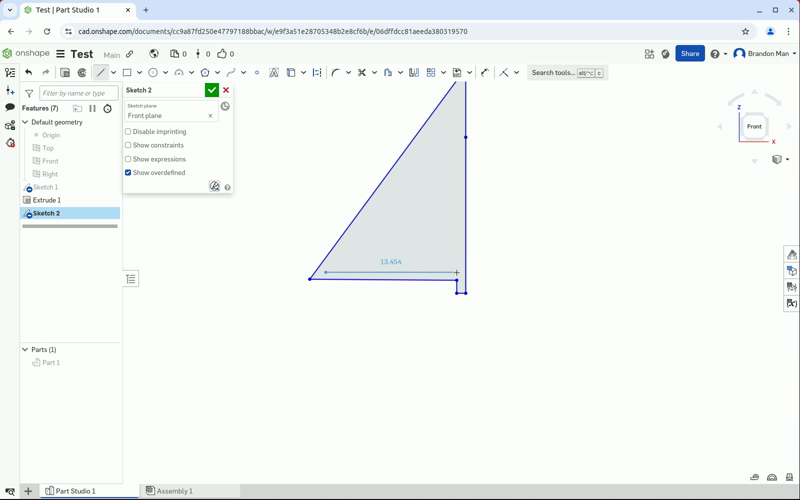
scroll(6)
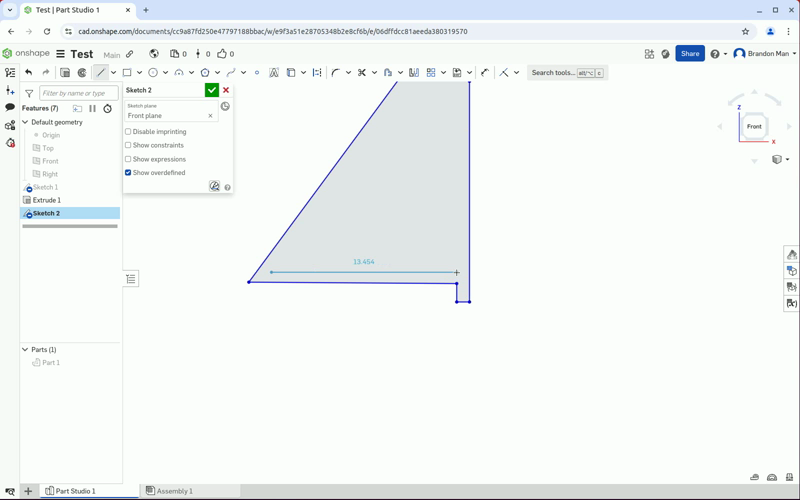
scroll(6)
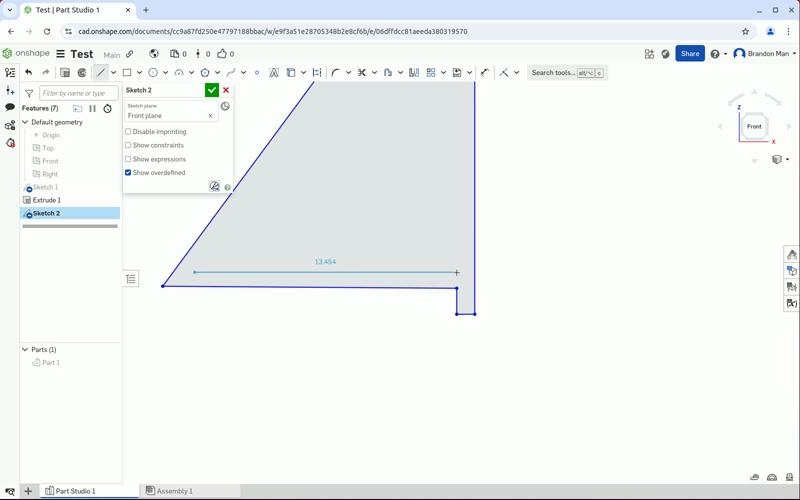
scroll(6)
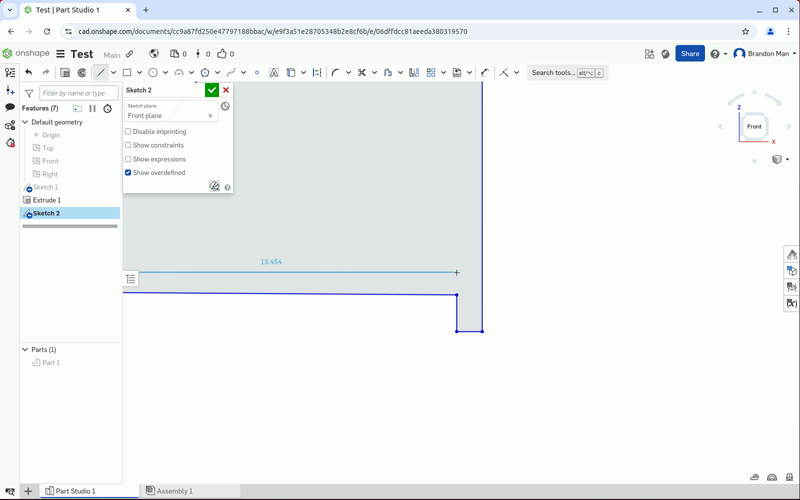
scroll(6)
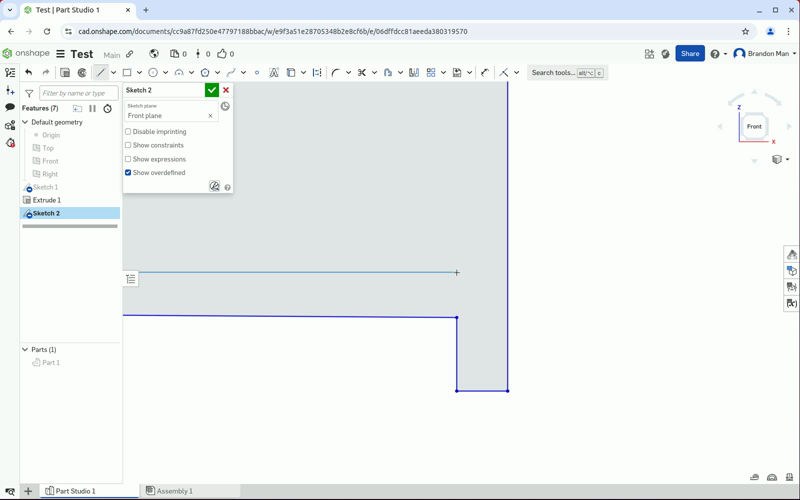
click(456, 272)
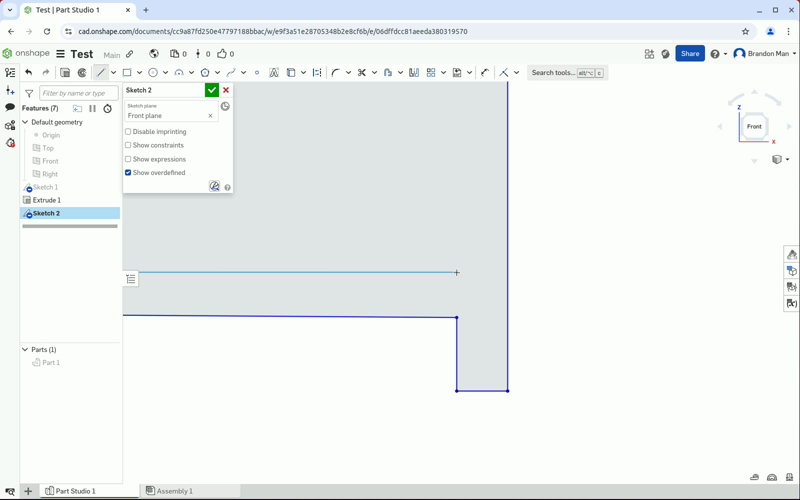
scroll(-6)
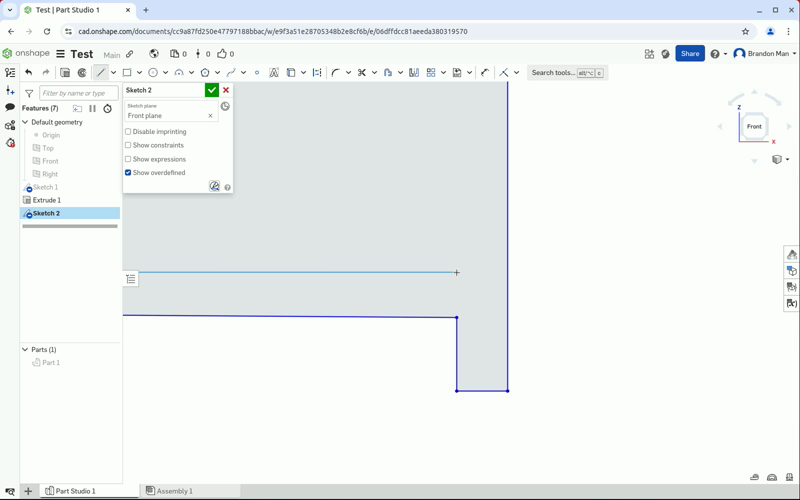
scroll(-6)
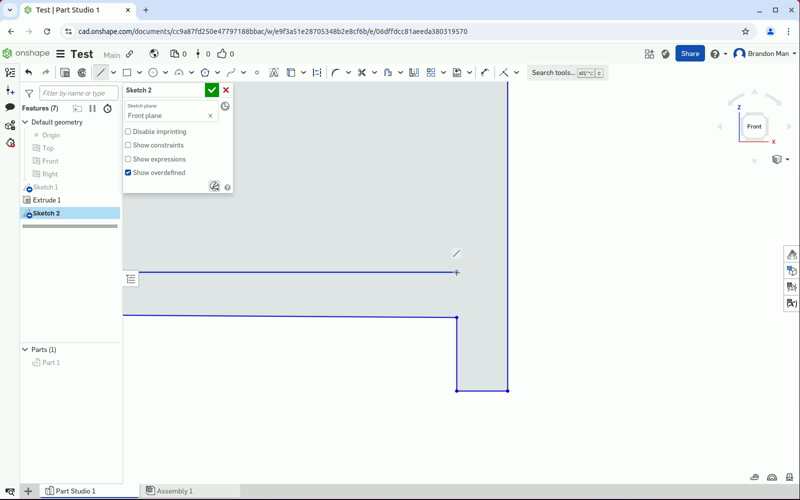
scroll(-6)
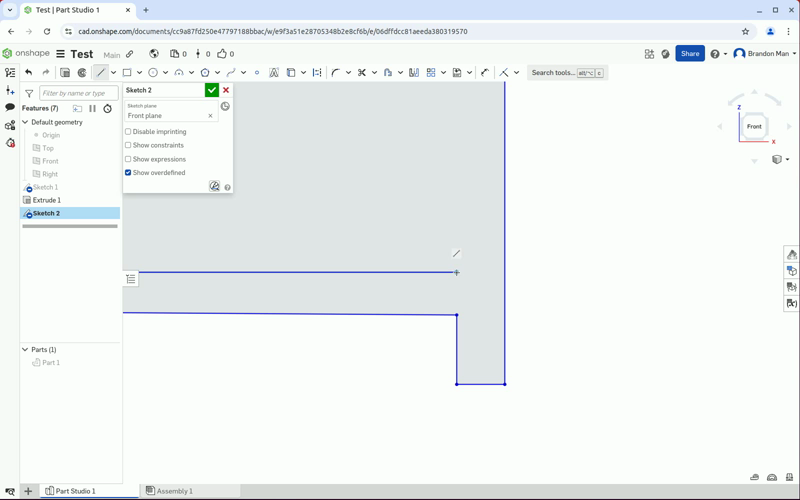
scroll(-6)
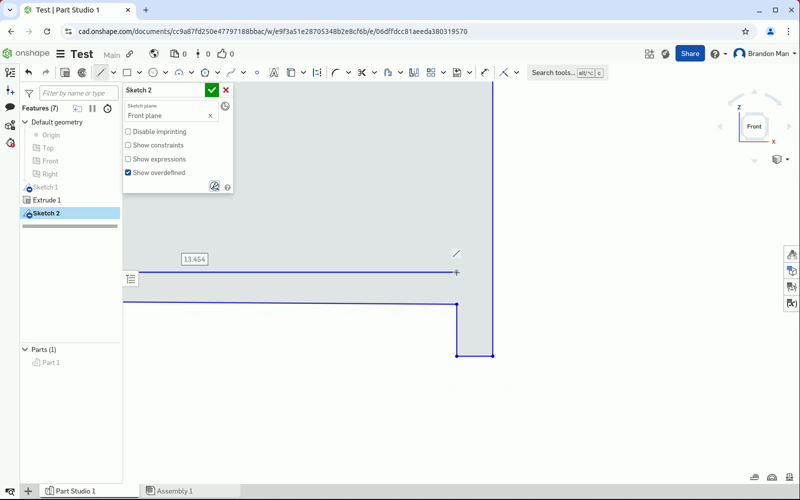
scroll(-6)
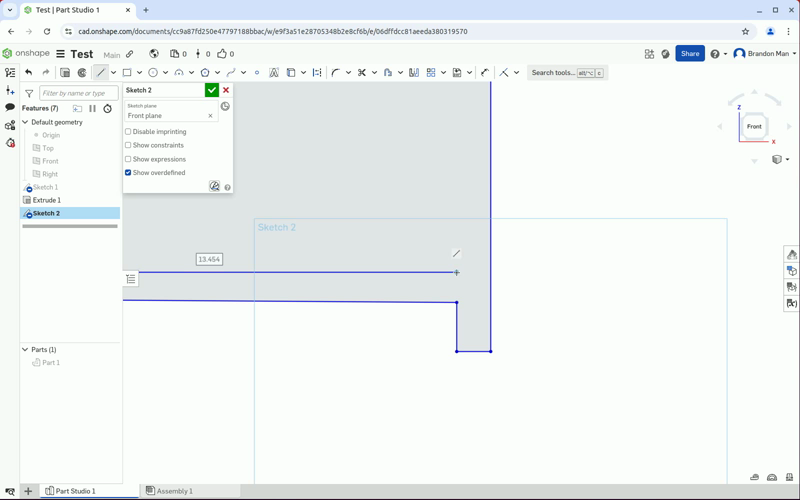
scroll(-6)
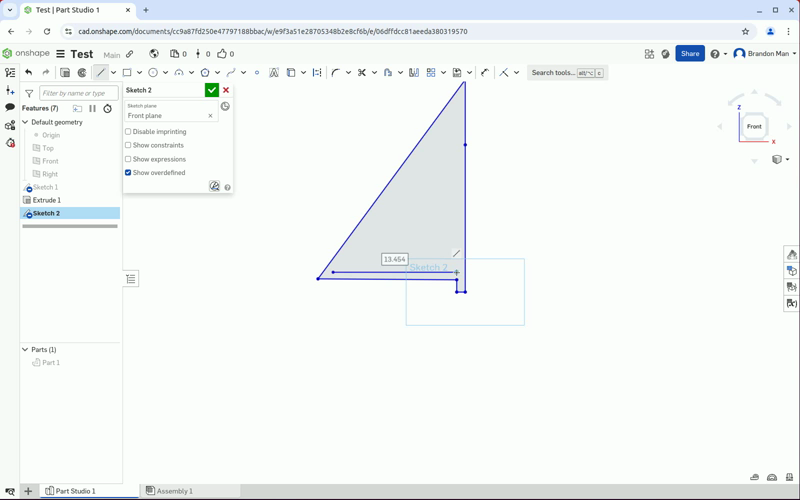
scroll(-6)
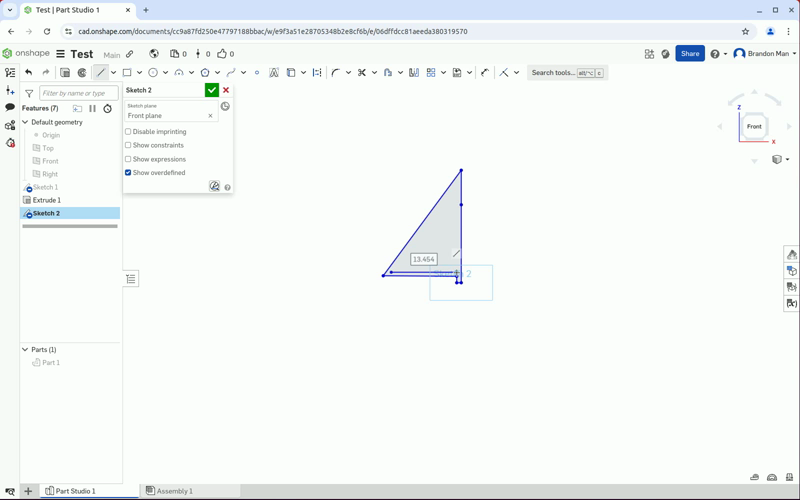
key_up(shift)
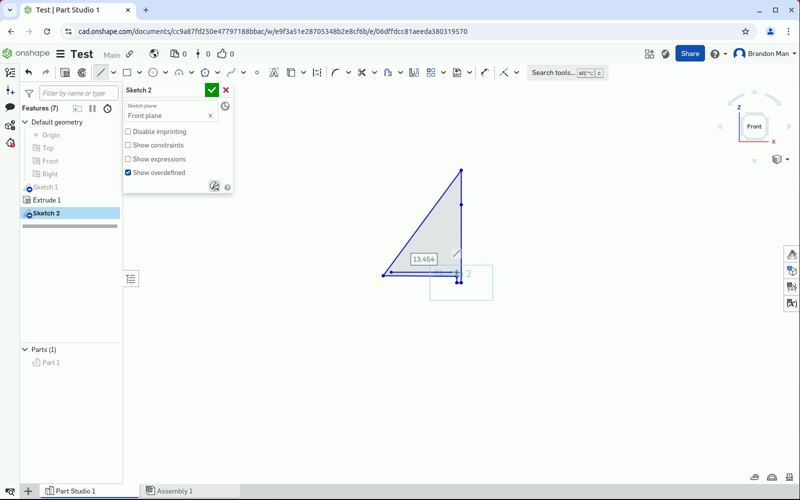
key_down(shift)
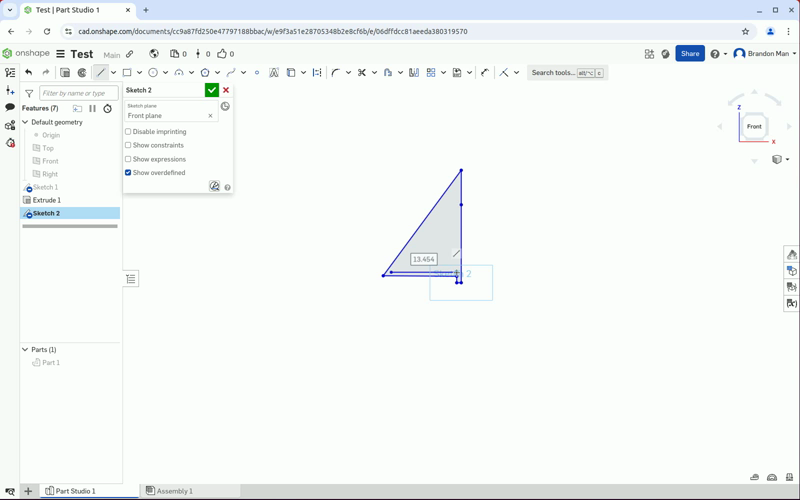
mouse_move(456, 182)
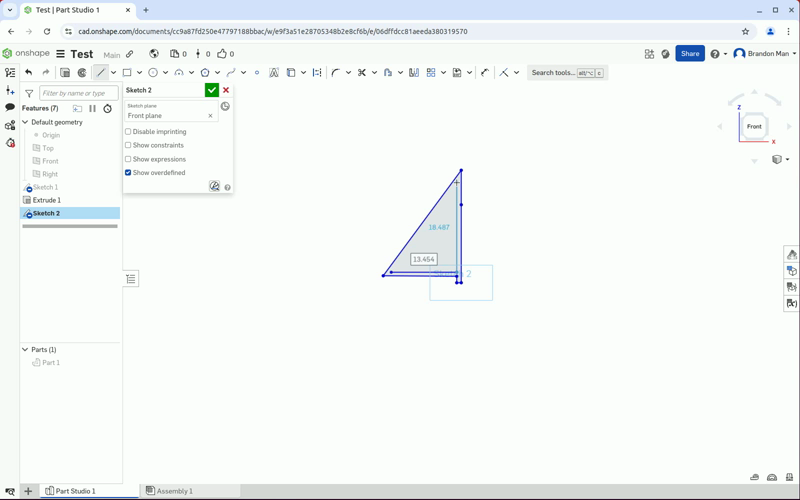
click(456, 182)
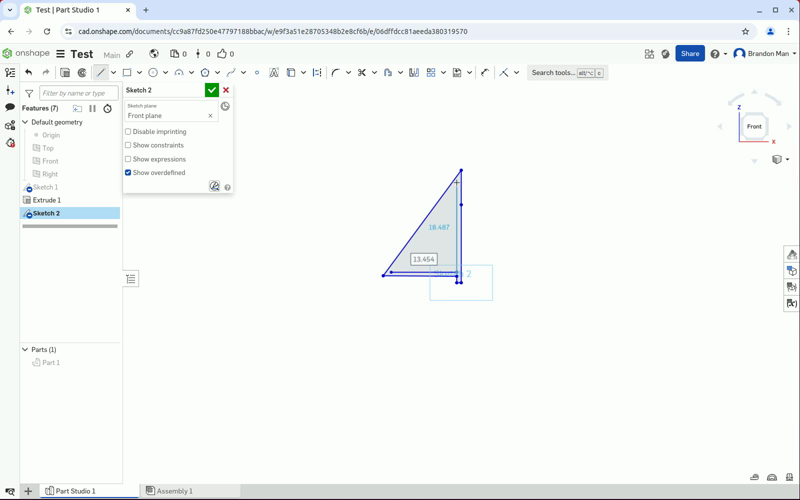
key_up(shift)
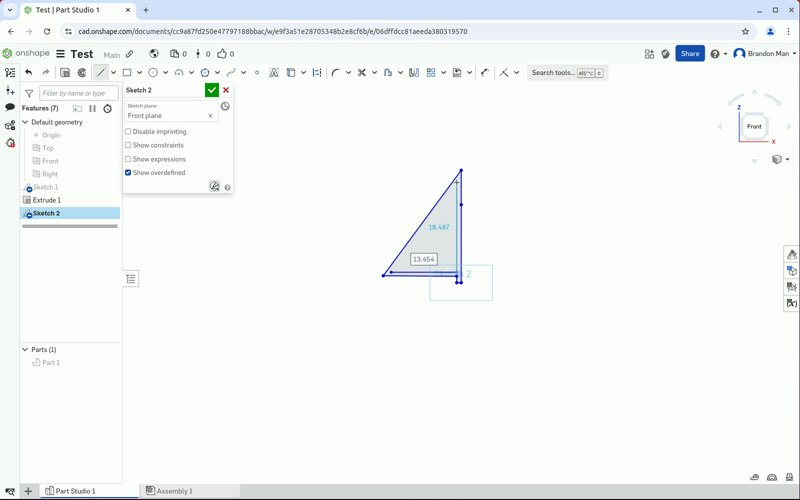
key_down(shift)
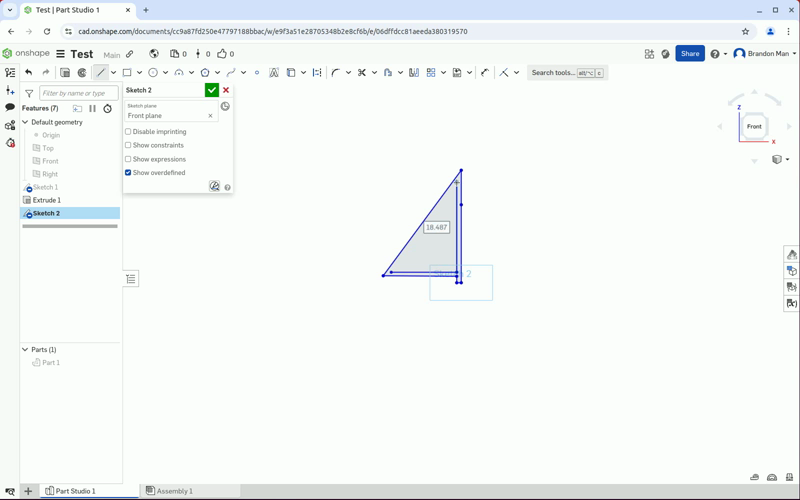
mouse_move(391, 272)
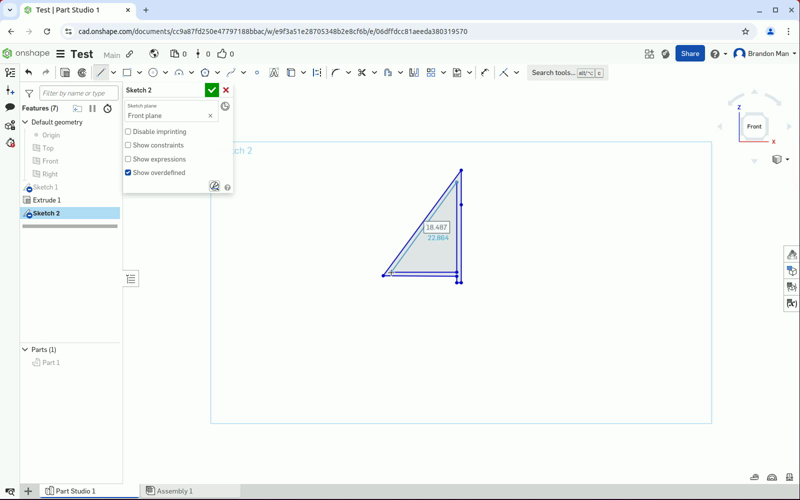
key_up(shift)
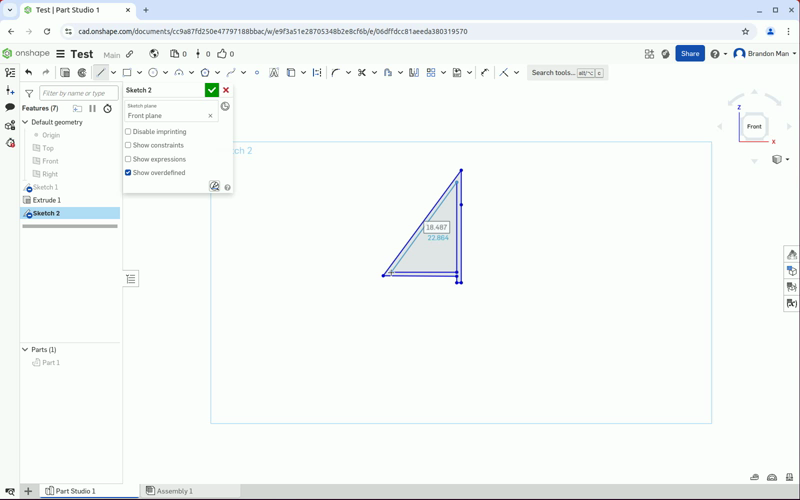
click(391, 272)
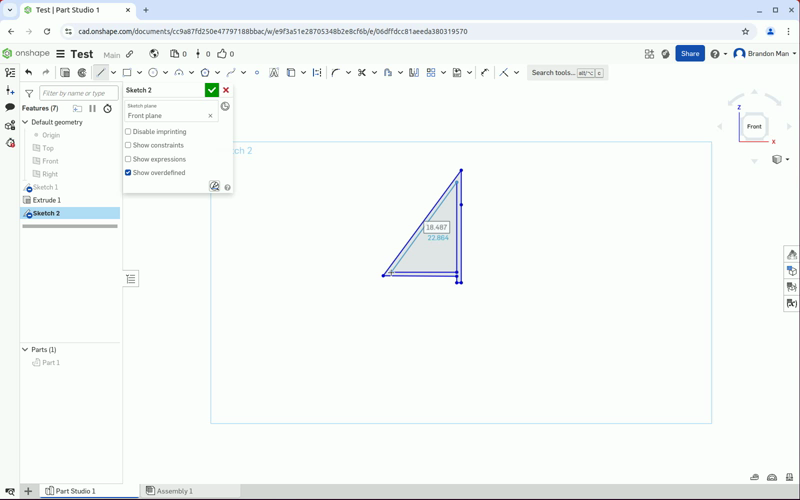
key(esc)
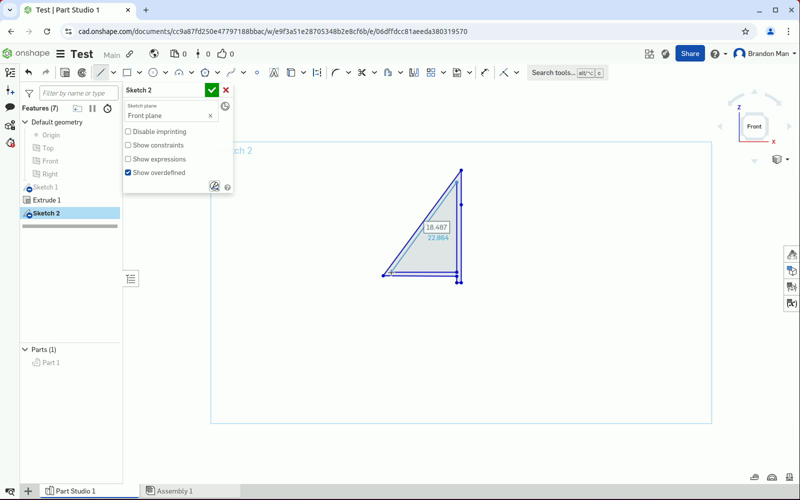
mouse_move(393, 267)
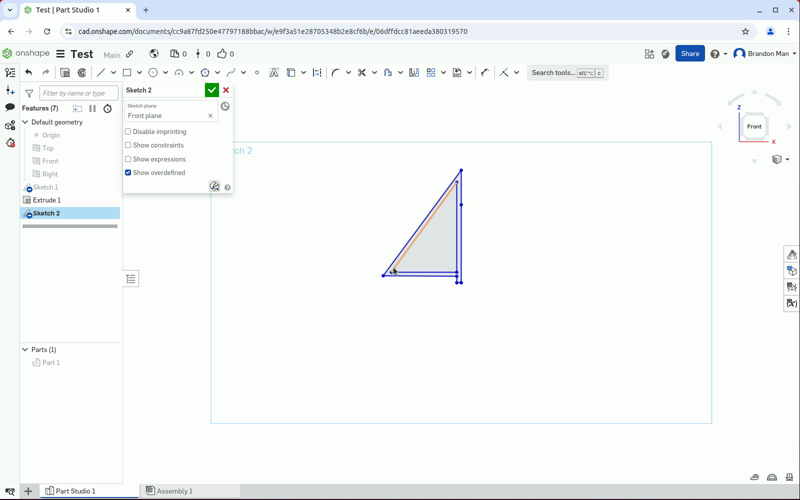
scroll(6)
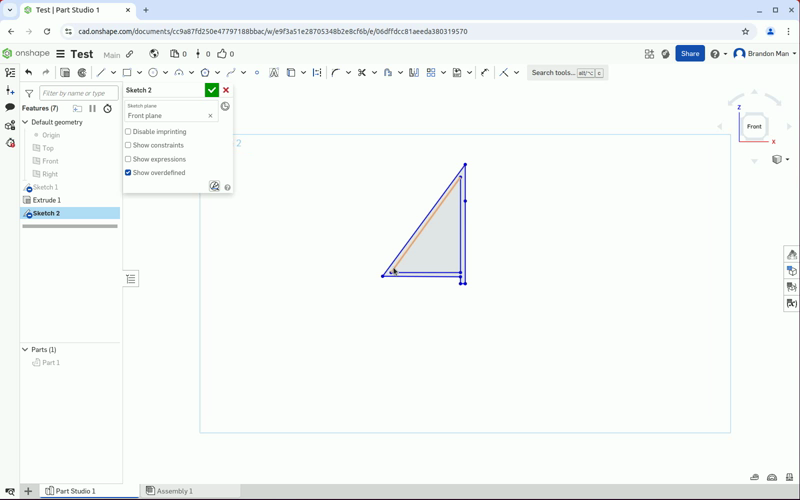
scroll(6)
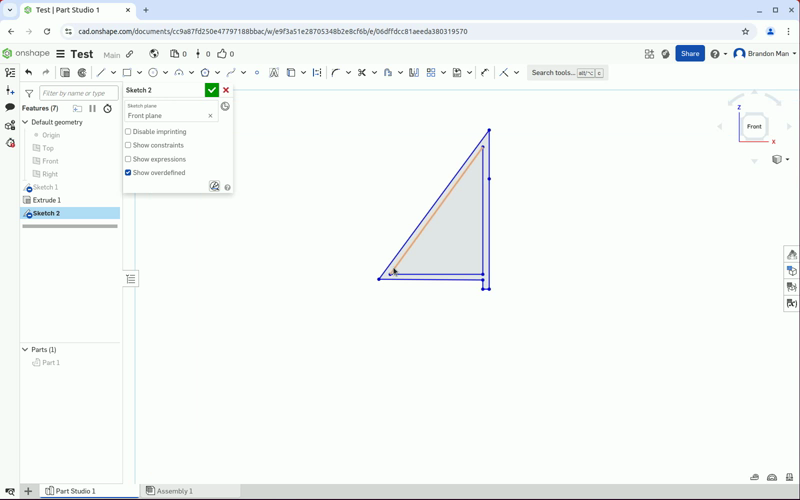
scroll(6)
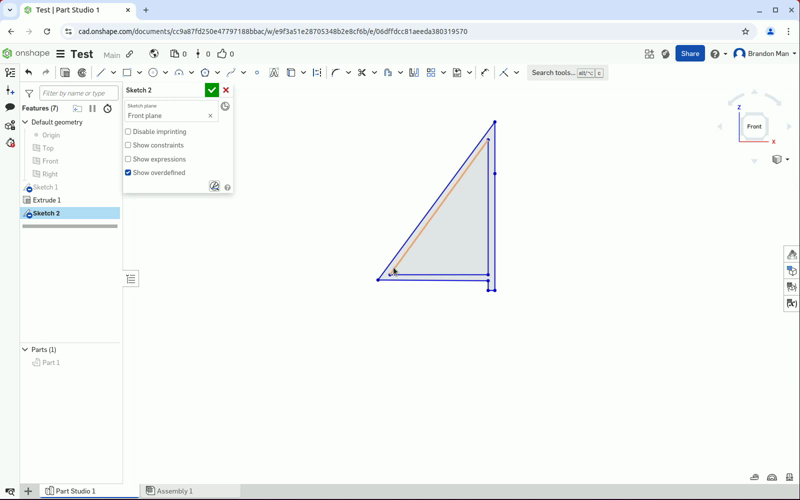
scroll(6)
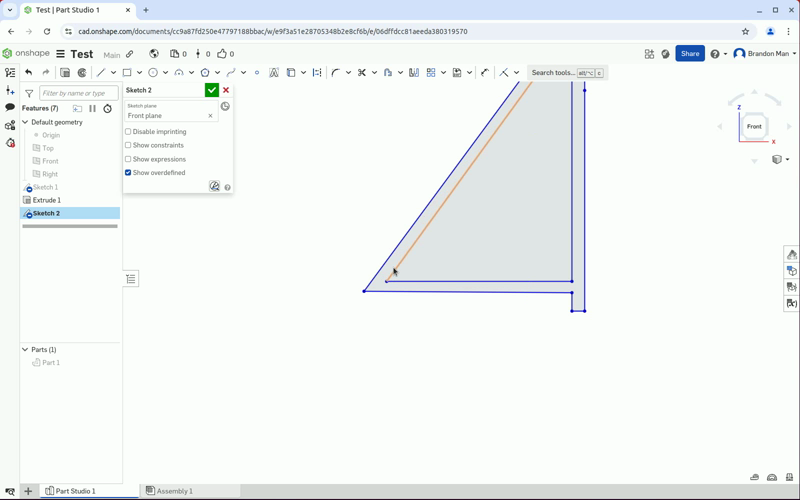
scroll(6)
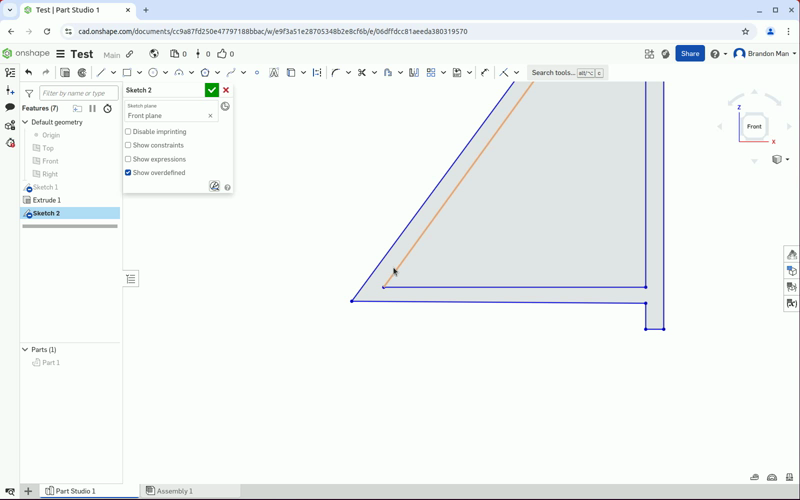
scroll(6)
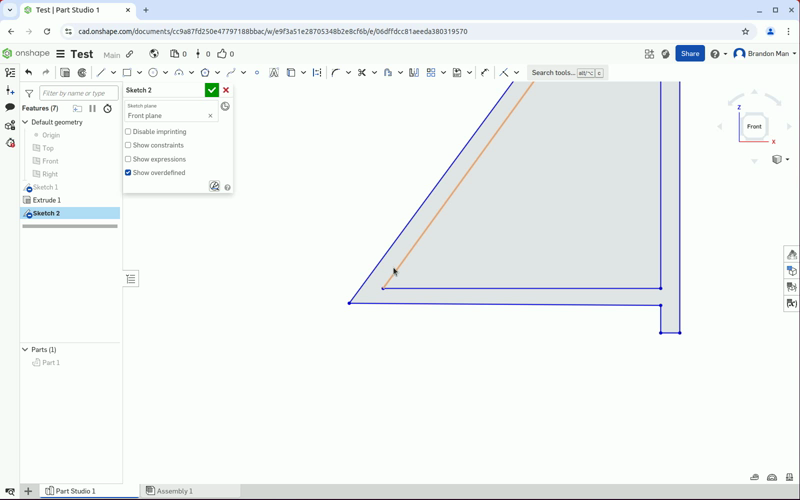
scroll(6)
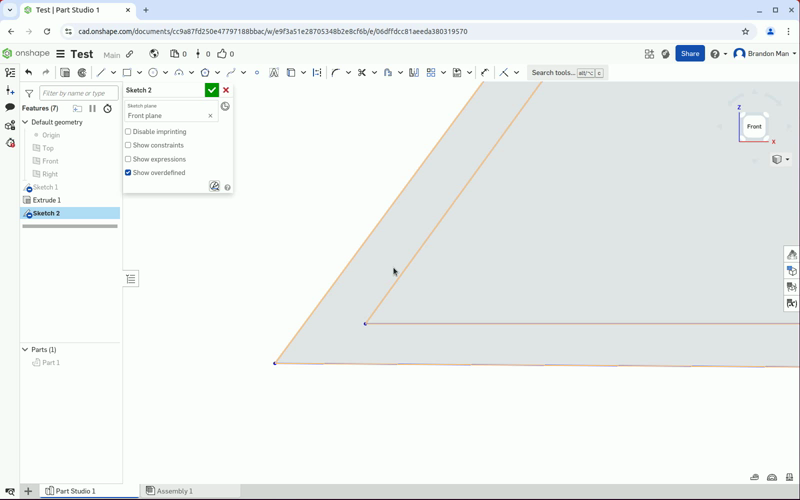
click(393, 267)
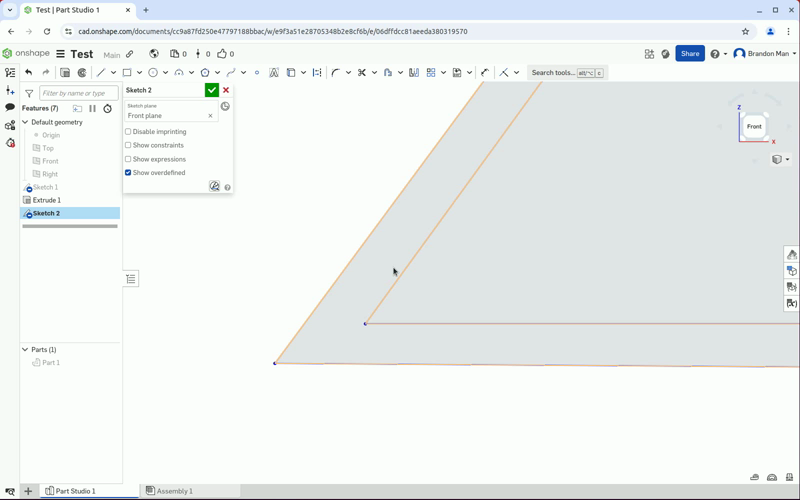
scroll(-6)
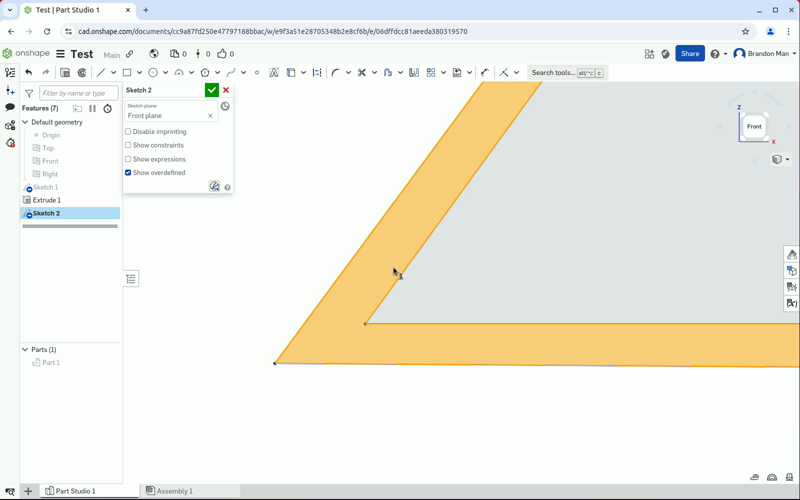
scroll(-6)
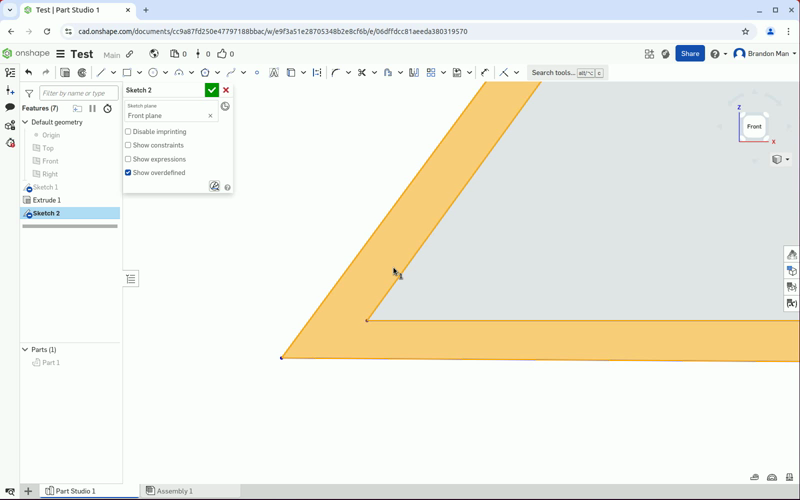
scroll(-6)
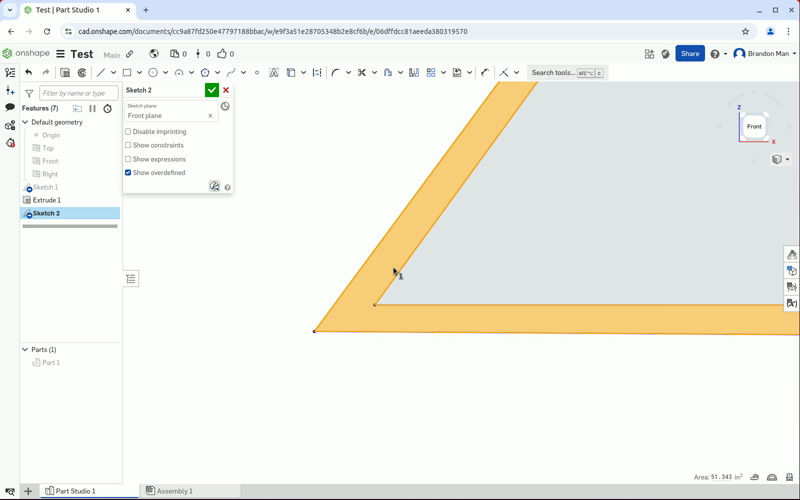
scroll(-6)
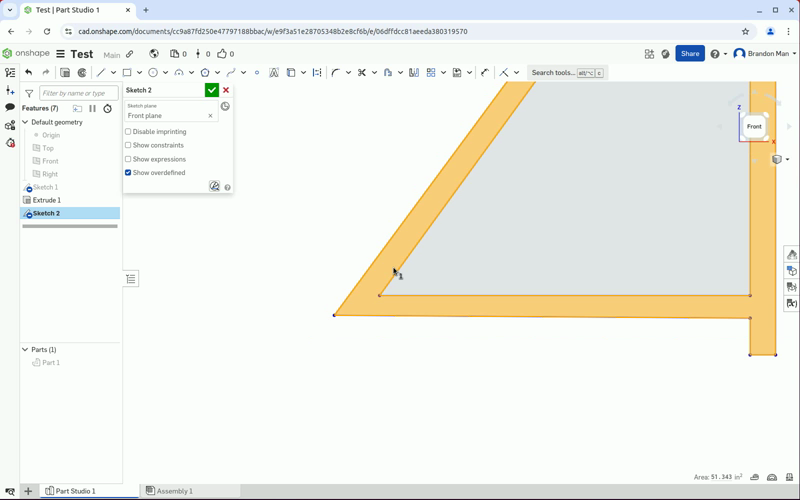
scroll(-6)
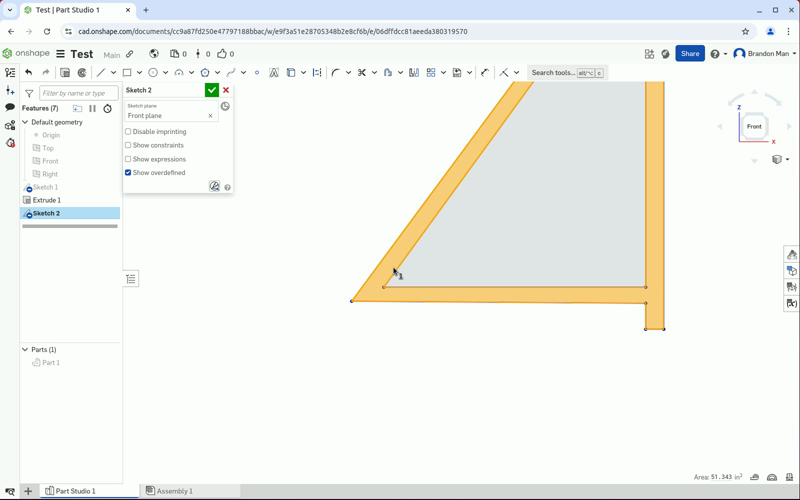
scroll(-6)
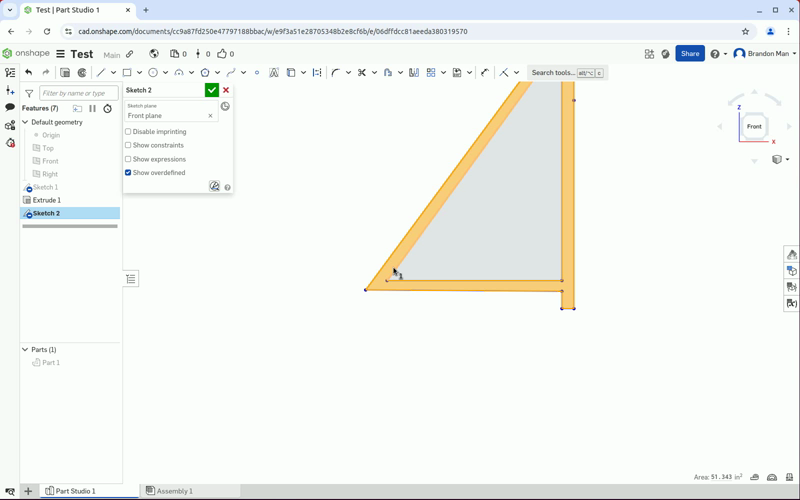
scroll(-6)
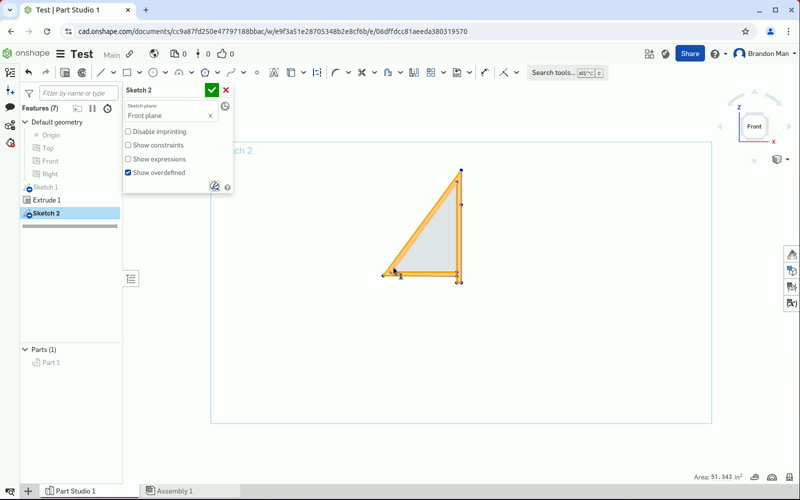
mouse_move(73, 352)
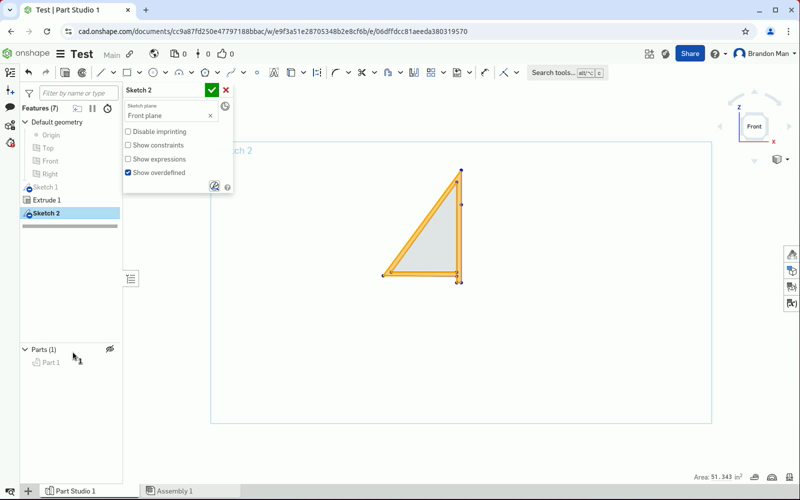
key(shift+y)
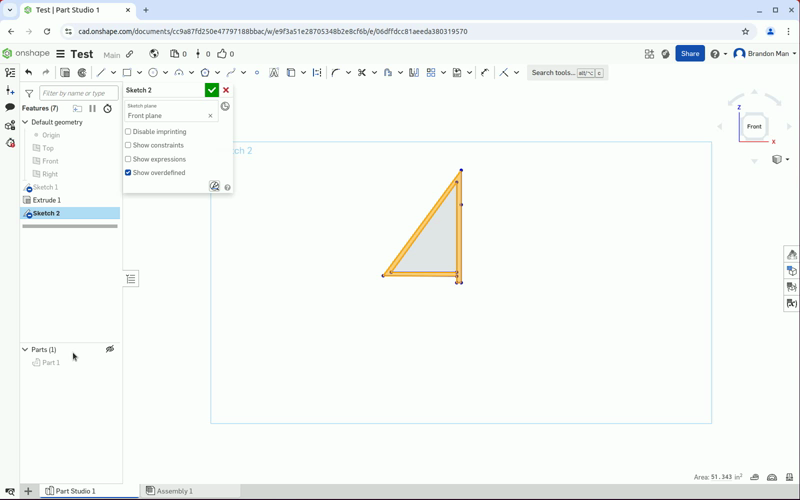
key(shift+e)
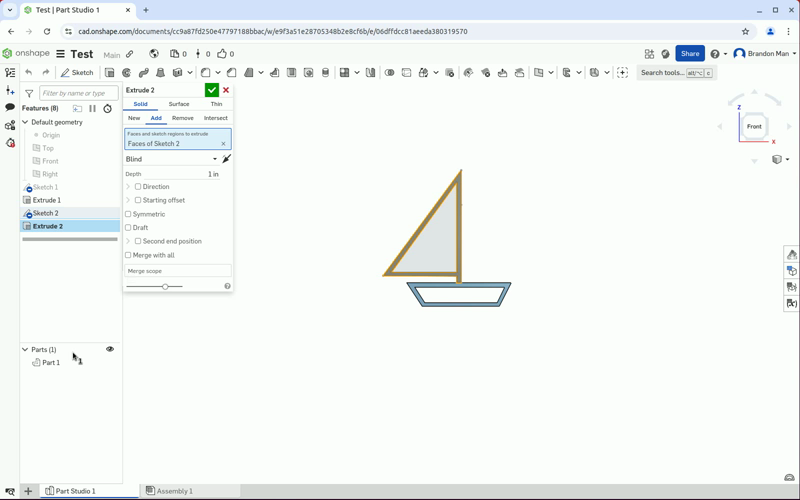
mouse_move(143, 106)
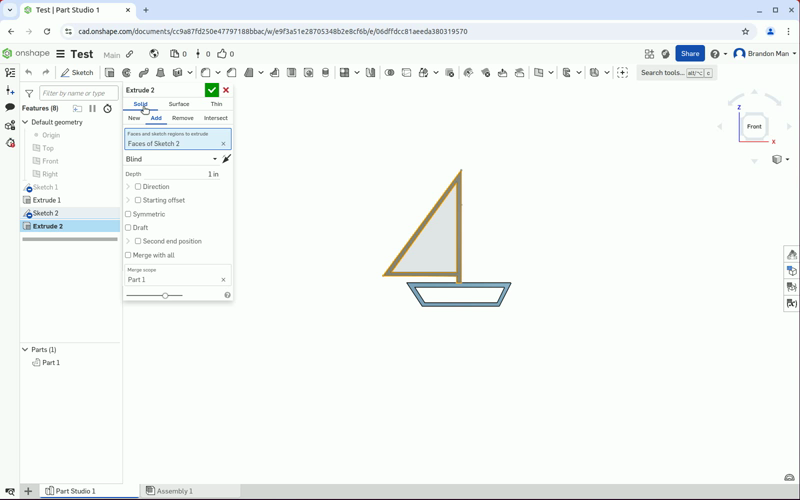
click(143, 106)
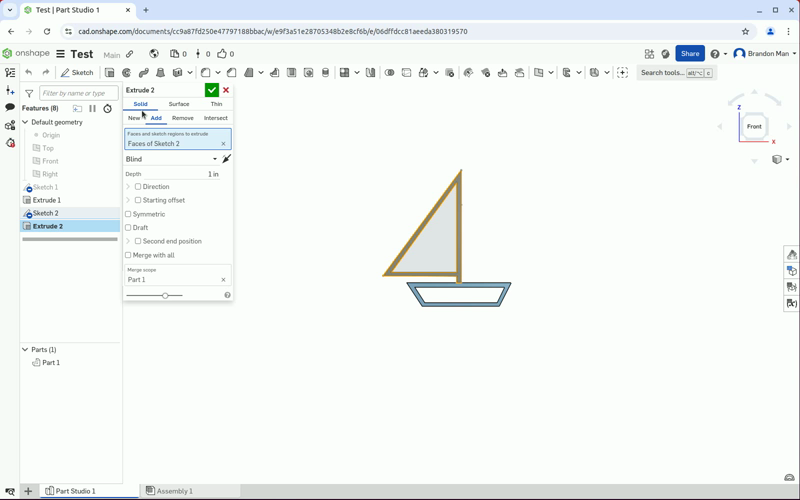
mouse_move(137, 120)
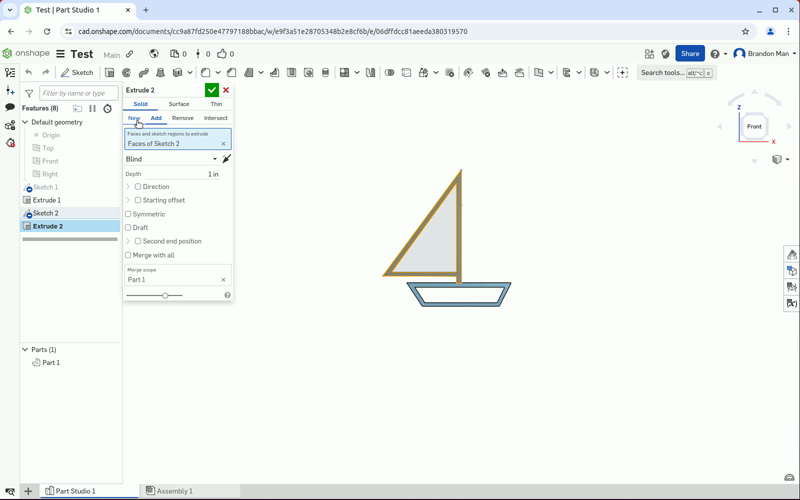
click(137, 120)
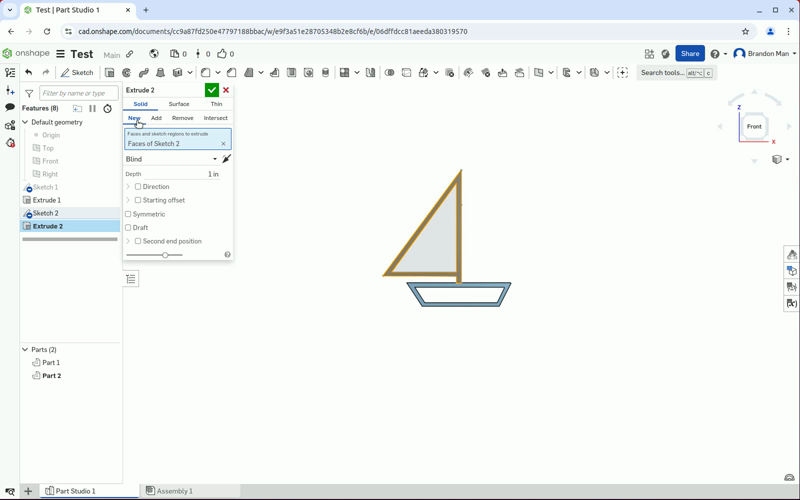
key(tab, 4)
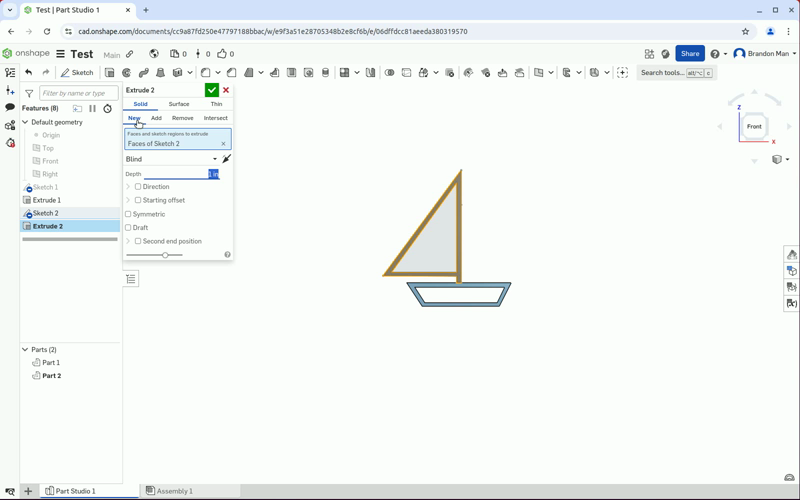
text(5.778)
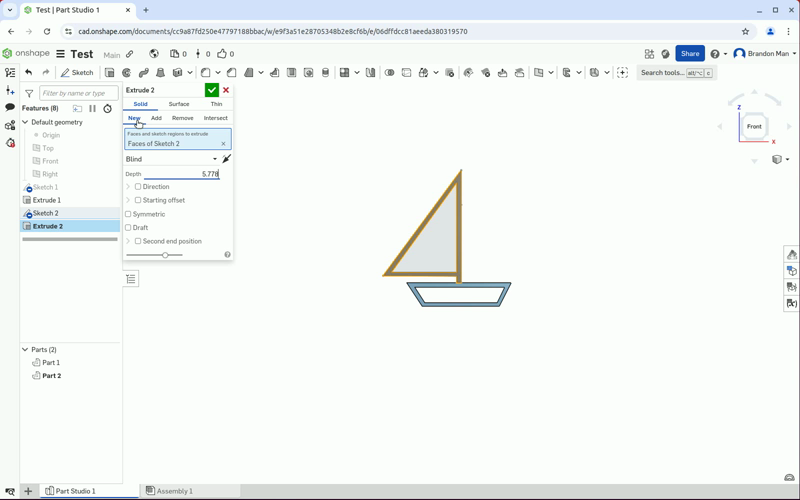
key(tab, 3)
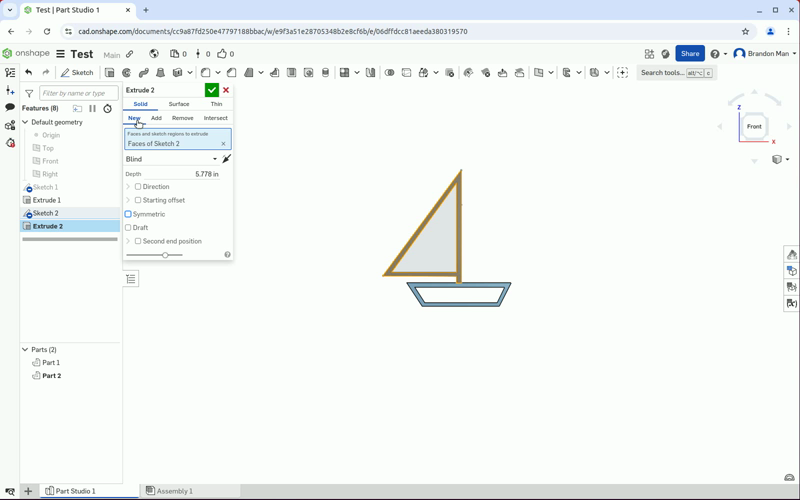
key(space)
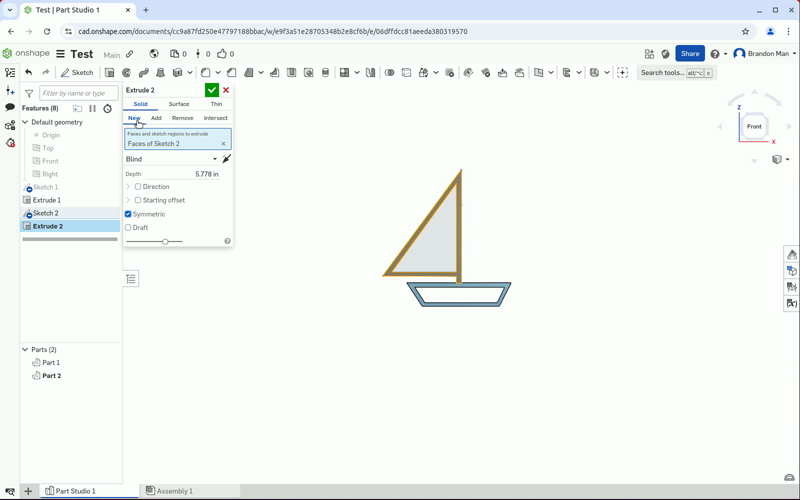
key(enter)
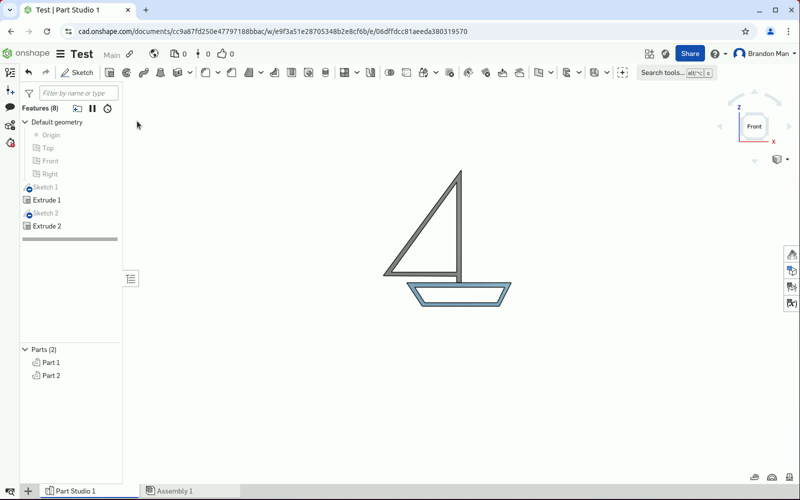
key(shift+h)
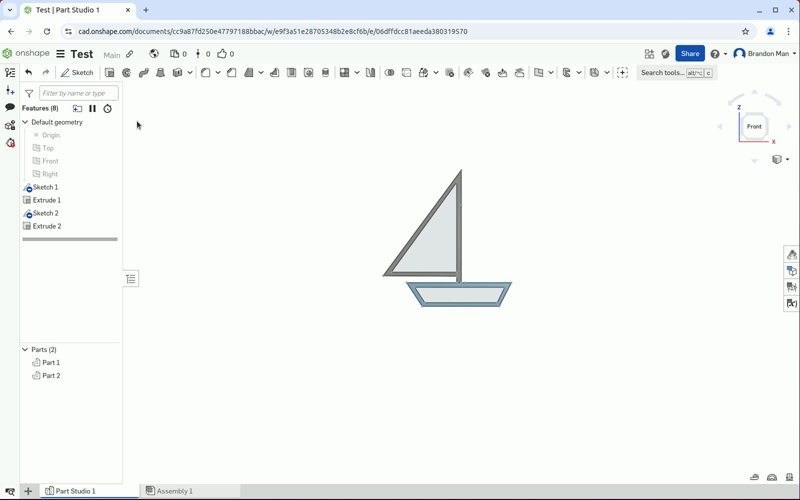
key(shift+h)
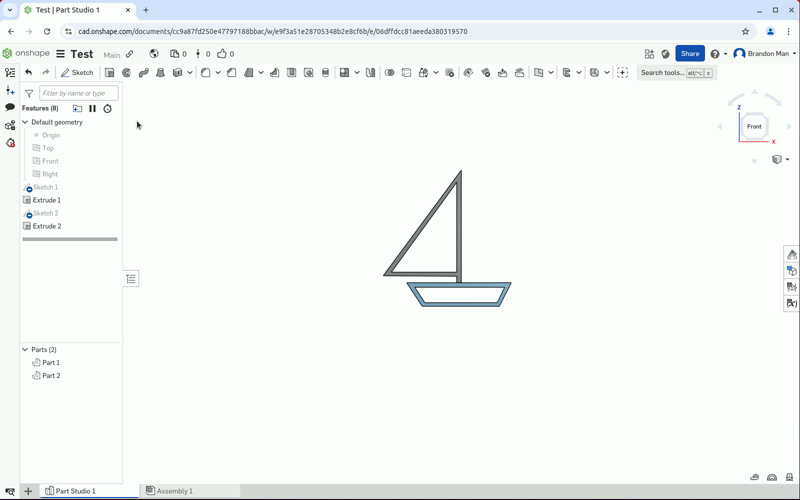
mouse_move(73, 189)
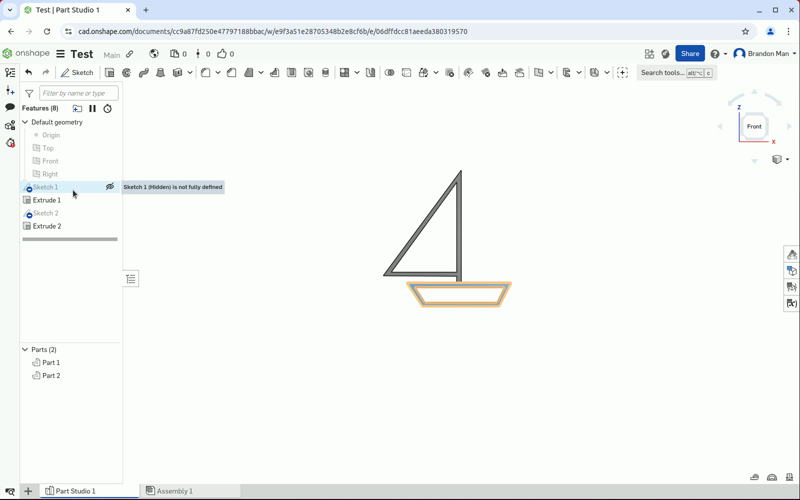
click(73, 189)
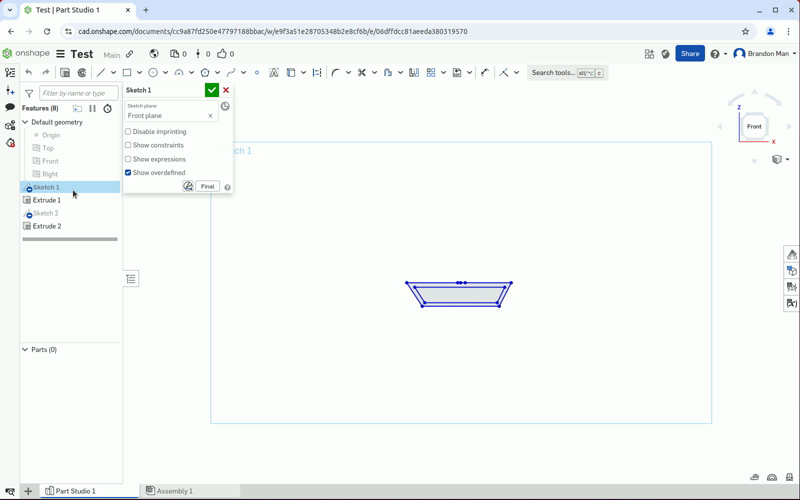
mouse_move(229, 92)
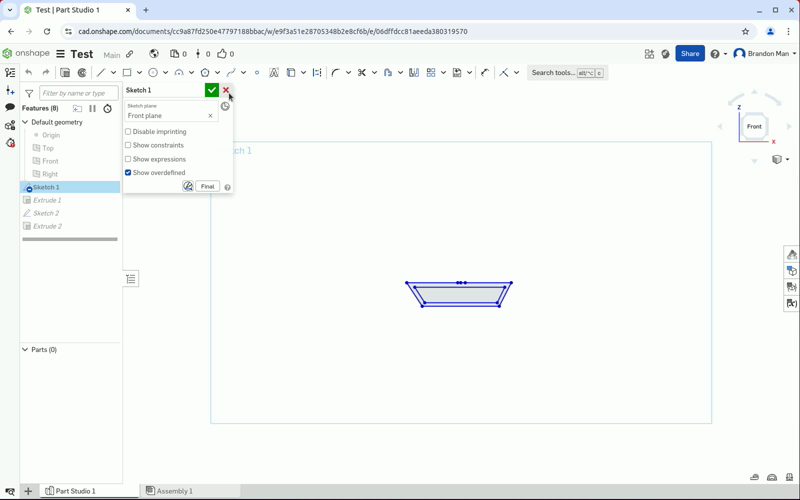
click(229, 92)
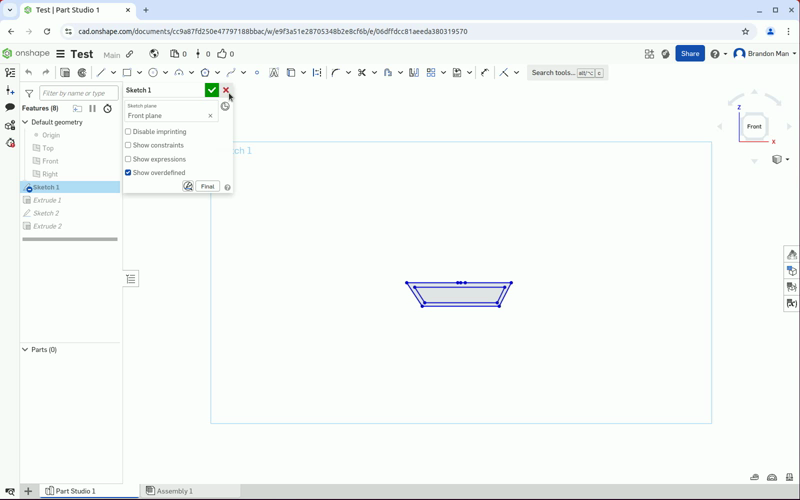
key(shift+s)
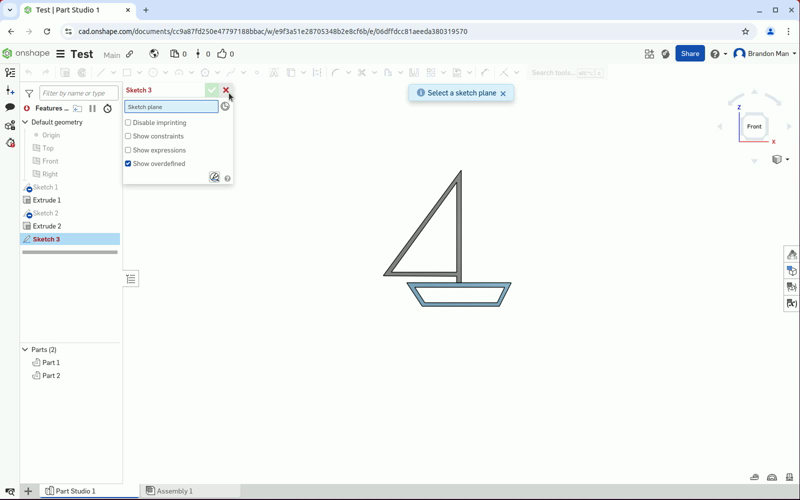
mouse_move(73, 163)
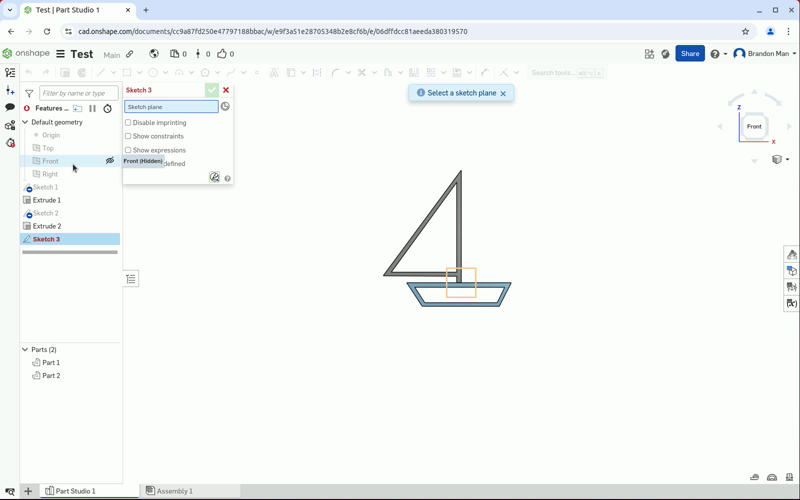
click(73, 163)
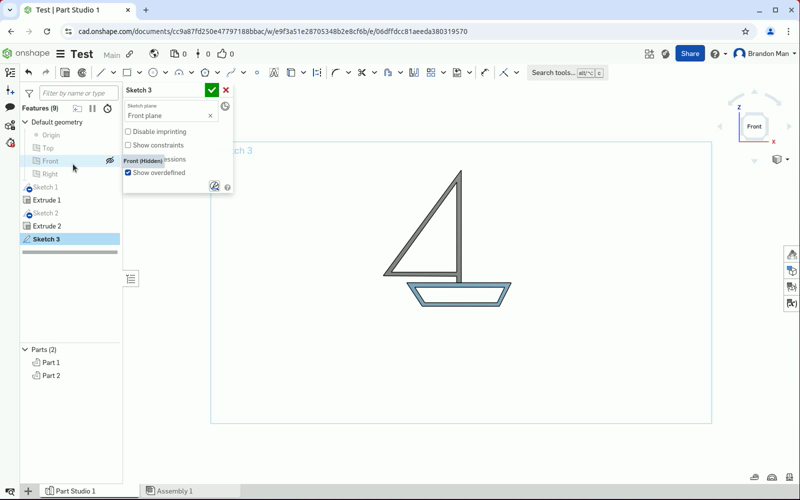
mouse_move(73, 352)
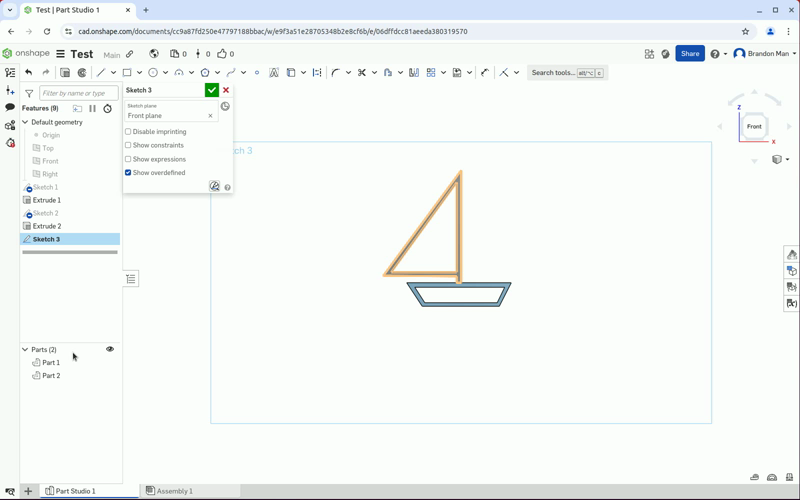
key(y)
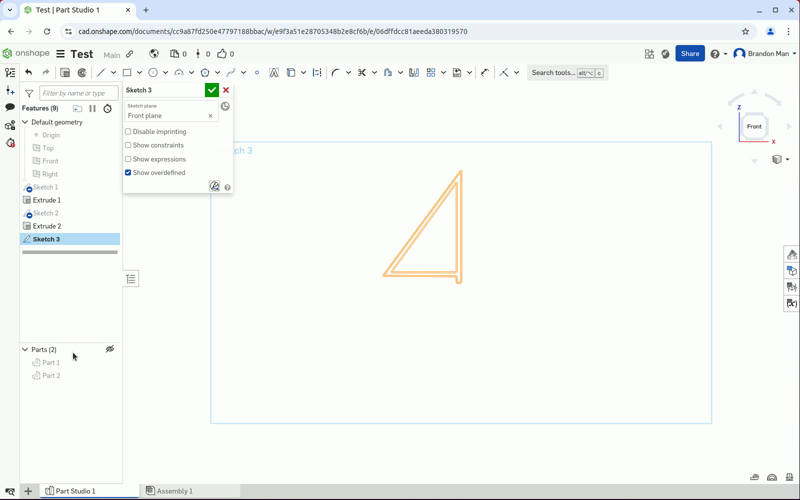
key(l)
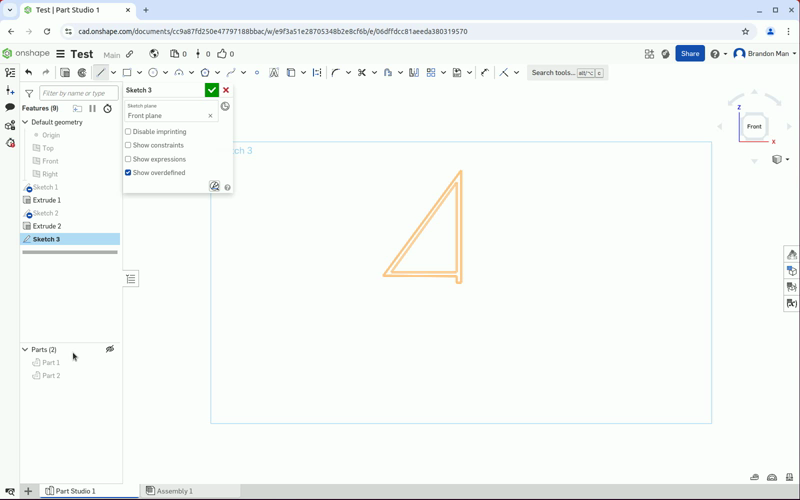
key_down(shift)
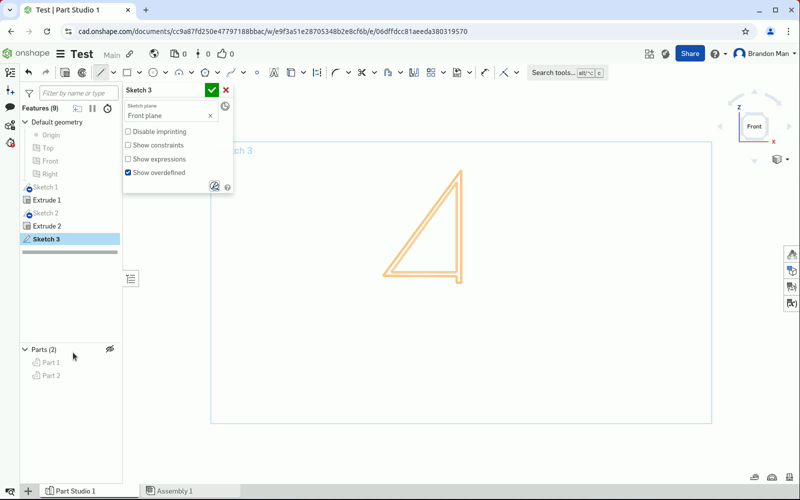
mouse_move(460, 282)
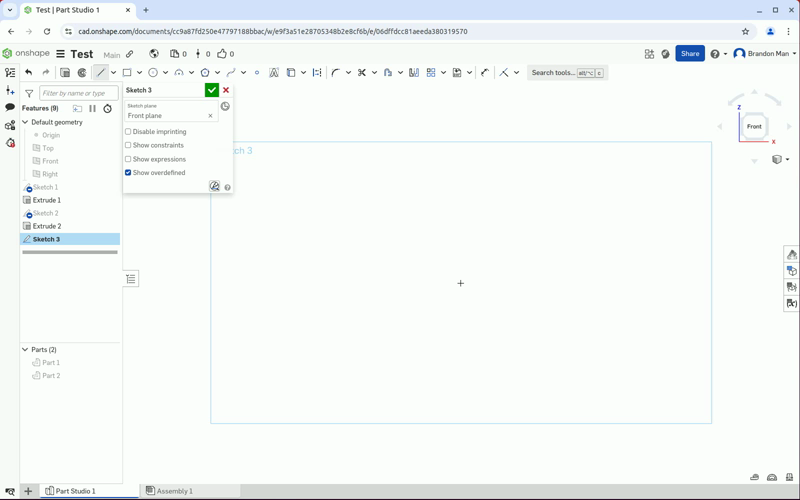
click(460, 282)
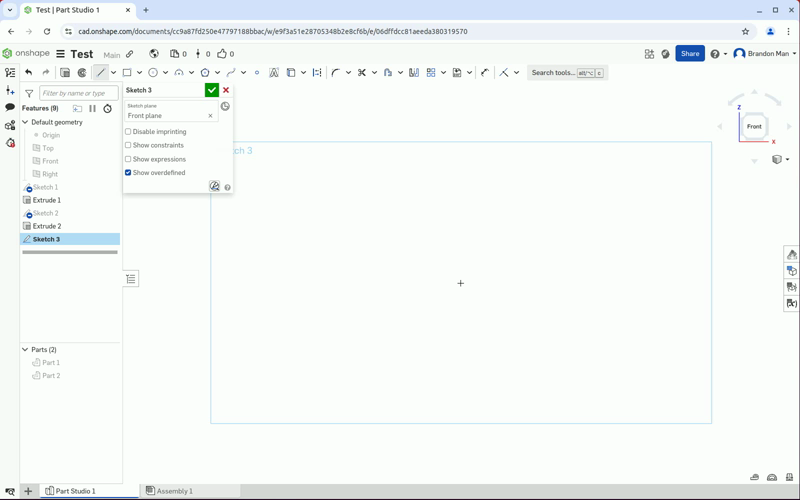
key_up(shift)
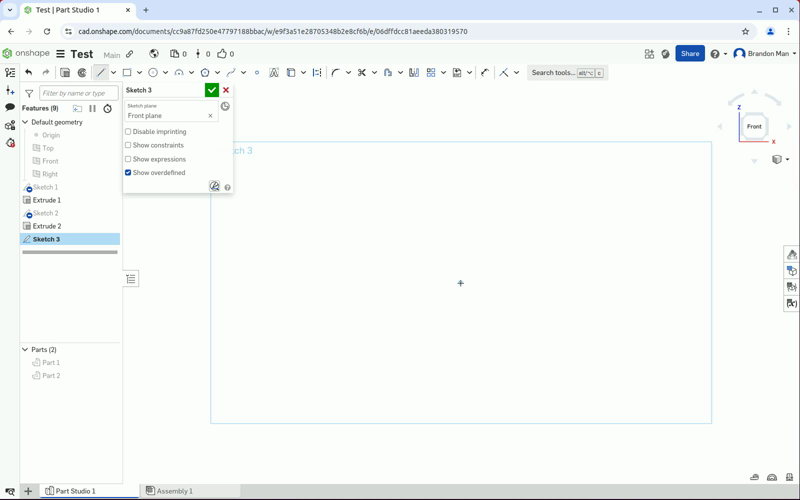
key_down(shift)
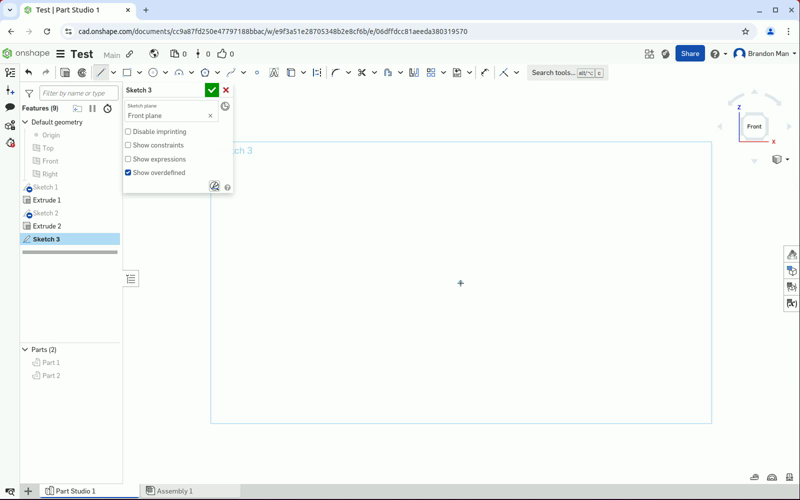
mouse_move(490, 282)
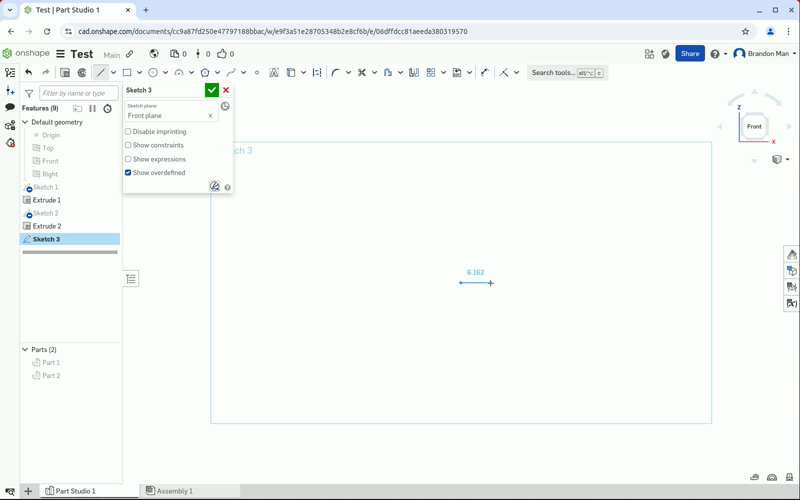
mouse_move(464, 282)
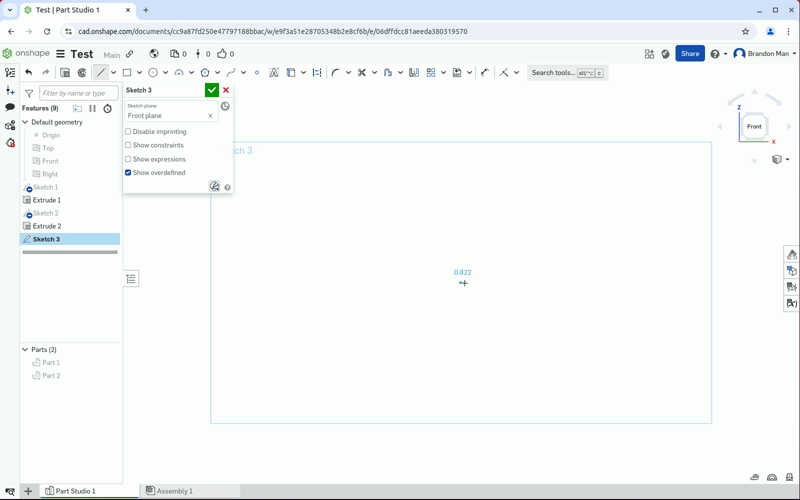
scroll(6)
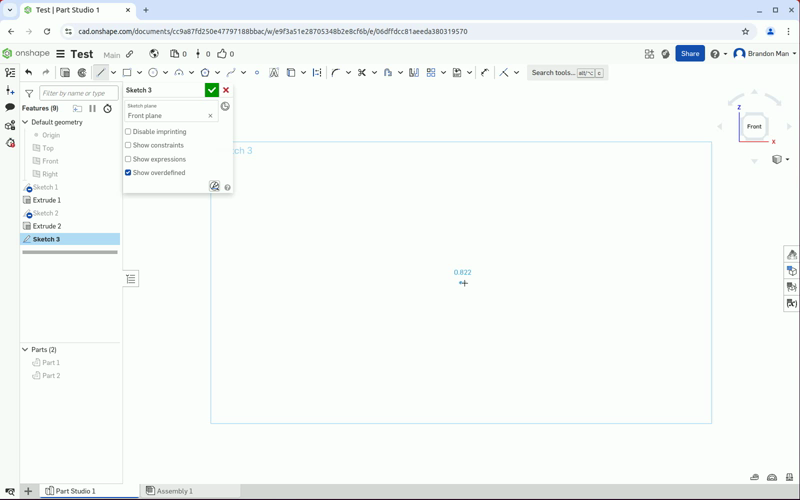
scroll(6)
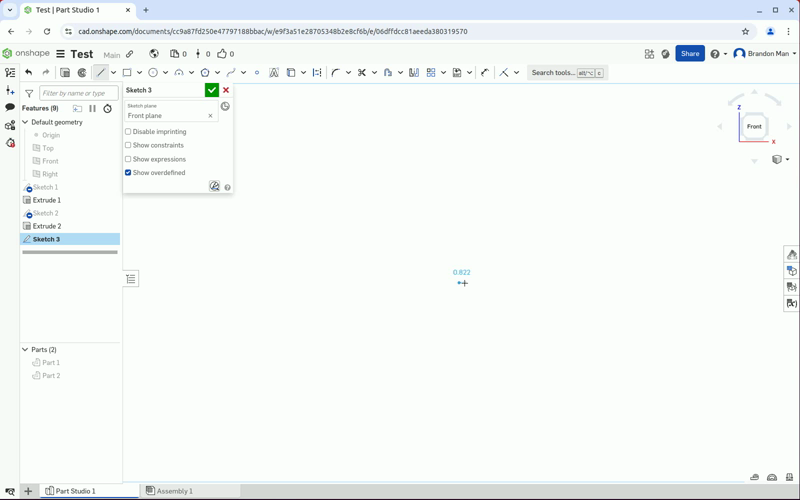
scroll(6)
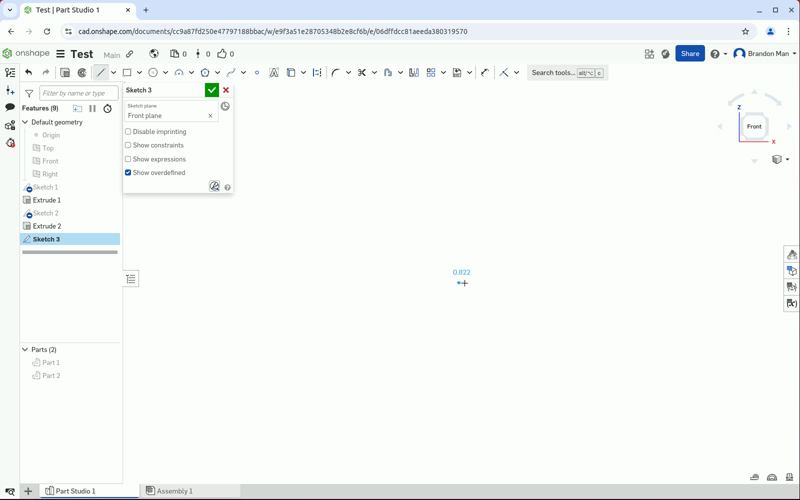
scroll(6)
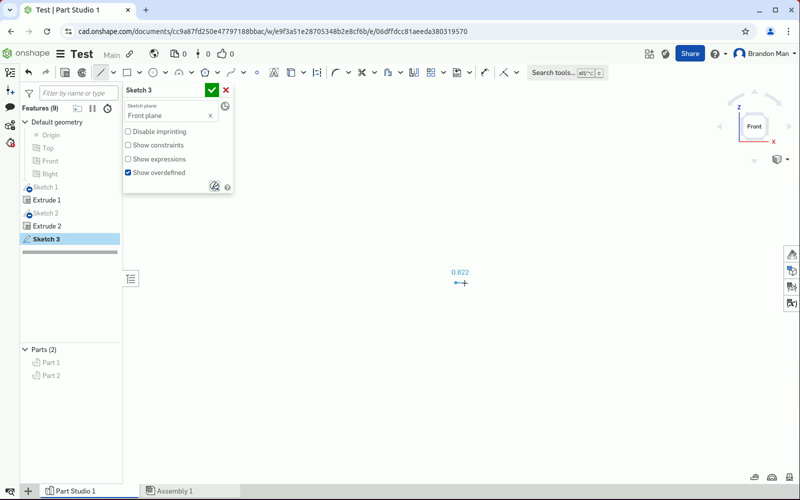
scroll(6)
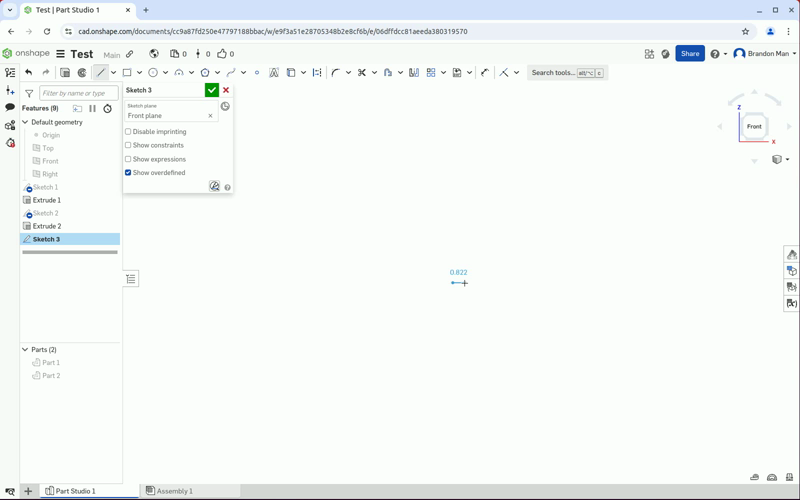
scroll(6)
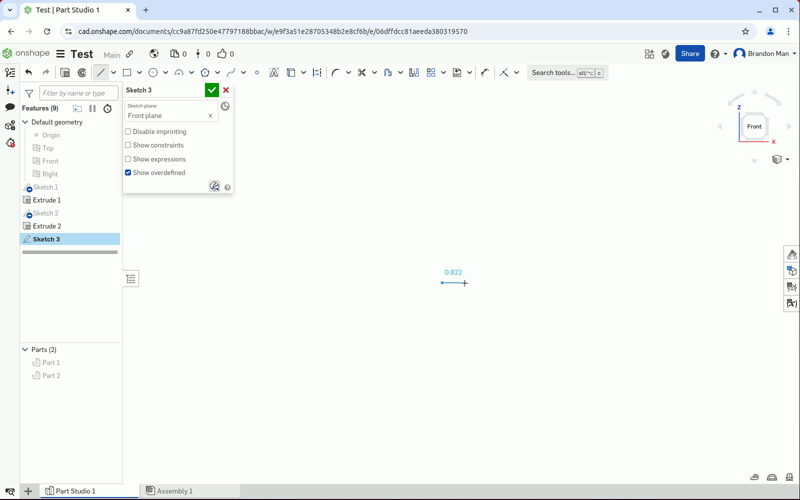
scroll(6)
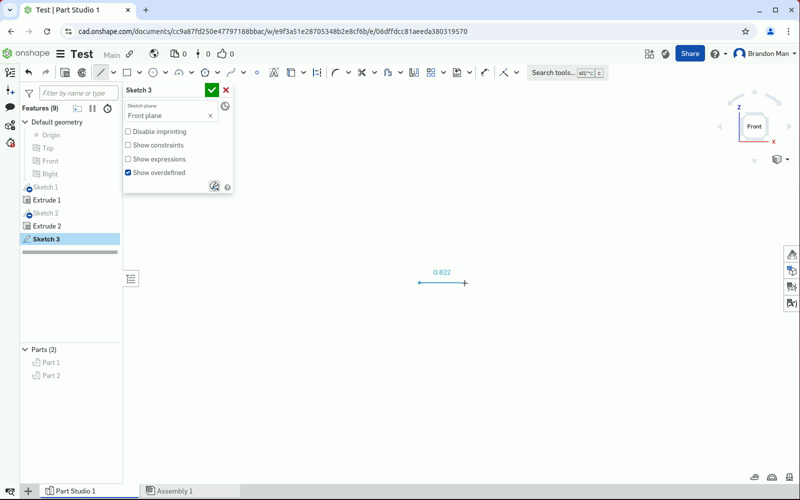
click(464, 282)
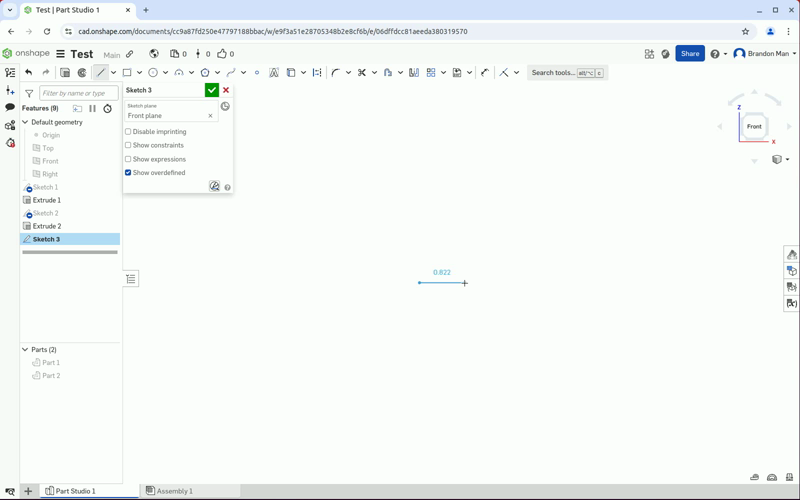
scroll(-6)
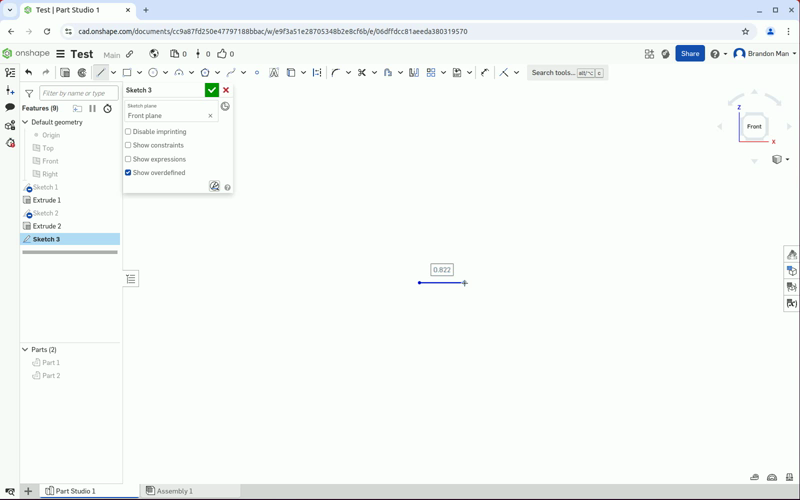
scroll(-6)
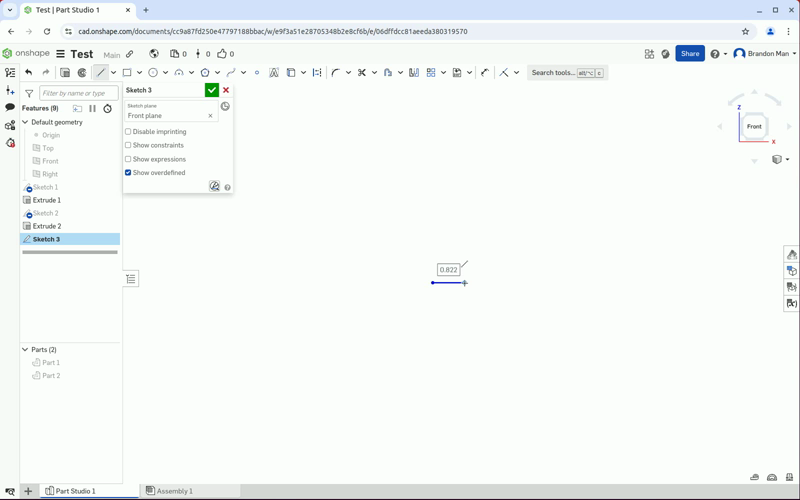
scroll(-6)
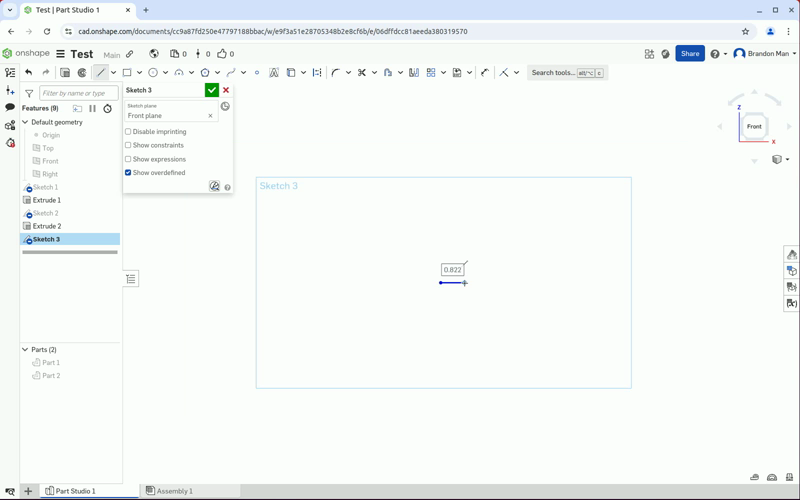
scroll(-6)
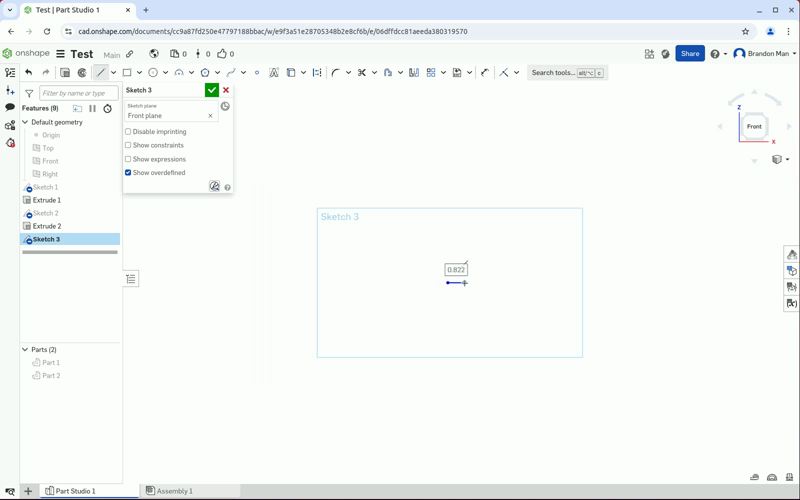
scroll(-6)
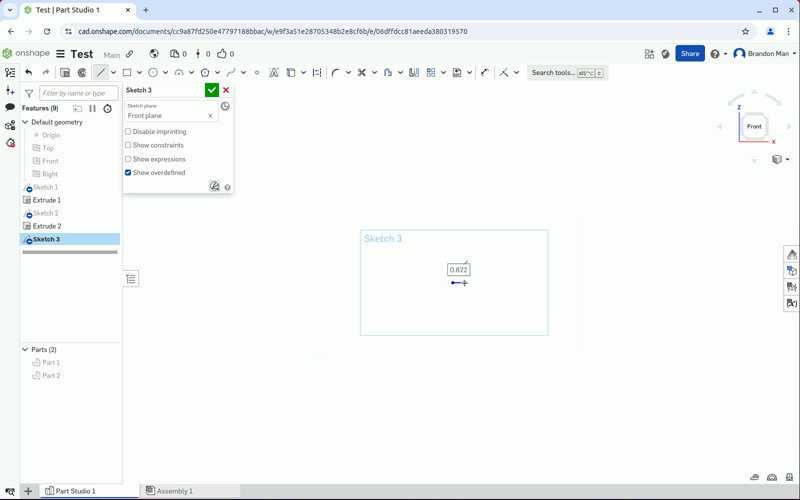
scroll(-6)
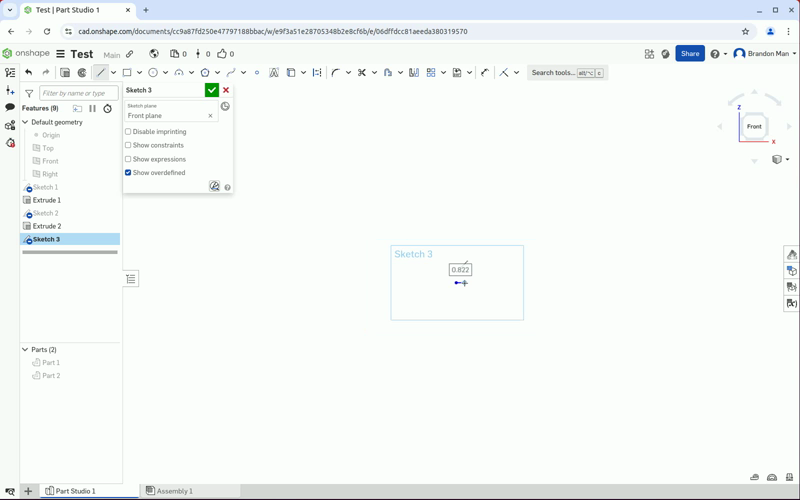
scroll(-6)
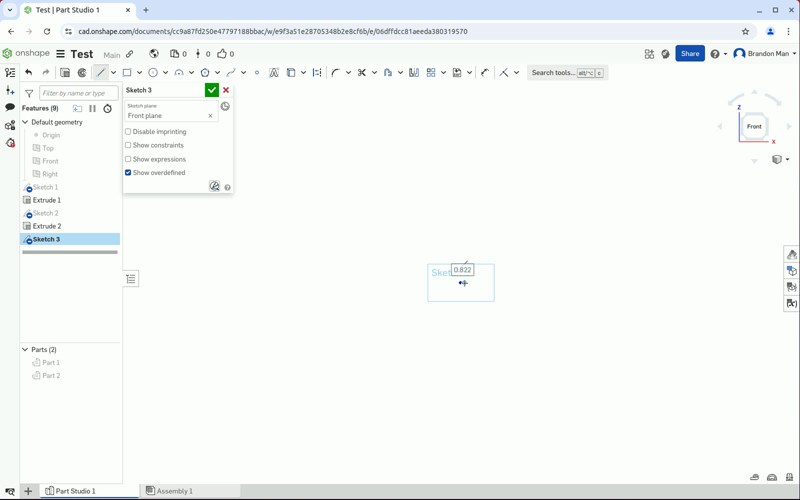
key_up(shift)
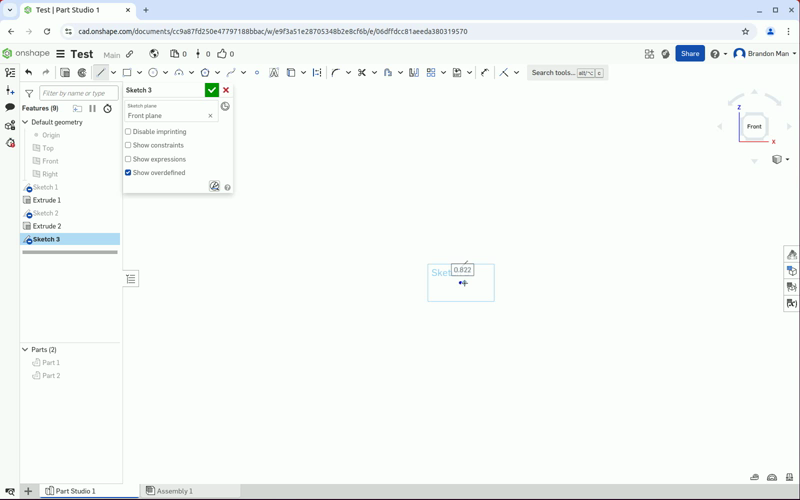
key_down(shift)
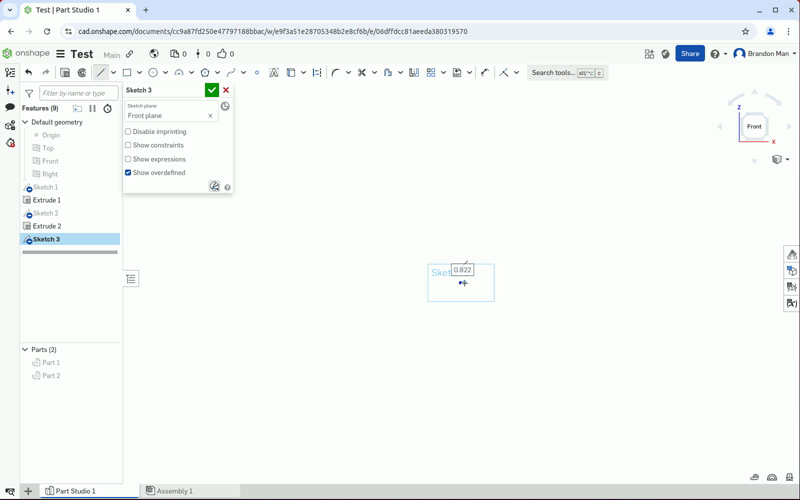
mouse_move(495, 282)
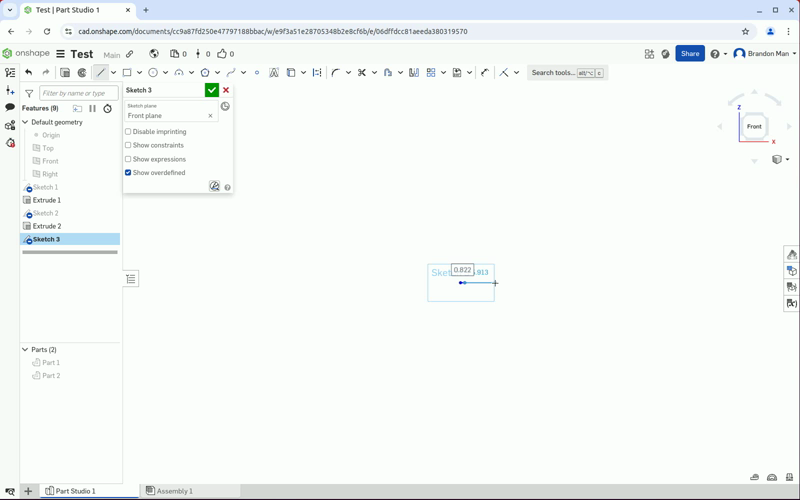
mouse_move(464, 275)
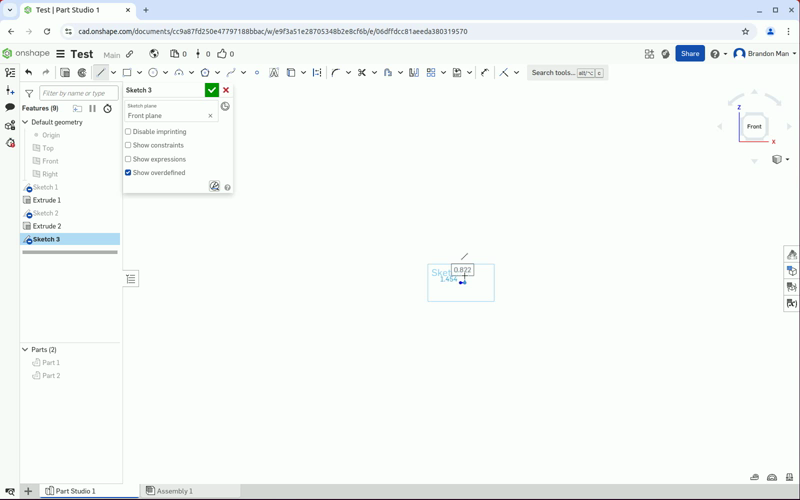
click(464, 275)
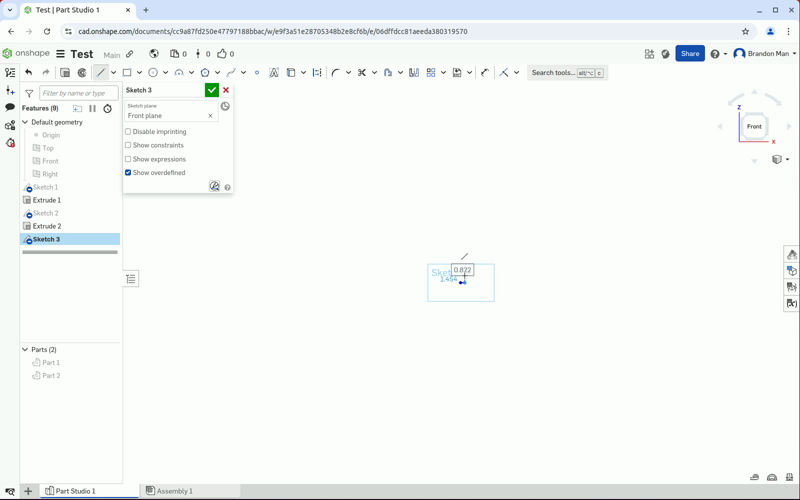
key_up(shift)
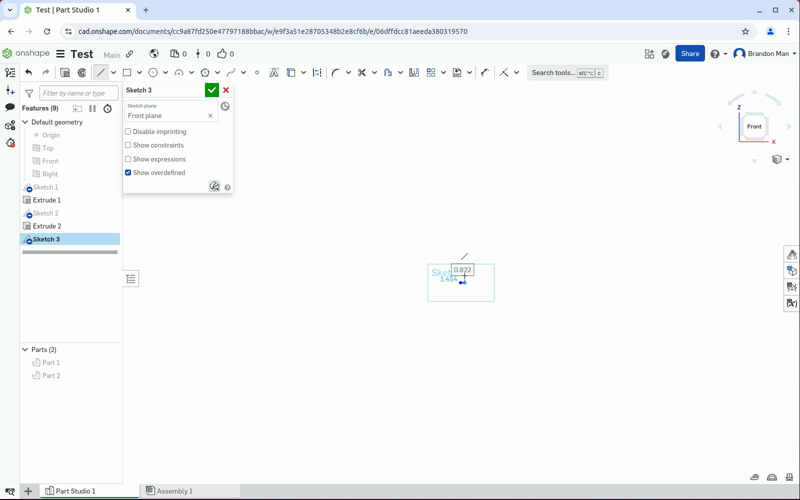
key_down(shift)
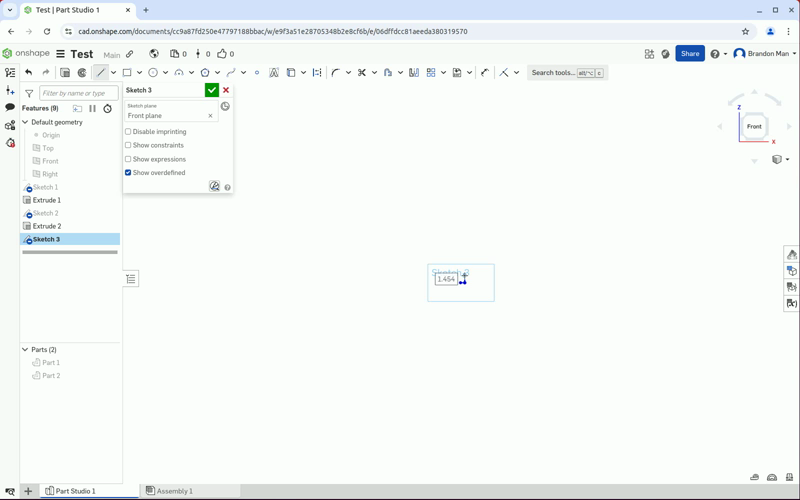
mouse_move(495, 275)
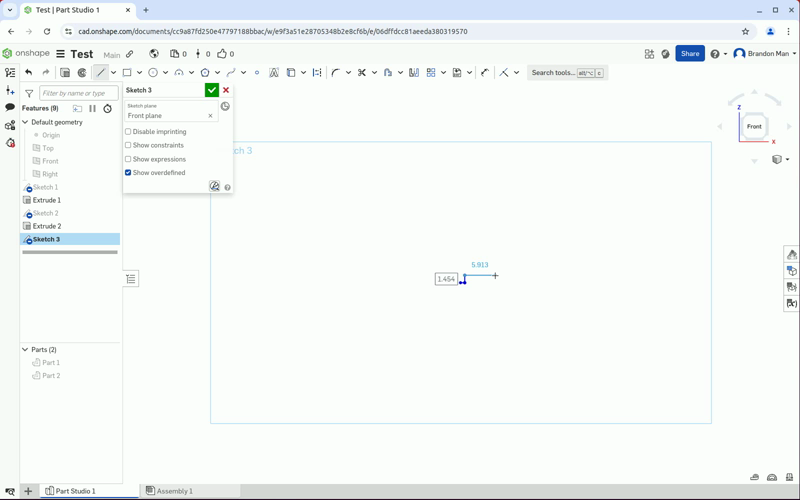
mouse_move(512, 275)
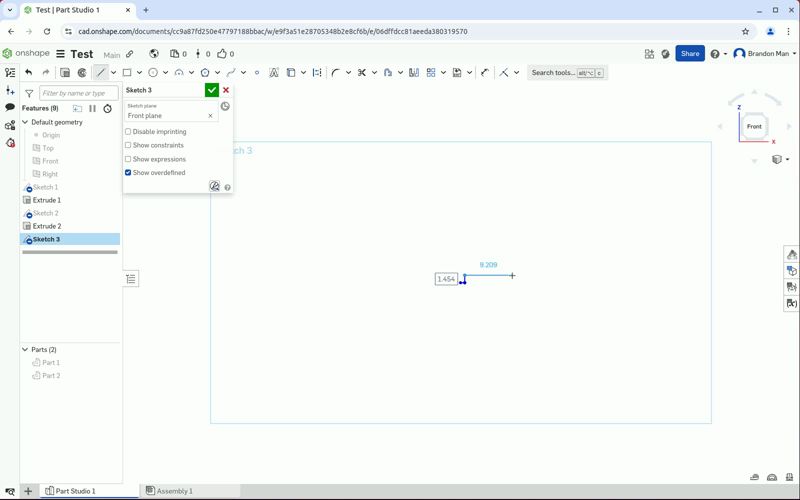
click(512, 275)
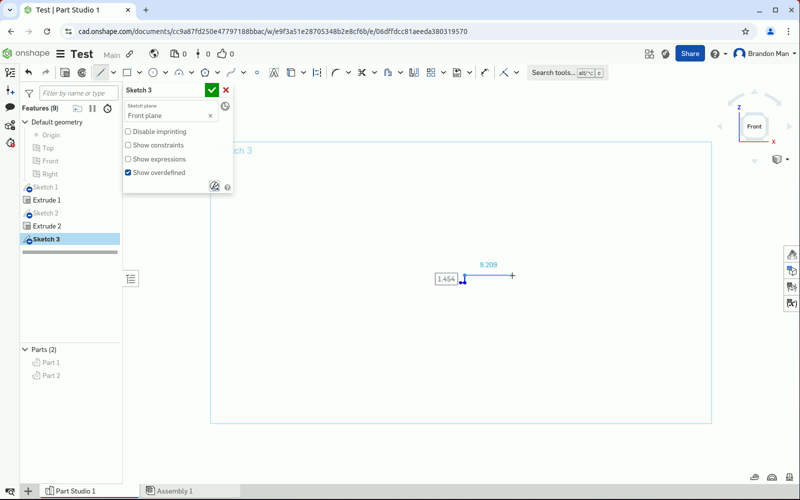
key_up(shift)
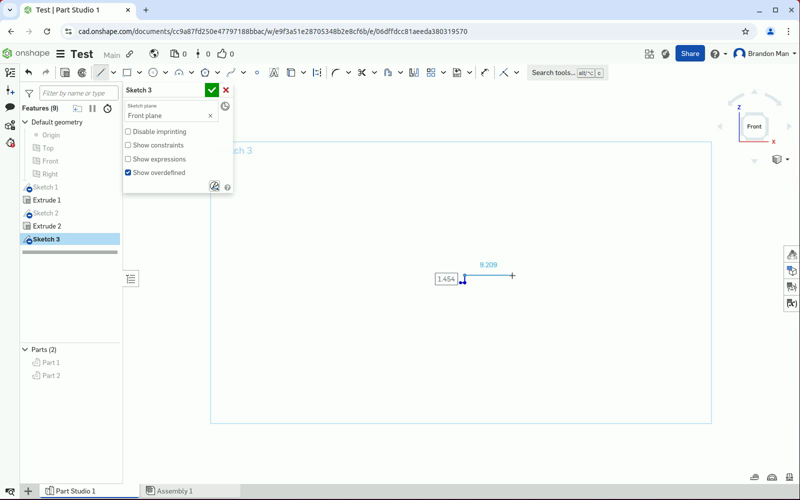
key_down(shift)
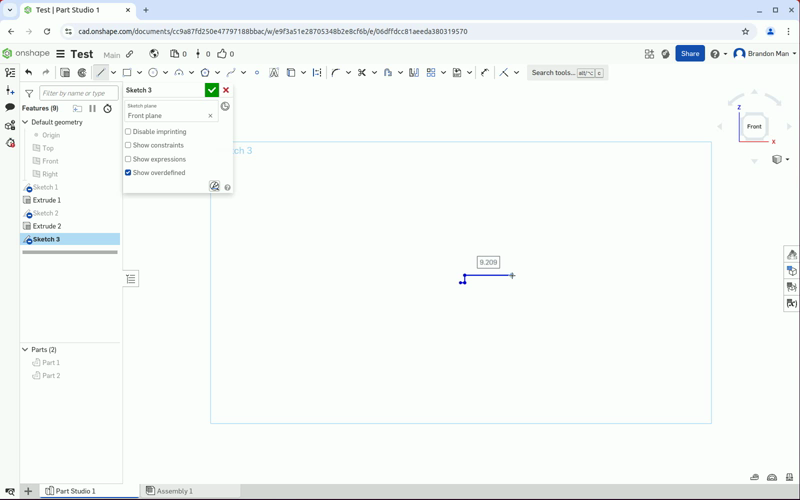
mouse_move(460, 205)
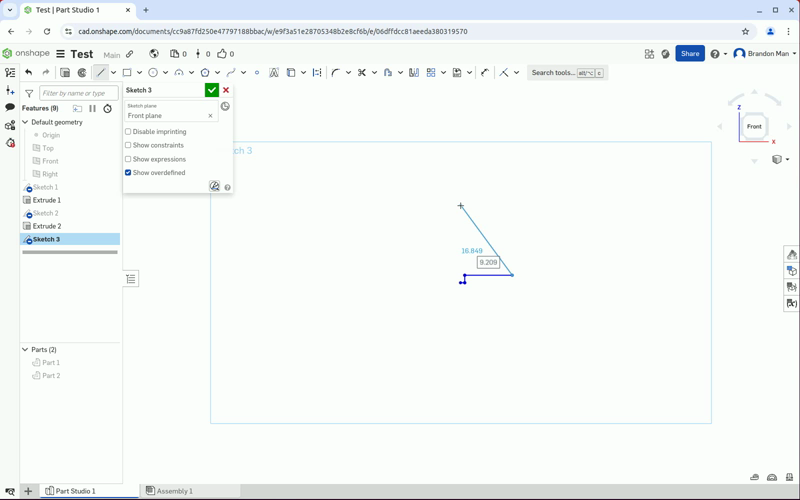
click(460, 205)
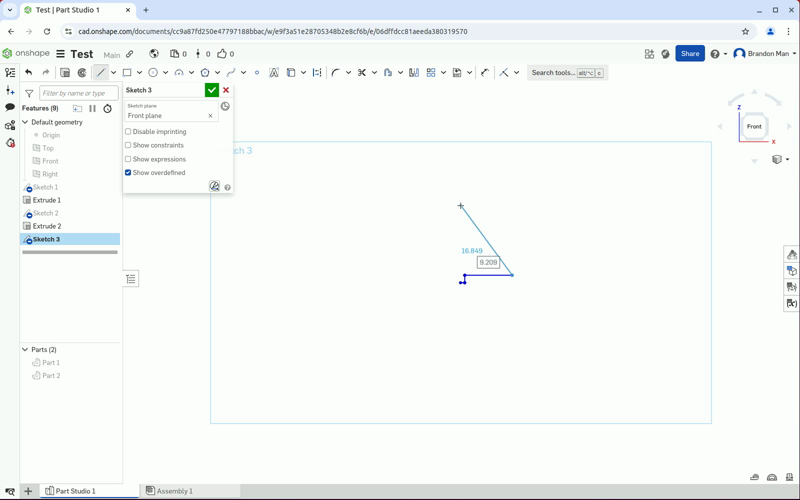
key_up(shift)
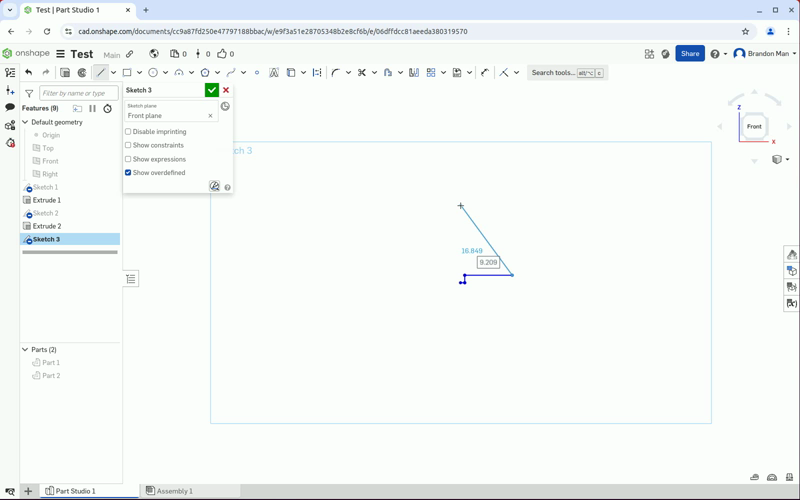
key_down(shift)
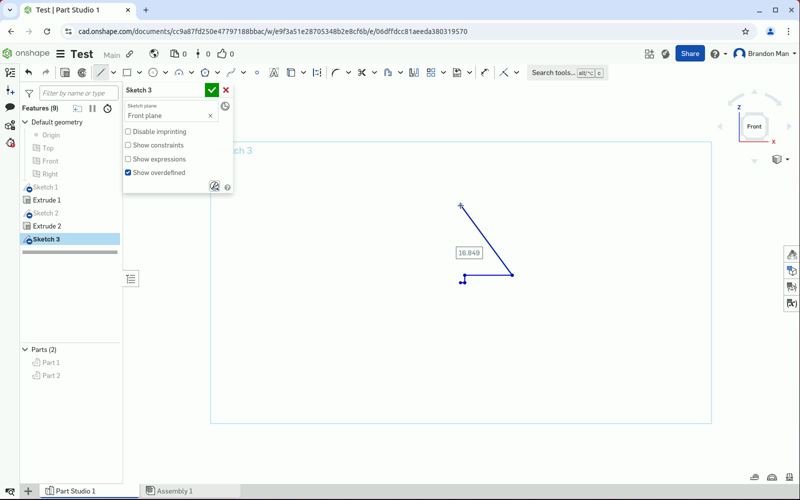
mouse_move(460, 282)
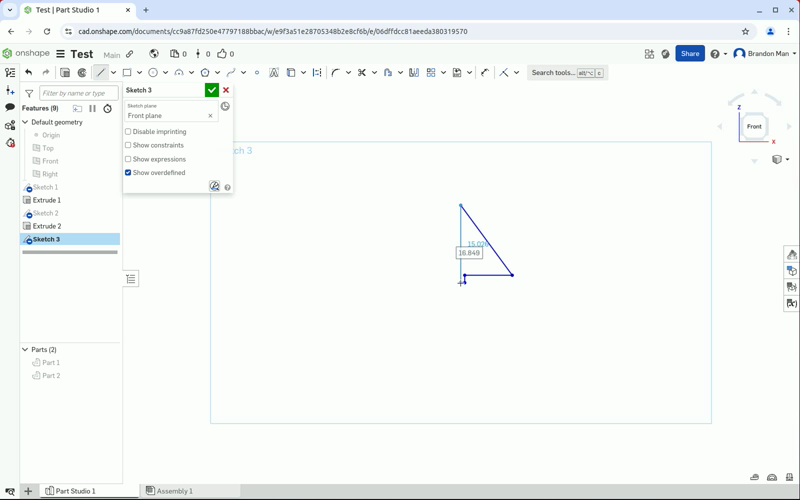
scroll(6)
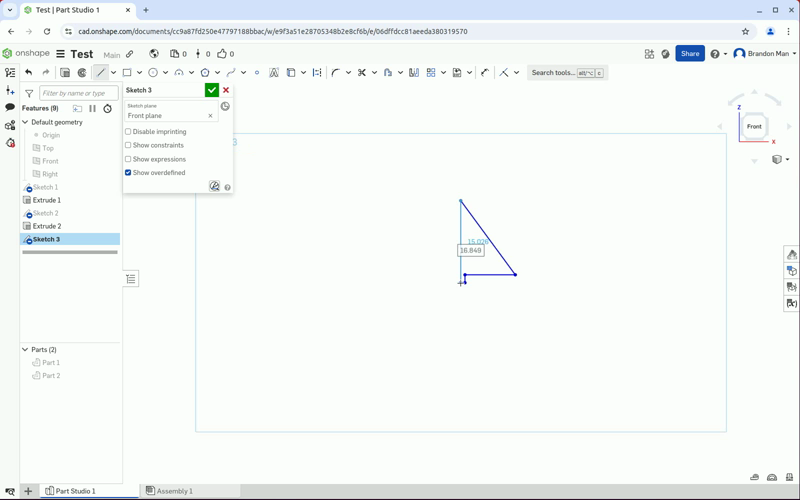
scroll(6)
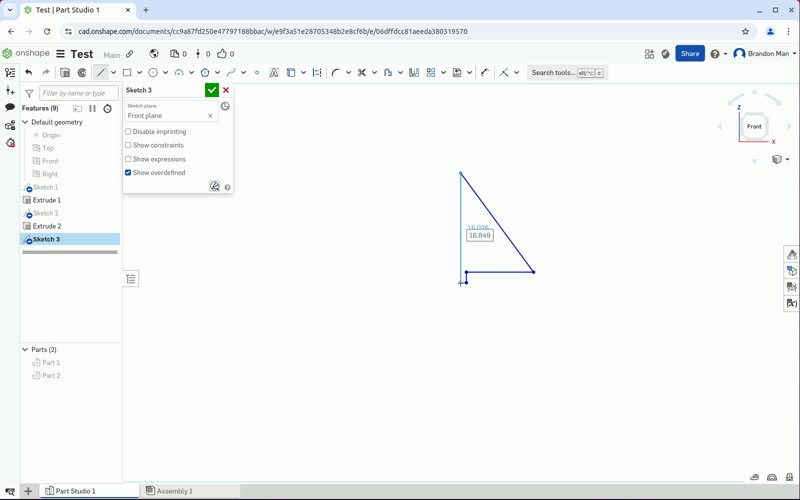
scroll(6)
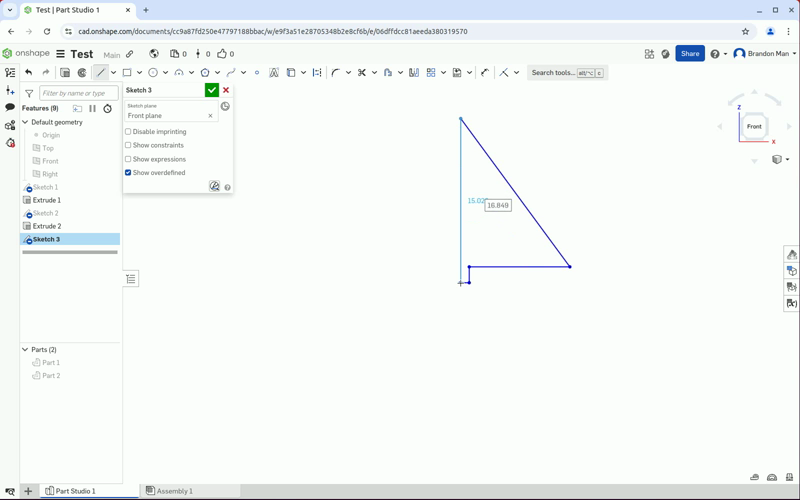
scroll(6)
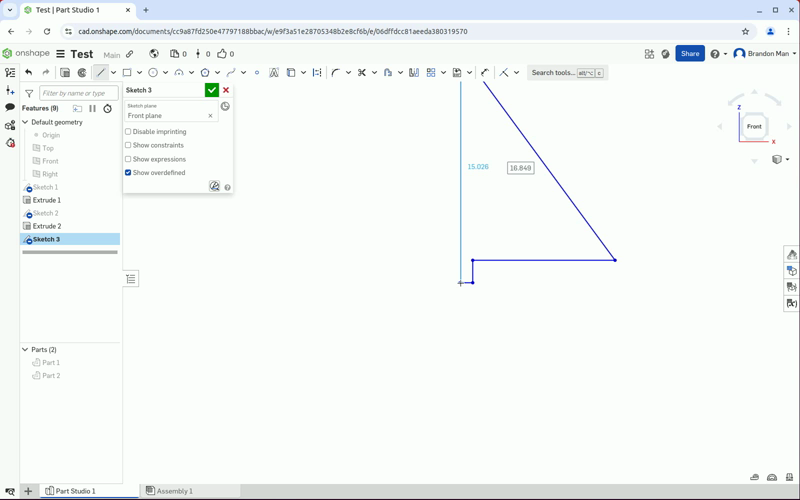
scroll(6)
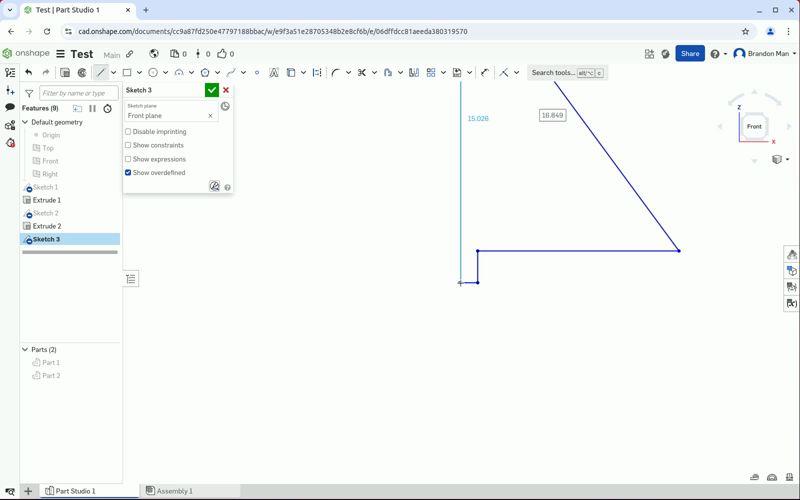
scroll(6)
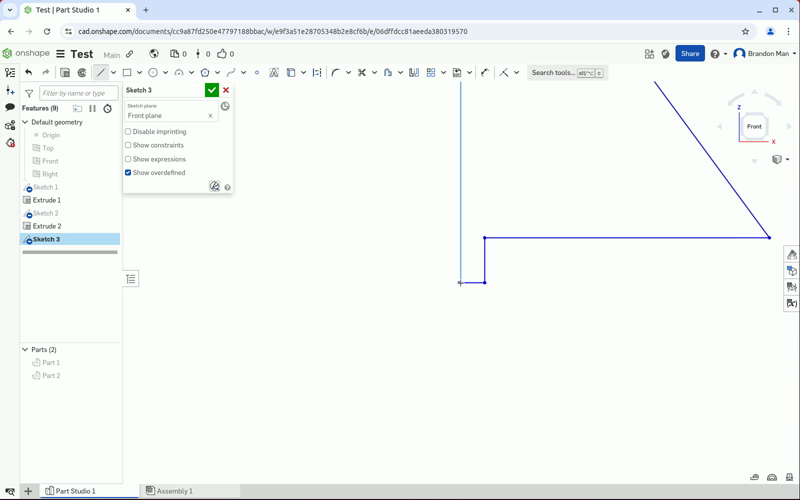
scroll(6)
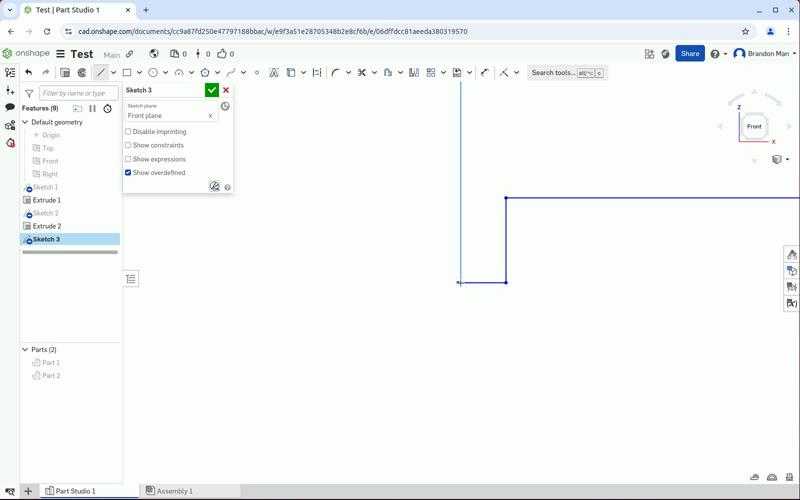
key_up(shift)
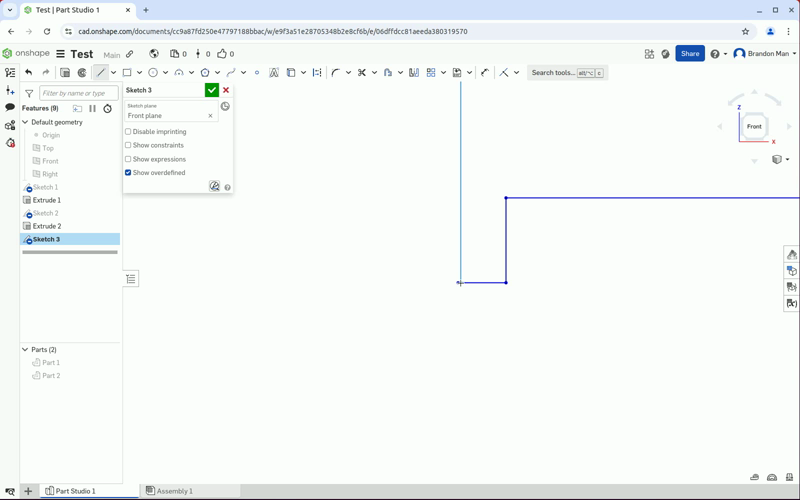
click(460, 282)
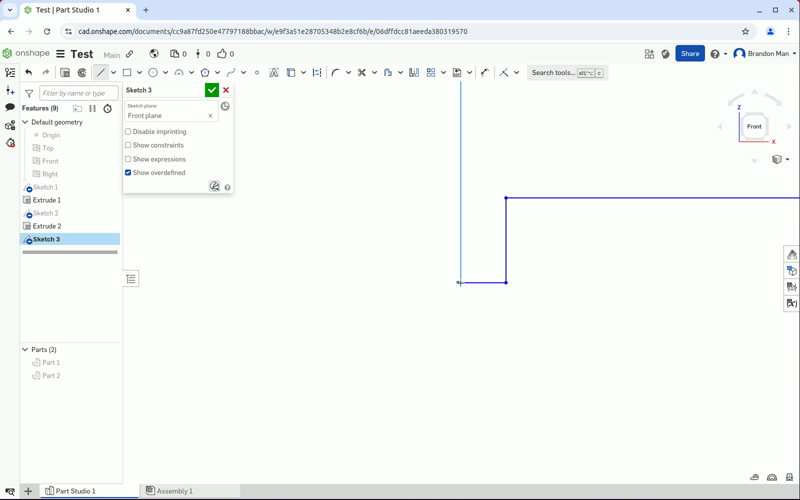
scroll(-6)
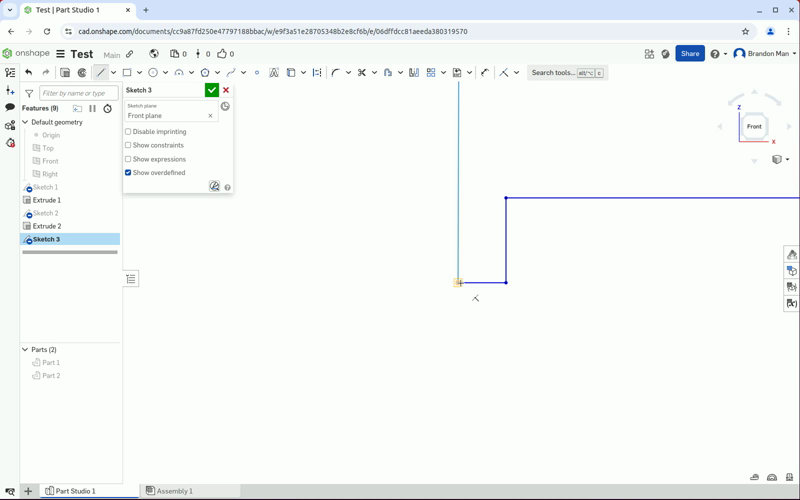
scroll(-6)
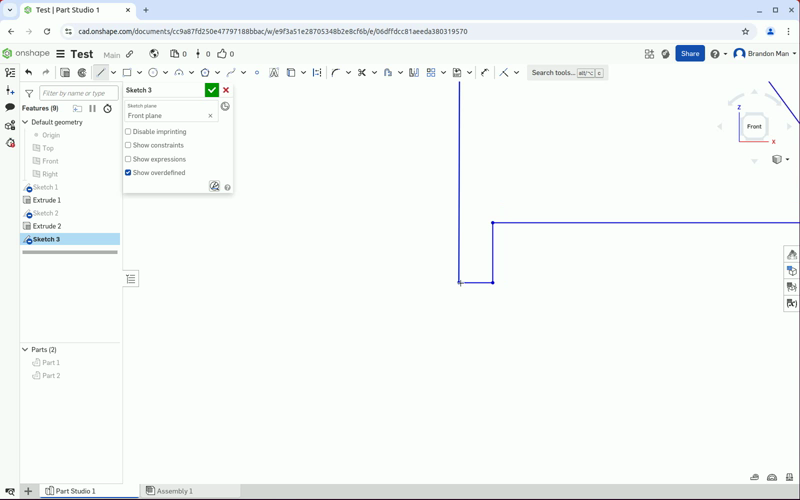
scroll(-6)
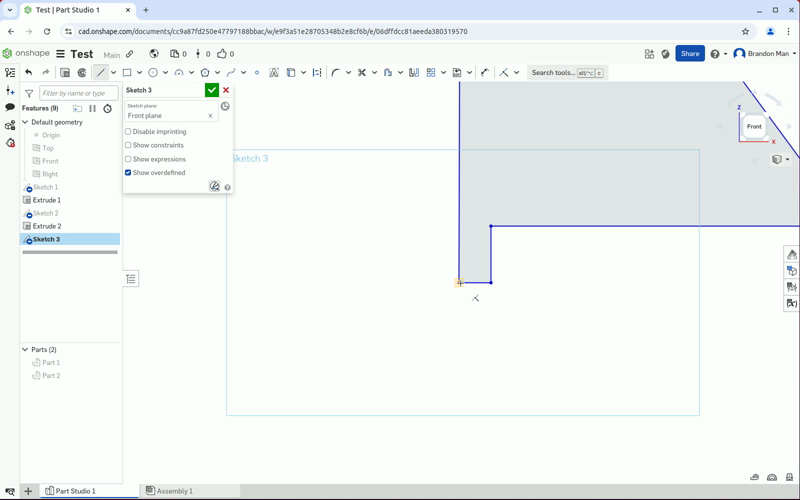
scroll(-6)
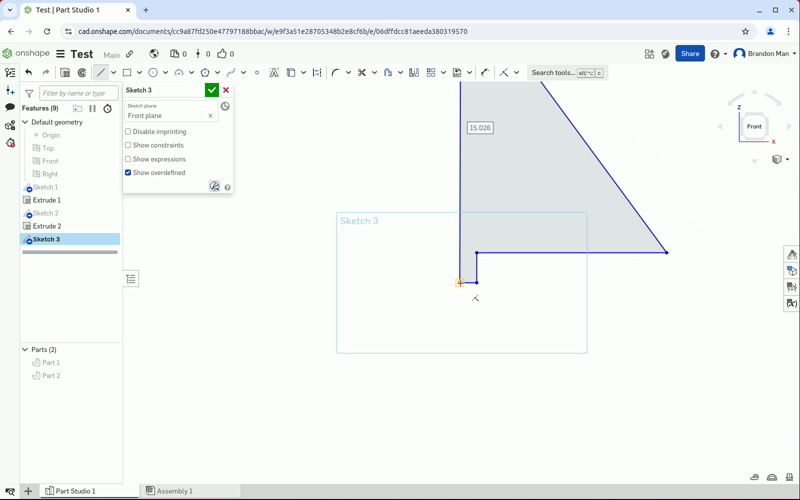
scroll(-6)
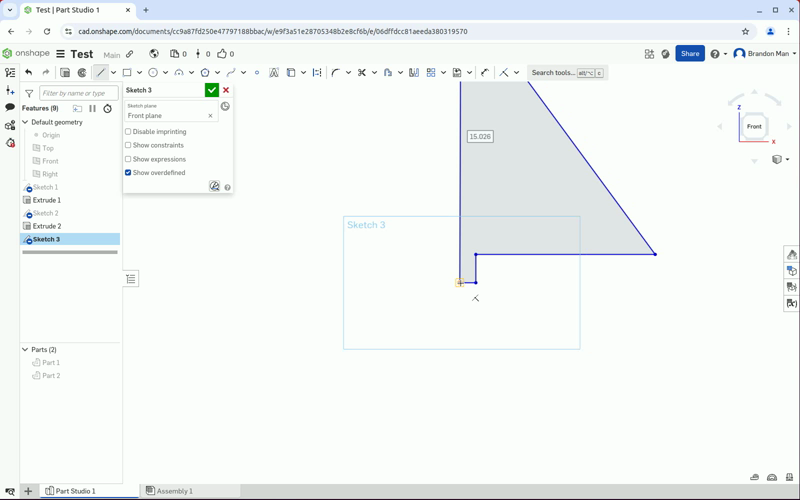
scroll(-6)
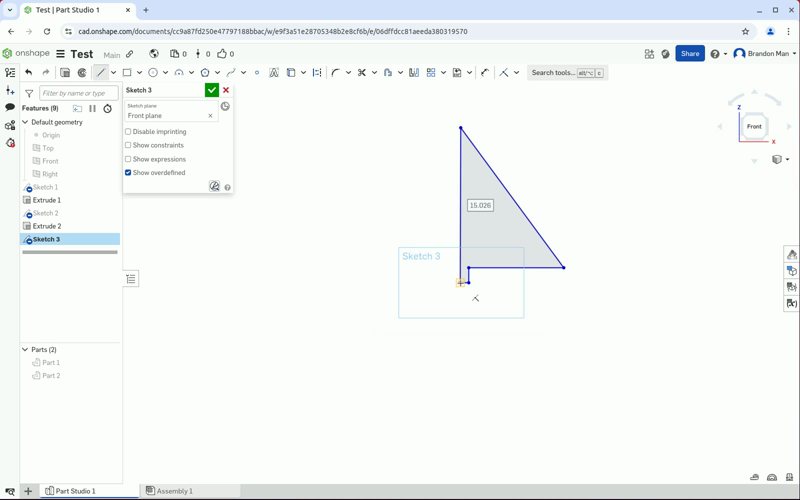
scroll(-6)
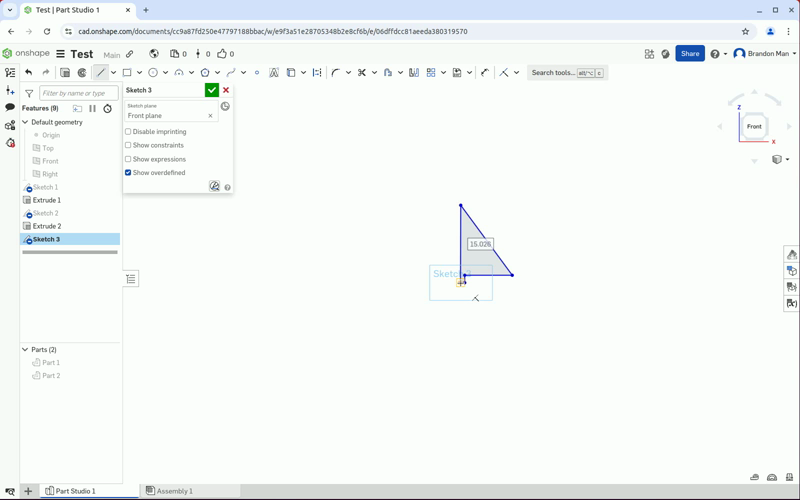
key(esc)
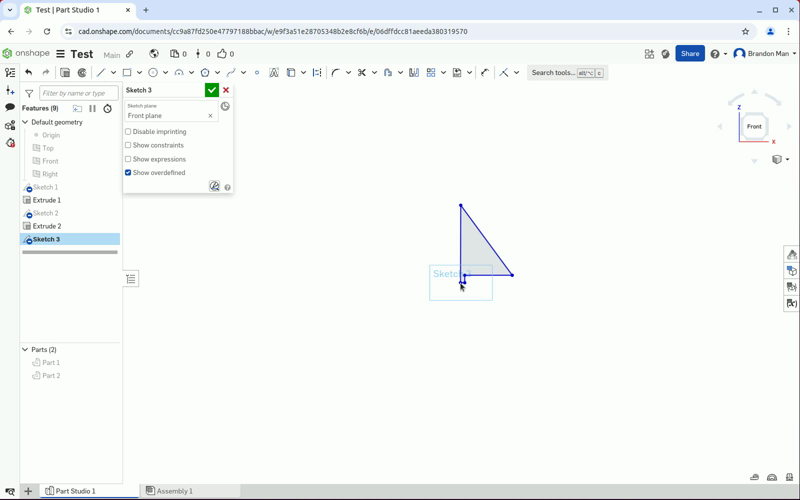
key(l)
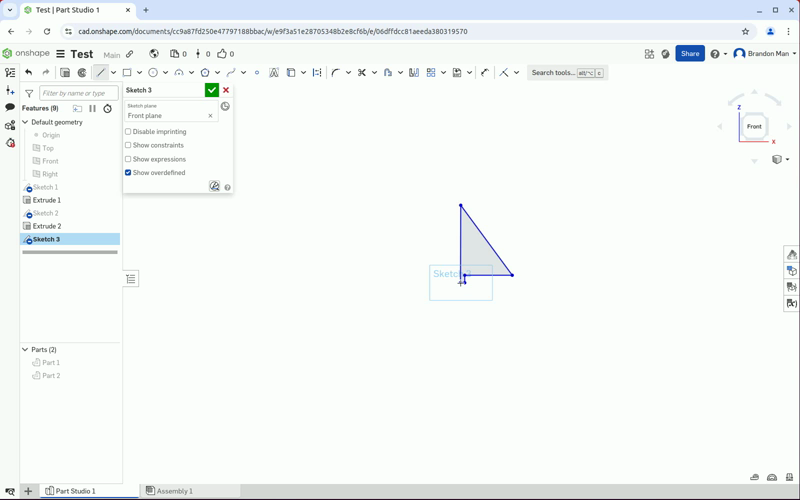
key_down(shift)
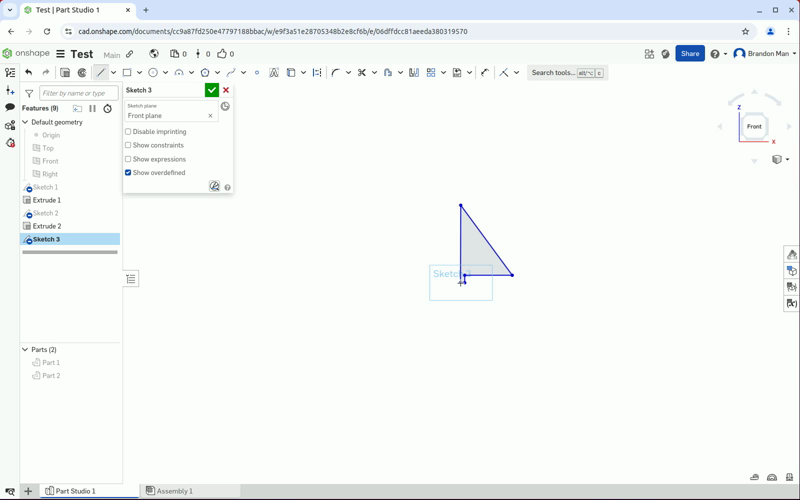
mouse_move(464, 272)
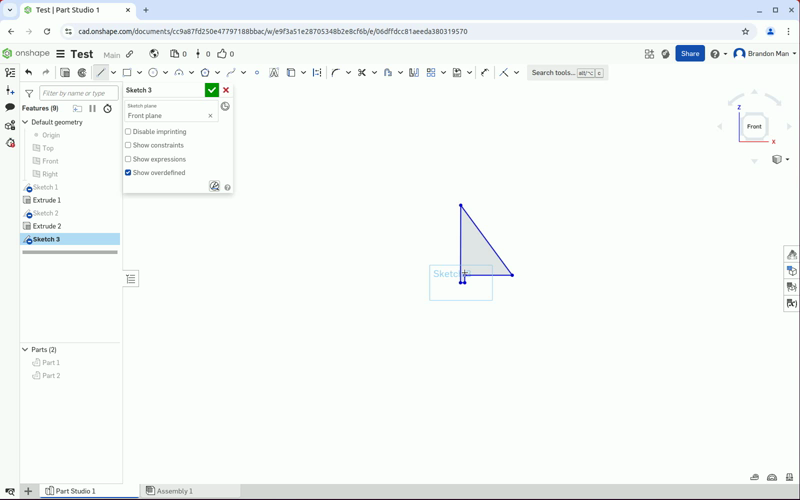
scroll(6)
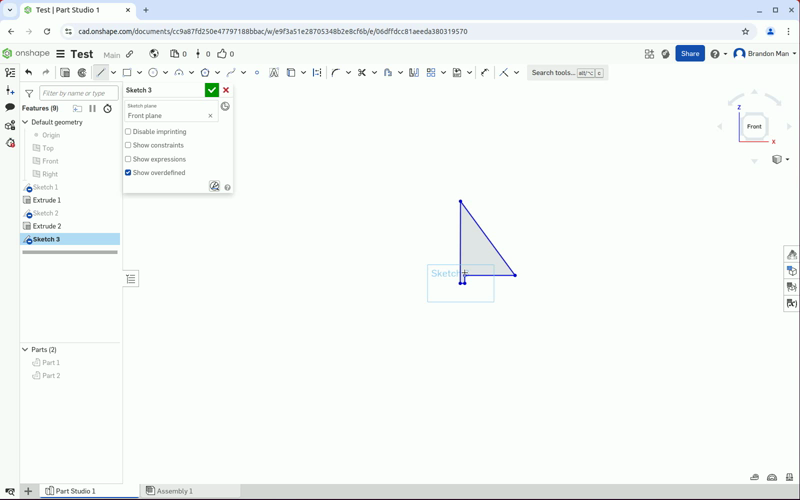
scroll(6)
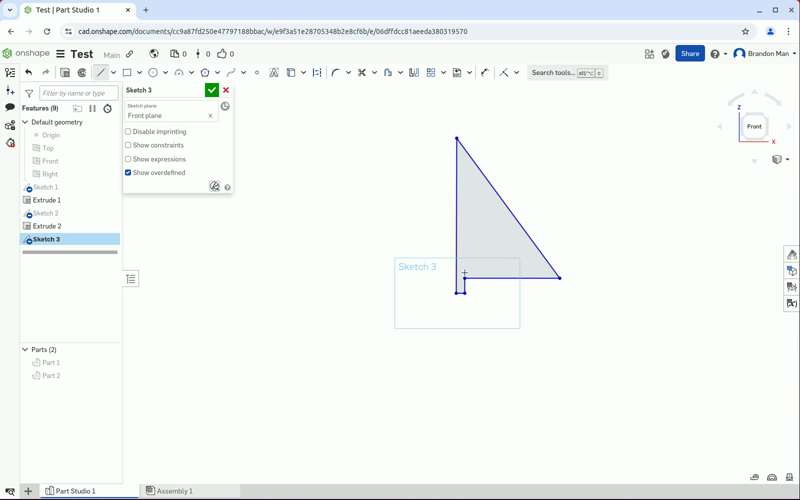
scroll(6)
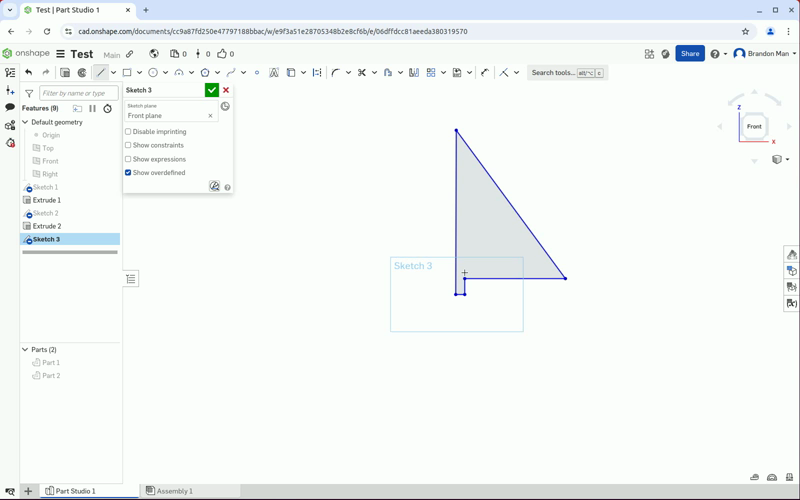
scroll(6)
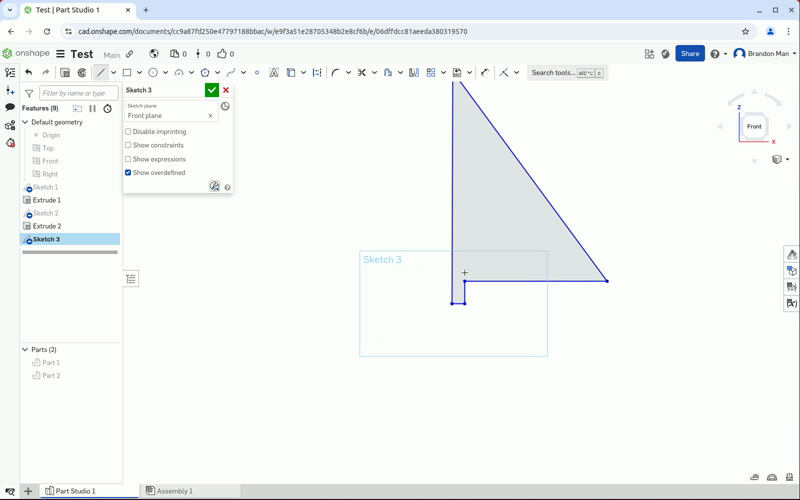
scroll(6)
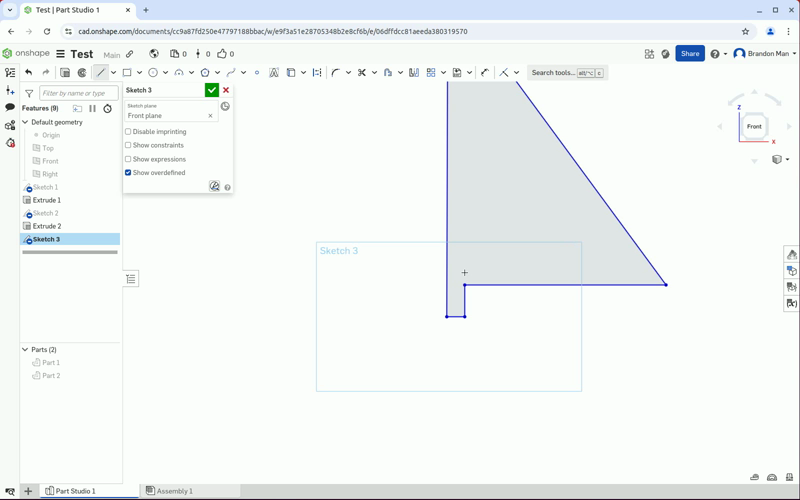
scroll(6)
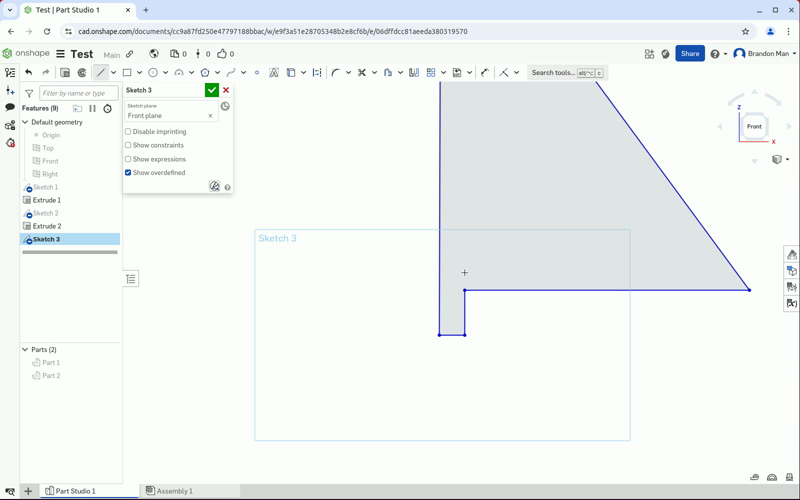
scroll(6)
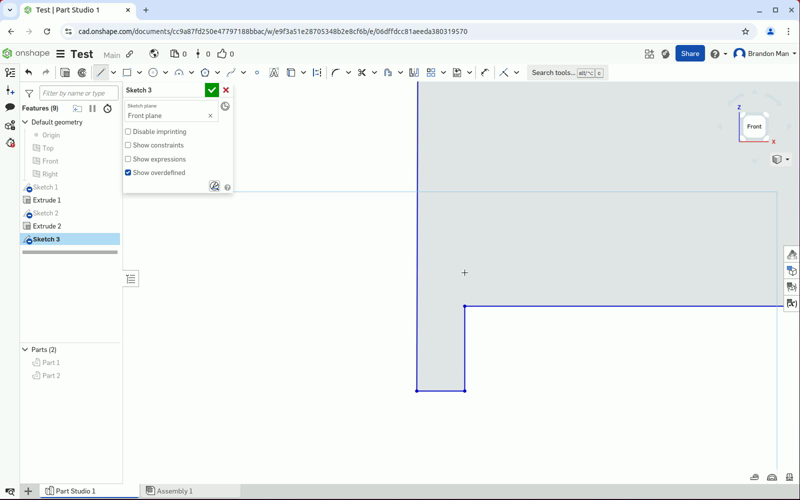
click(464, 272)
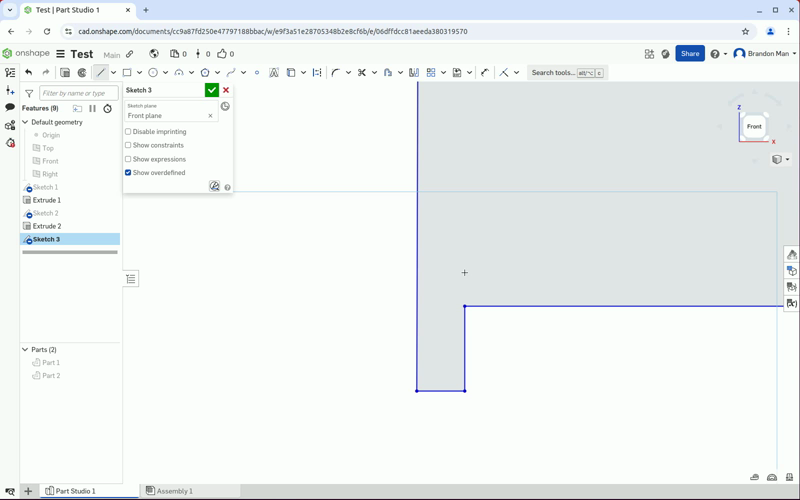
scroll(-6)
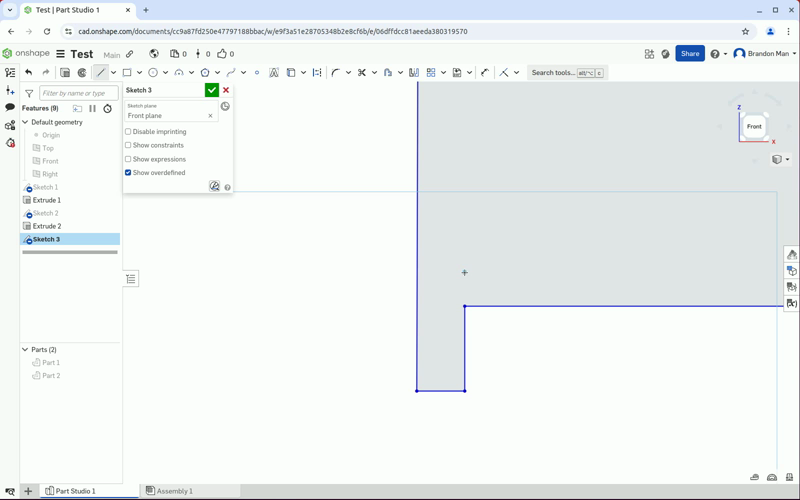
scroll(-6)
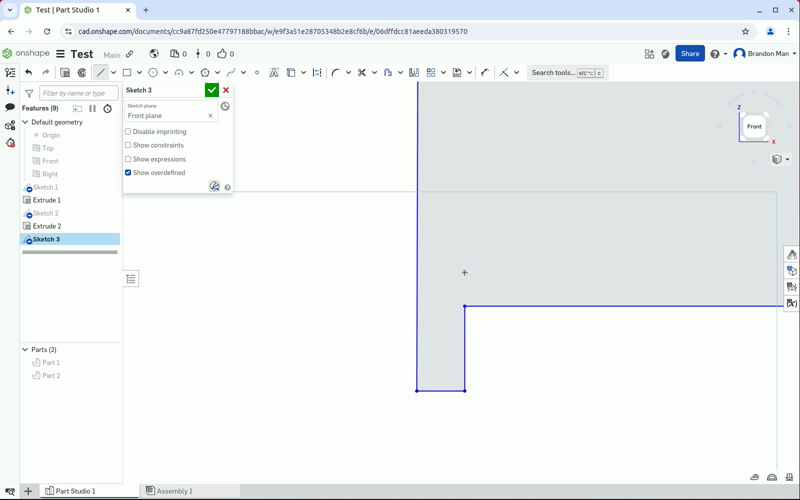
scroll(-6)
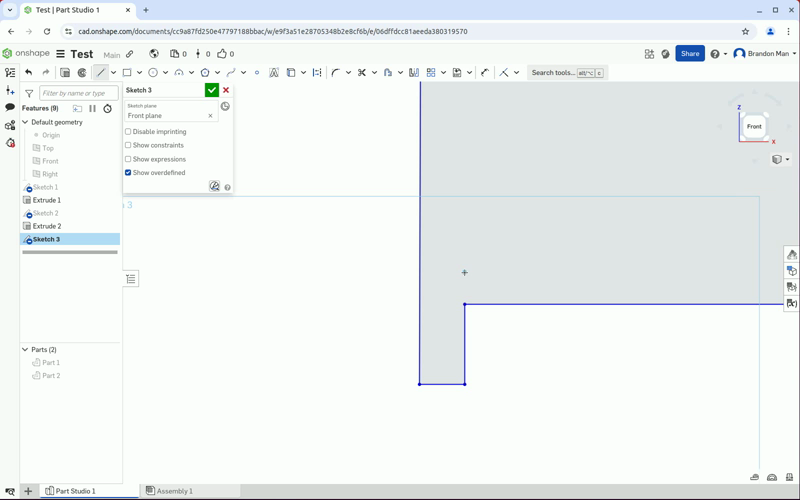
scroll(-6)
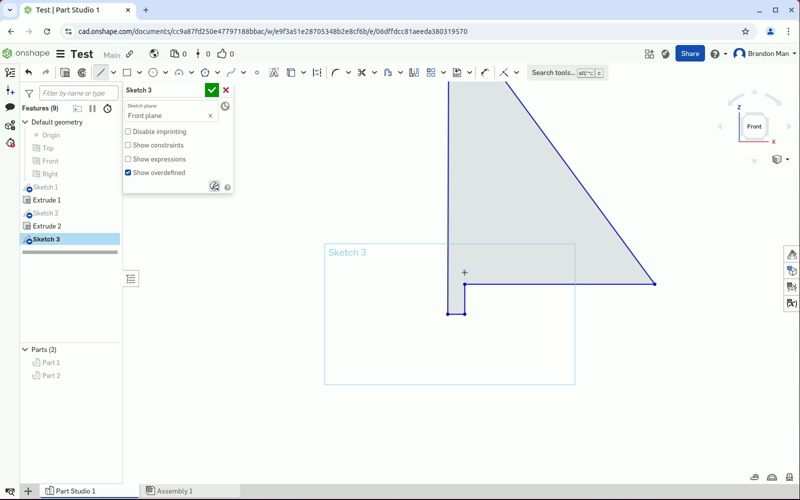
scroll(-6)
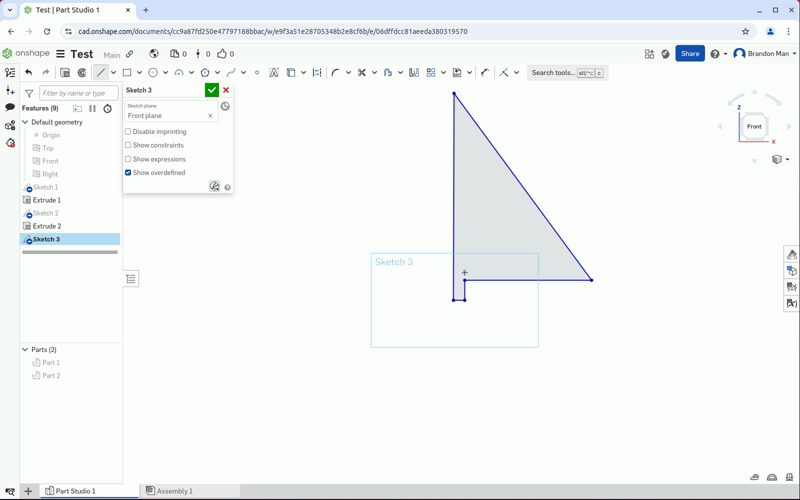
scroll(-6)
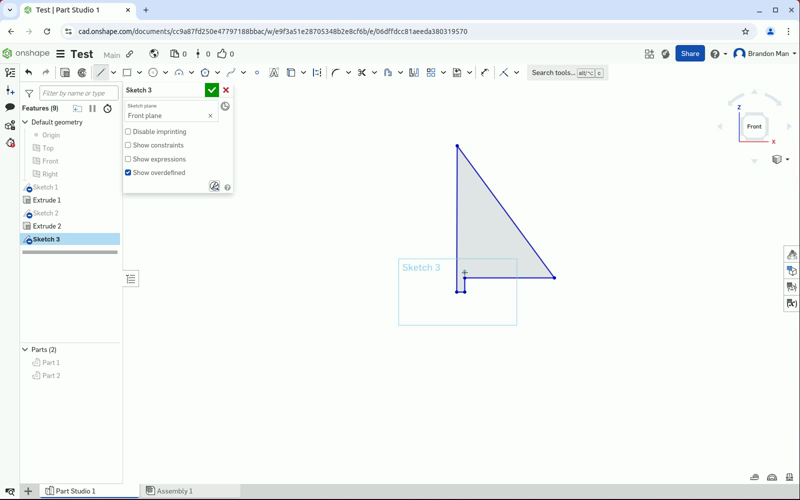
scroll(-6)
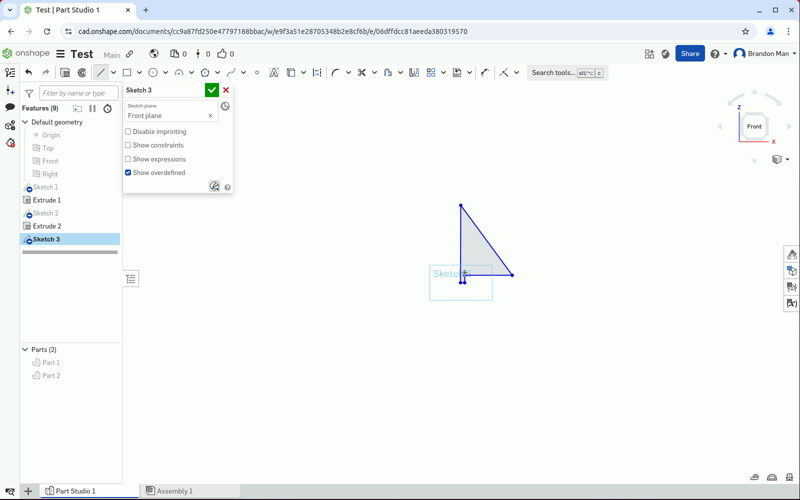
key_up(shift)
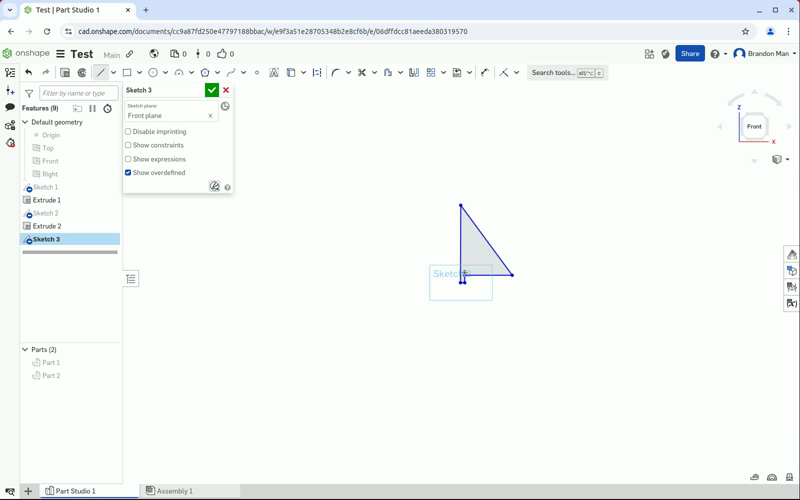
key_down(shift)
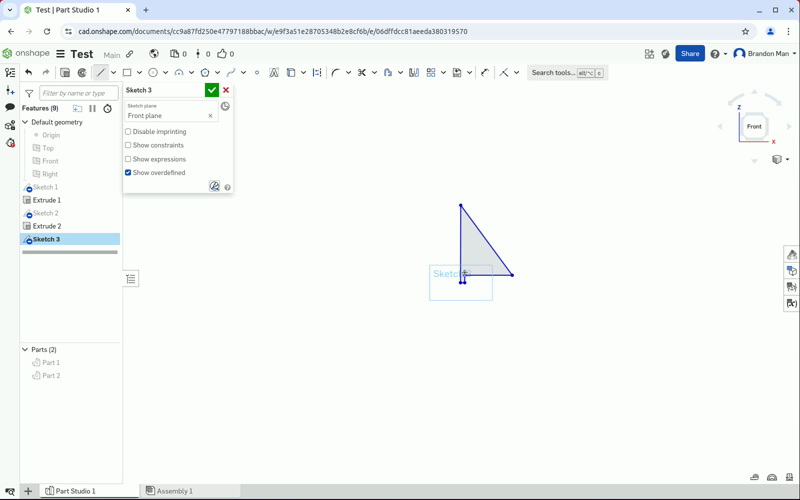
mouse_move(495, 272)
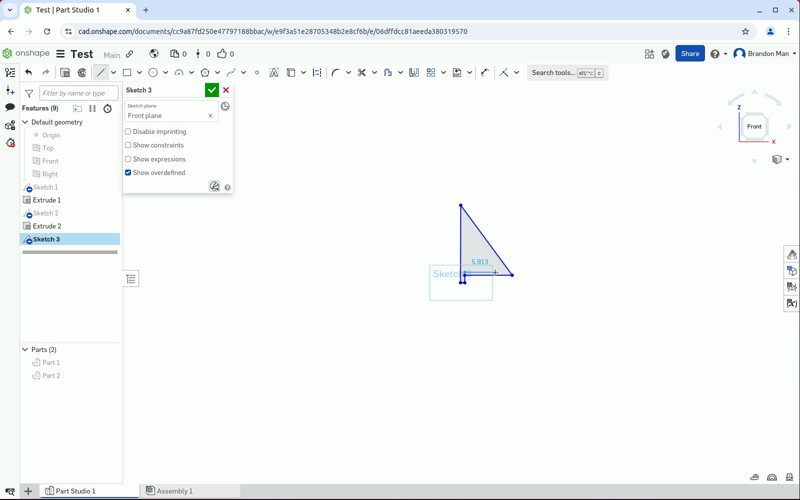
mouse_move(504, 272)
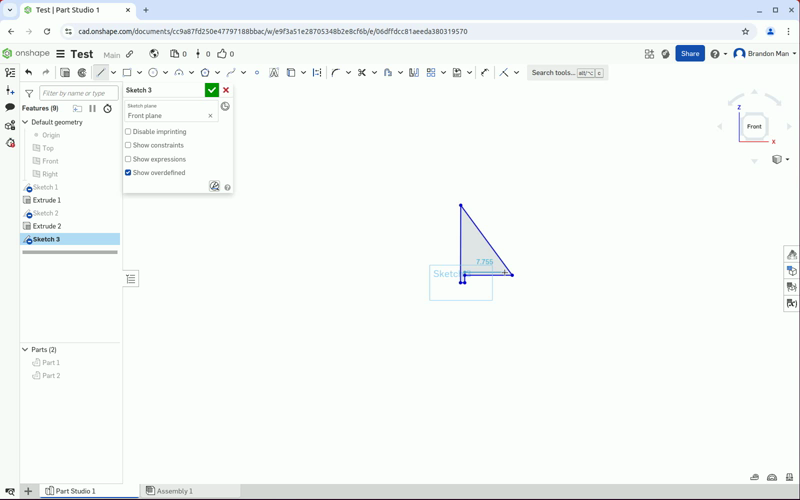
click(504, 272)
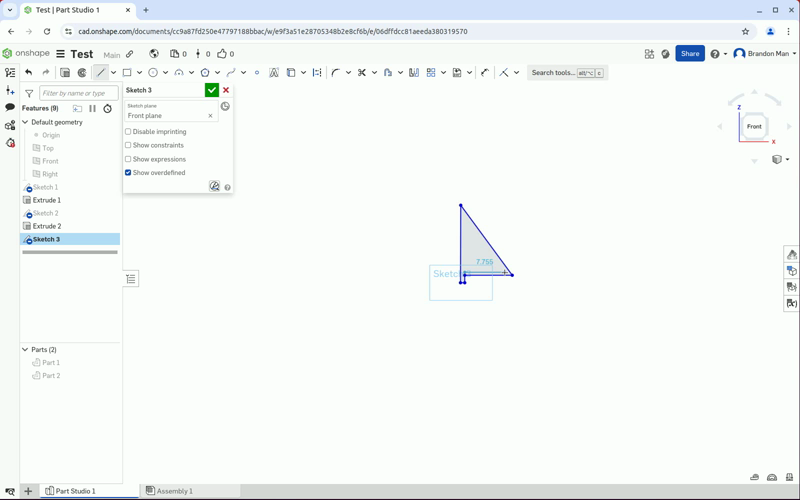
key_up(shift)
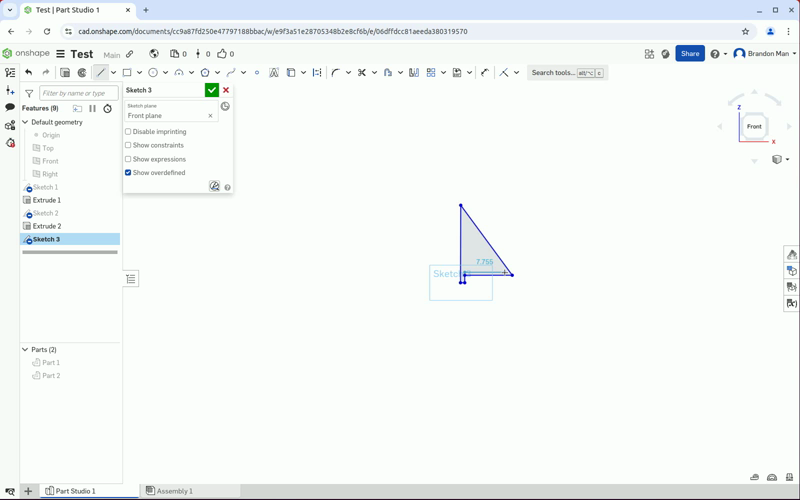
key_down(shift)
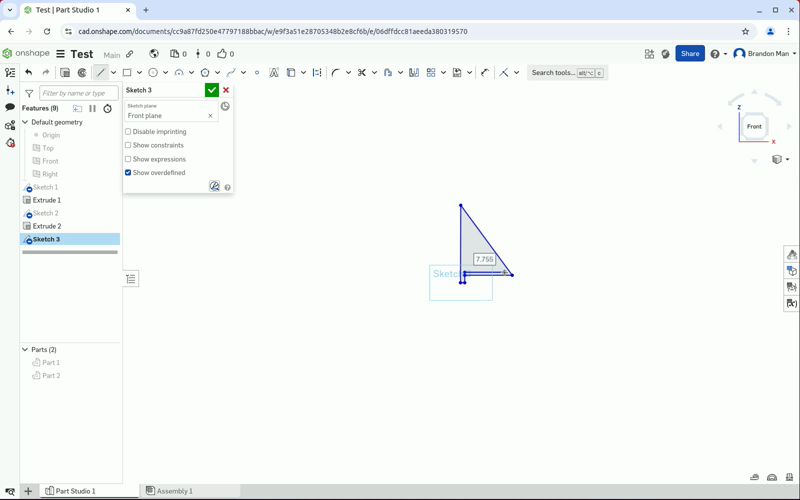
mouse_move(464, 216)
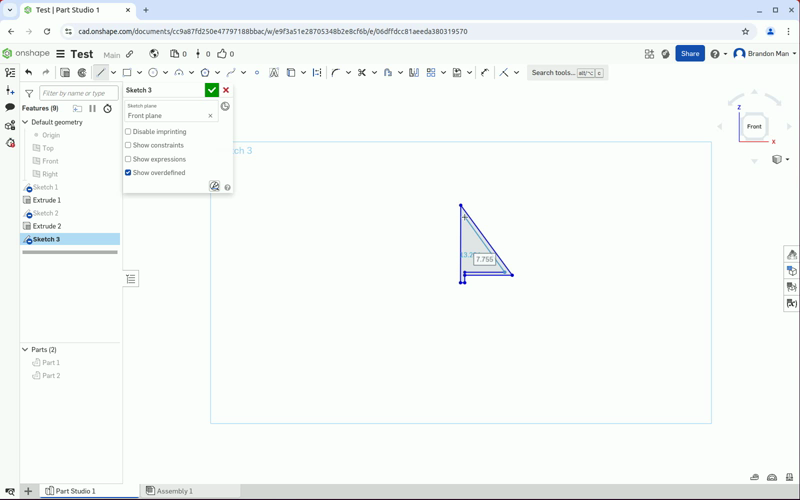
click(464, 216)
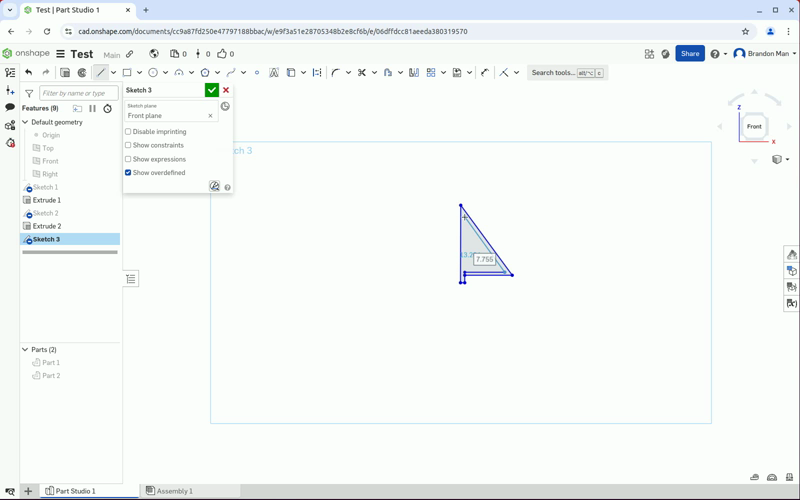
key_up(shift)
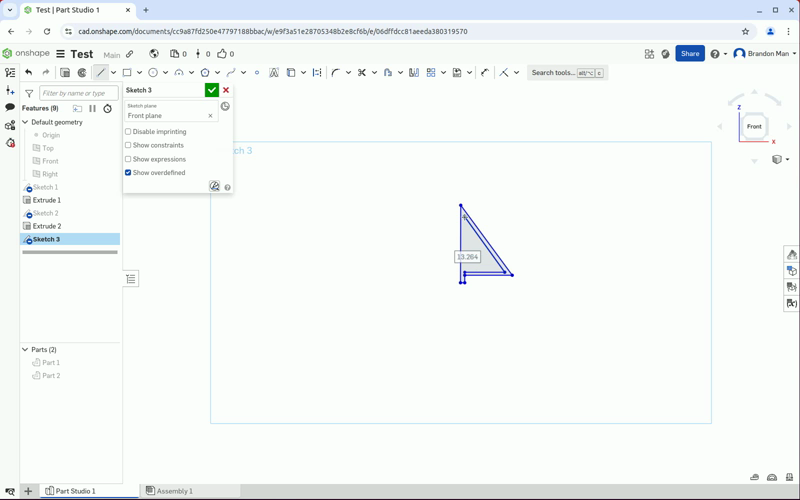
mouse_move(495, 216)
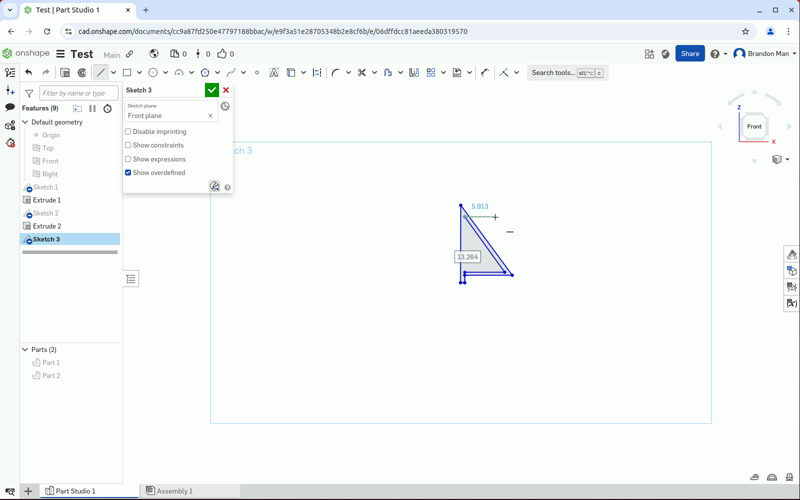
key_down(shift)
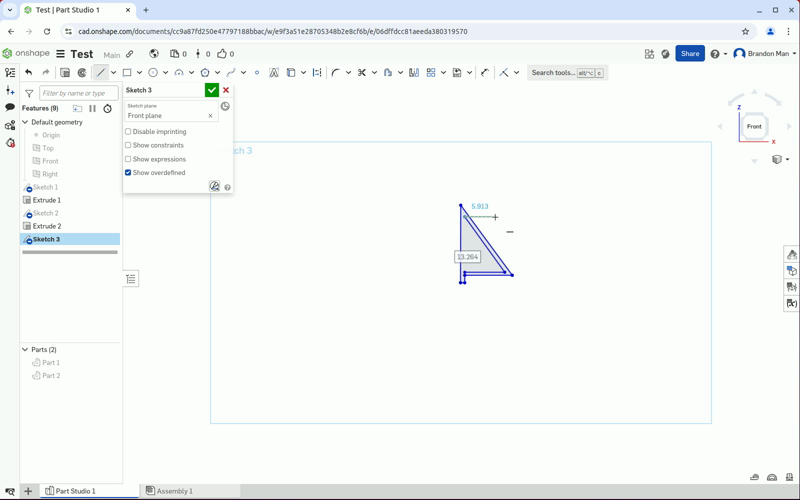
mouse_move(464, 272)
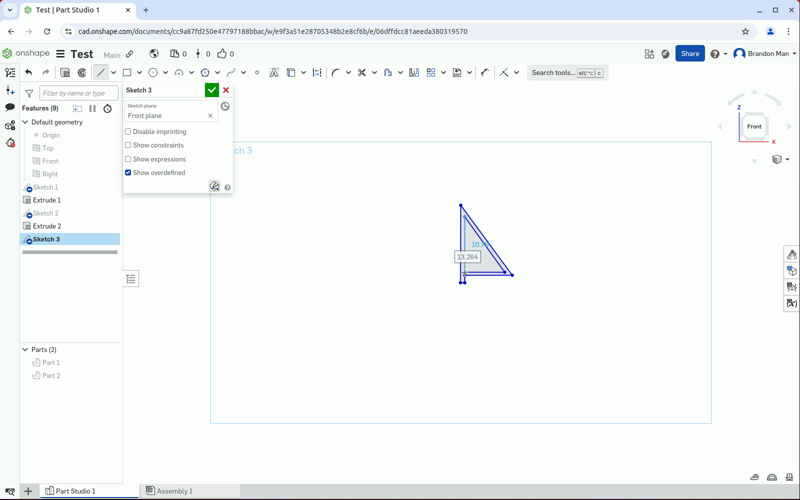
scroll(6)
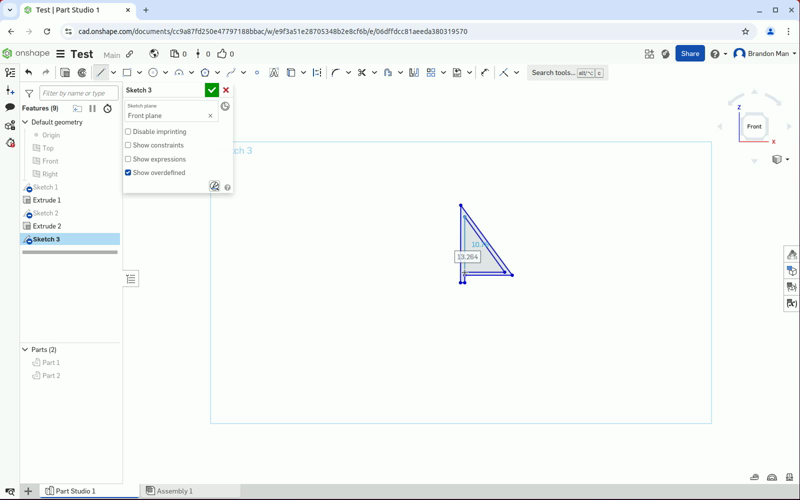
scroll(6)
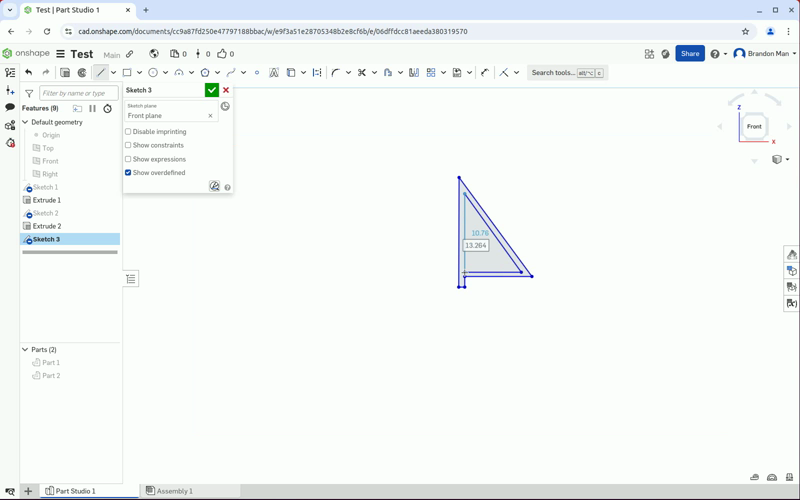
scroll(6)
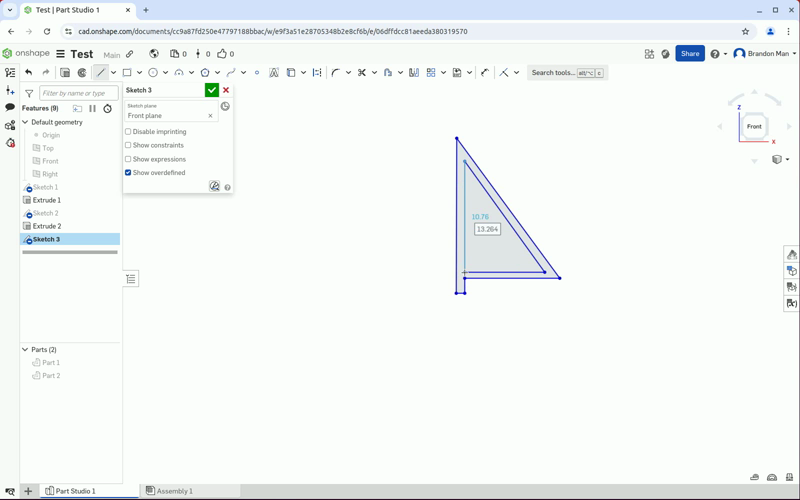
scroll(6)
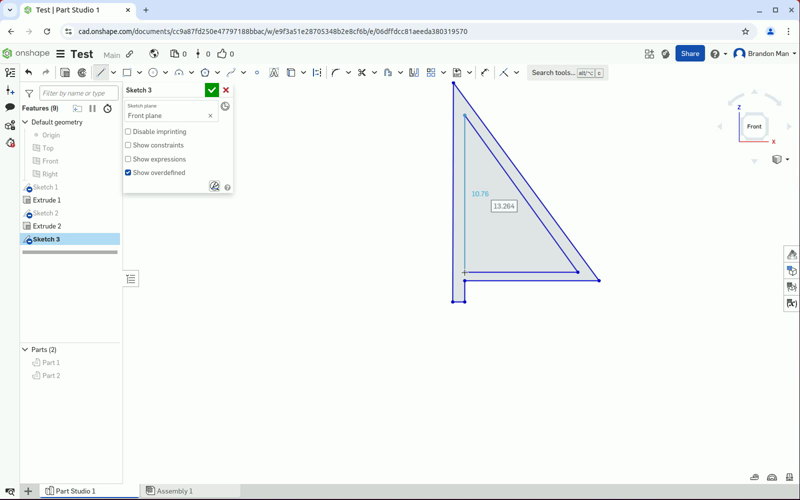
scroll(6)
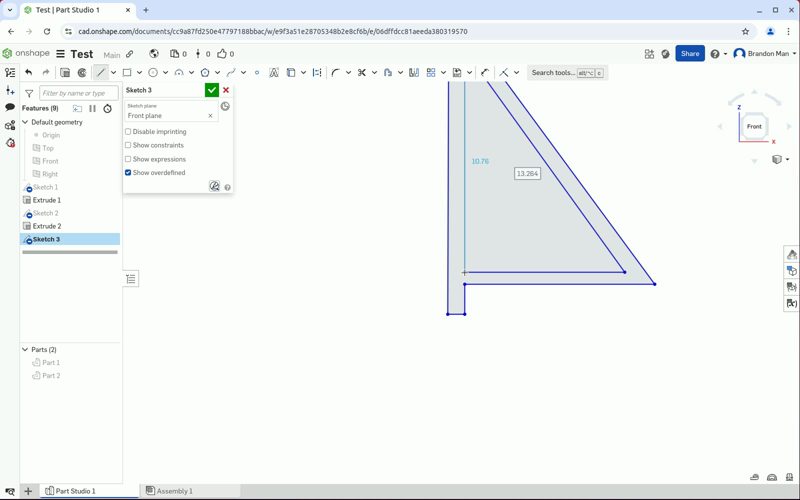
scroll(6)
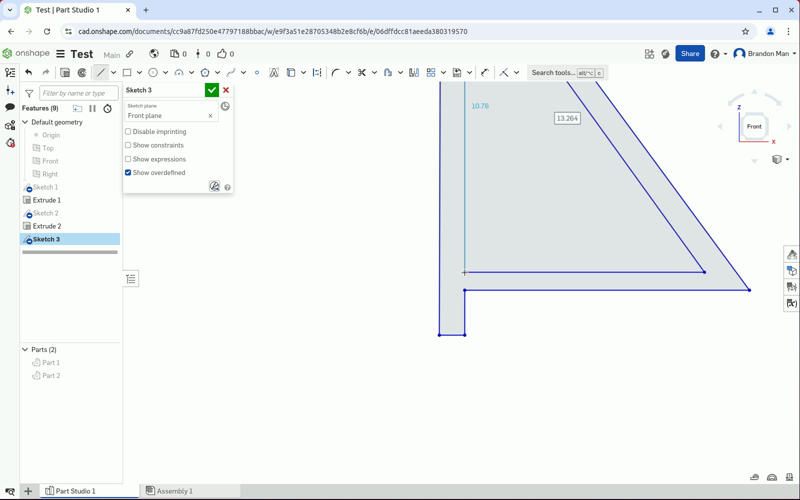
scroll(6)
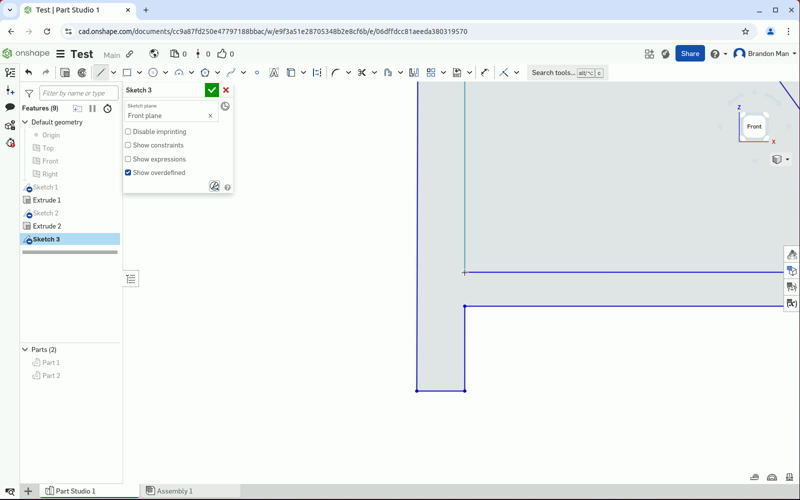
key_up(shift)
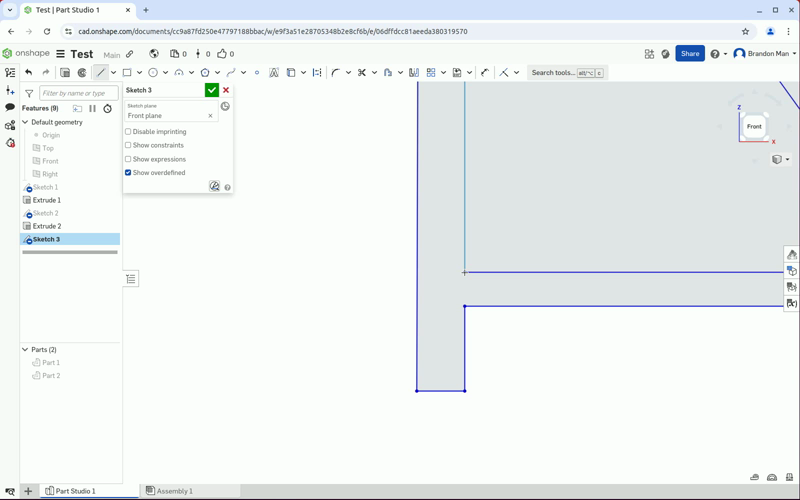
click(464, 272)
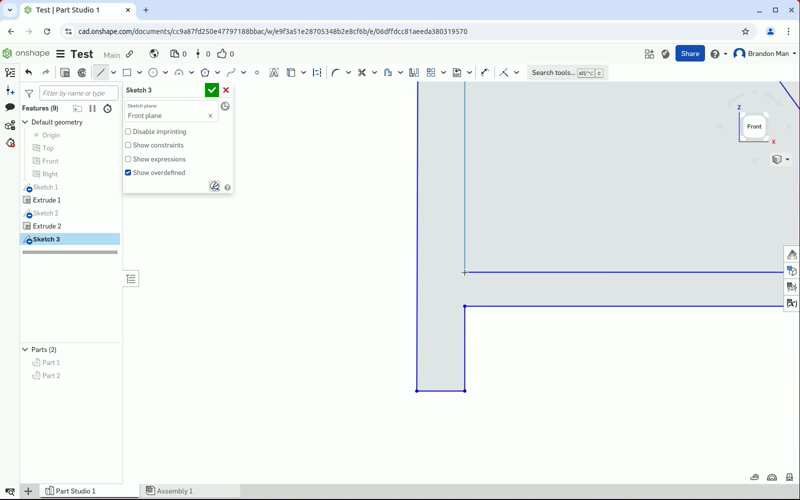
scroll(-6)
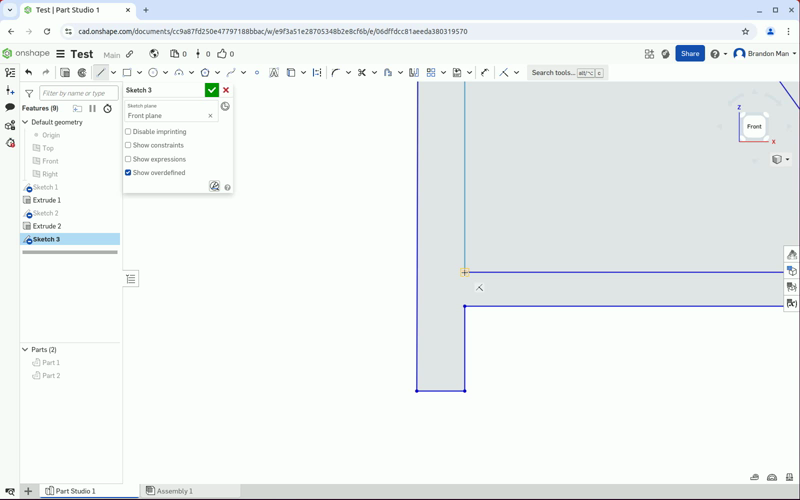
scroll(-6)
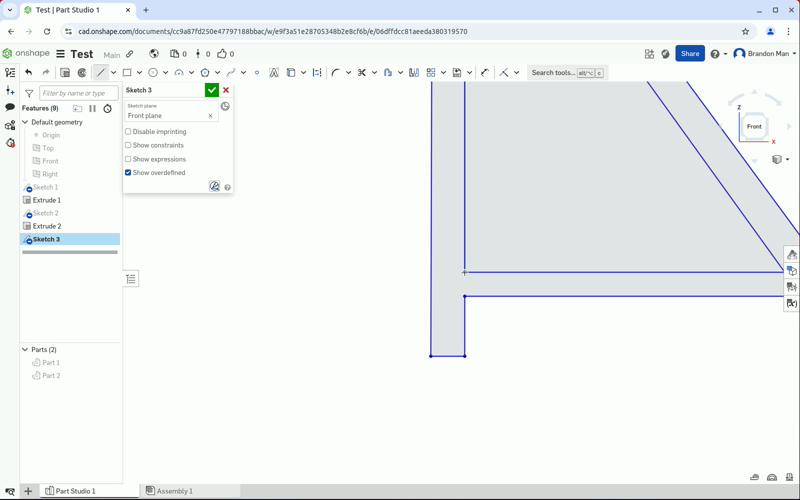
scroll(-6)
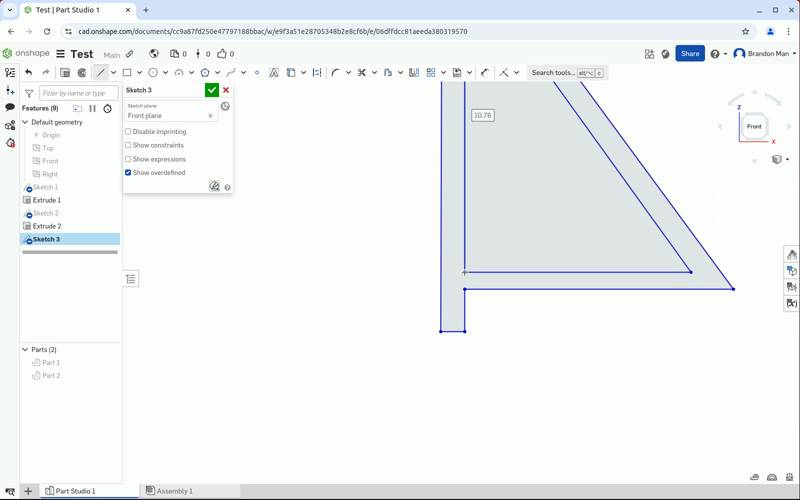
scroll(-6)
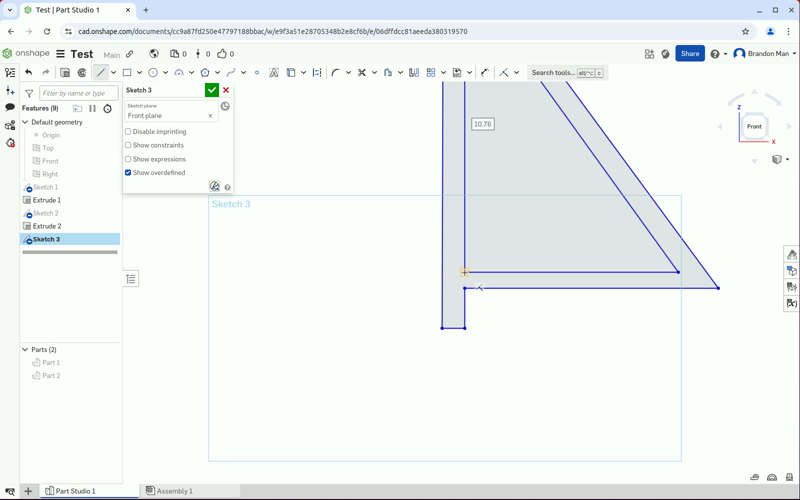
scroll(-6)
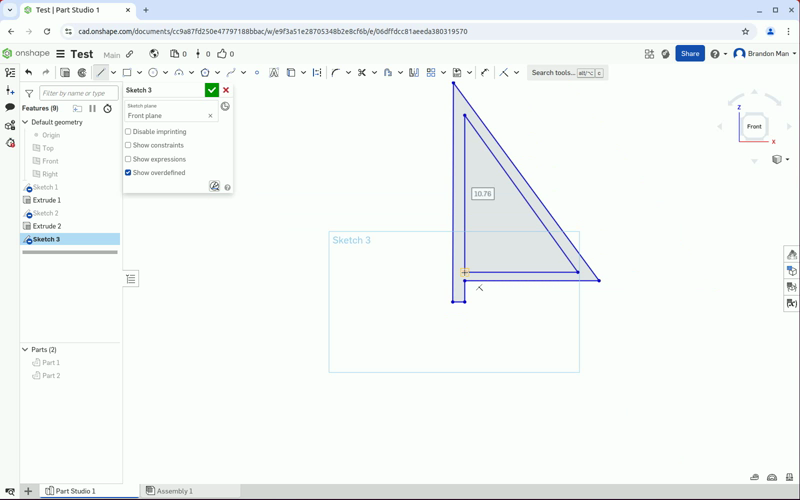
scroll(-6)
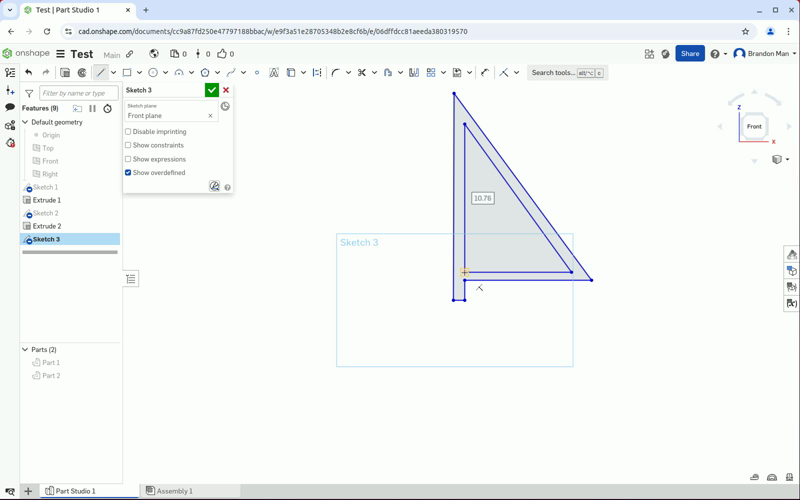
scroll(-6)
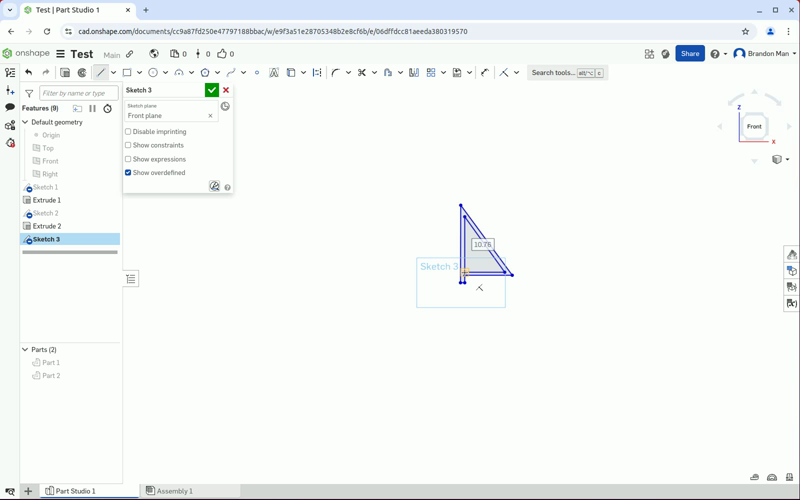
key(esc)
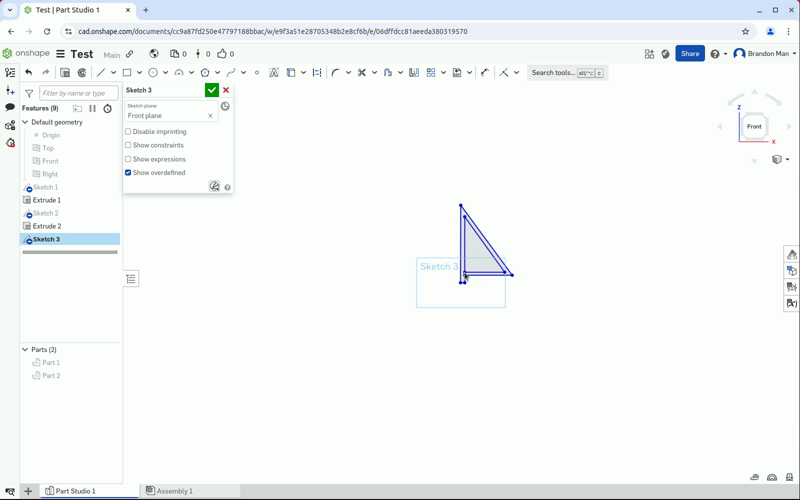
mouse_move(462, 257)
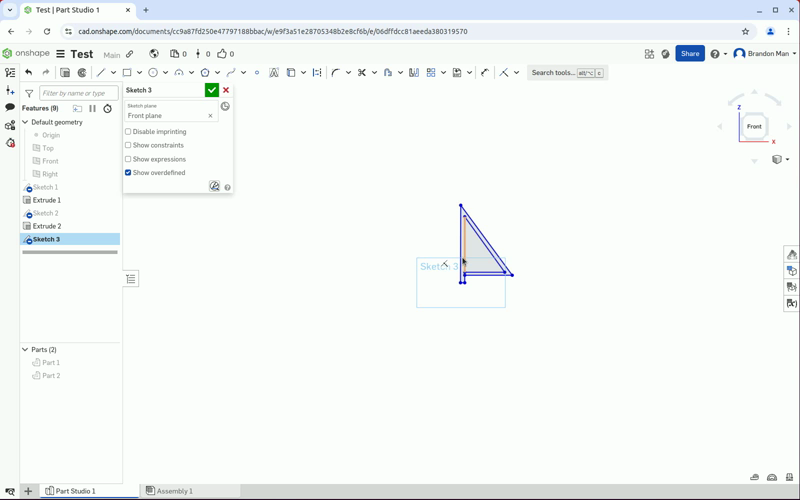
scroll(6)
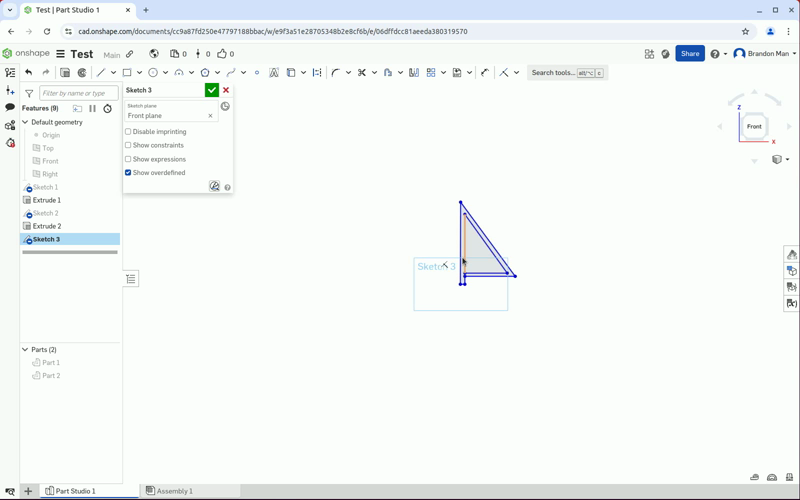
scroll(6)
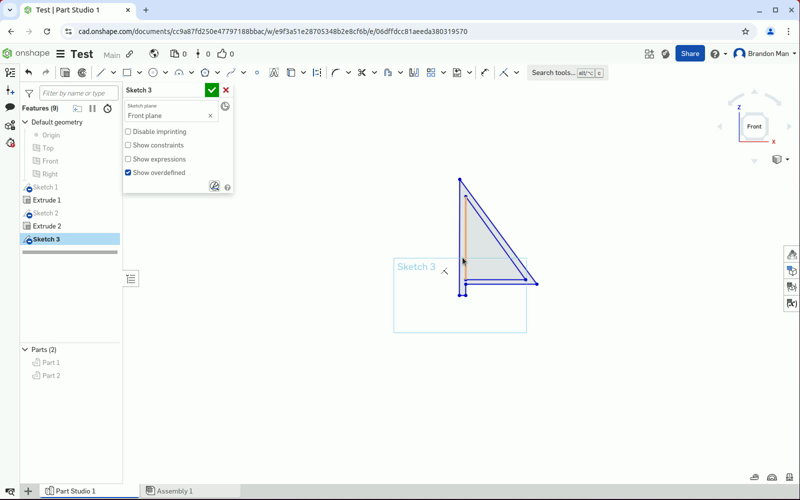
scroll(6)
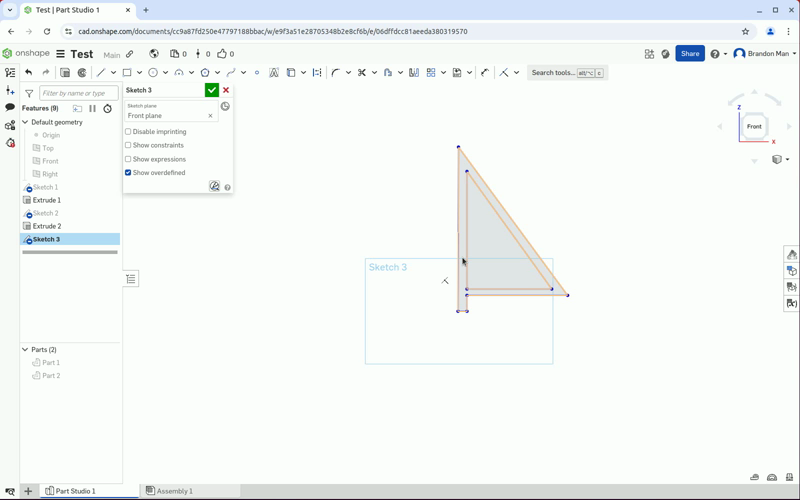
scroll(6)
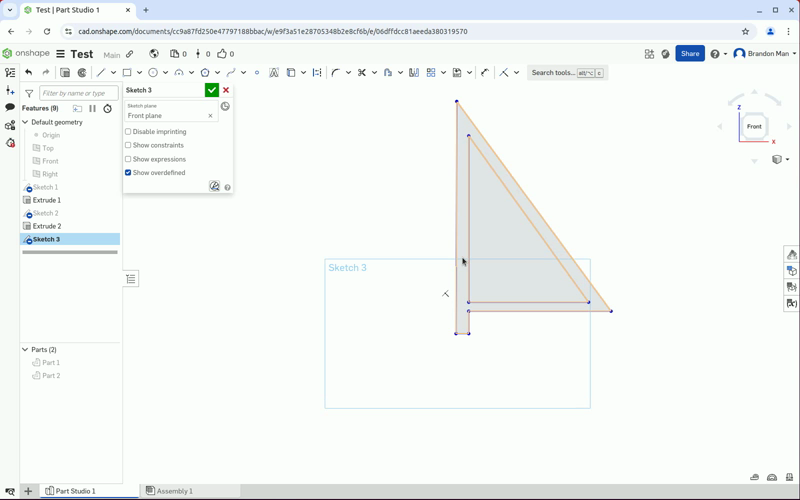
scroll(6)
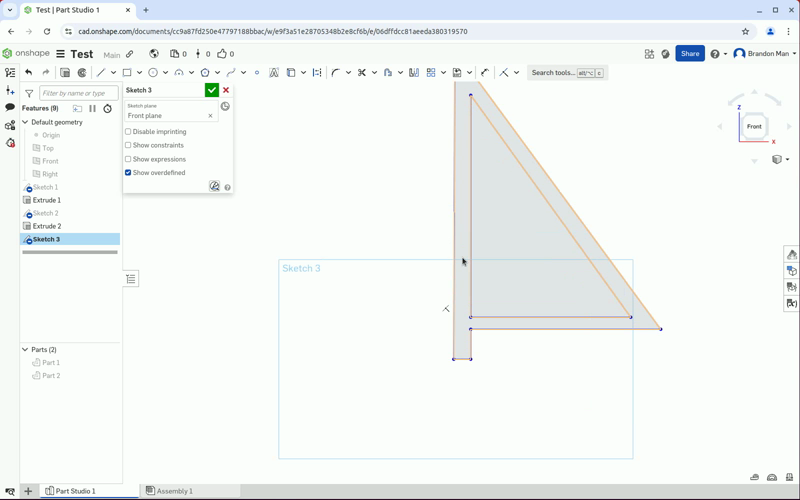
scroll(6)
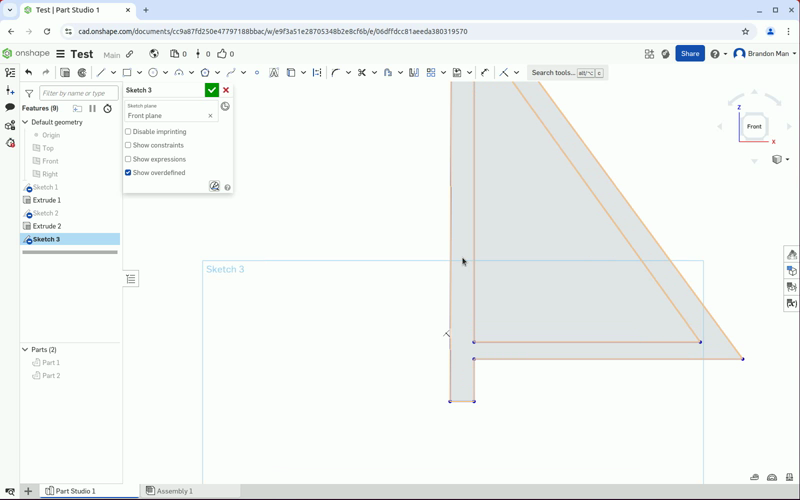
scroll(6)
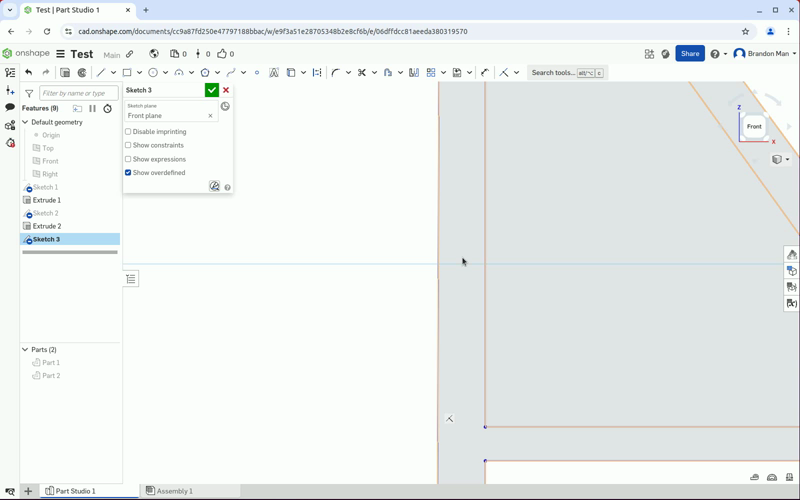
click(462, 257)
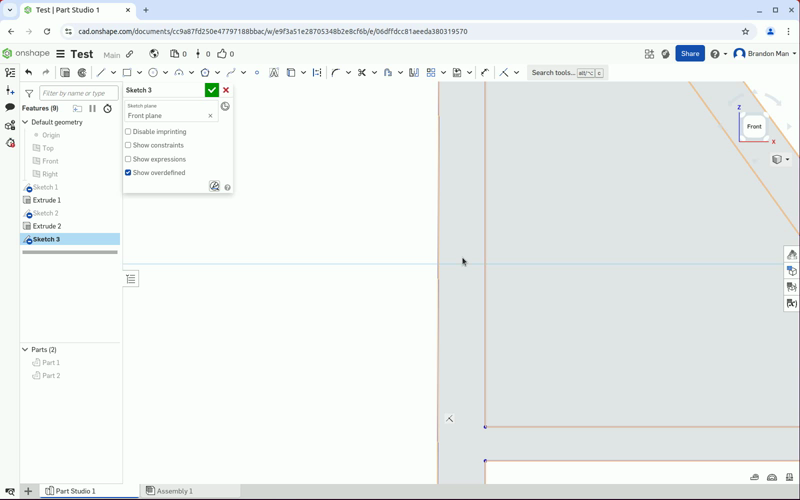
scroll(-6)
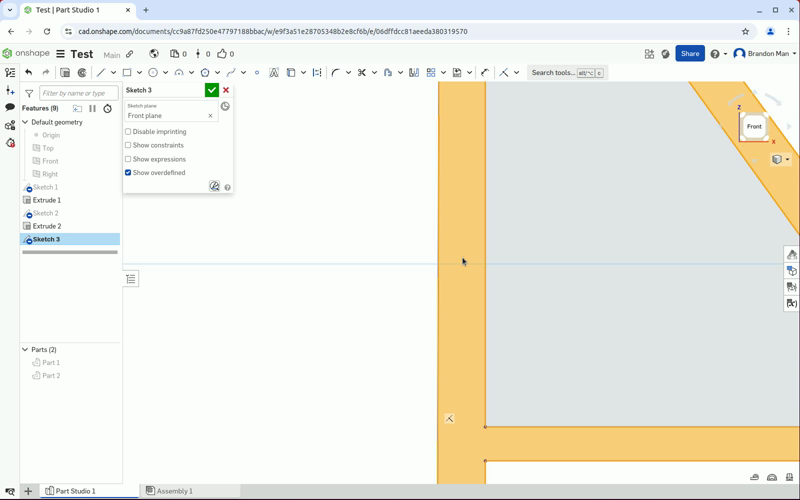
scroll(-6)
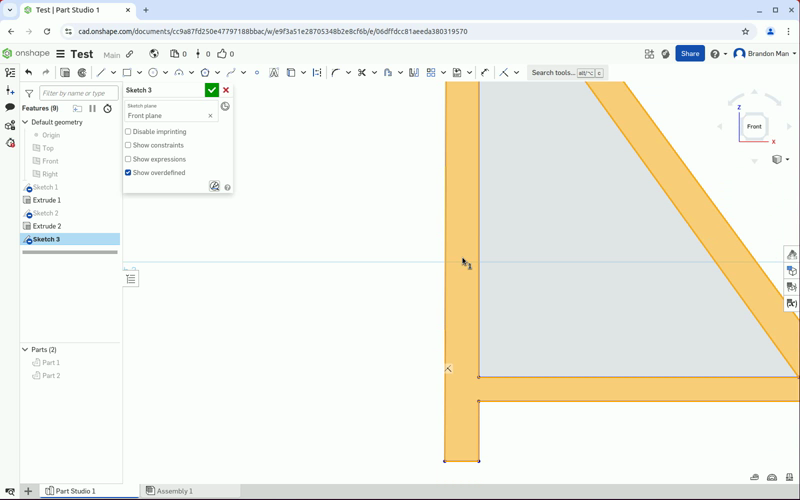
scroll(-6)
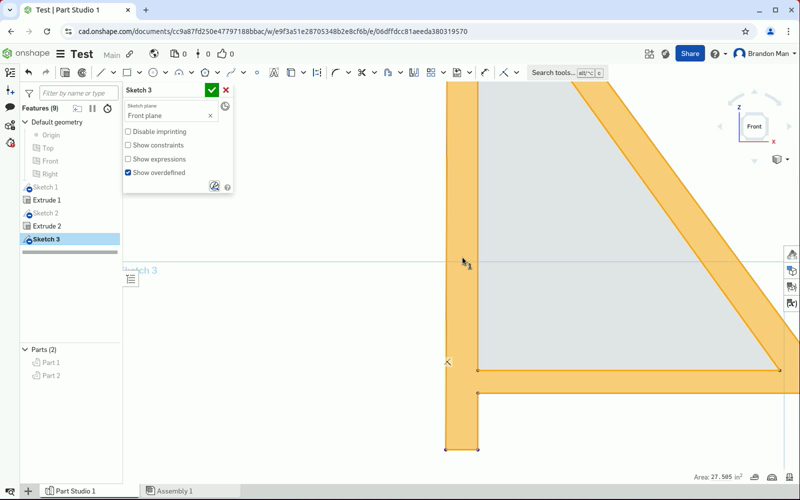
scroll(-6)
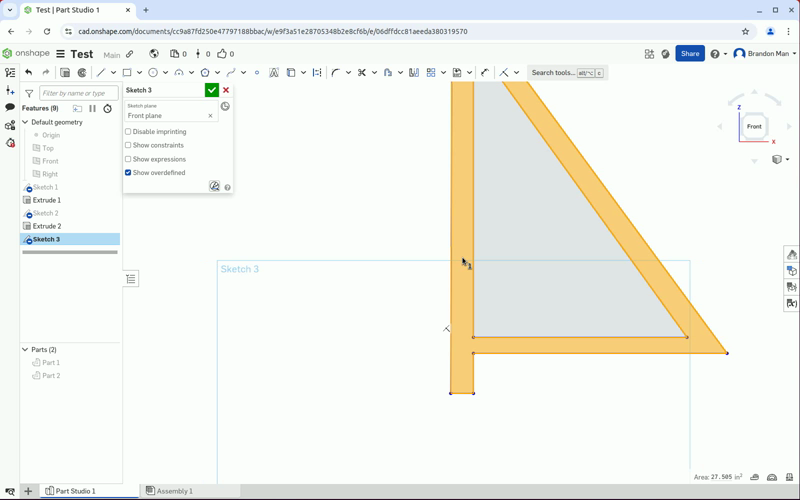
scroll(-6)
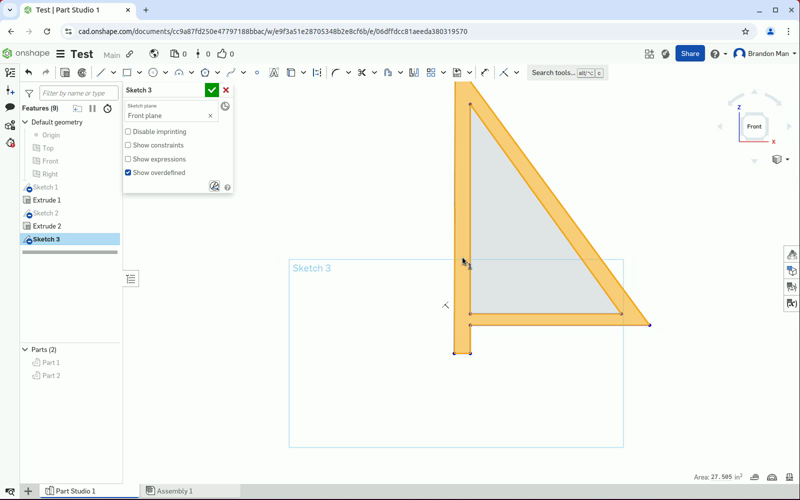
scroll(-6)
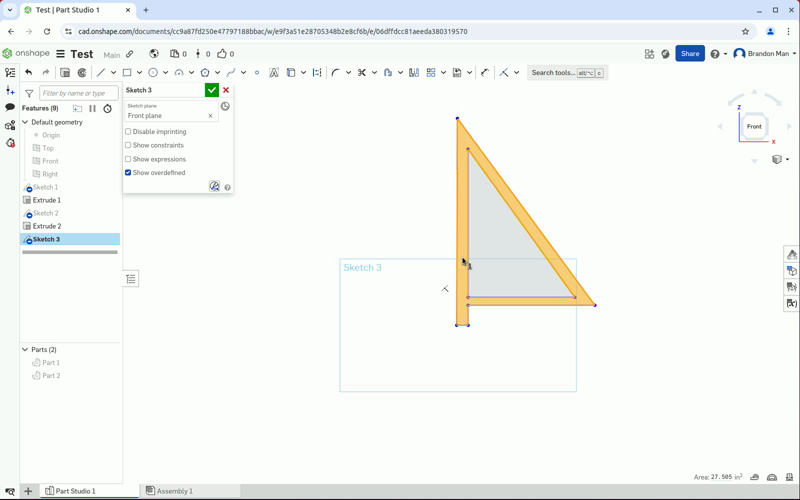
scroll(-6)
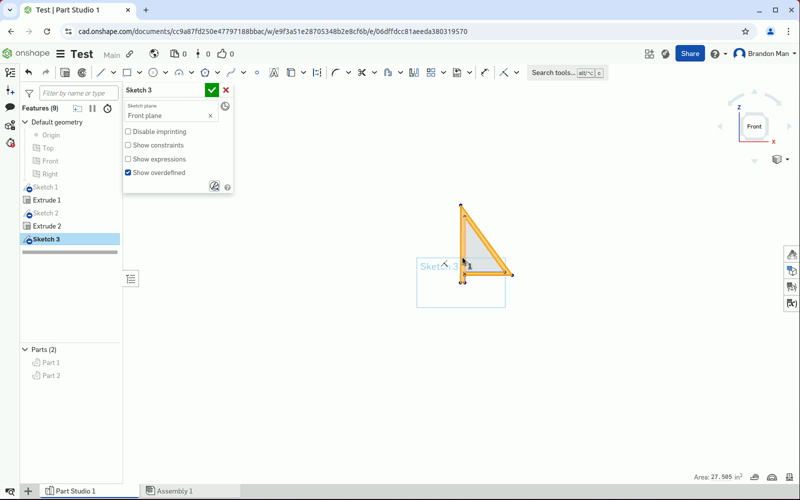
mouse_move(73, 352)
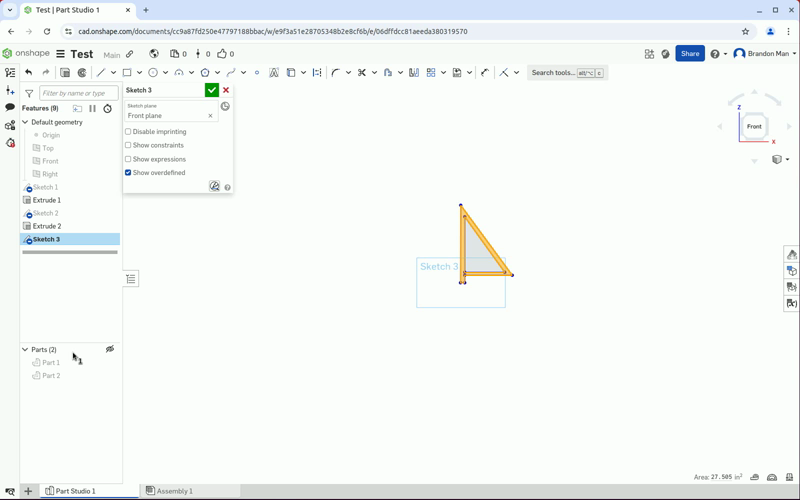
key(shift+y)
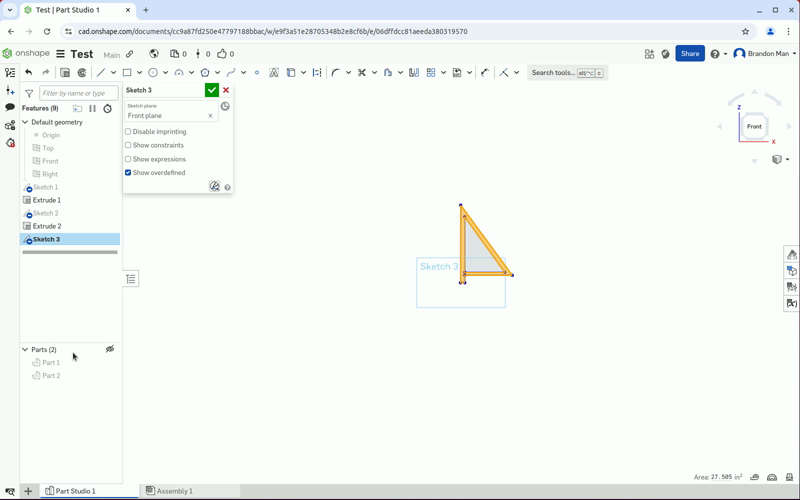
key(shift+e)
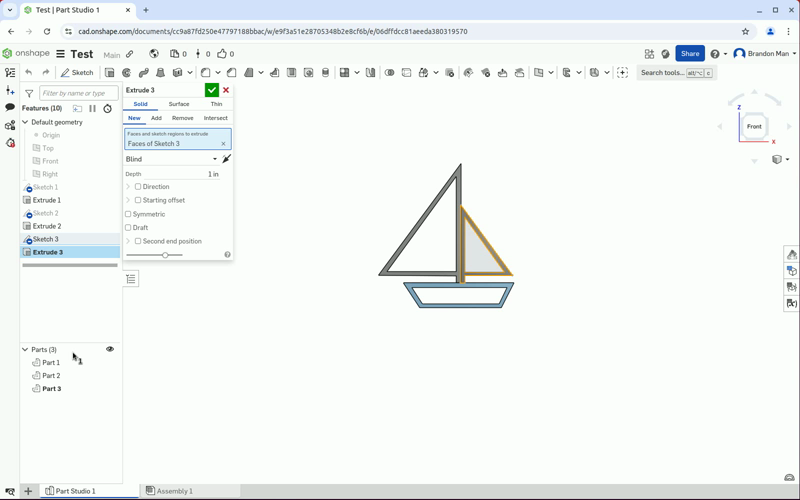
mouse_move(143, 106)
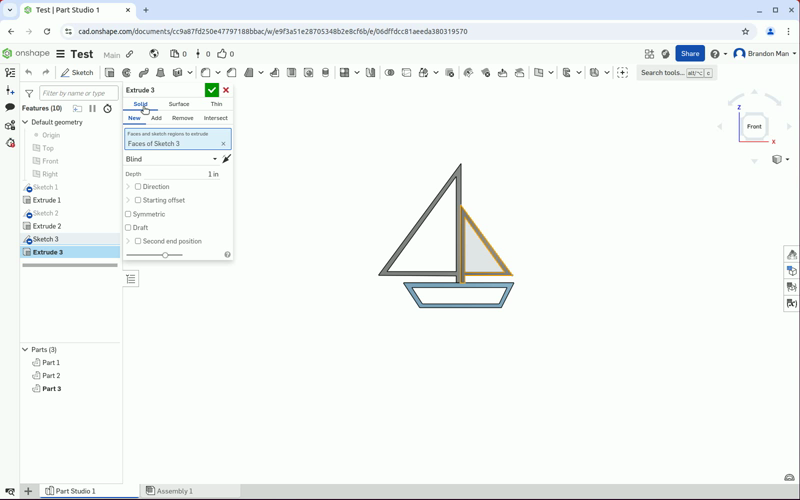
click(143, 106)
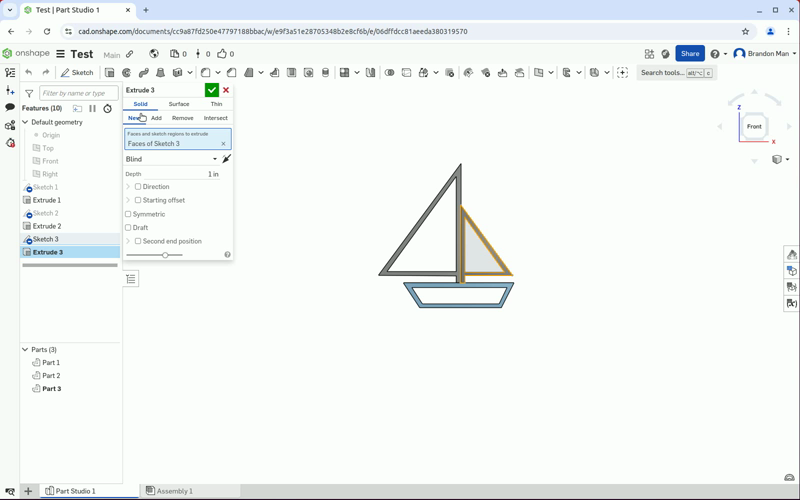
mouse_move(137, 120)
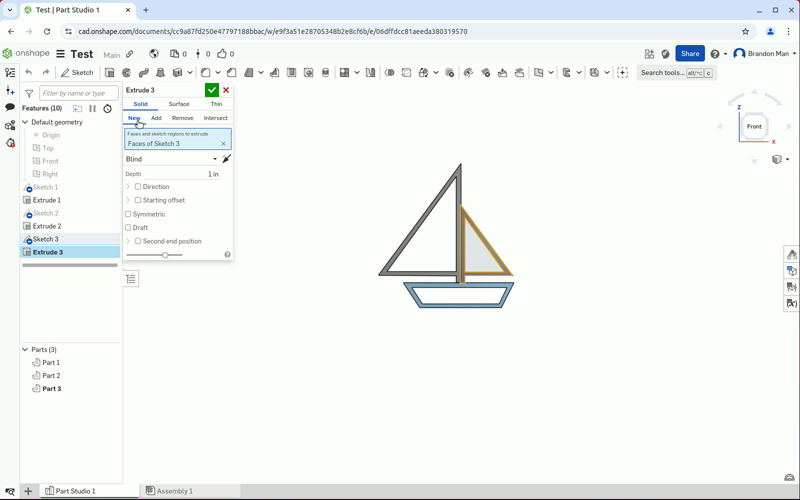
click(137, 120)
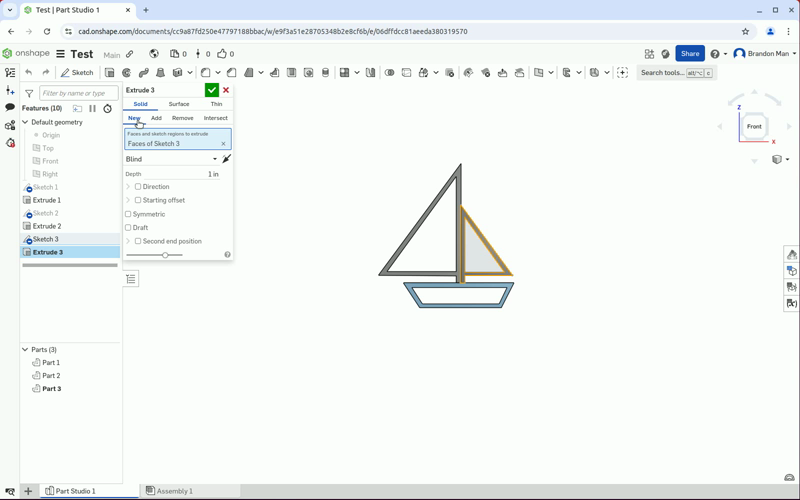
key(tab, 4)
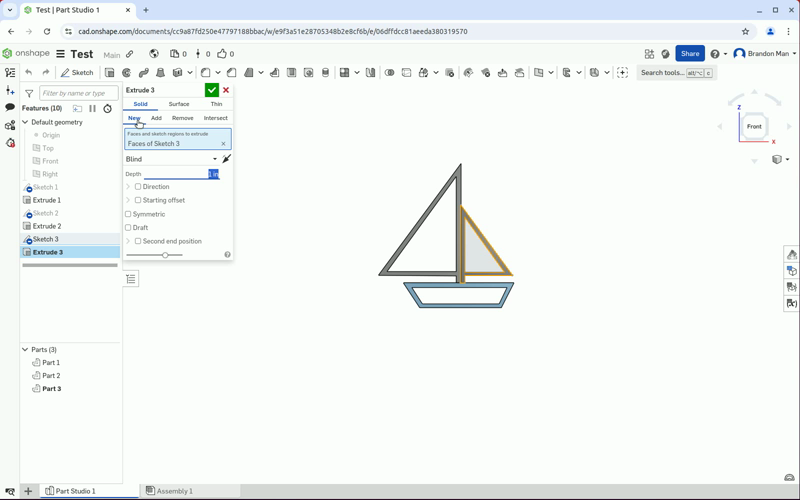
text(5.778)
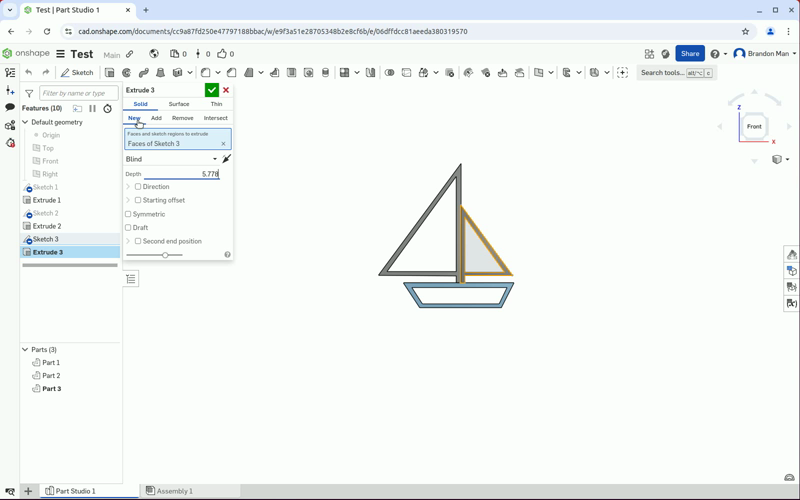
key(tab, 3)
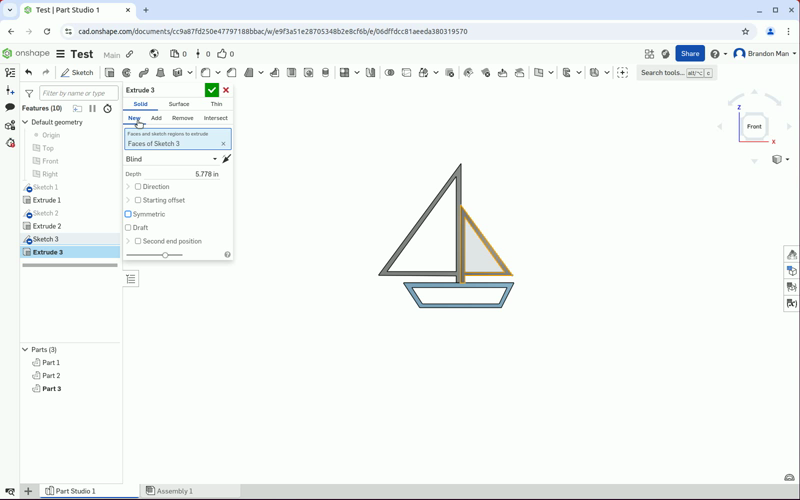
key(space)
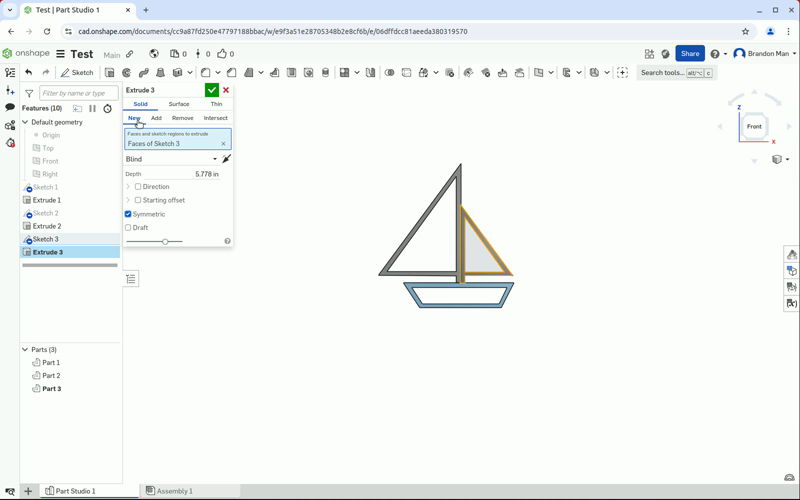
key(enter)
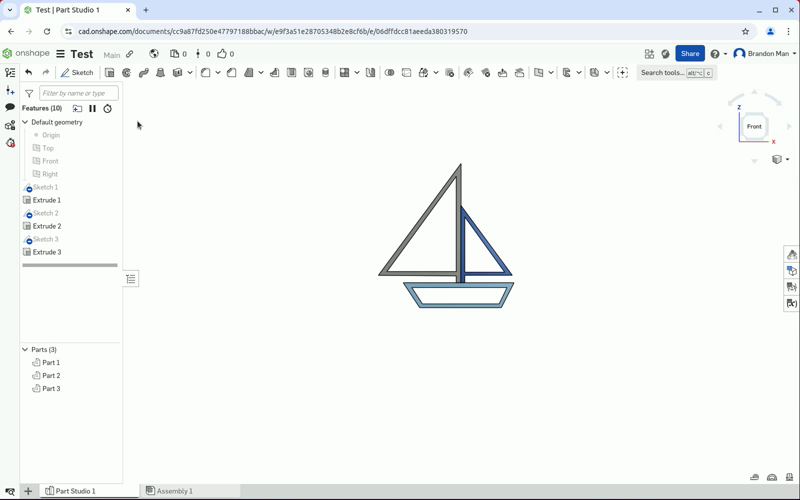
key(shift+h)
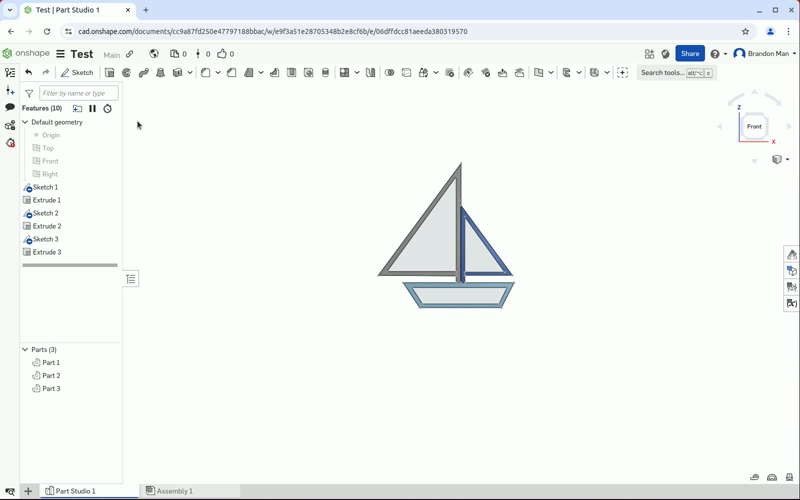
key(shift+h)
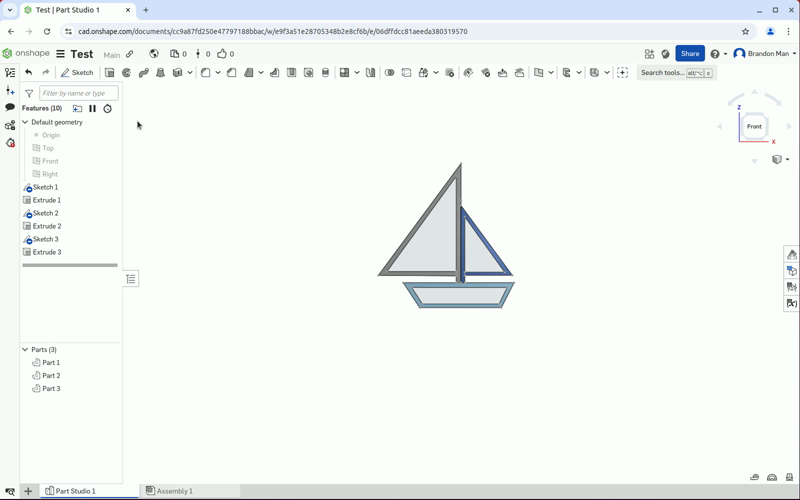
key(shift+7)
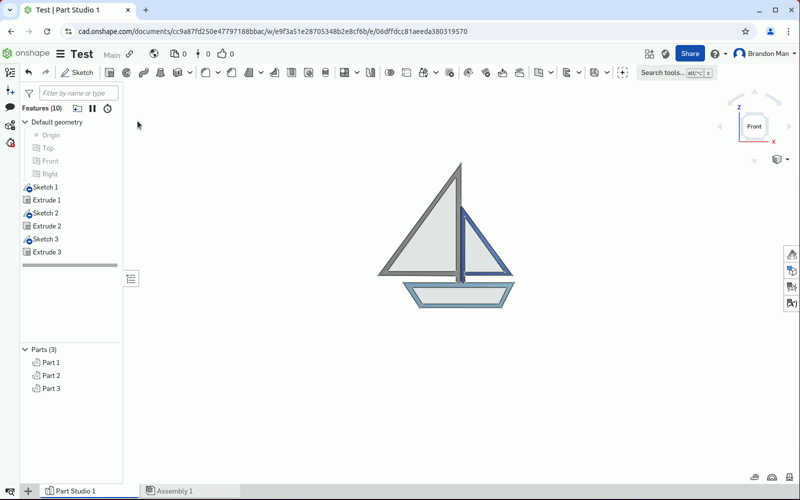
key(left, 2)
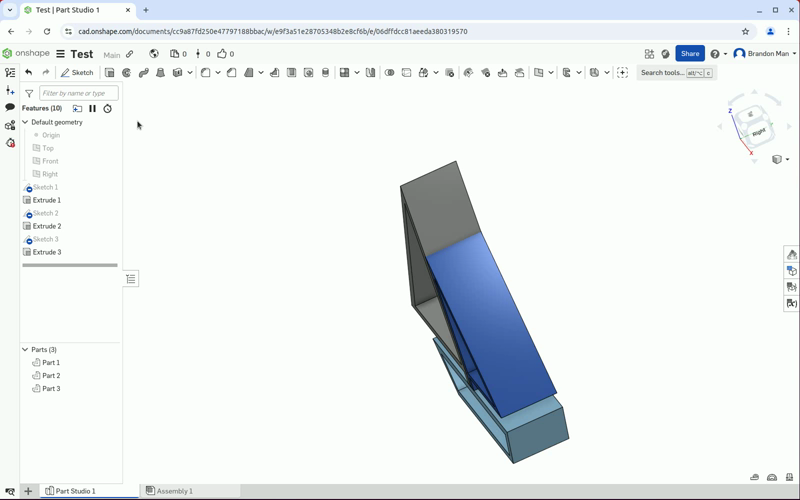
key(down, 2)
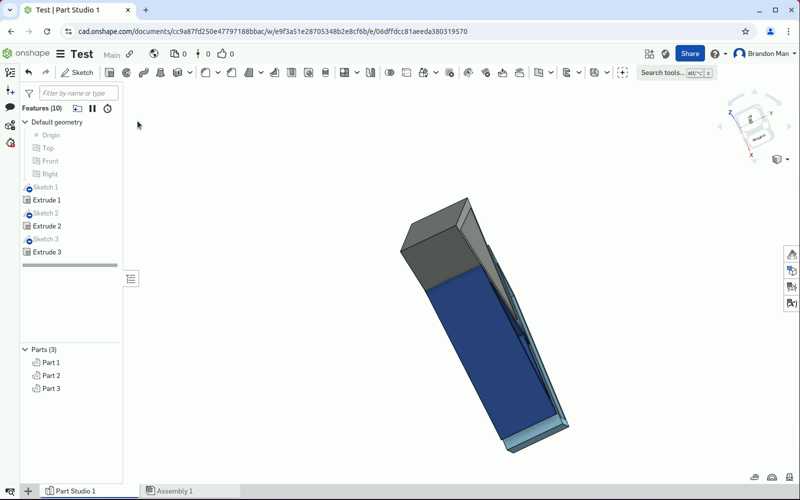
key(up, 2)
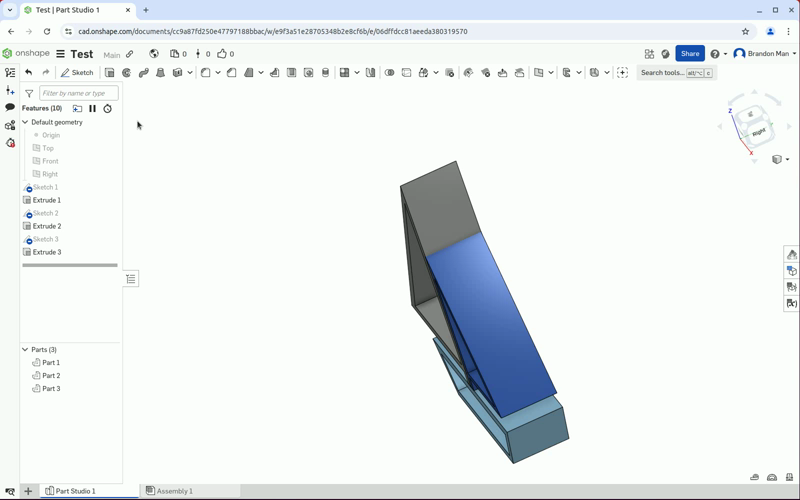
key(right, 2)
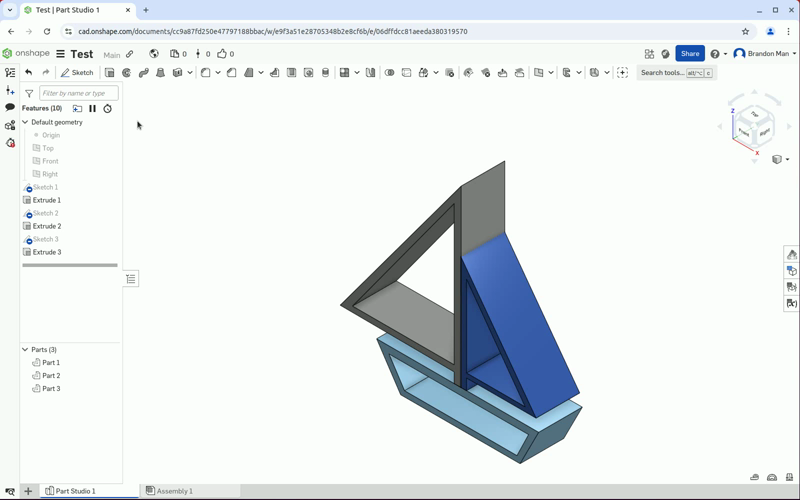
mouse_move(73, 189)
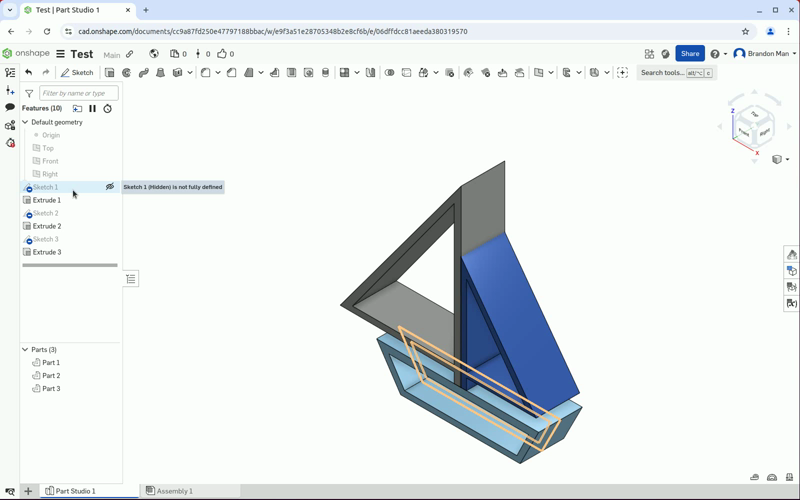
click(73, 189)